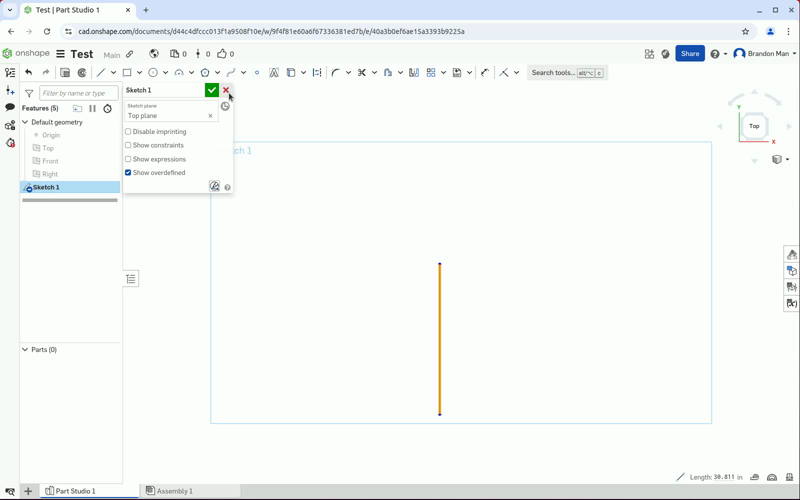
key(shift+h)
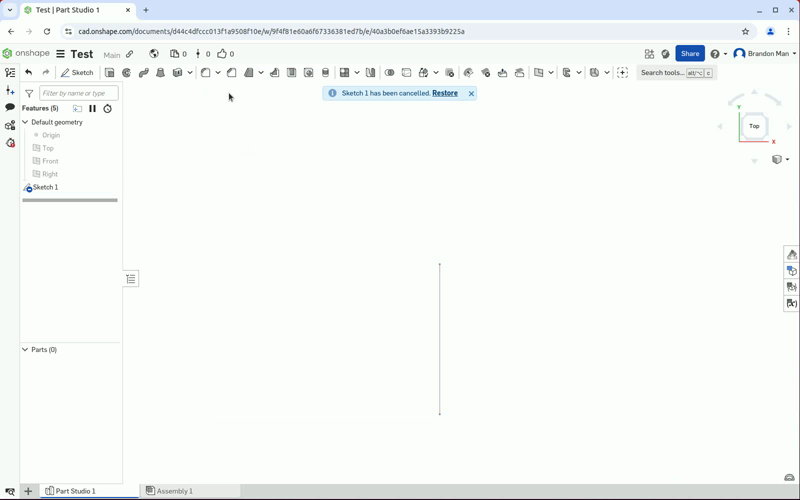
key(shift+s)
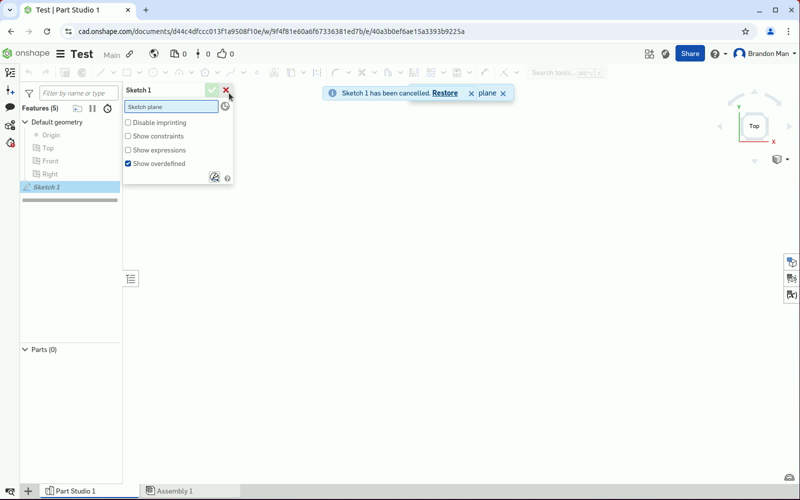
mouse_move(73, 150)
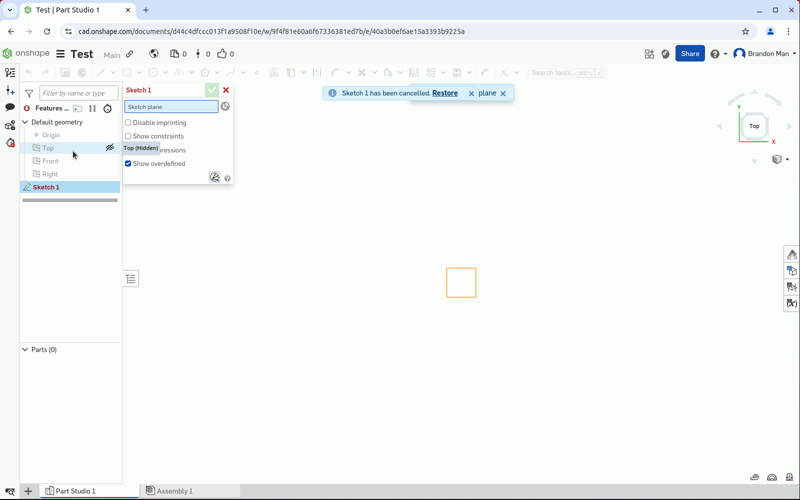
click(73, 150)
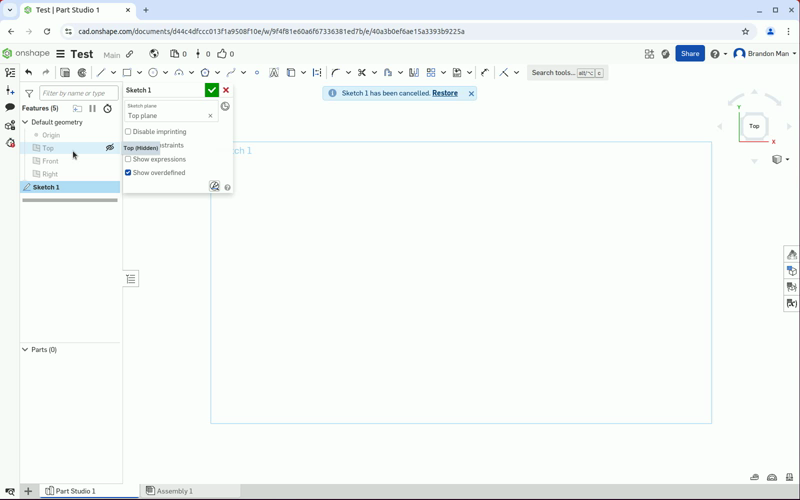
mouse_move(73, 352)
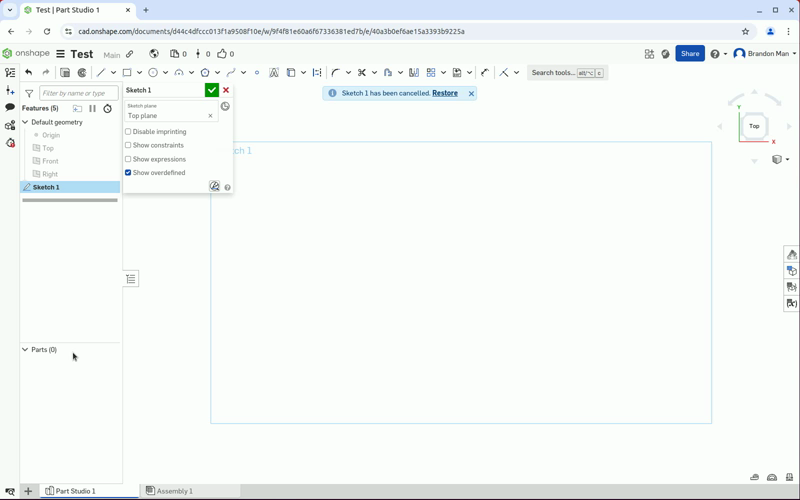
key(y)
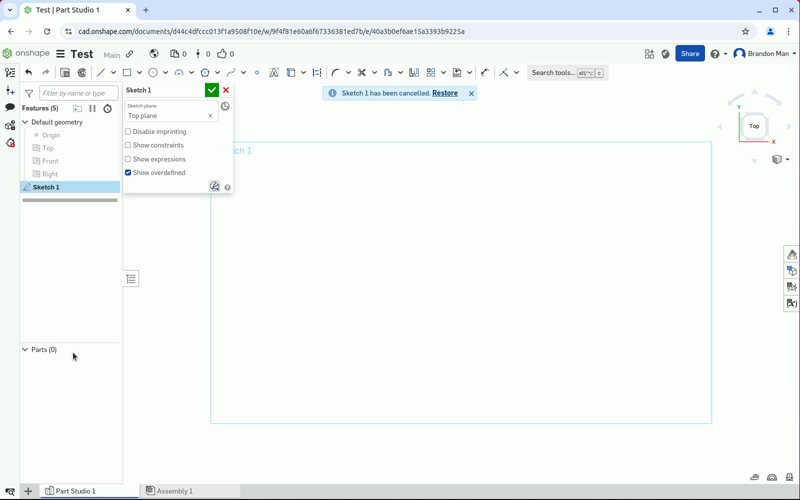
key(a)
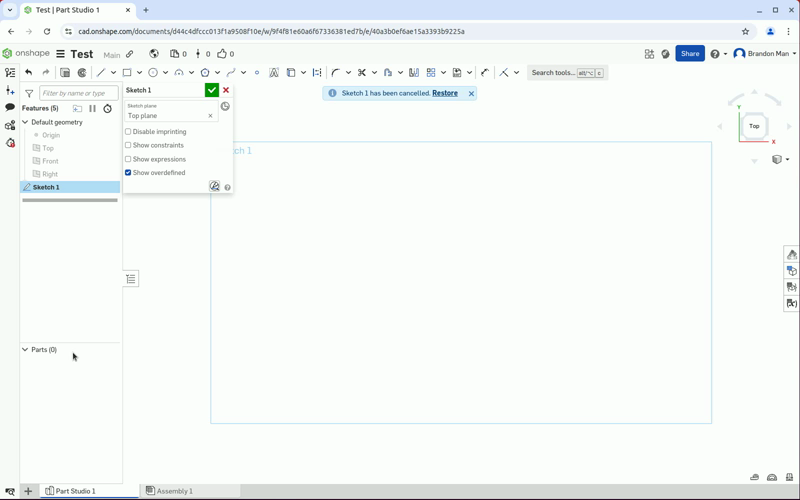
key_down(shift)
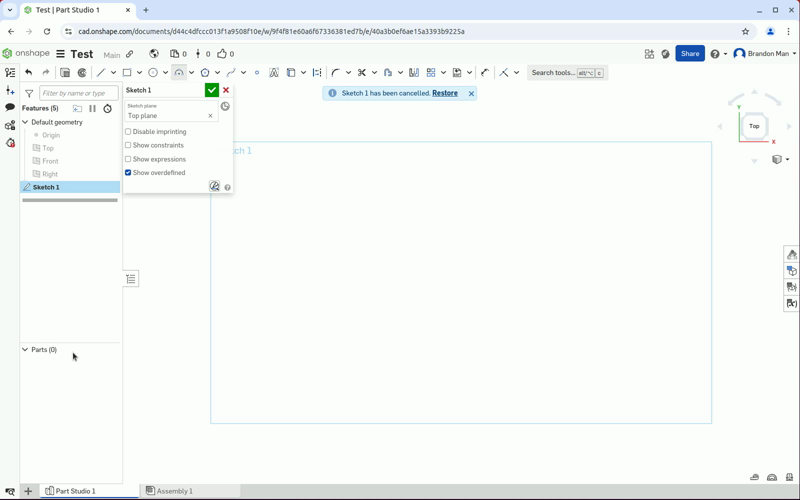
mouse_move(350, 282)
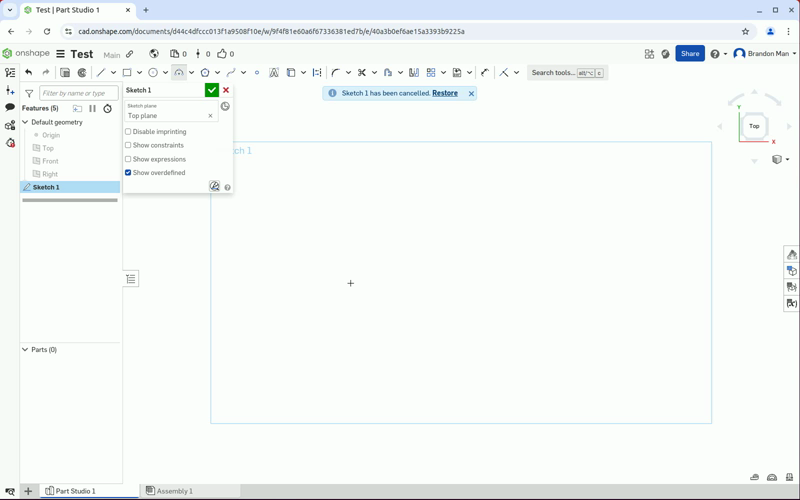
click(350, 282)
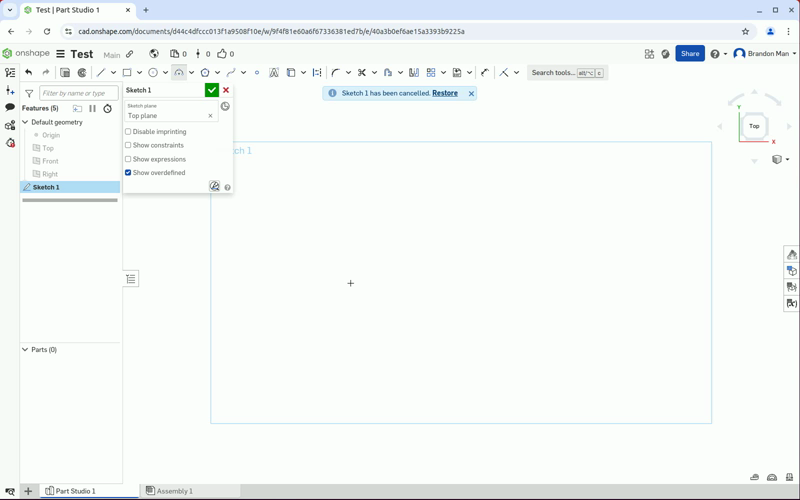
key_up(shift)
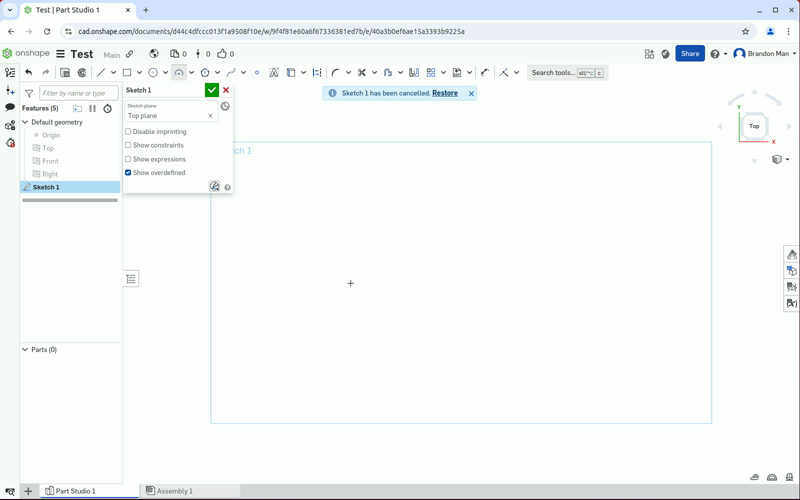
key_down(shift)
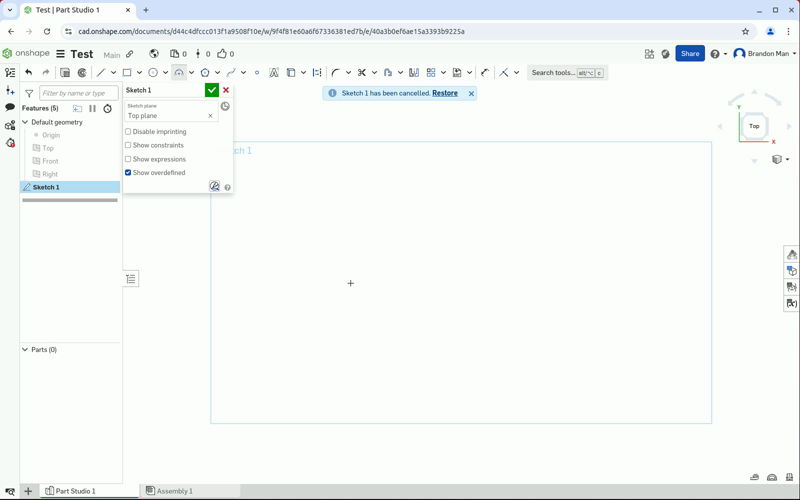
mouse_move(423, 386)
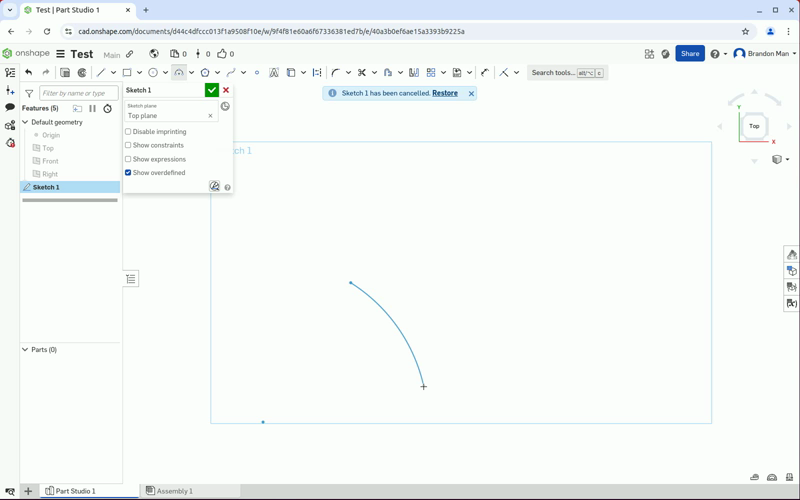
click(423, 386)
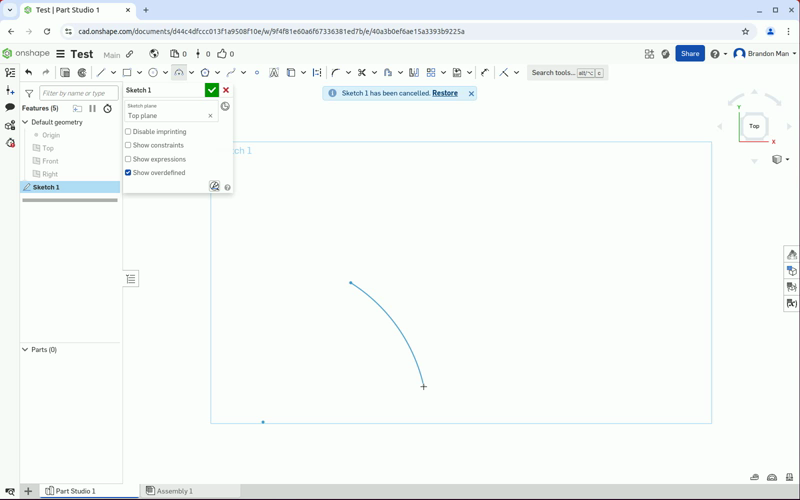
mouse_move(370, 345)
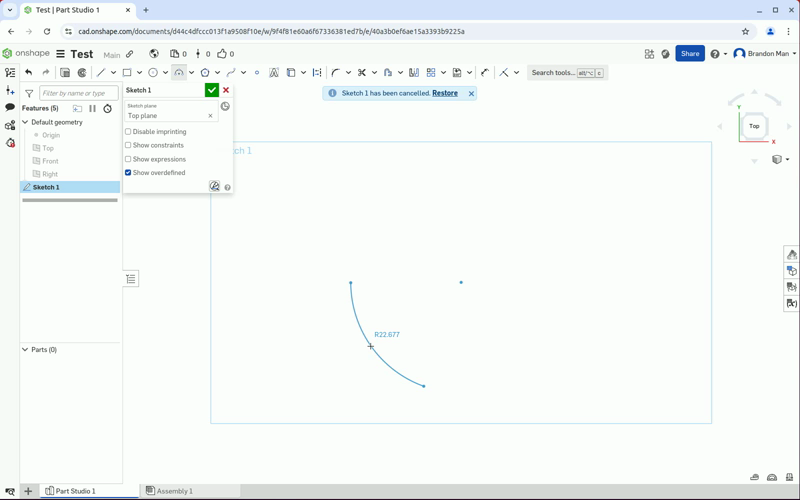
click(370, 345)
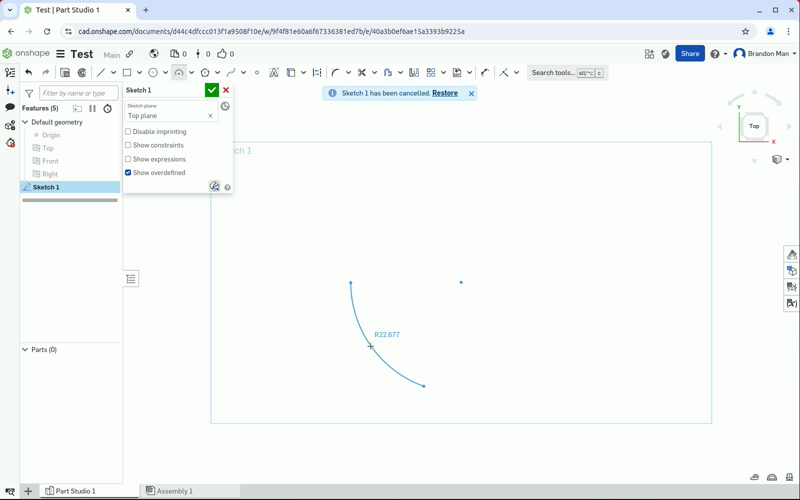
key_up(shift)
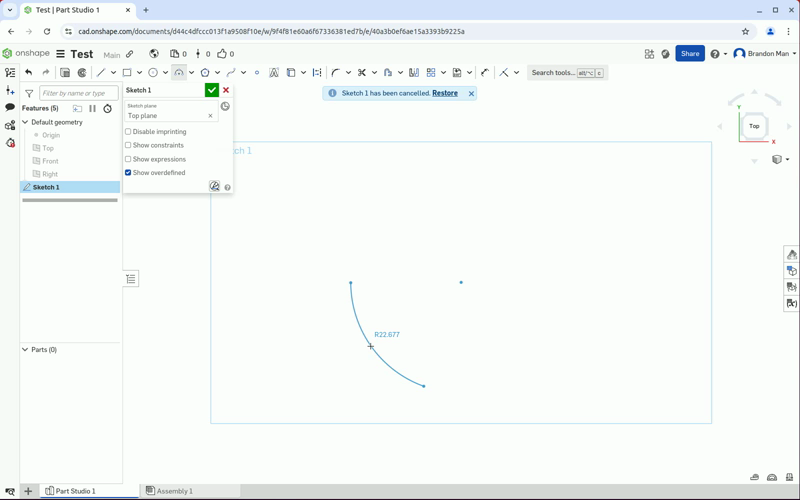
key(esc)
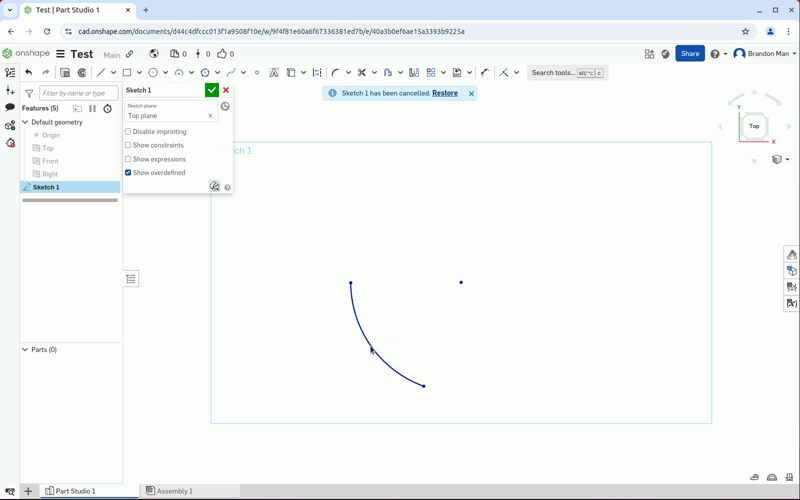
key(l)
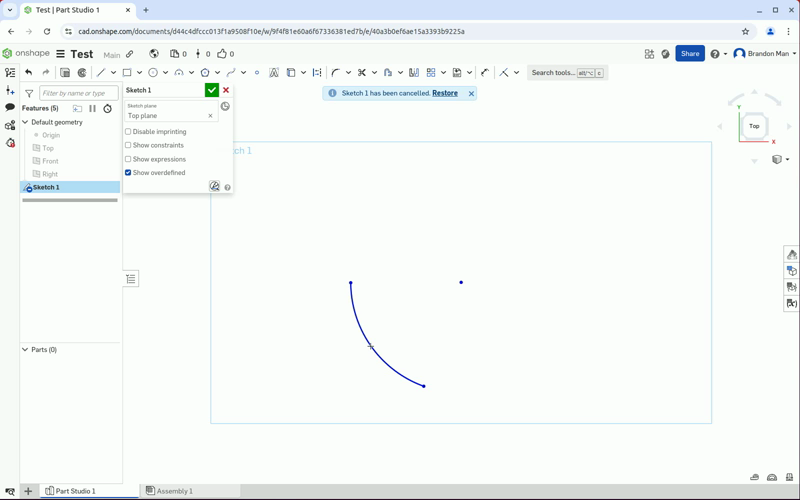
mouse_move(423, 386)
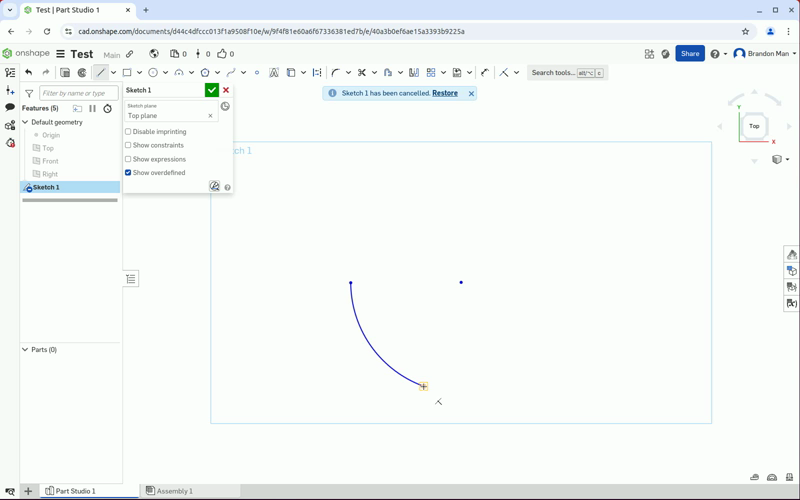
click(423, 386)
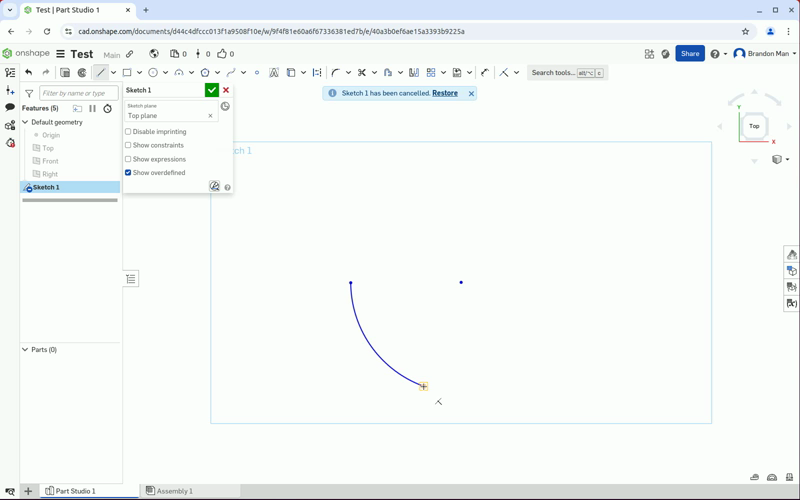
key_down(shift)
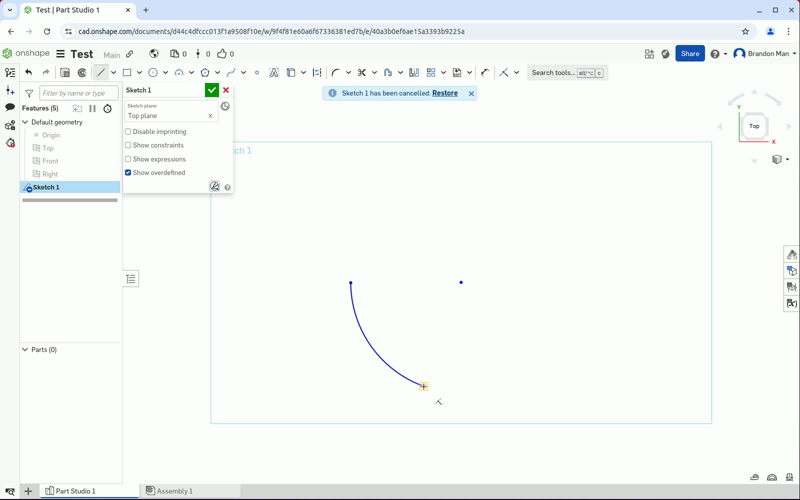
mouse_move(453, 386)
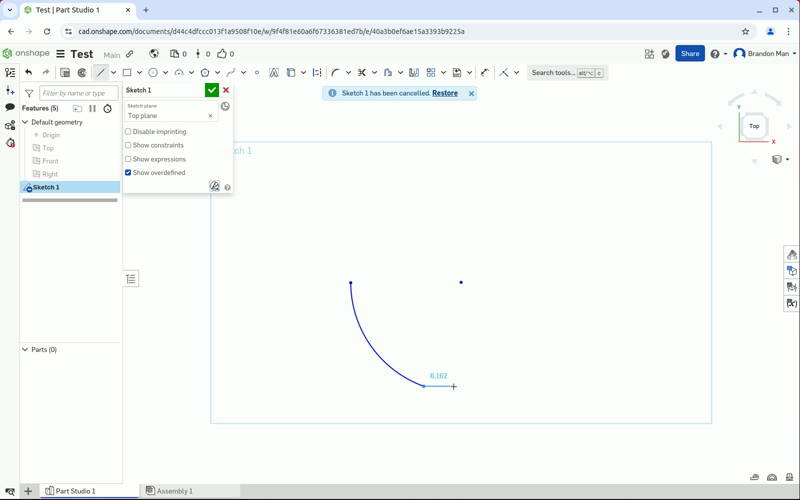
mouse_move(423, 384)
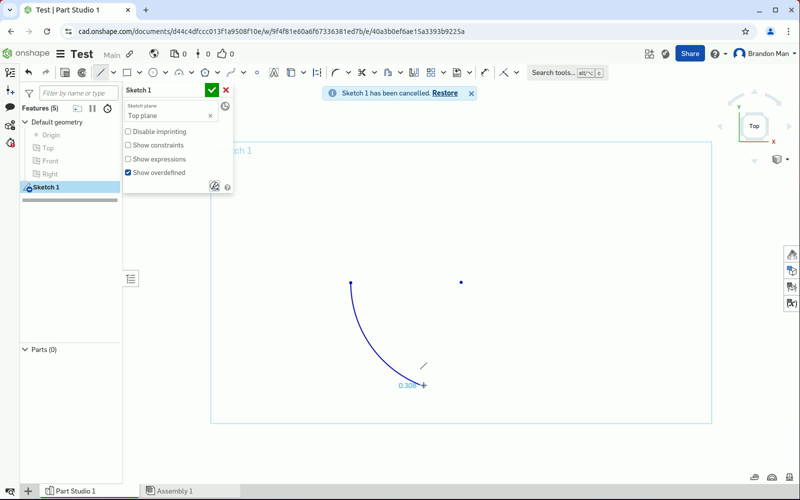
scroll(6)
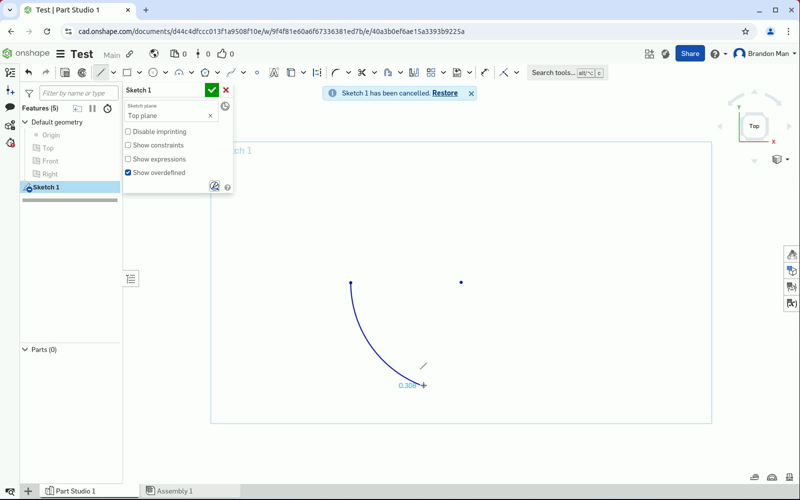
scroll(6)
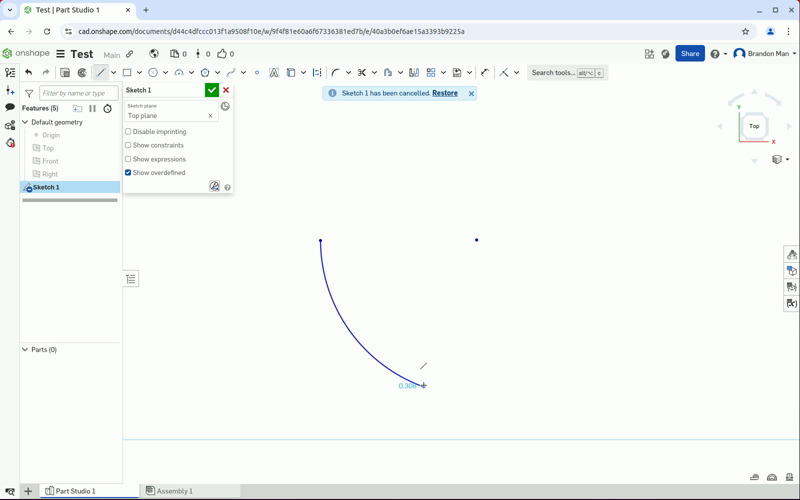
scroll(6)
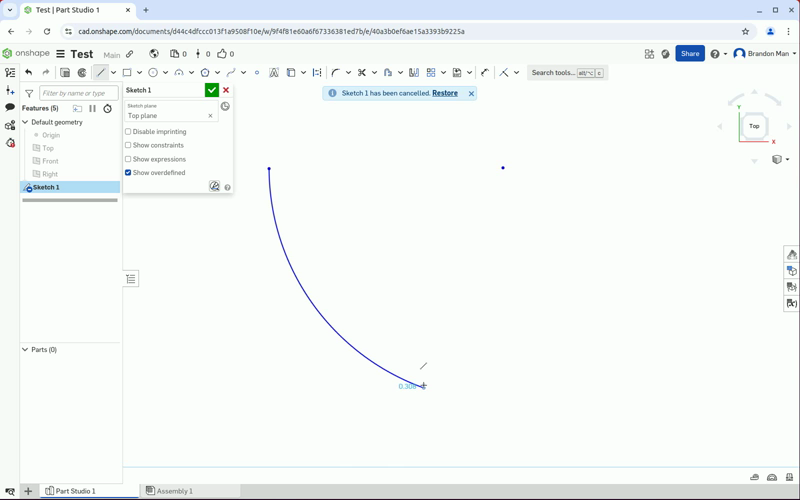
scroll(6)
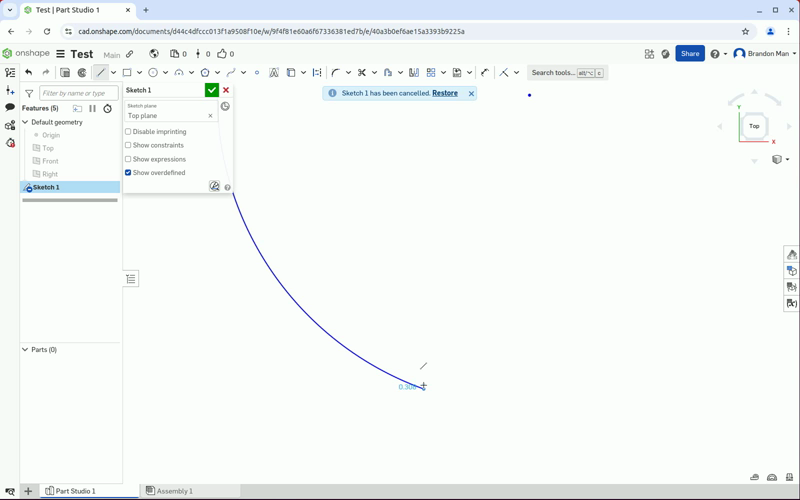
scroll(6)
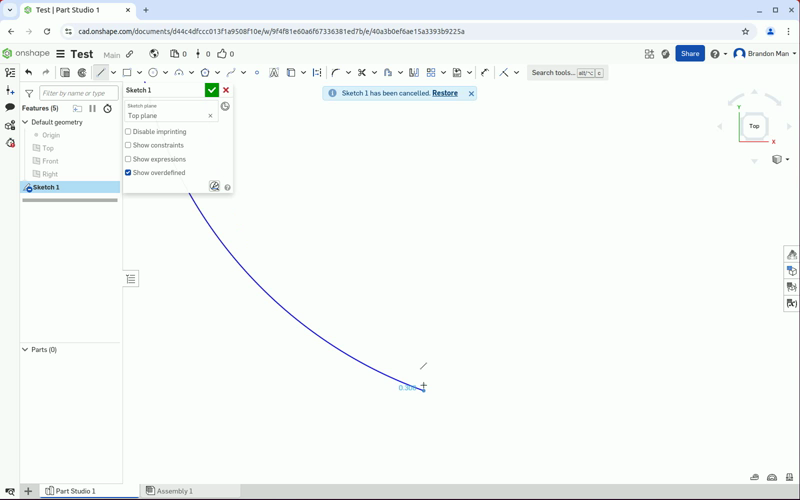
scroll(6)
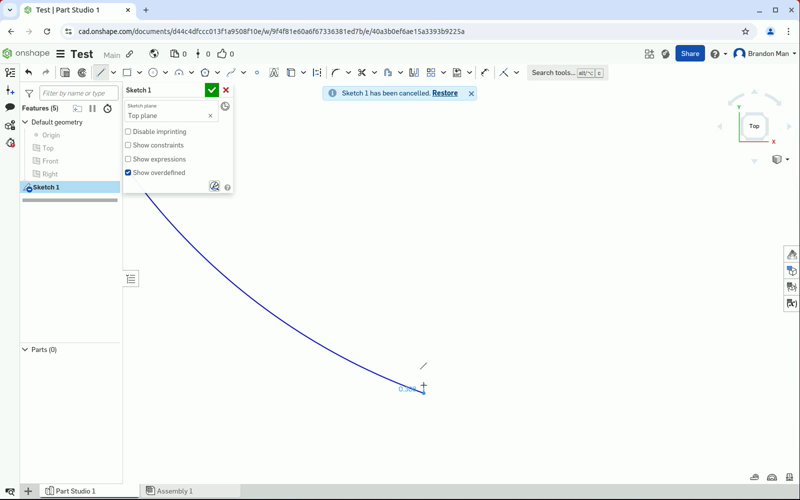
scroll(6)
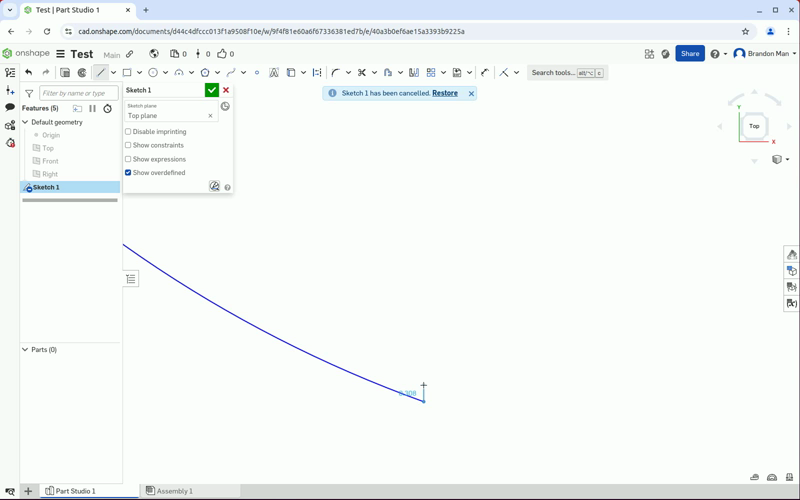
click(423, 384)
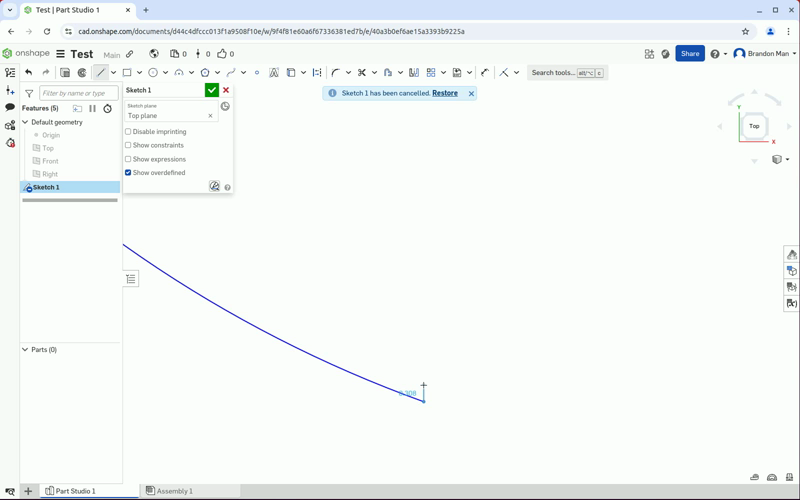
scroll(-6)
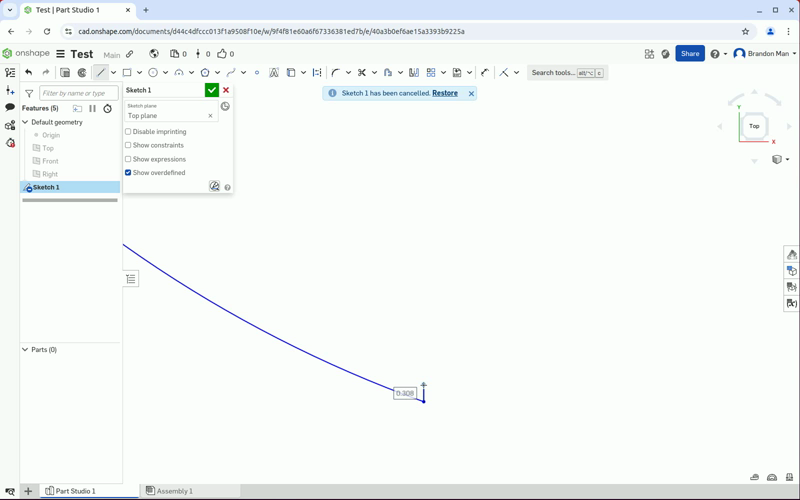
scroll(-6)
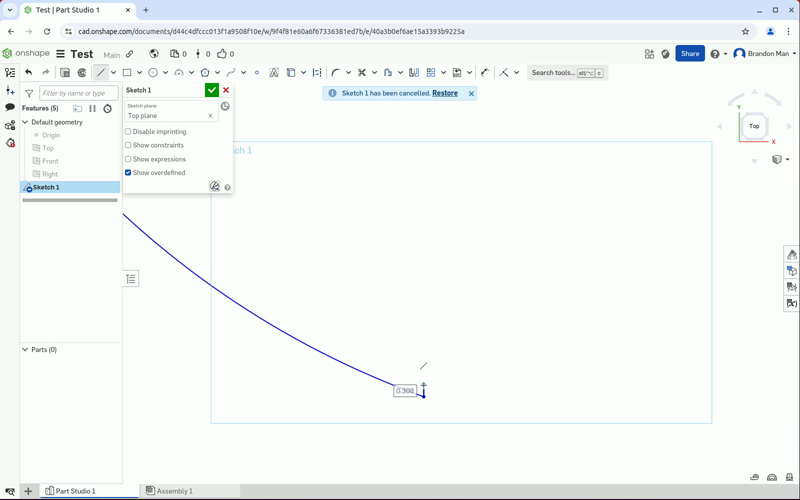
scroll(-6)
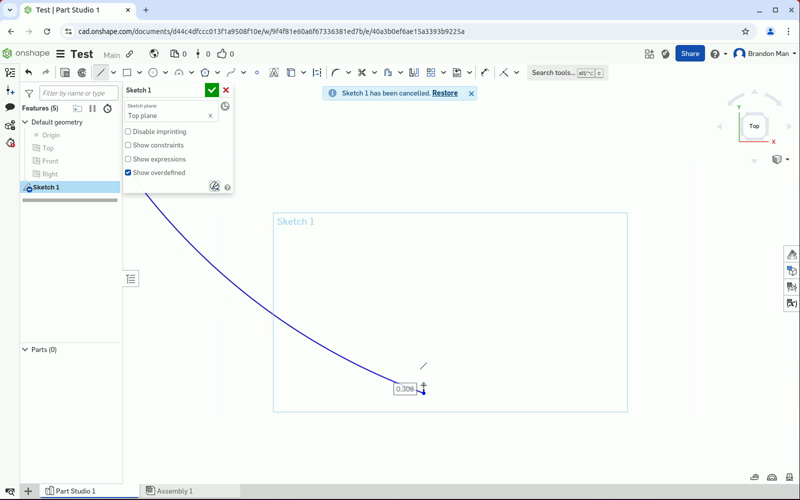
scroll(-6)
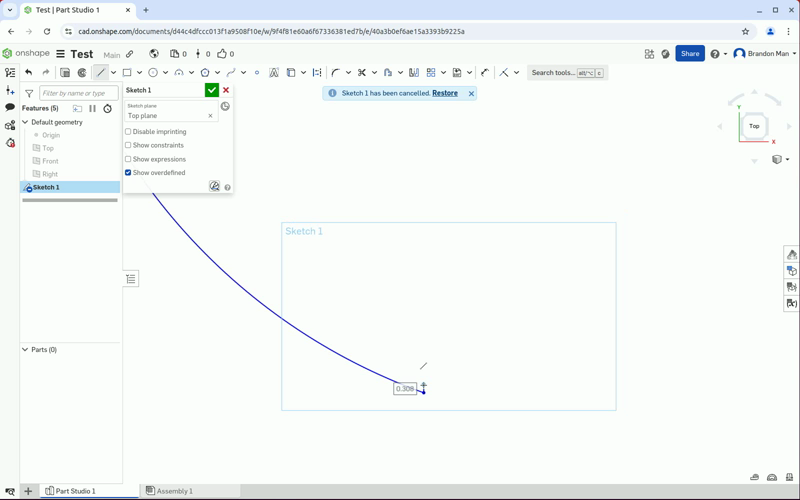
scroll(-6)
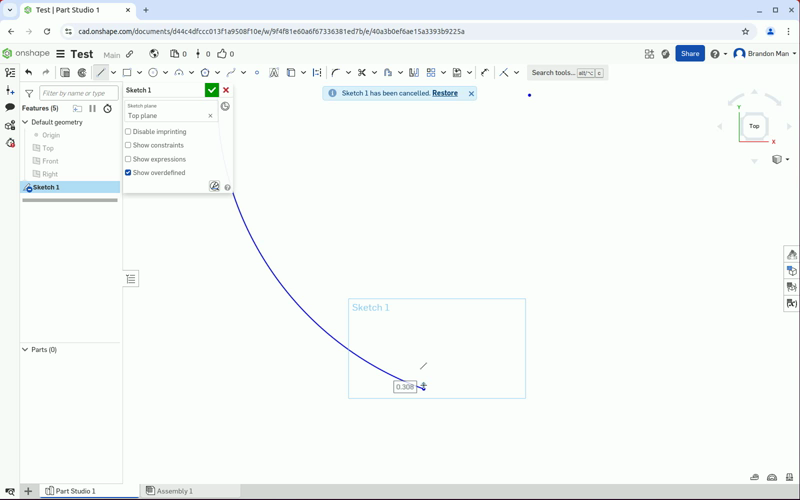
scroll(-6)
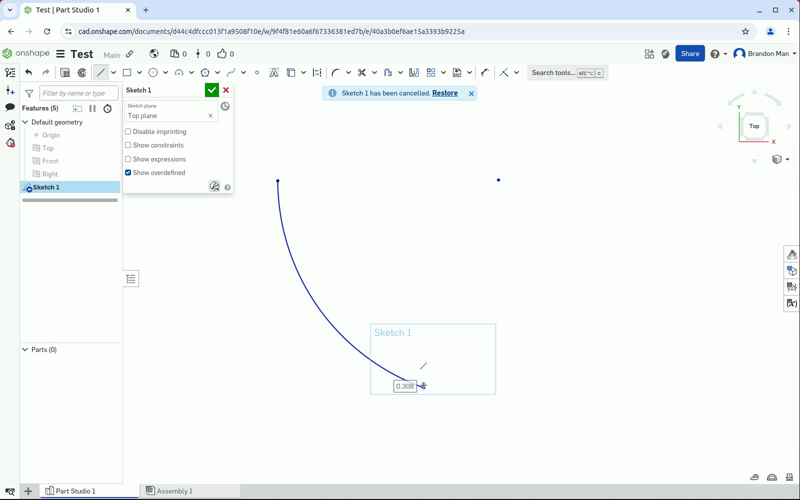
scroll(-6)
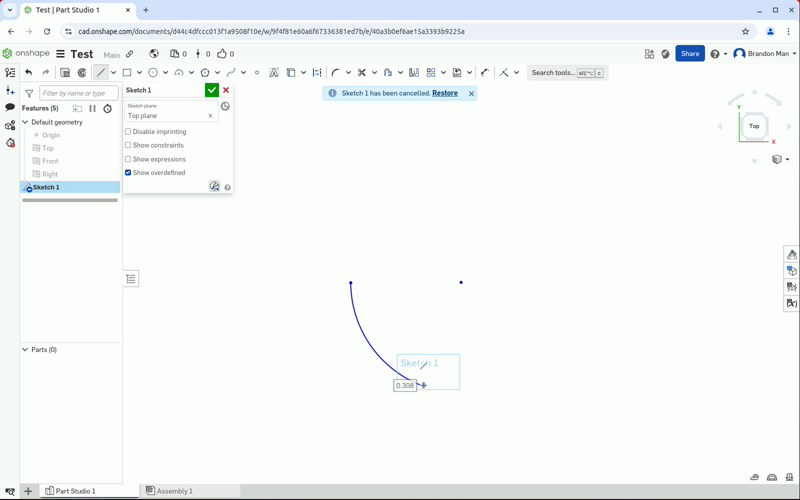
key_up(shift)
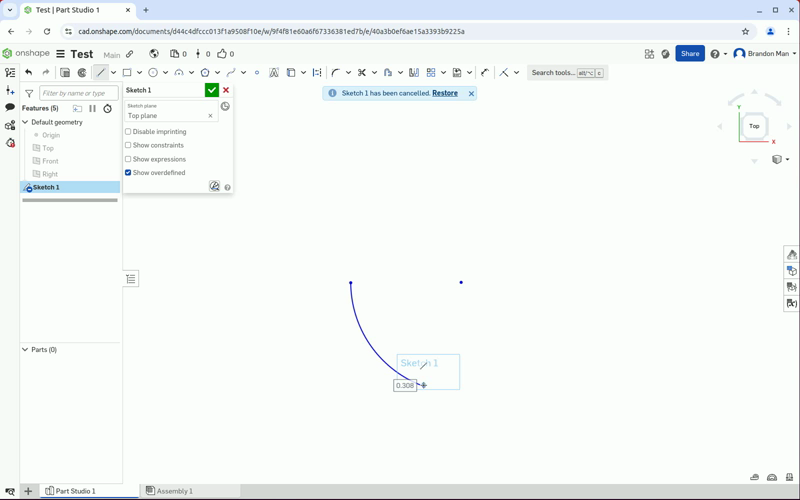
key(esc)
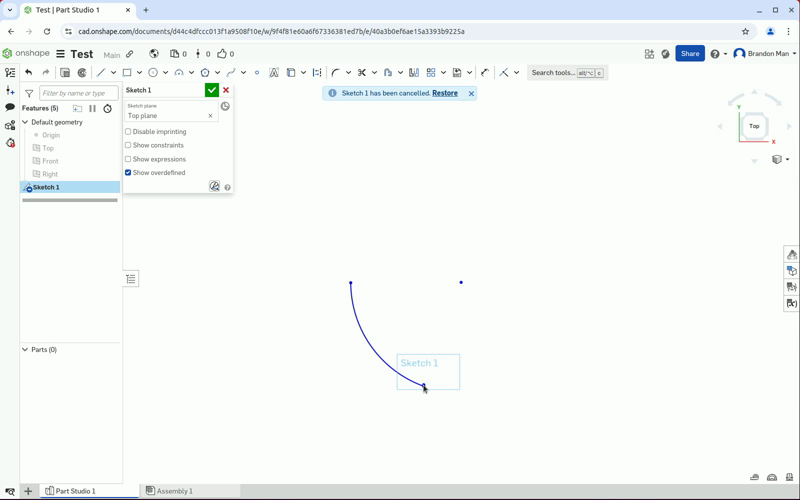
key(a)
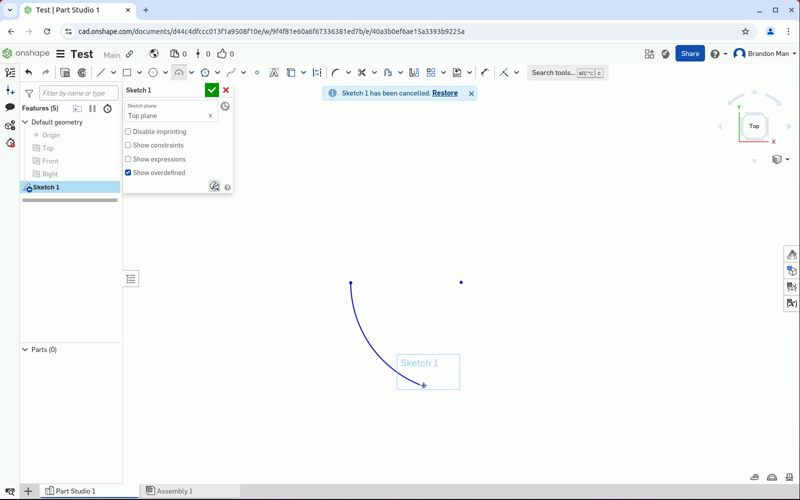
mouse_move(423, 384)
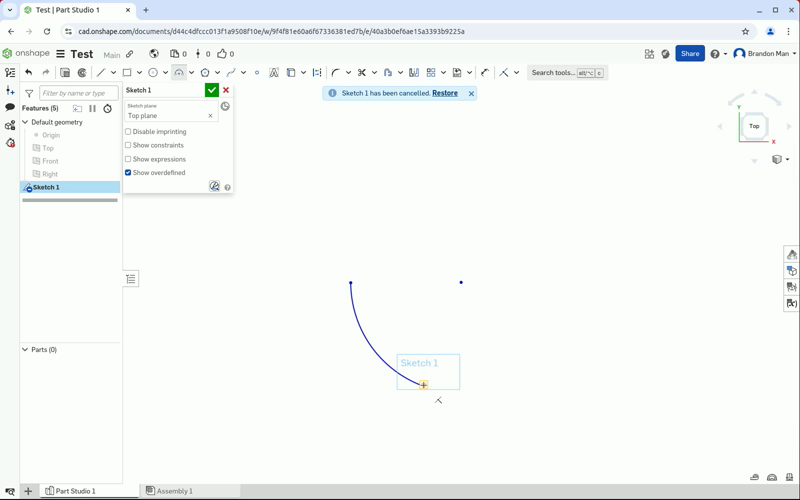
scroll(6)
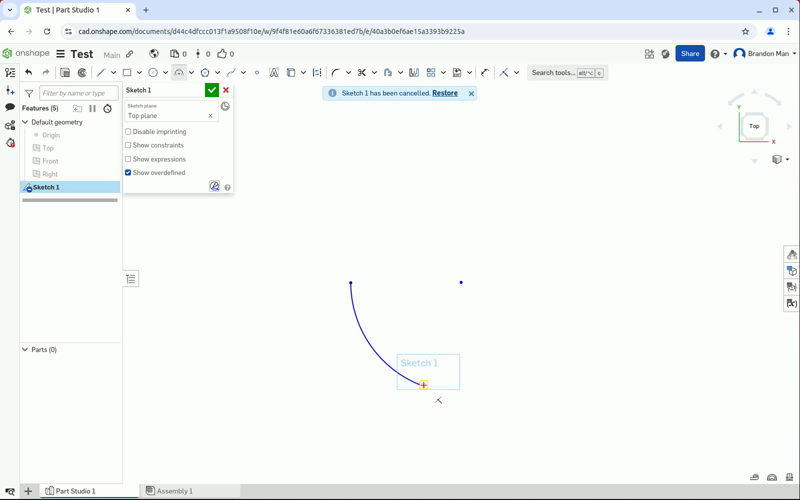
scroll(6)
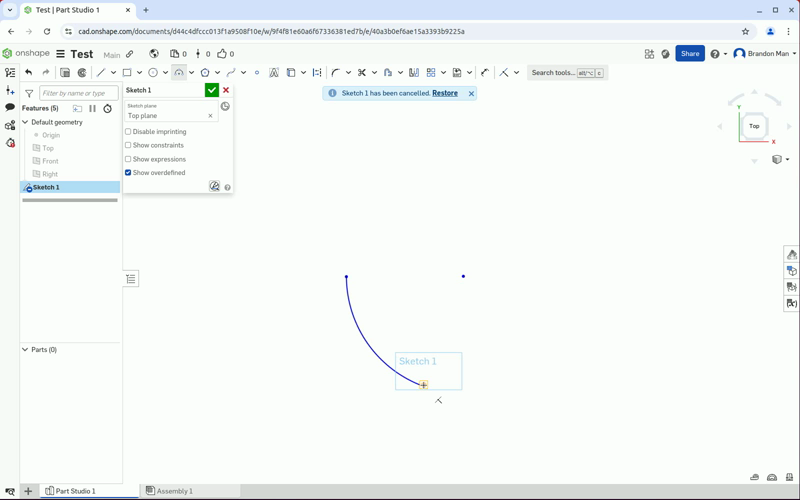
scroll(6)
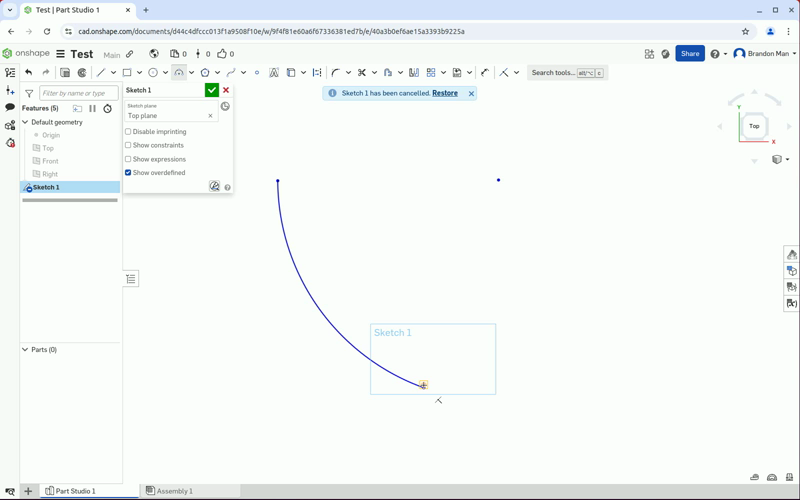
scroll(6)
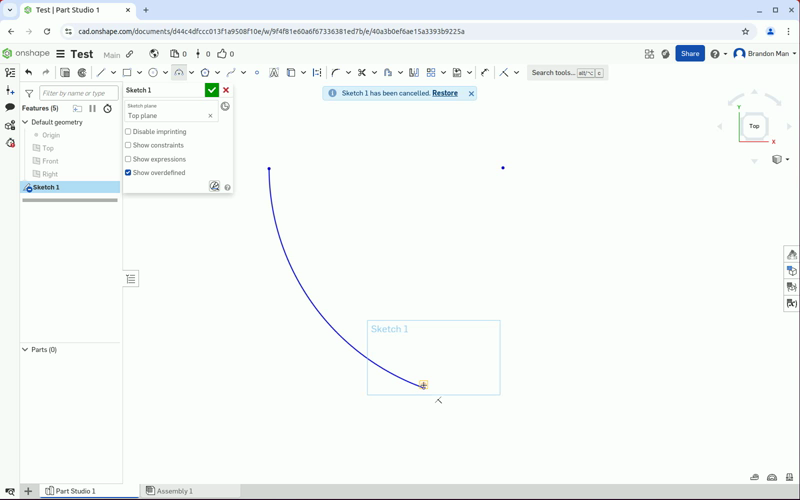
scroll(6)
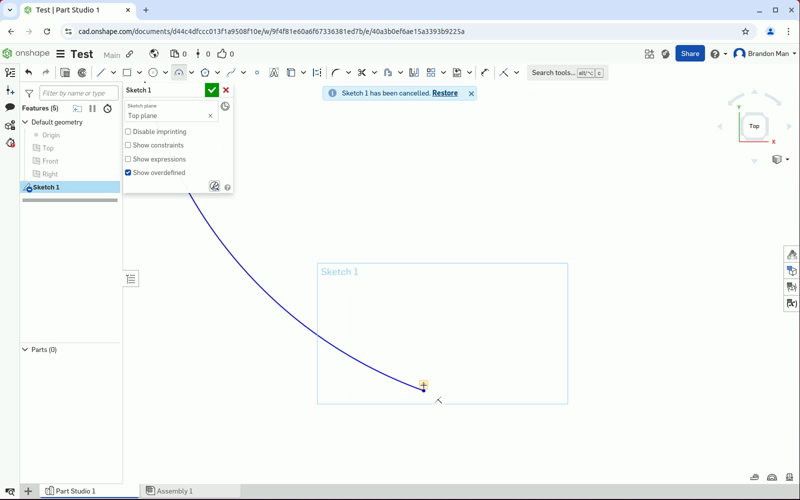
scroll(6)
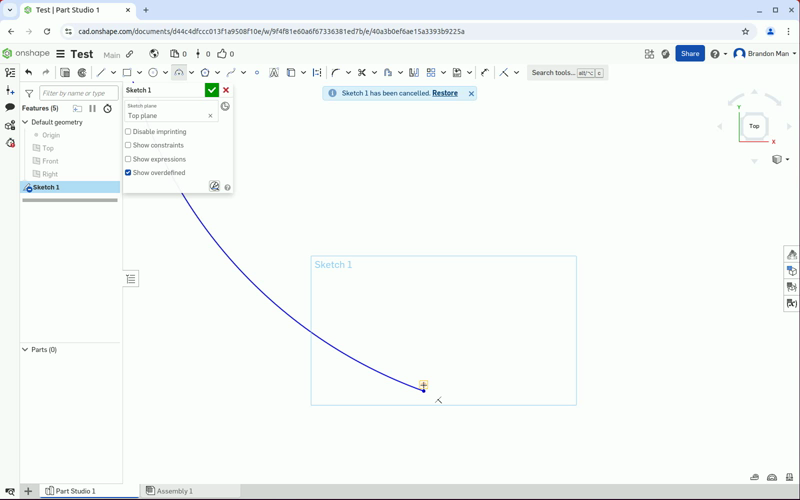
scroll(6)
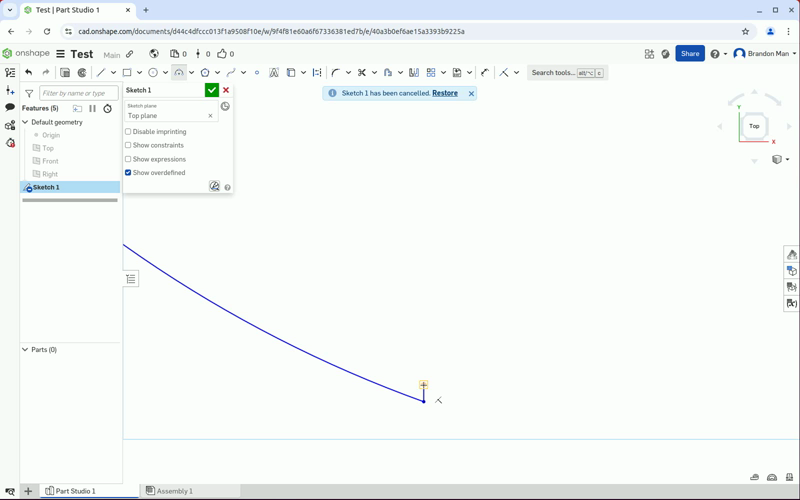
click(423, 384)
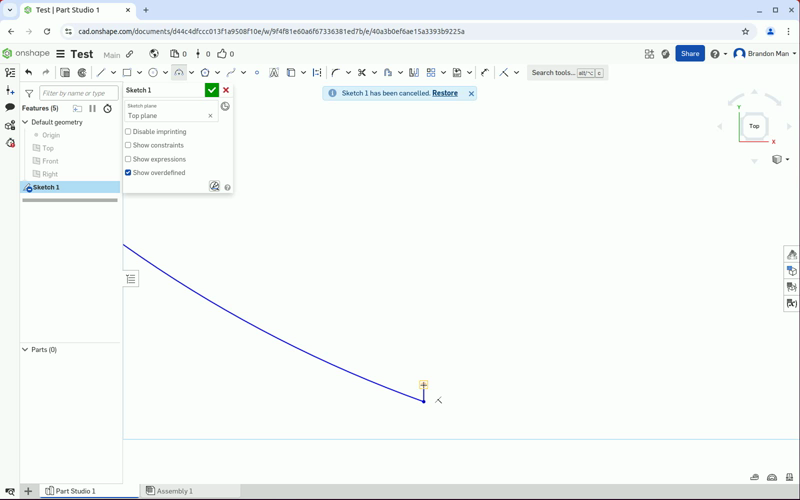
scroll(-6)
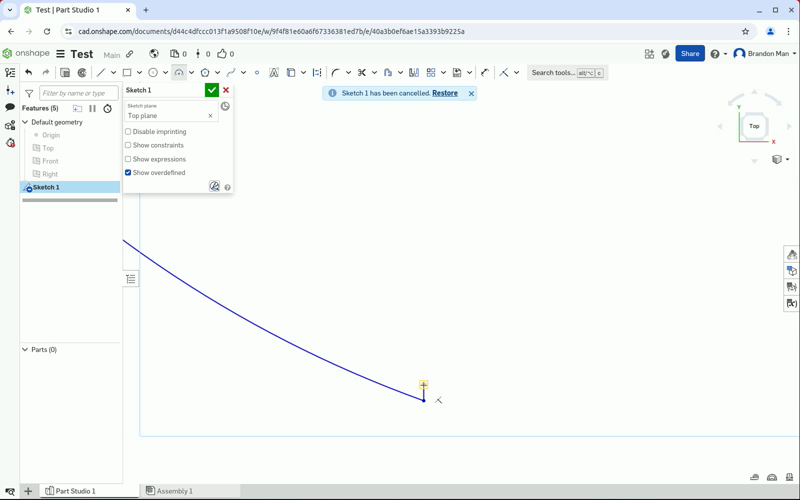
scroll(-6)
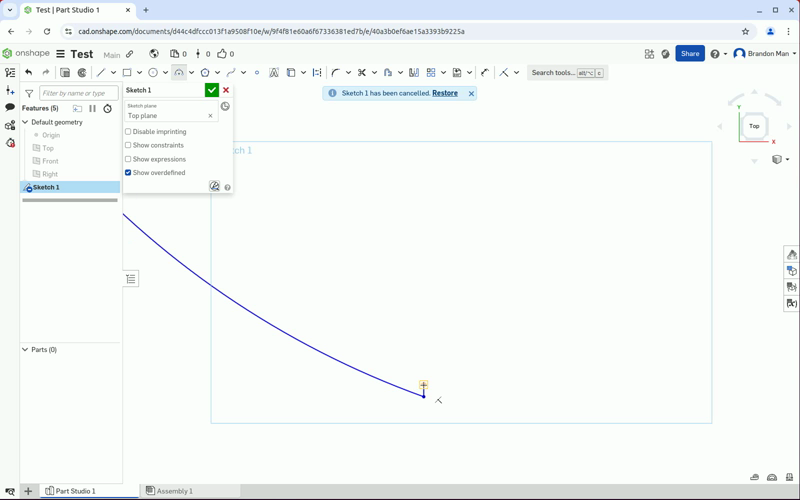
scroll(-6)
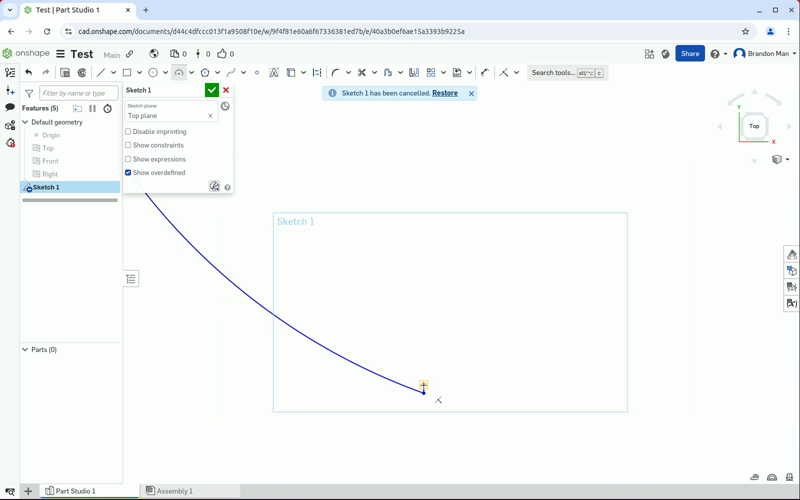
scroll(-6)
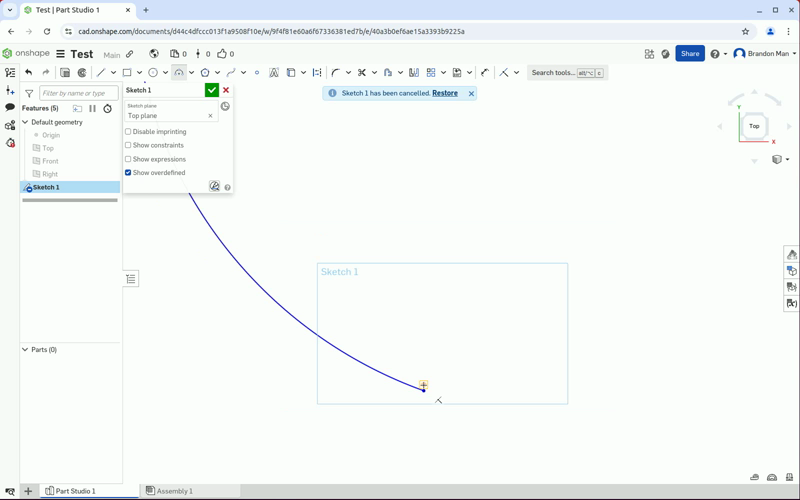
scroll(-6)
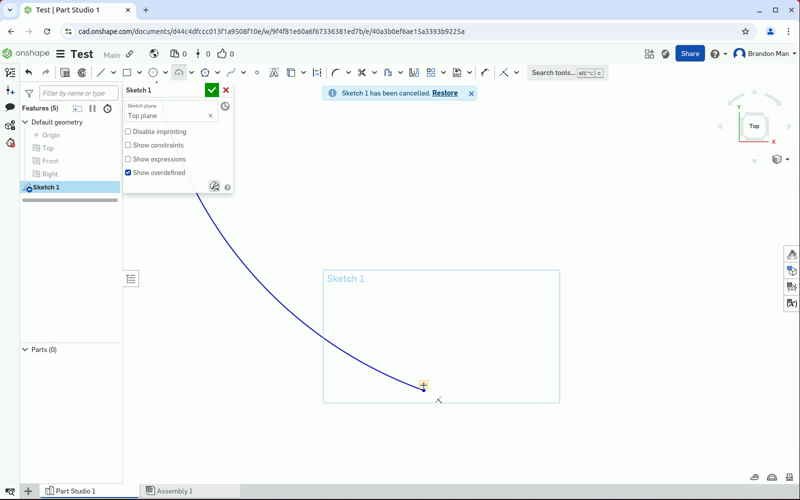
scroll(-6)
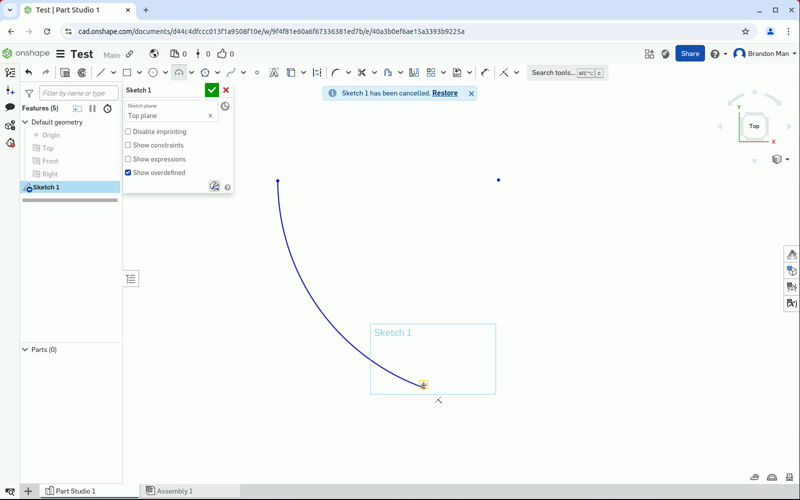
scroll(-6)
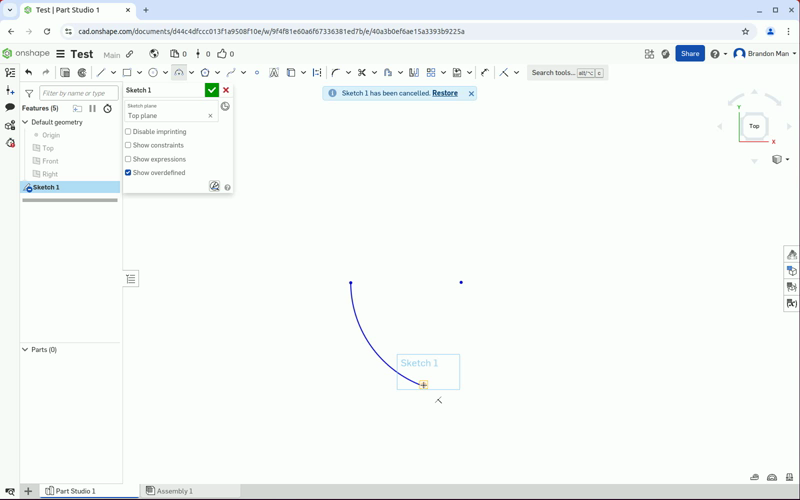
key_down(shift)
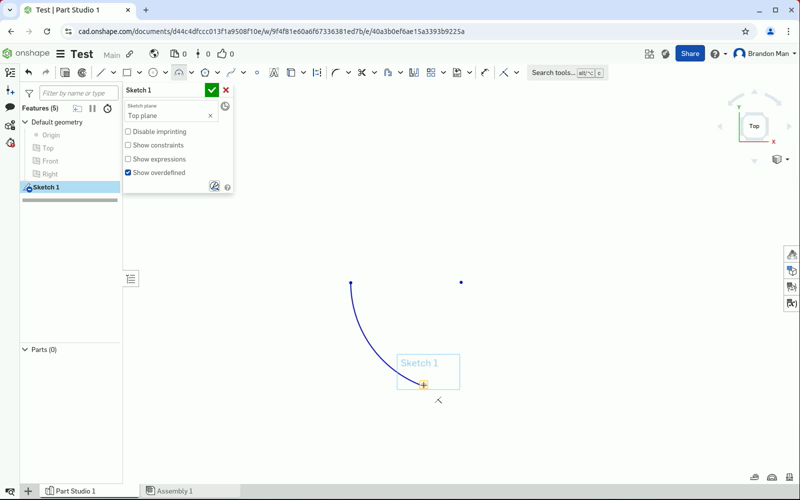
mouse_move(351, 282)
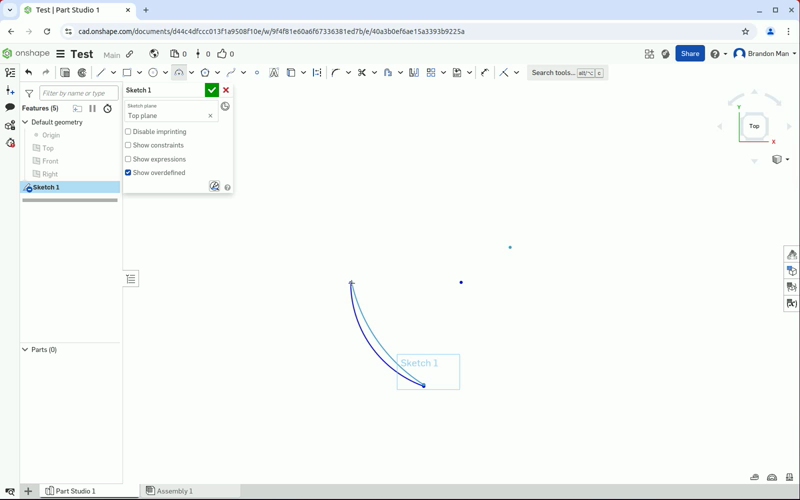
scroll(6)
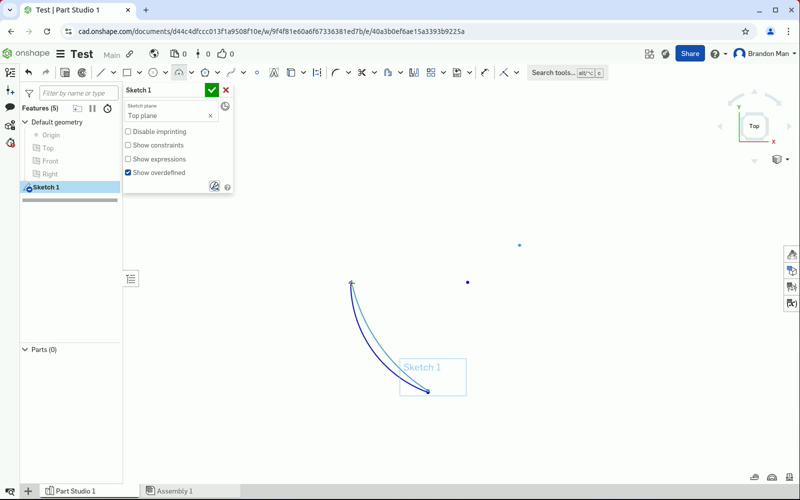
scroll(6)
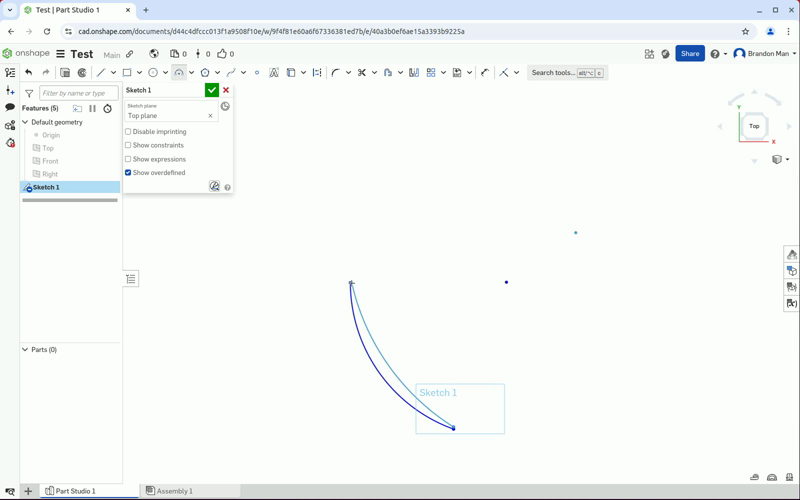
scroll(6)
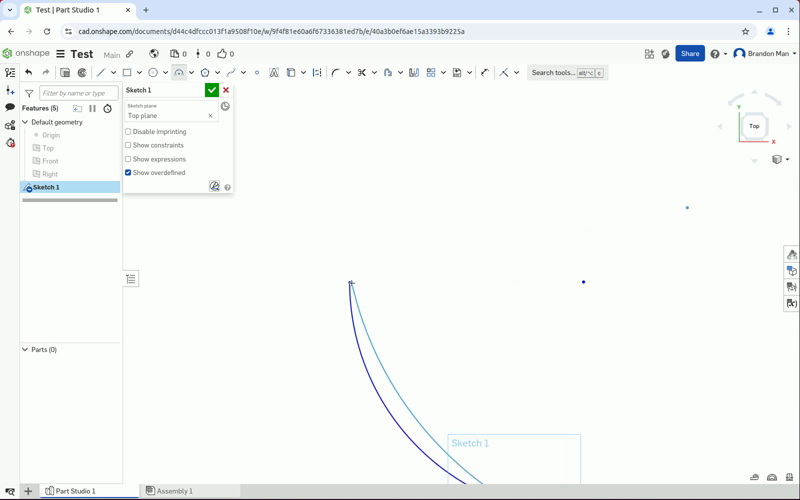
scroll(6)
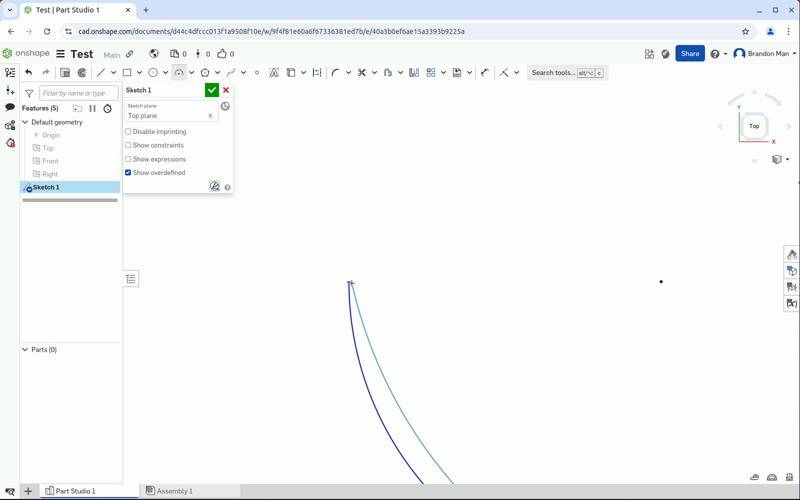
scroll(6)
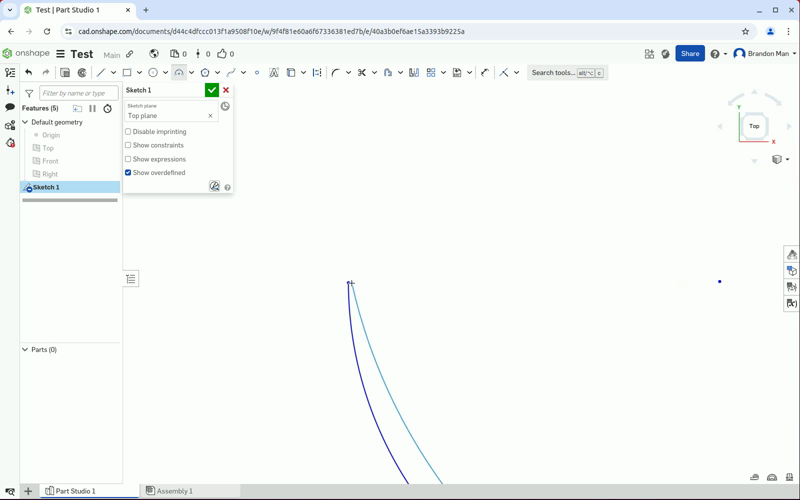
scroll(6)
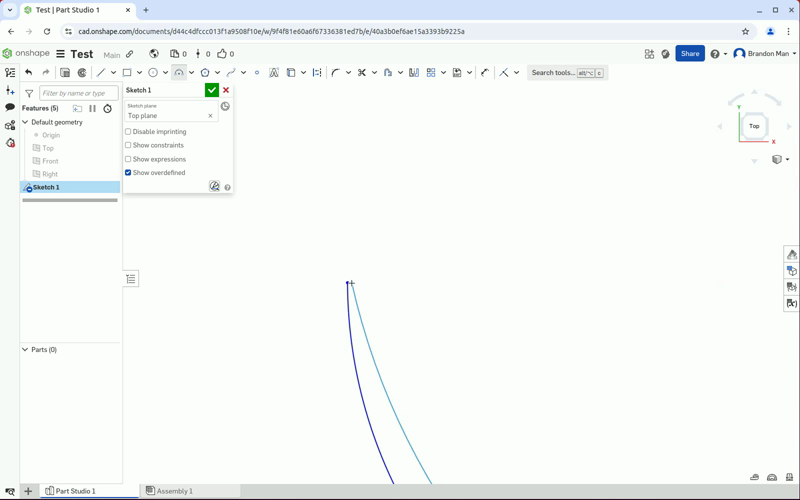
scroll(6)
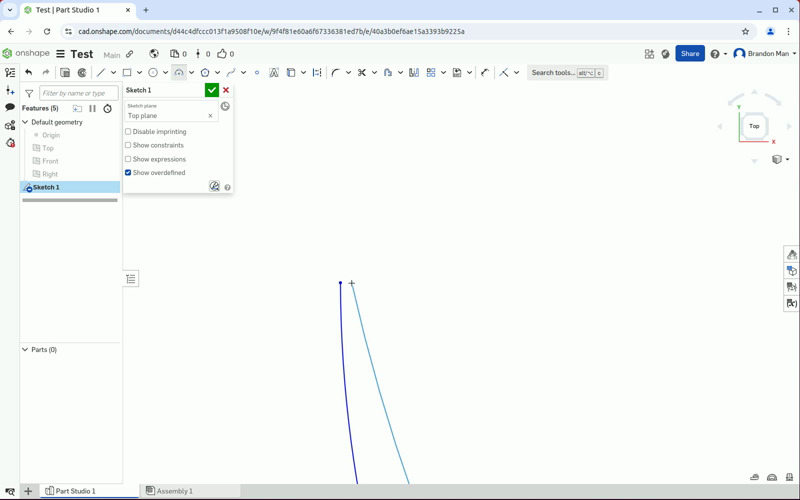
click(351, 282)
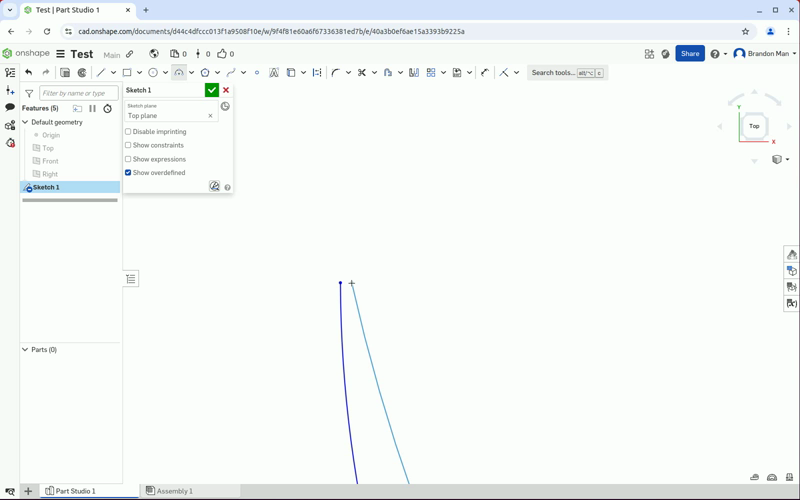
scroll(-6)
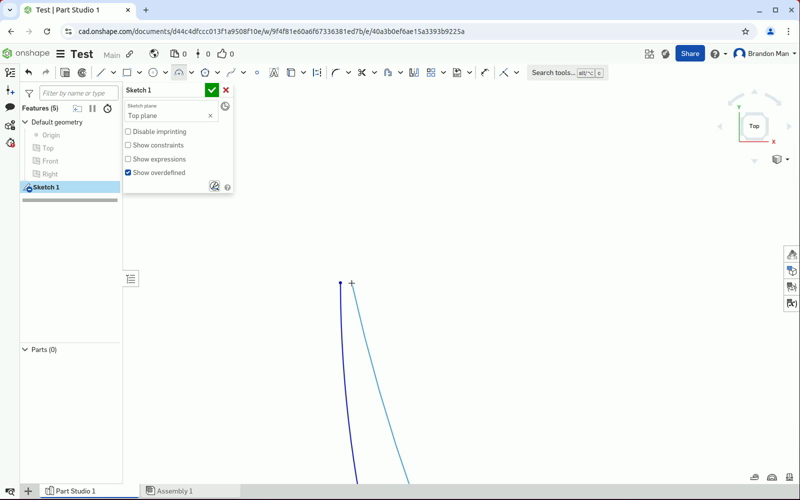
scroll(-6)
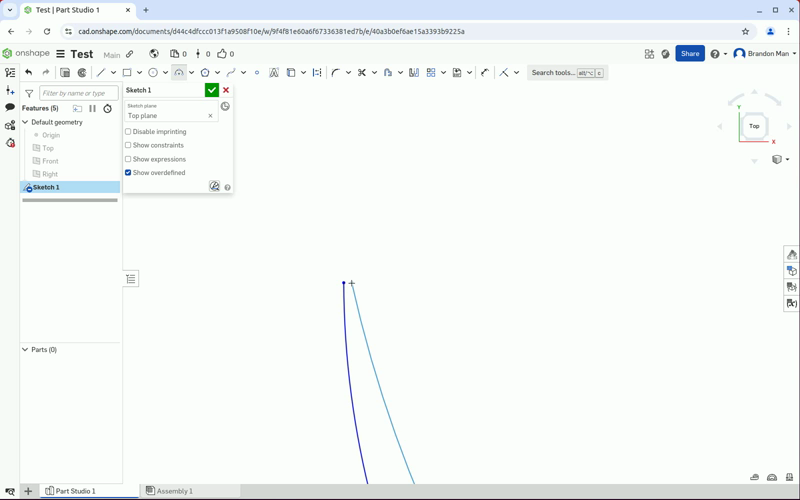
scroll(-6)
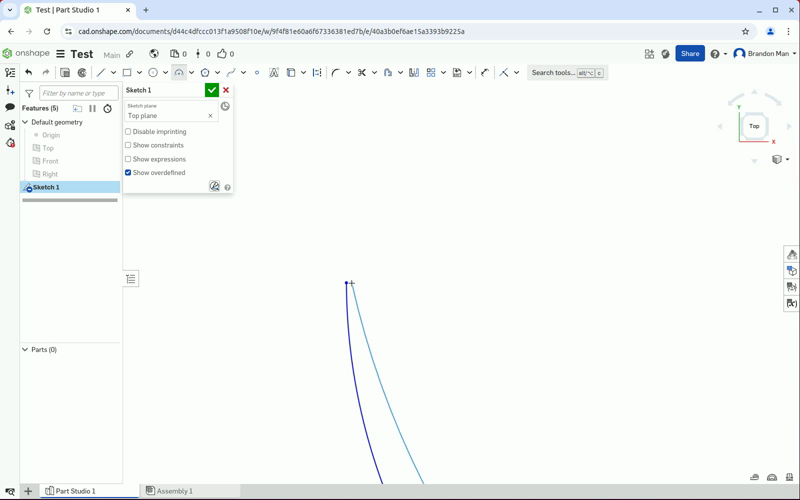
scroll(-6)
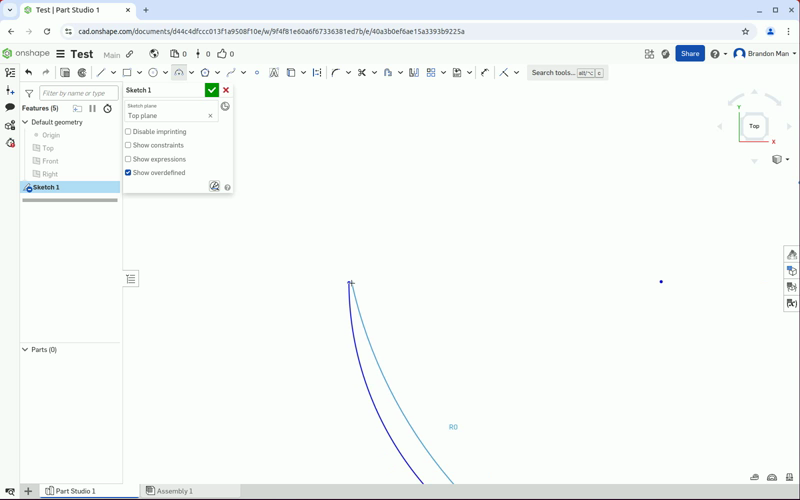
scroll(-6)
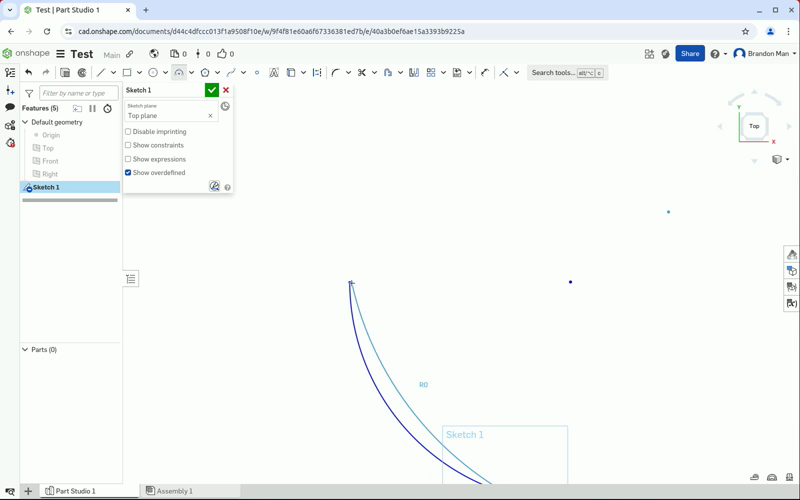
scroll(-6)
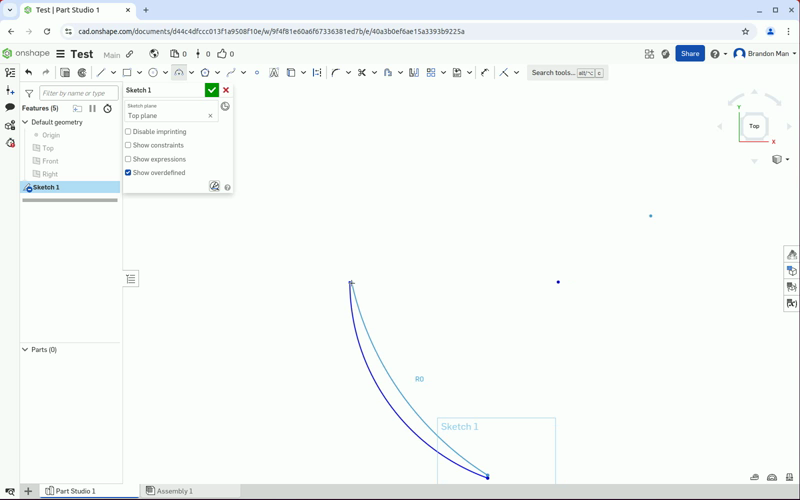
scroll(-6)
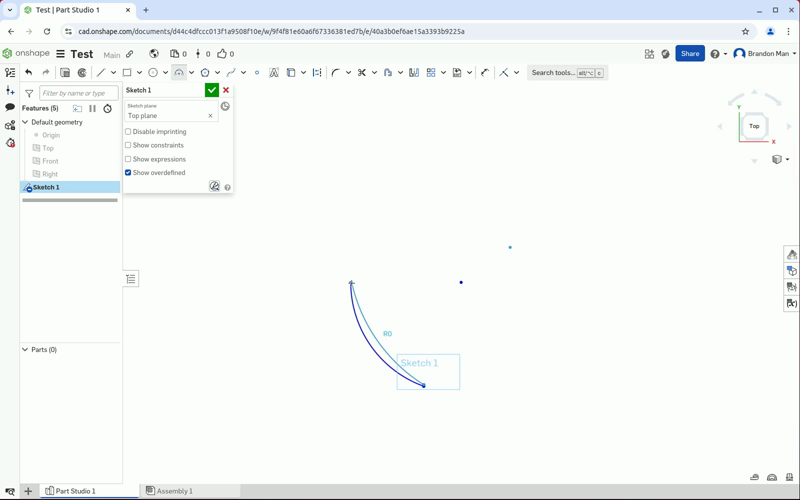
mouse_move(371, 345)
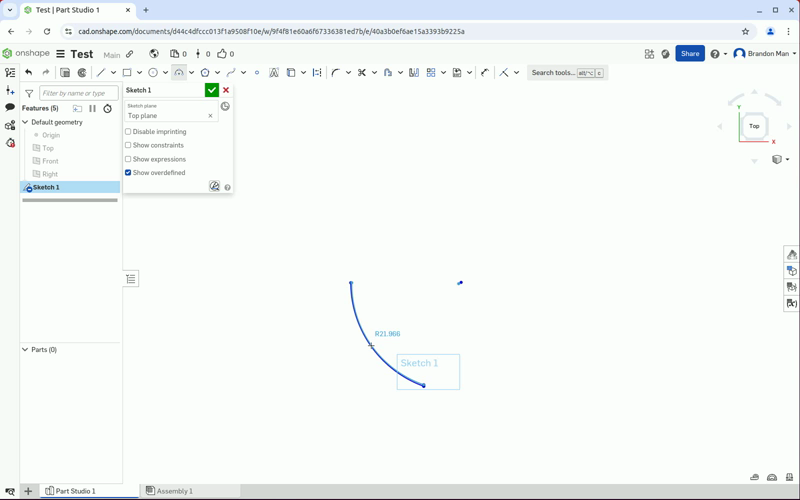
scroll(6)
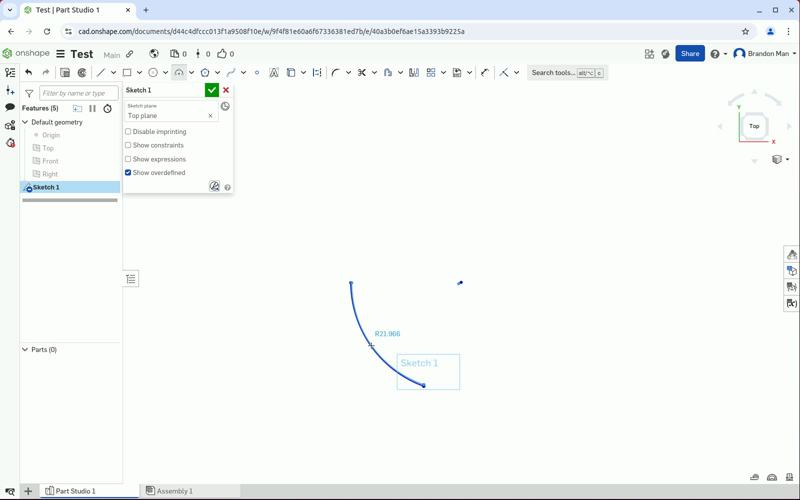
scroll(6)
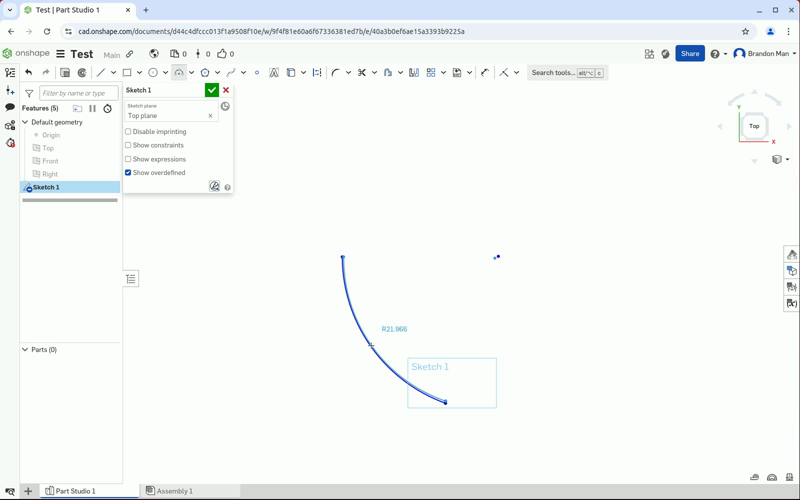
scroll(6)
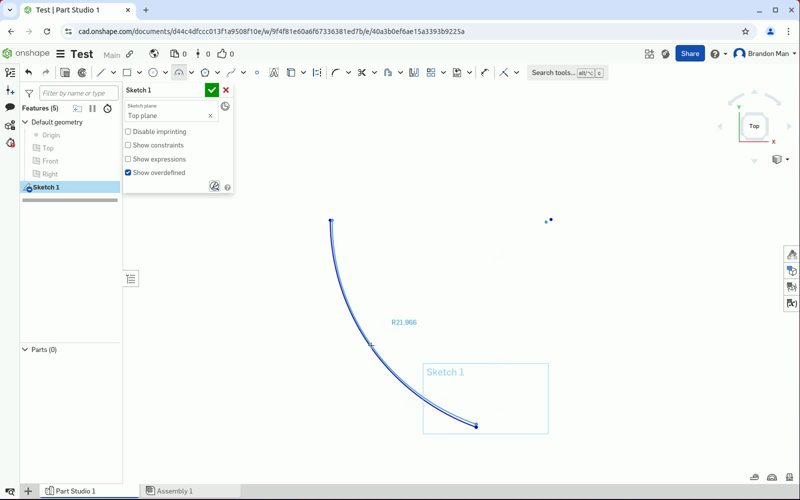
scroll(6)
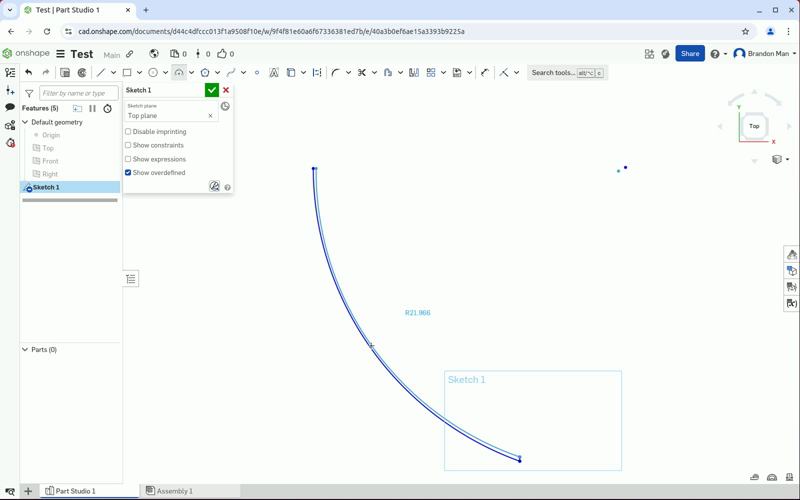
scroll(6)
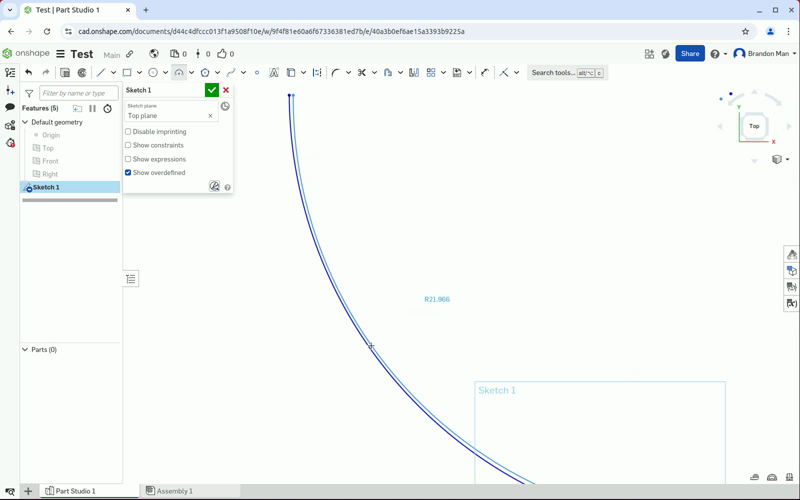
scroll(6)
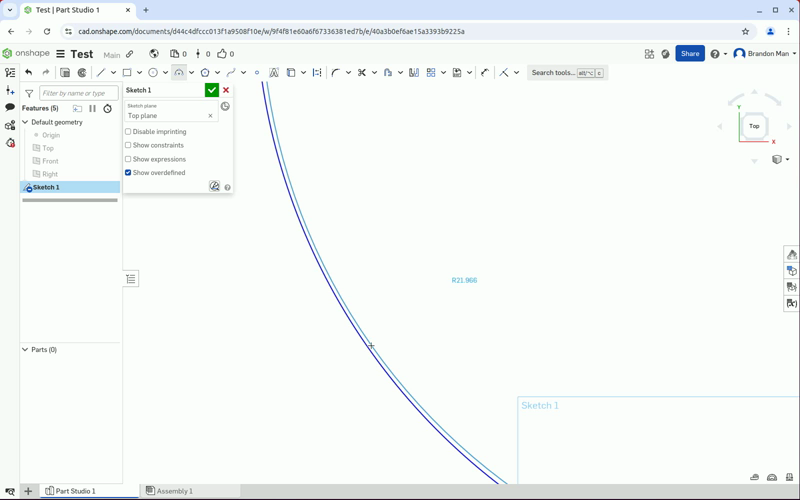
scroll(6)
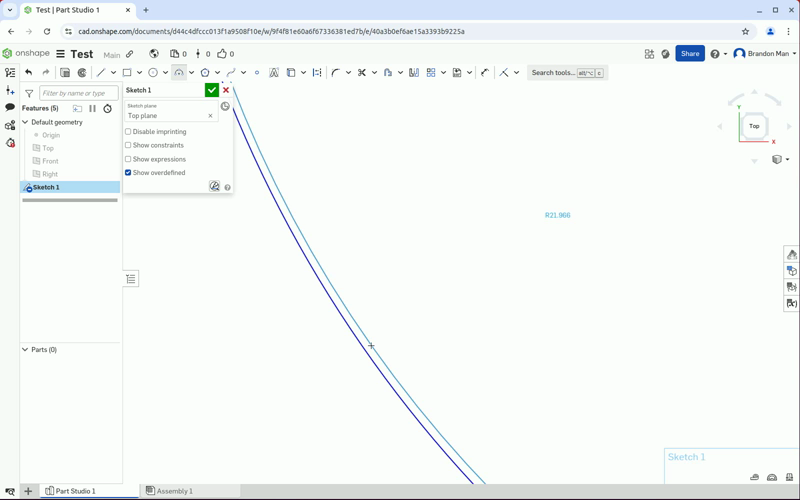
click(371, 345)
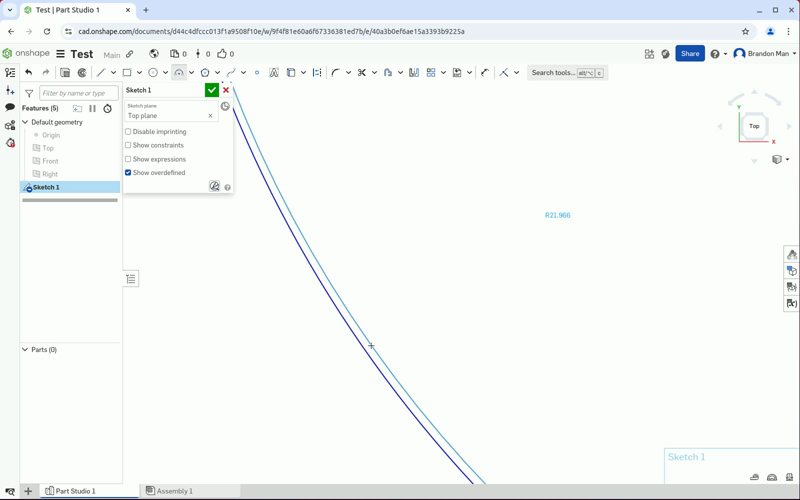
scroll(-6)
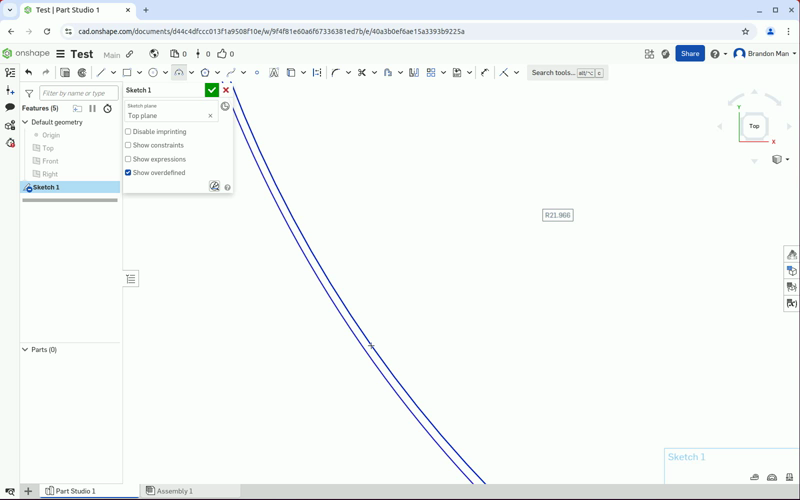
scroll(-6)
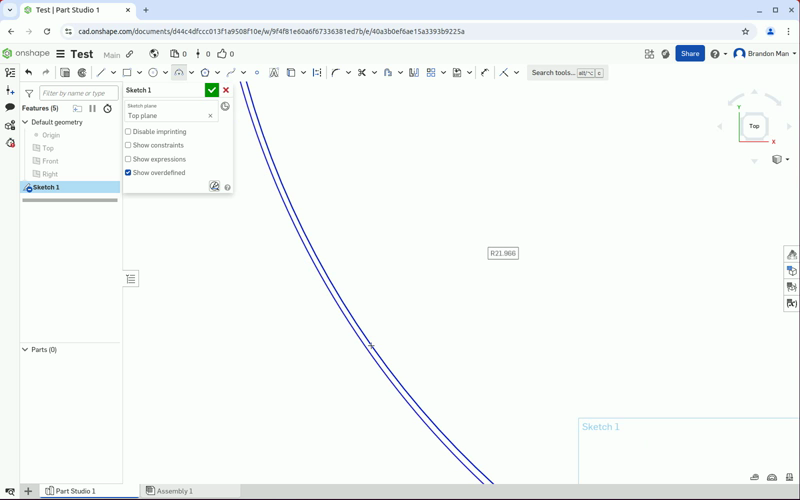
scroll(-6)
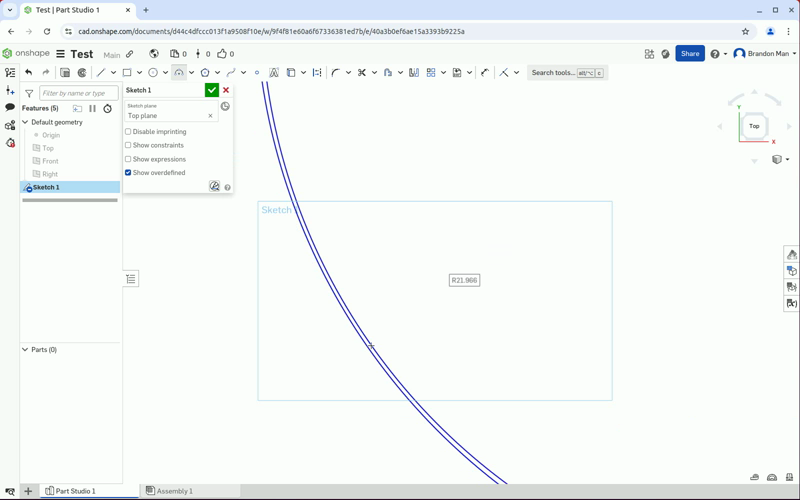
scroll(-6)
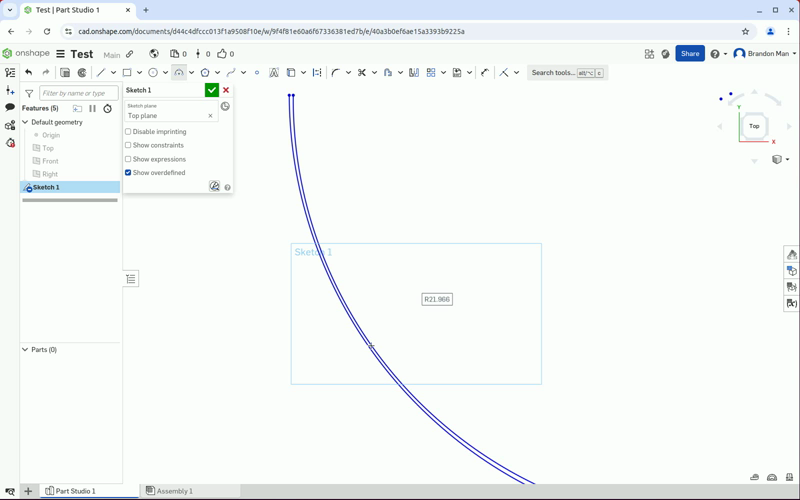
scroll(-6)
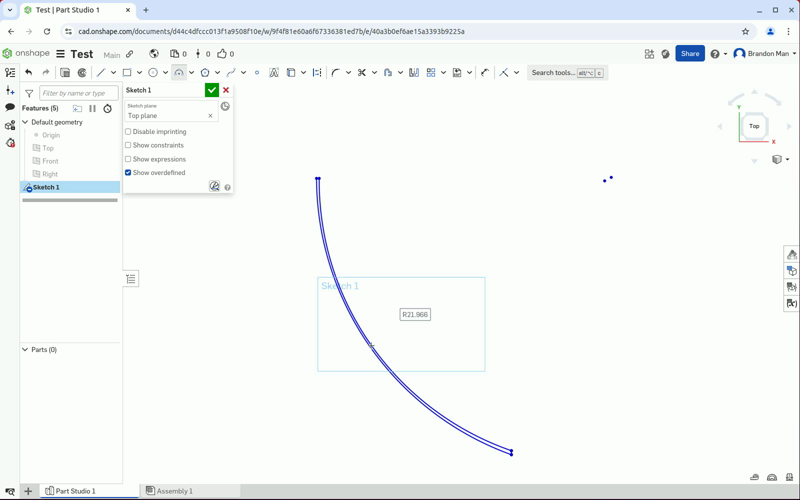
scroll(-6)
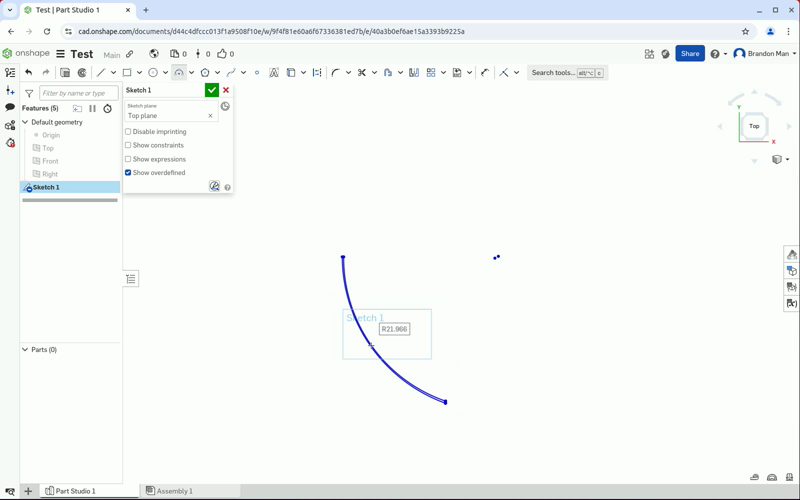
scroll(-6)
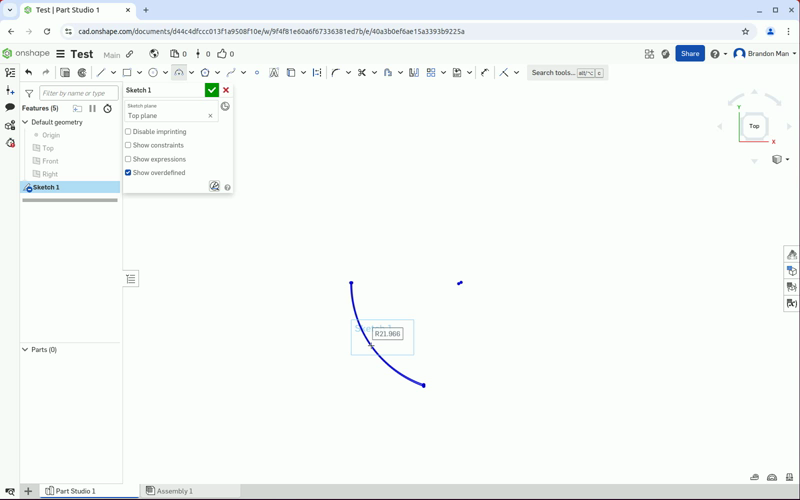
key_up(shift)
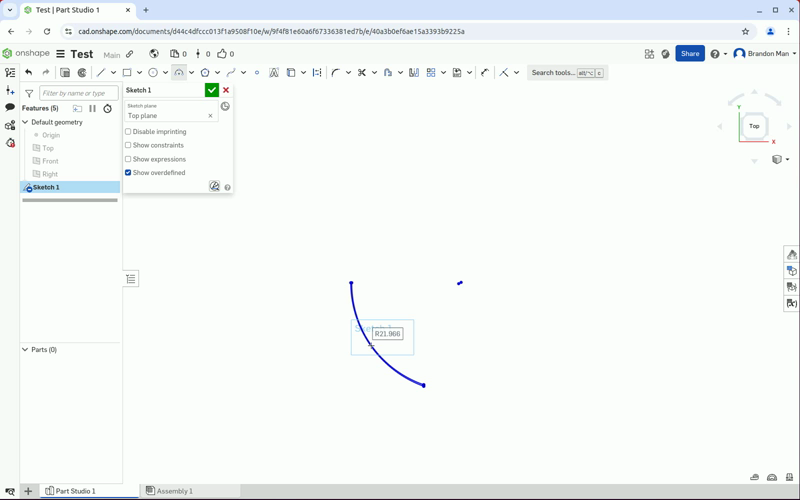
key(esc)
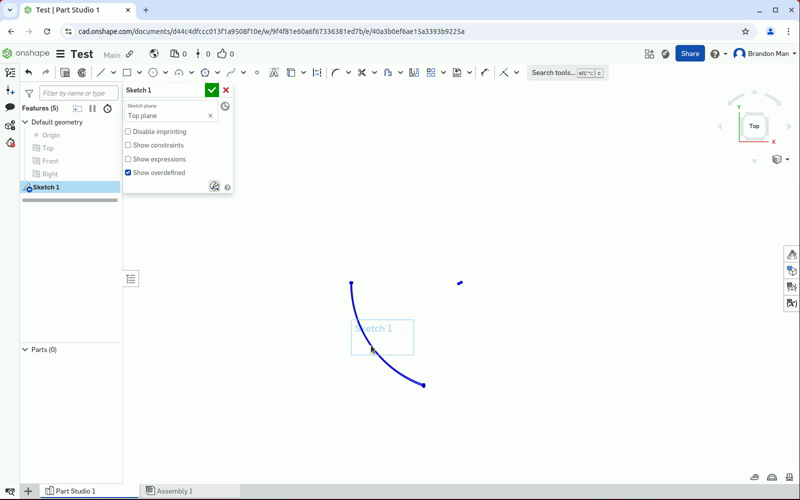
key(l)
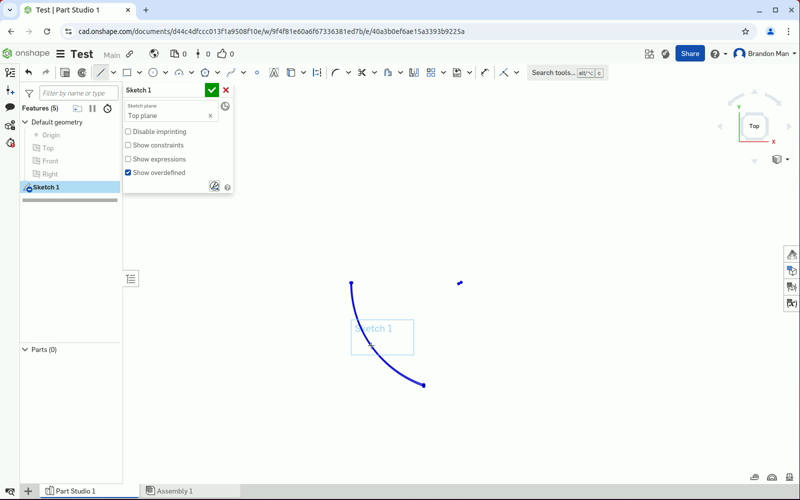
mouse_move(351, 282)
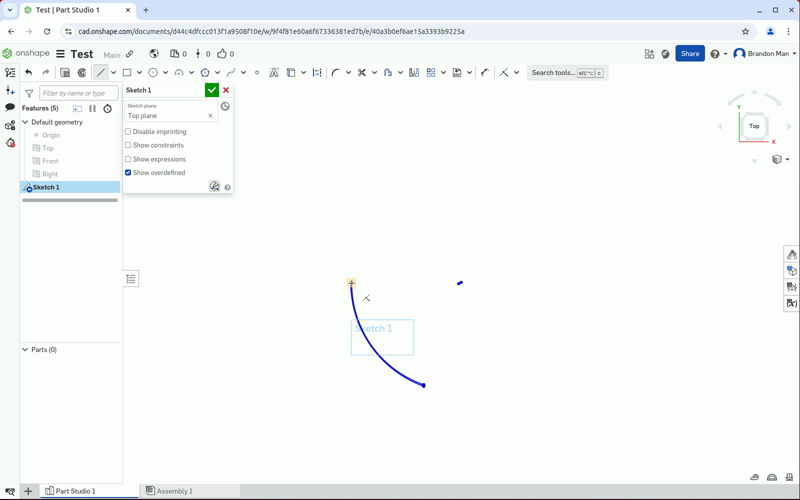
scroll(6)
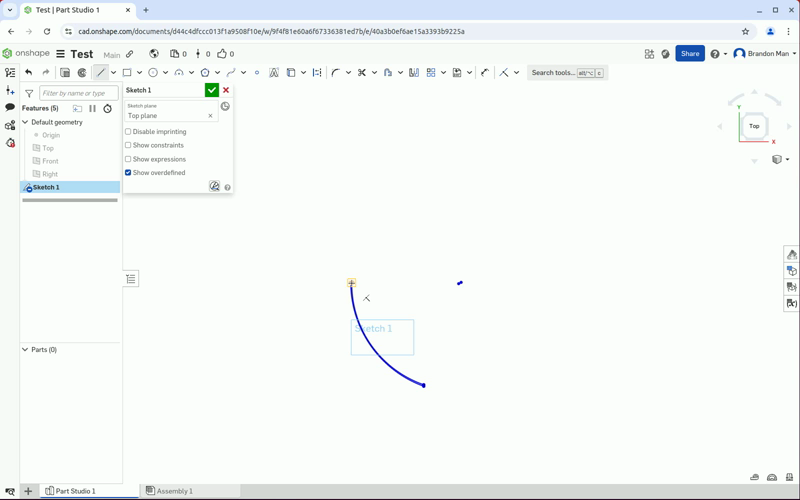
scroll(6)
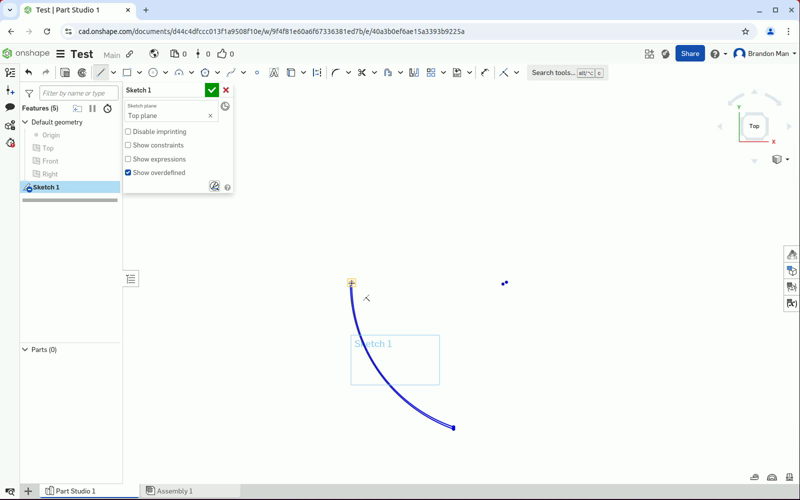
scroll(6)
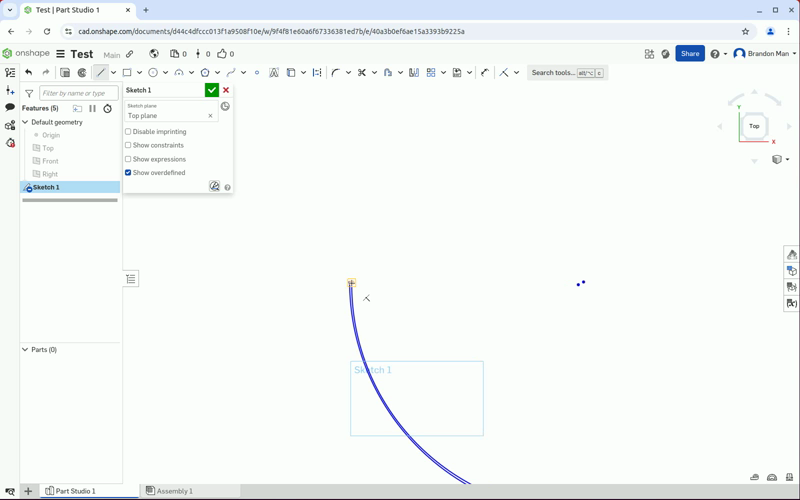
scroll(6)
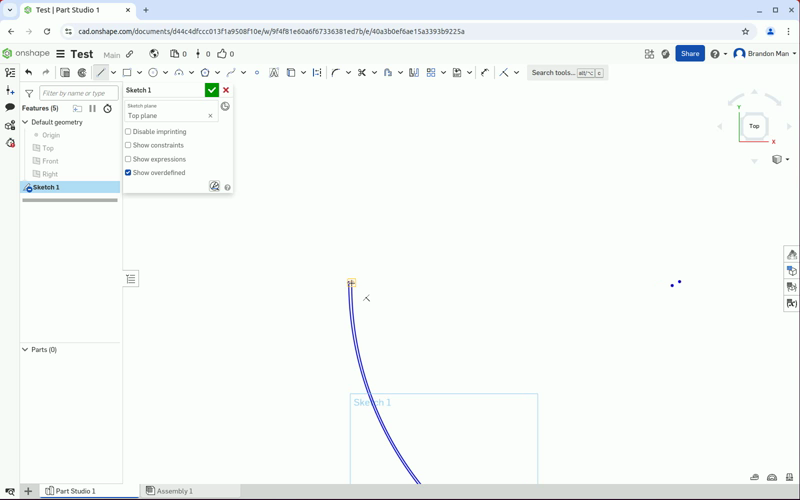
scroll(6)
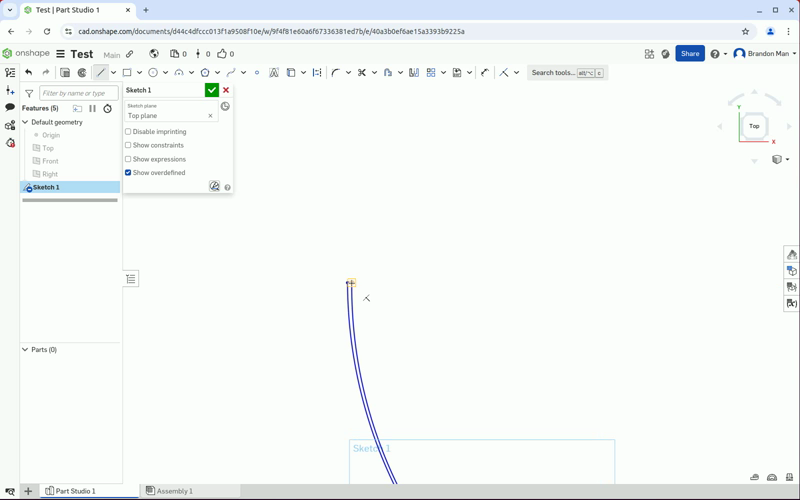
scroll(6)
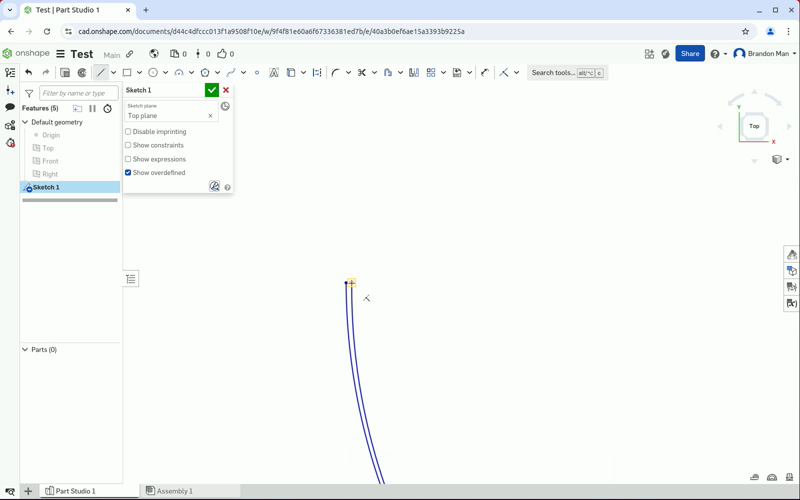
scroll(6)
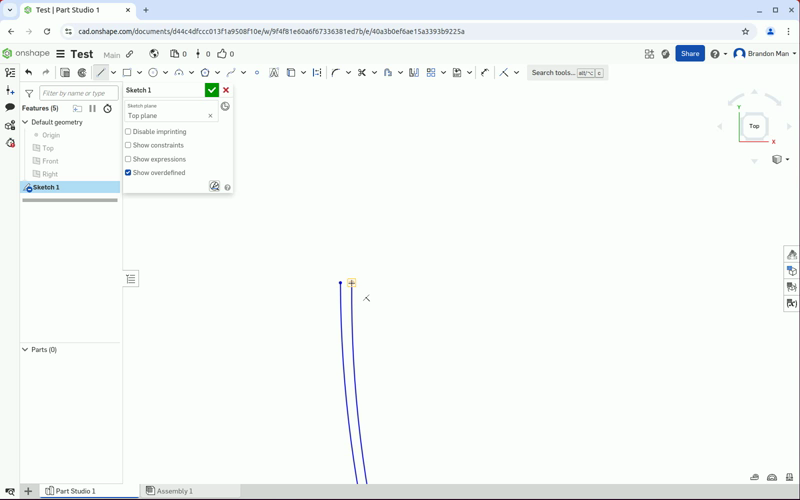
click(351, 282)
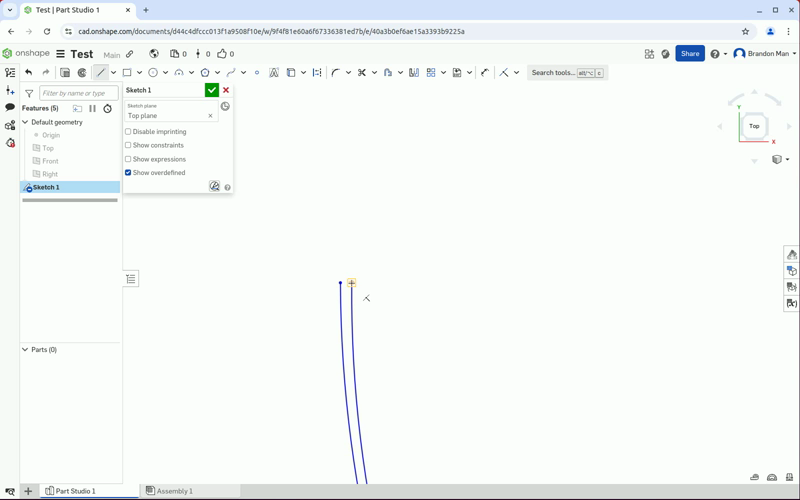
scroll(-6)
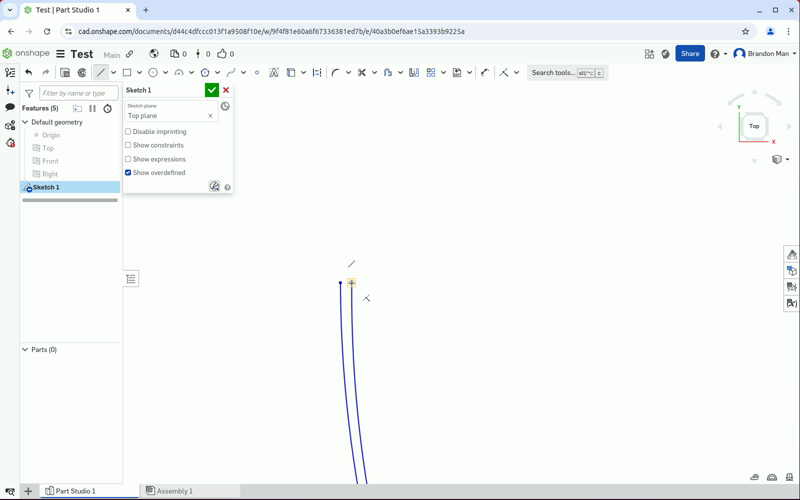
scroll(-6)
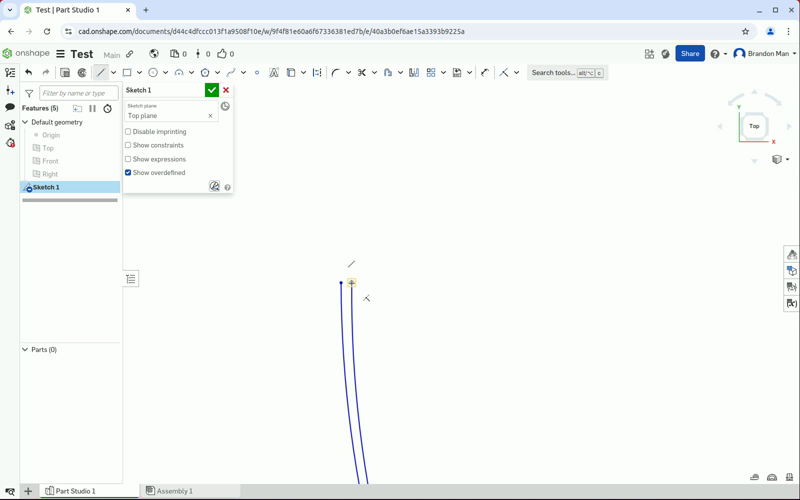
scroll(-6)
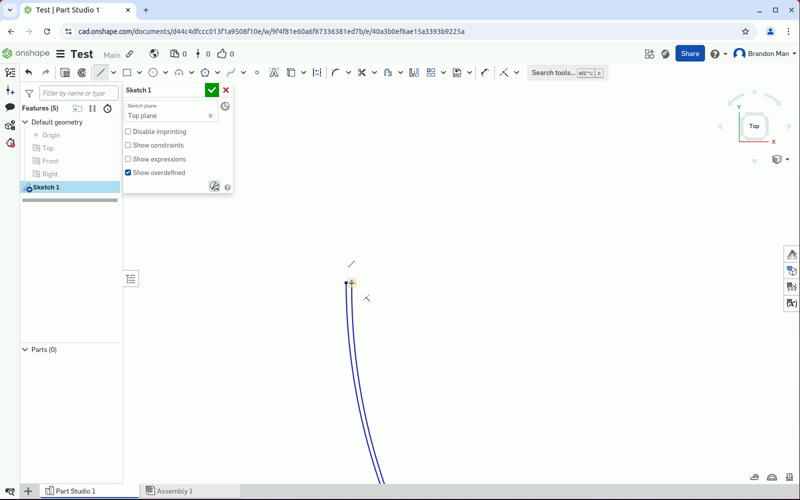
scroll(-6)
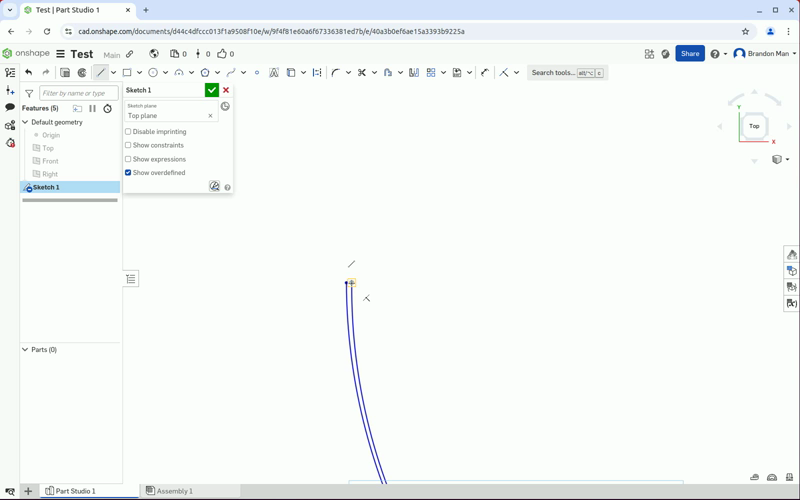
scroll(-6)
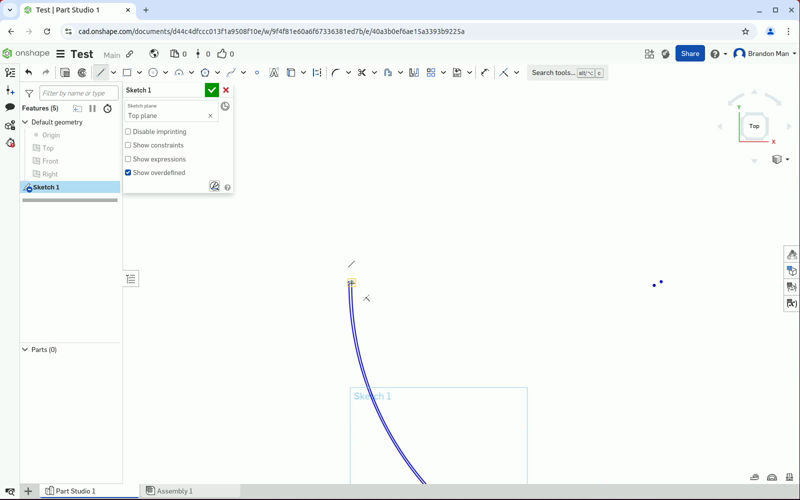
scroll(-6)
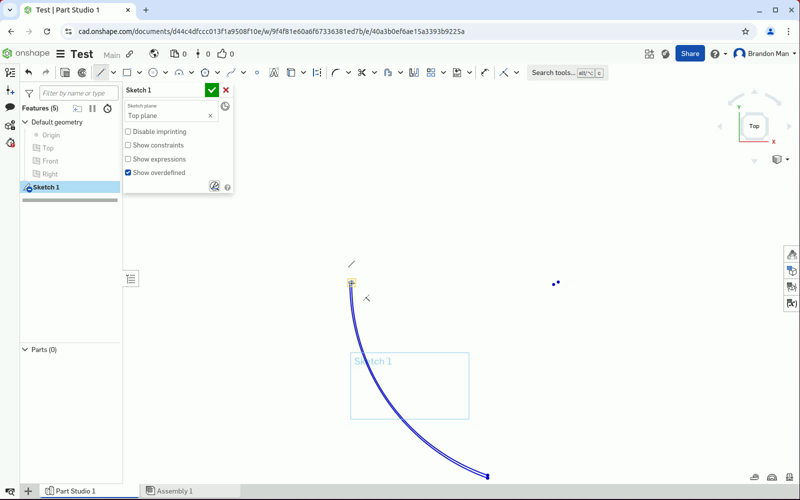
scroll(-6)
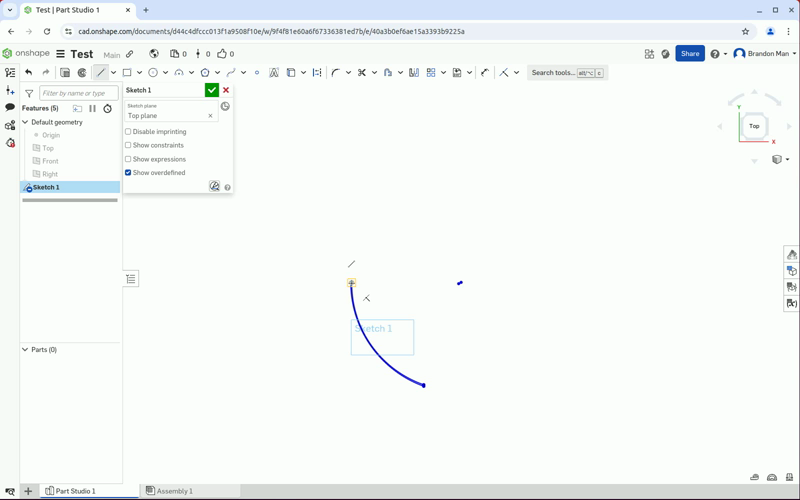
mouse_move(381, 282)
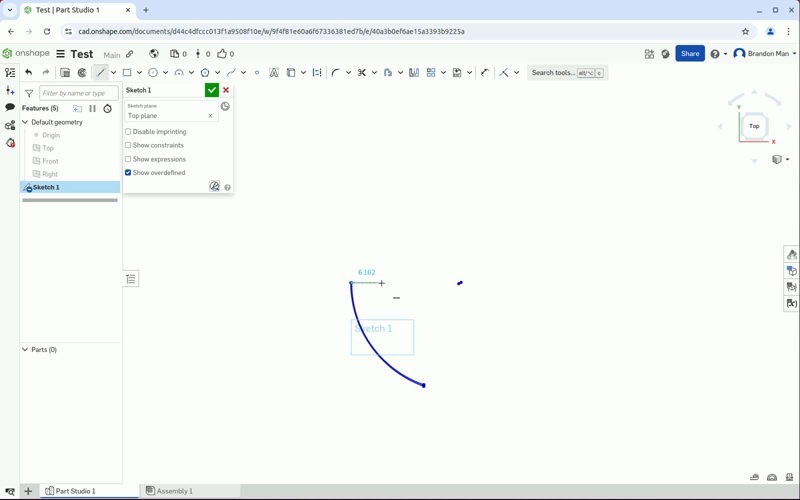
key_down(shift)
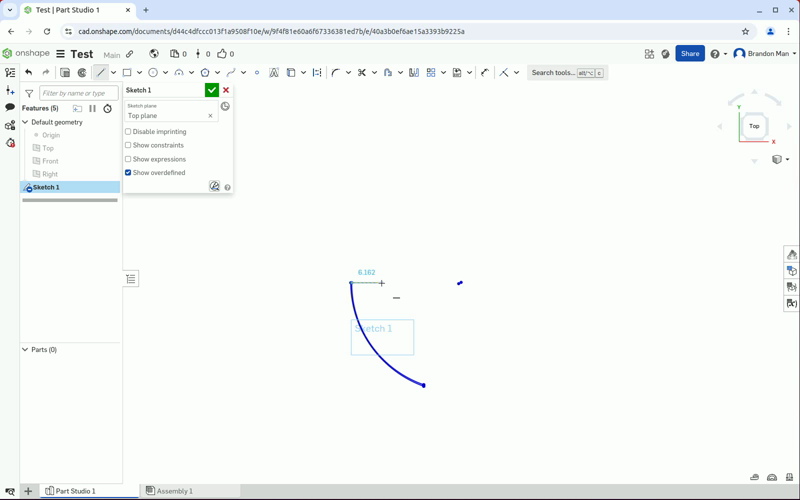
mouse_move(350, 282)
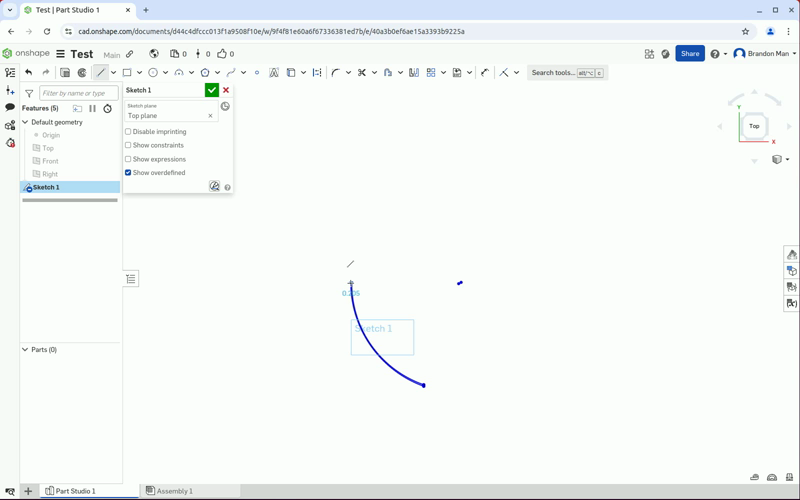
scroll(6)
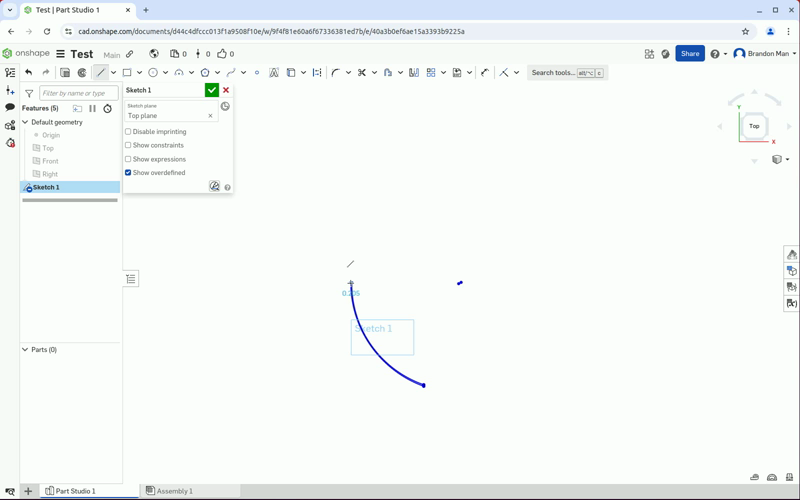
scroll(6)
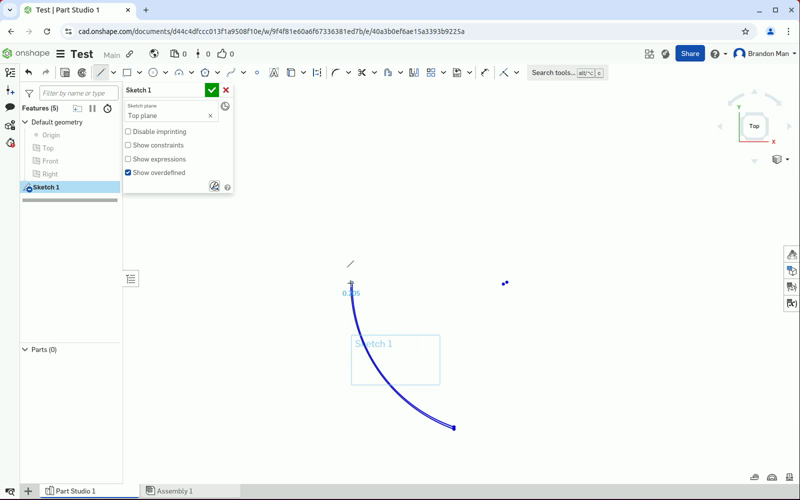
scroll(6)
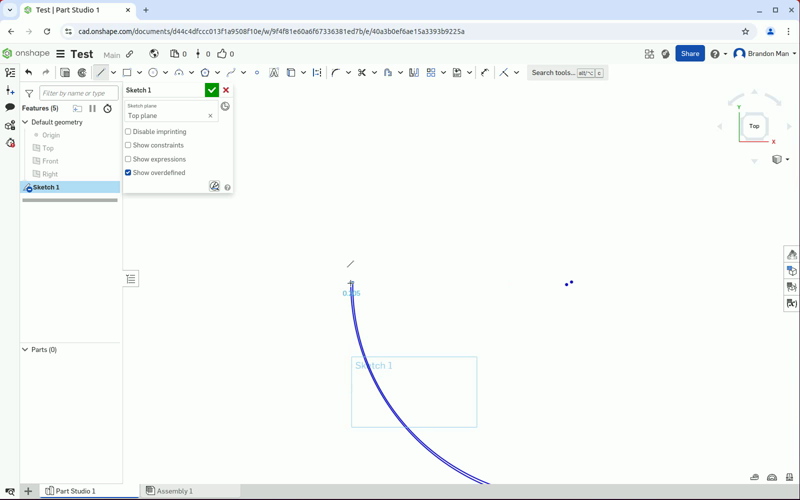
scroll(6)
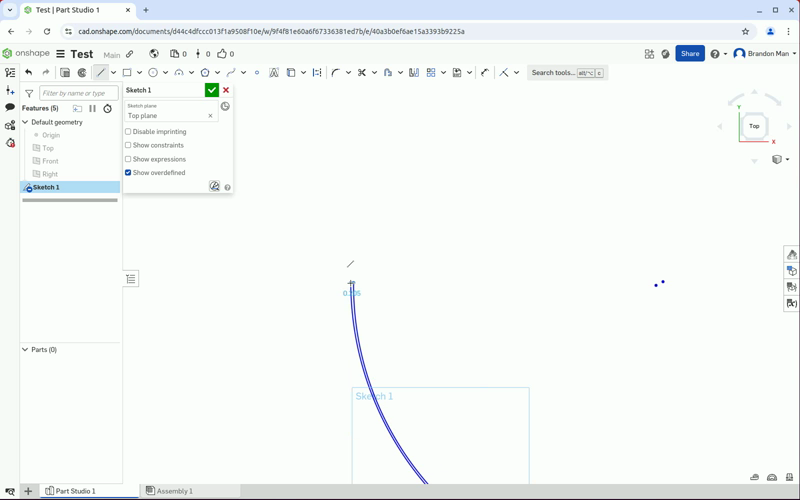
scroll(6)
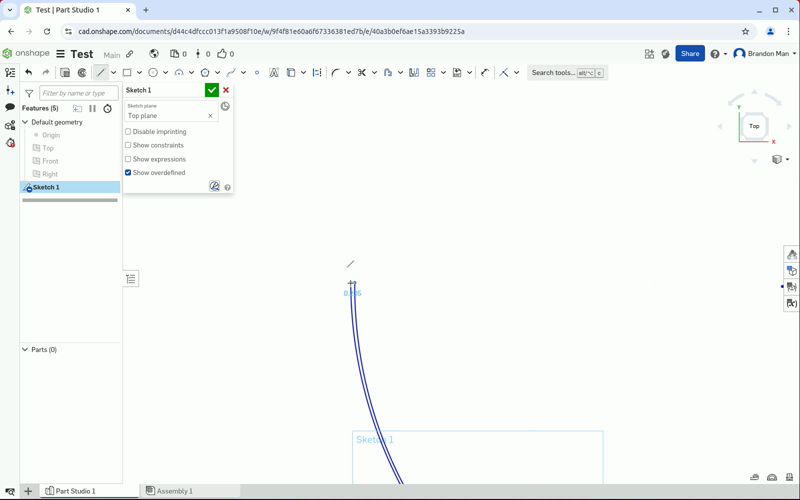
scroll(6)
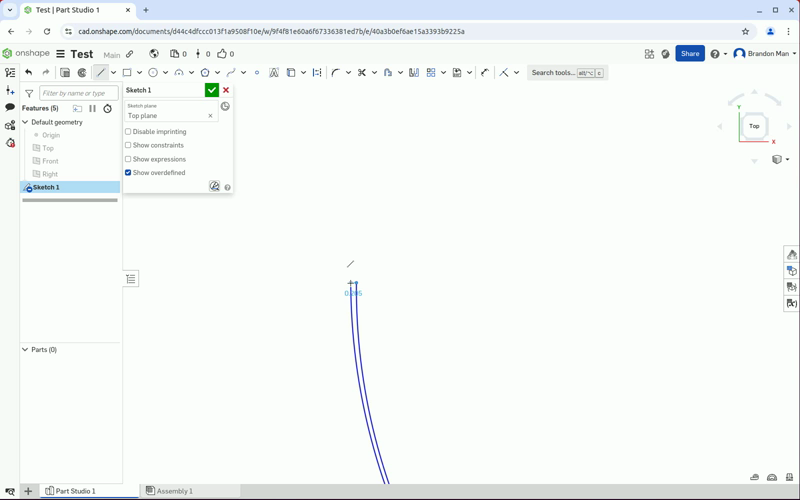
scroll(6)
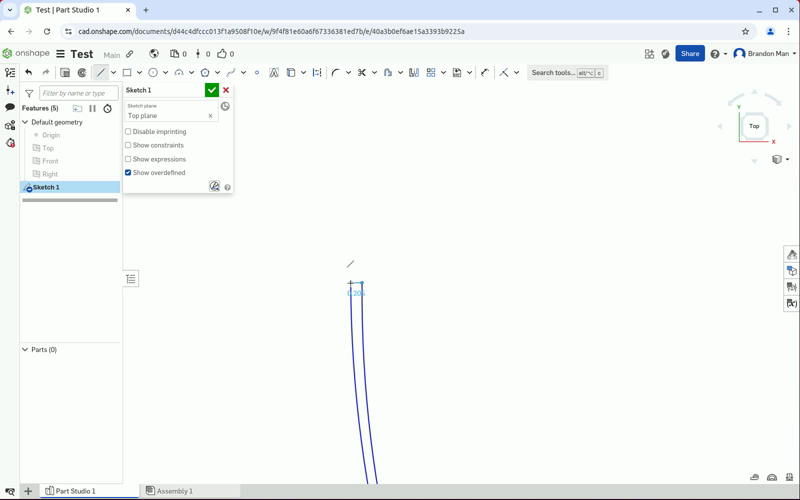
key_up(shift)
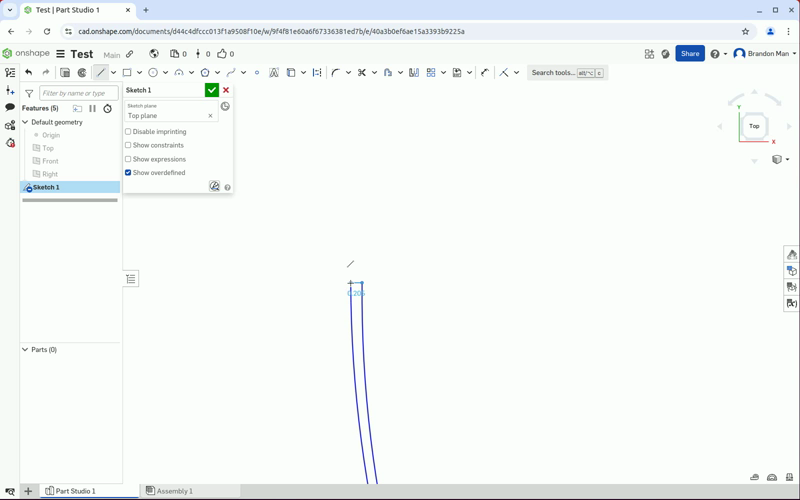
click(350, 282)
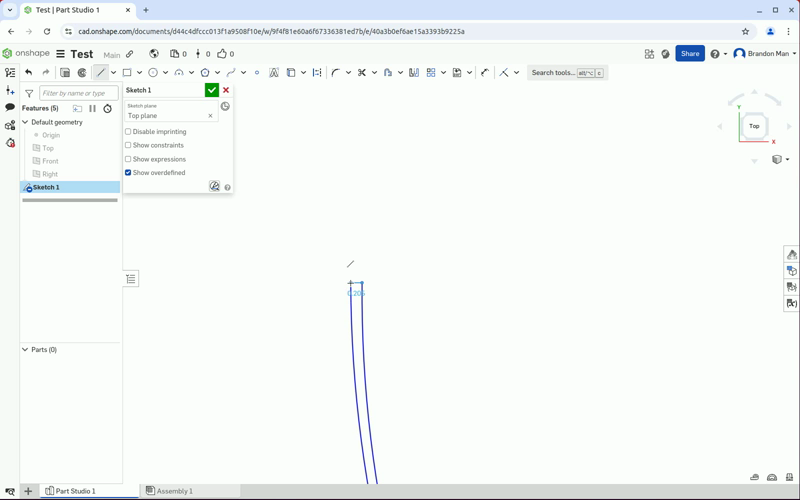
scroll(-6)
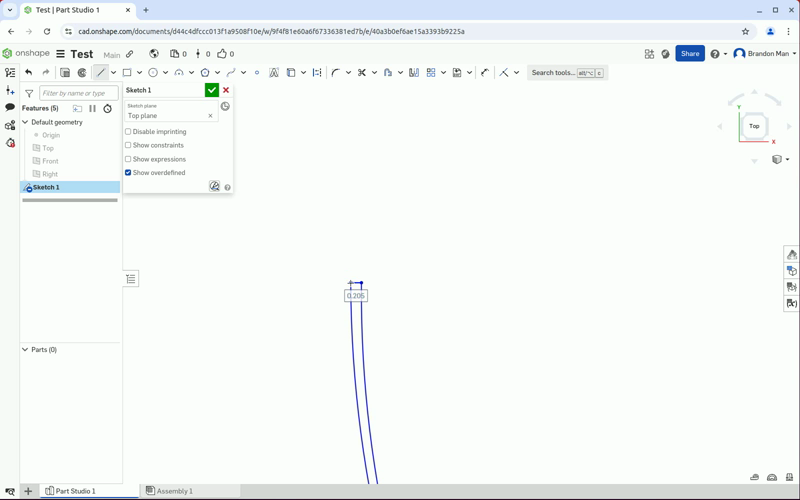
scroll(-6)
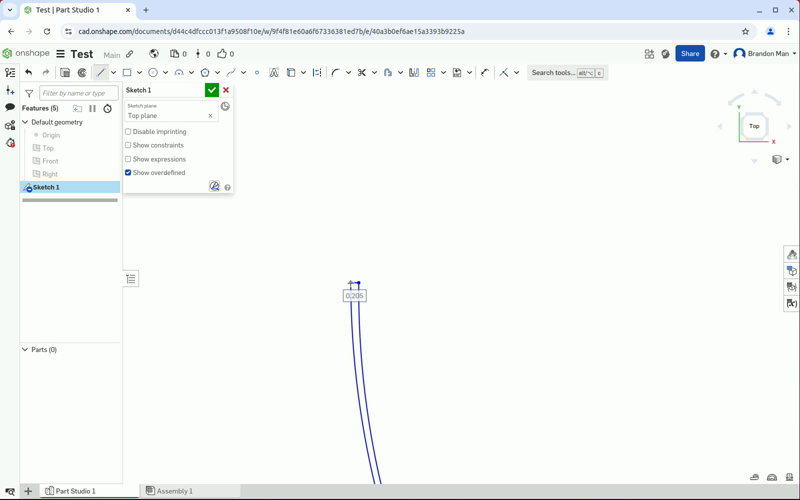
scroll(-6)
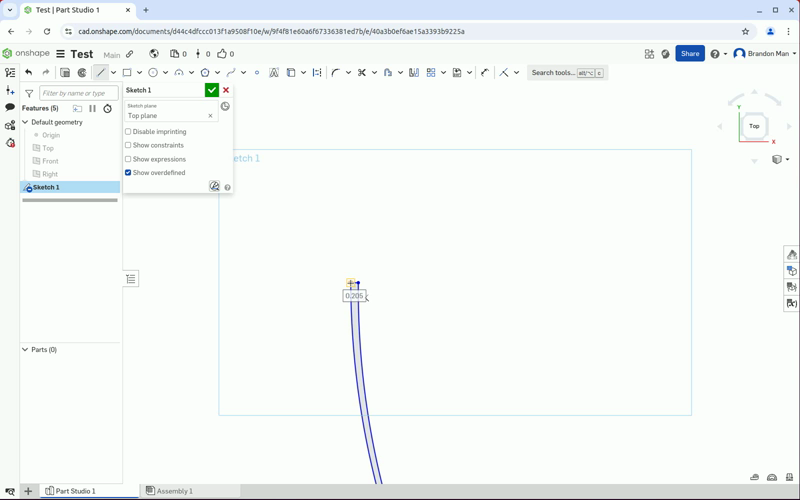
scroll(-6)
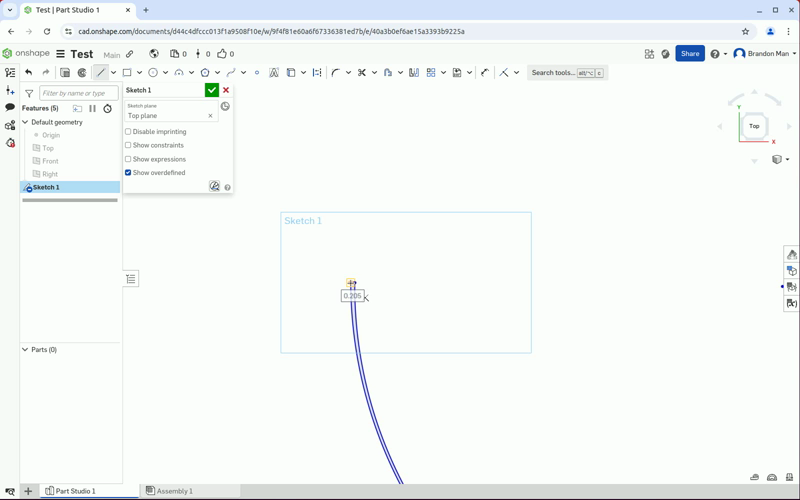
scroll(-6)
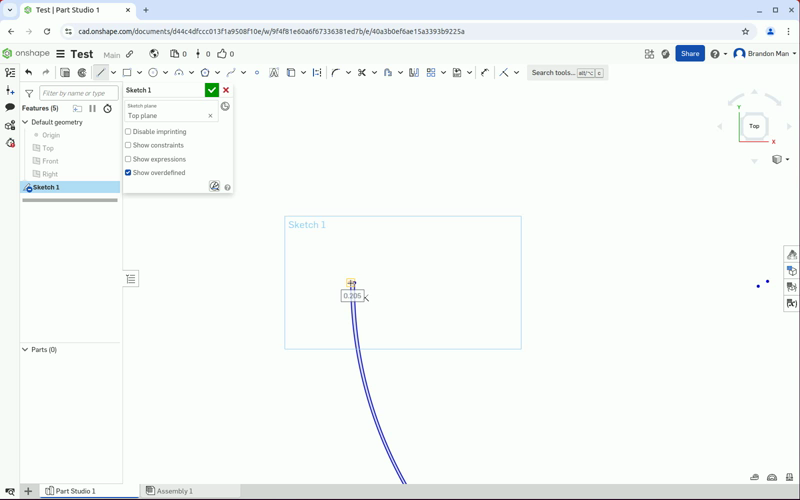
scroll(-6)
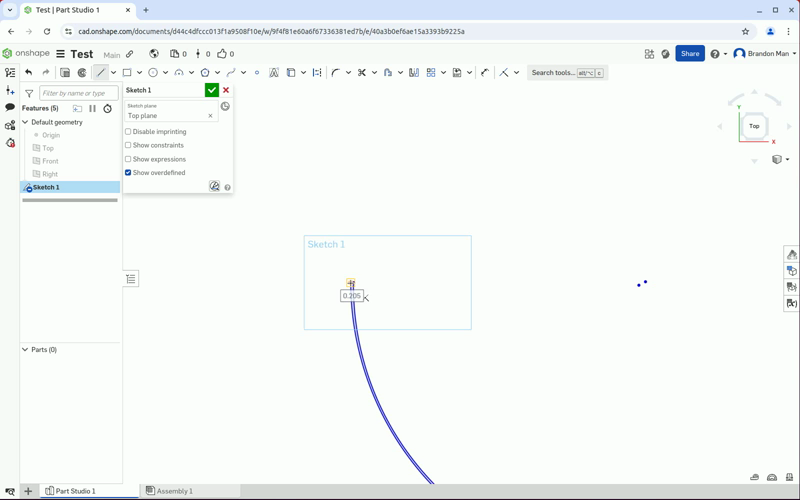
scroll(-6)
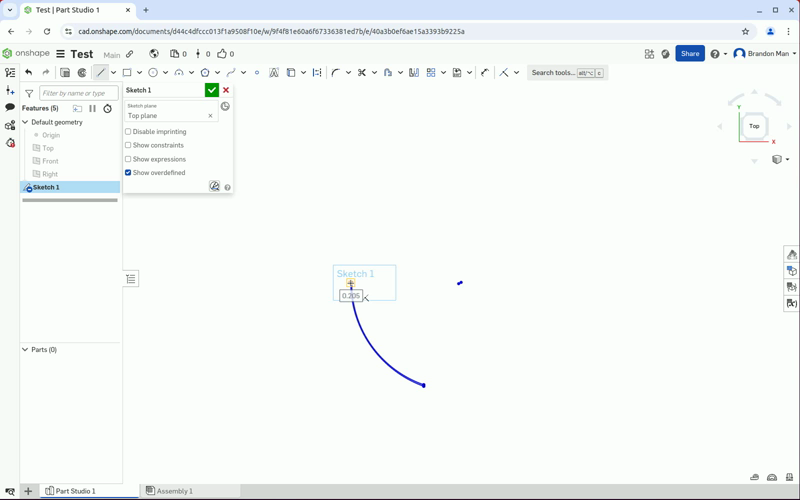
key(esc)
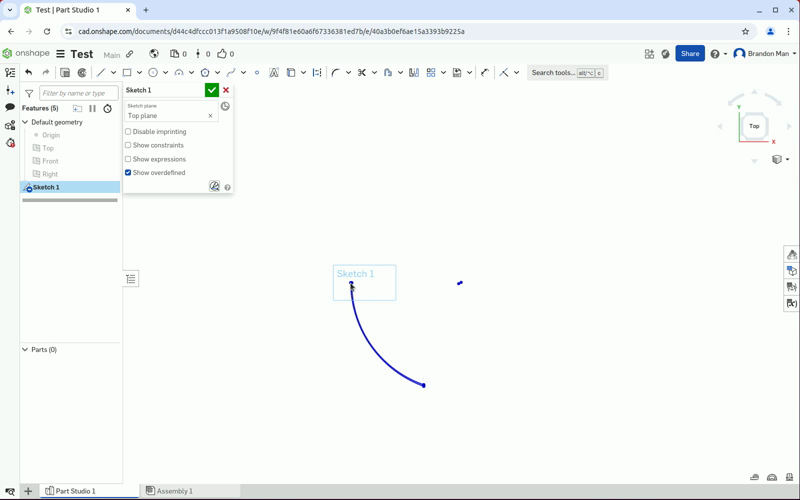
mouse_move(388, 365)
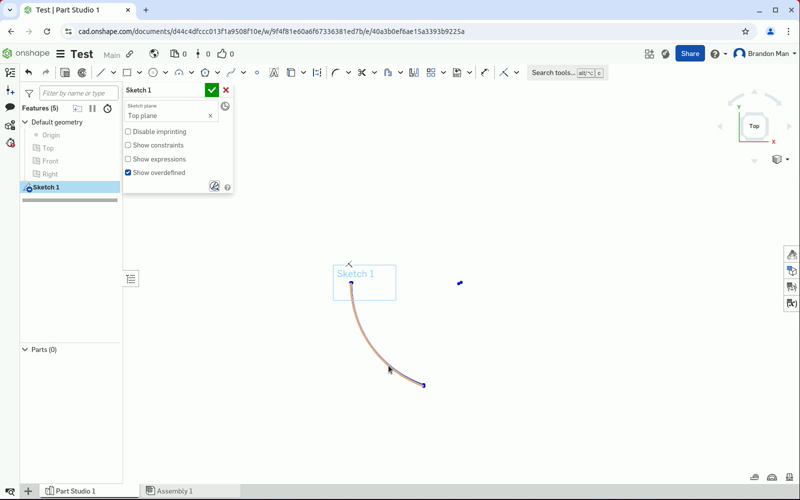
scroll(6)
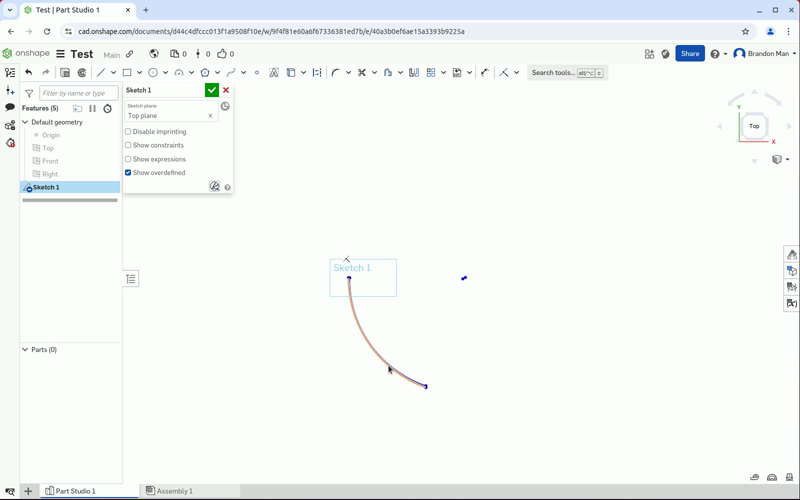
scroll(6)
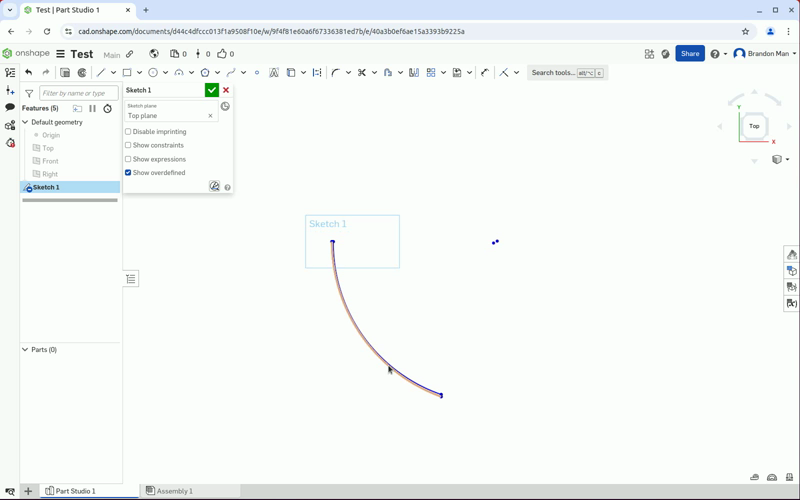
scroll(6)
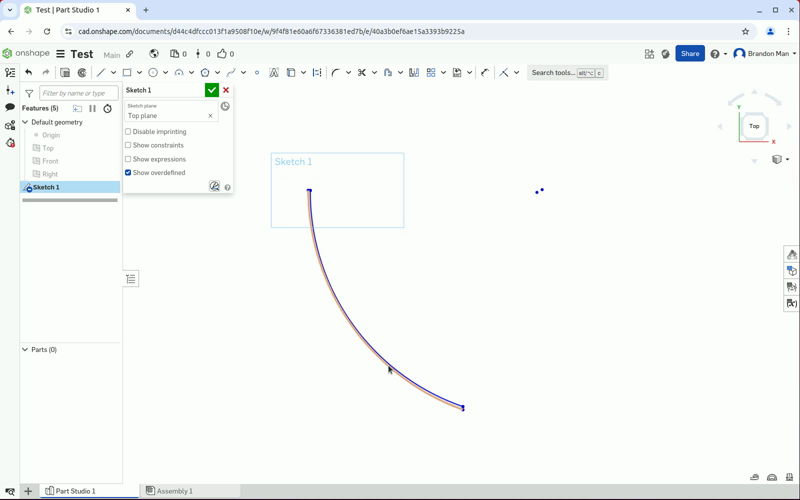
scroll(6)
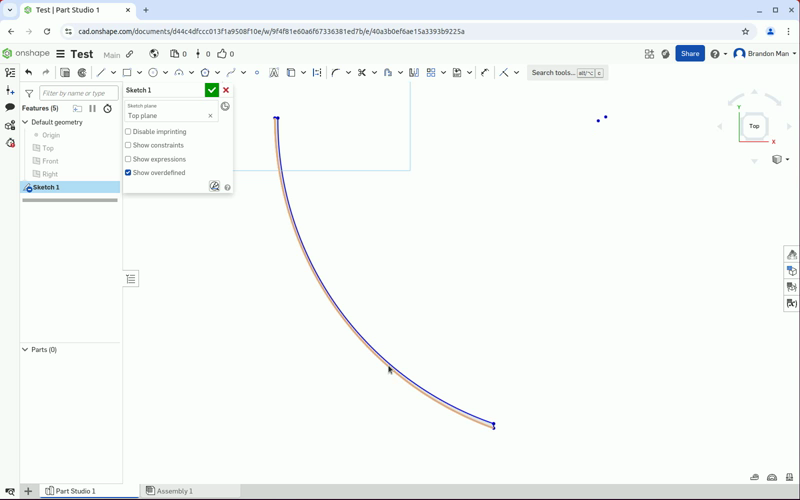
scroll(6)
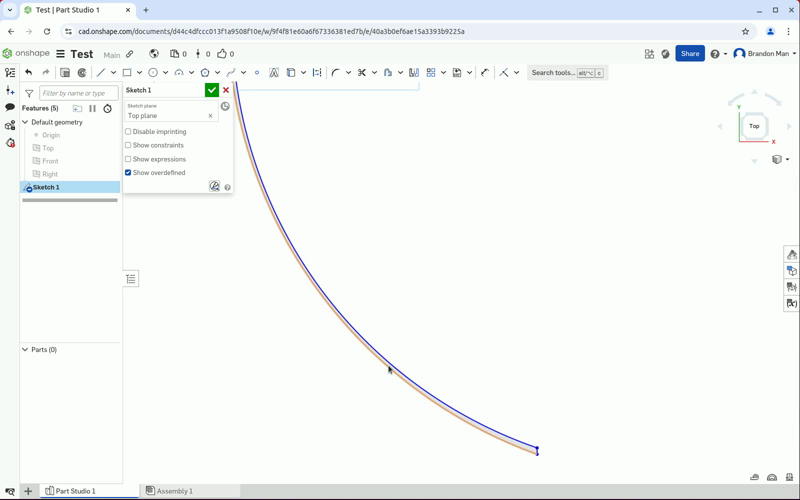
scroll(6)
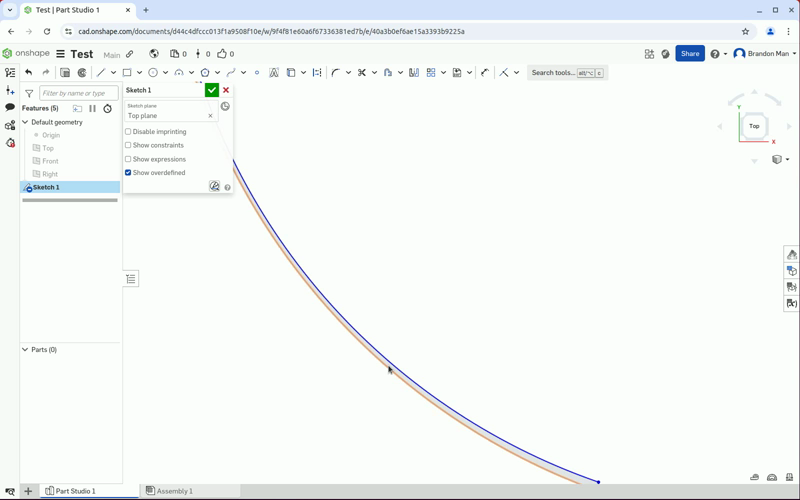
scroll(6)
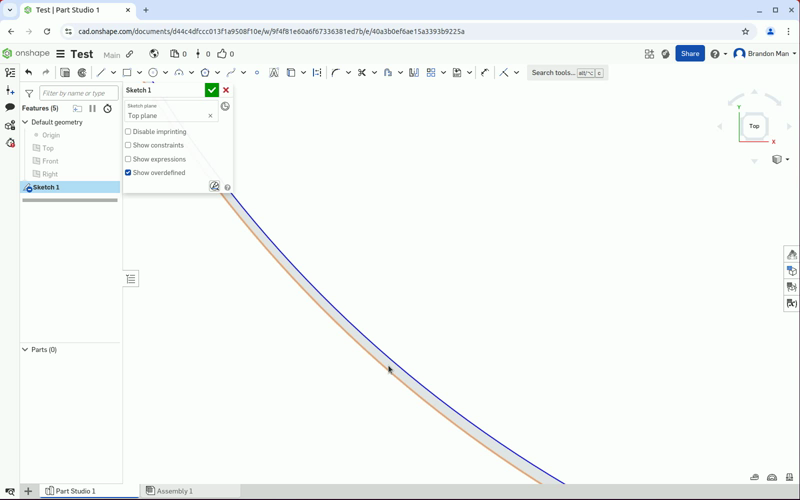
click(388, 365)
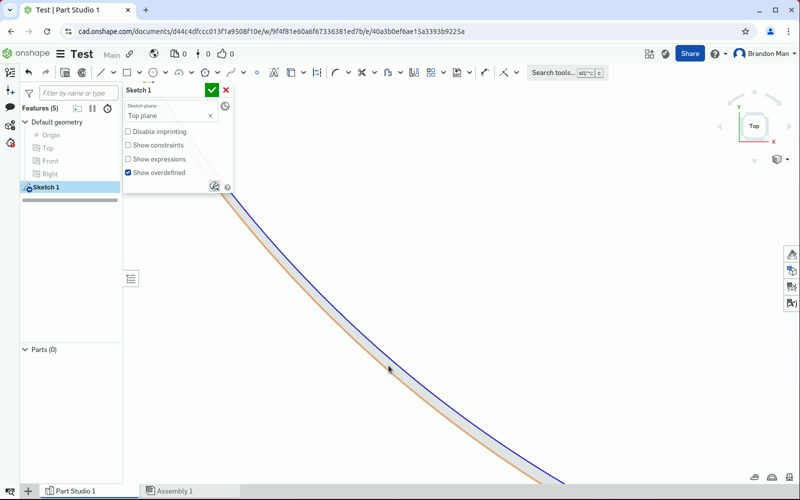
scroll(-6)
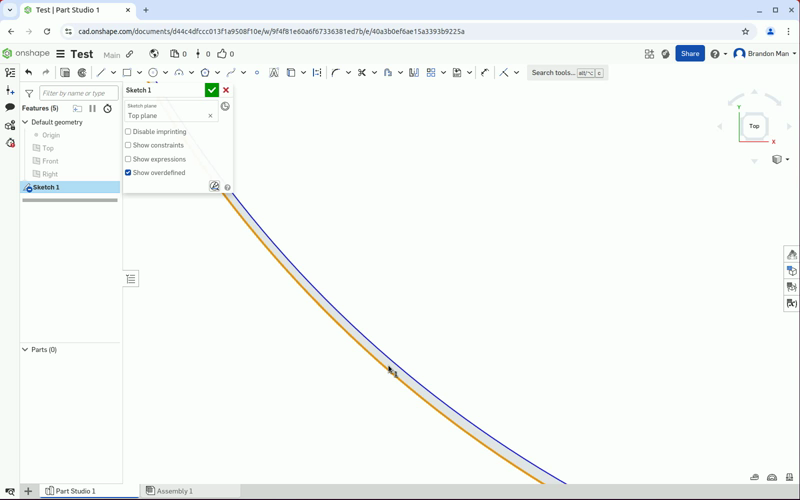
scroll(-6)
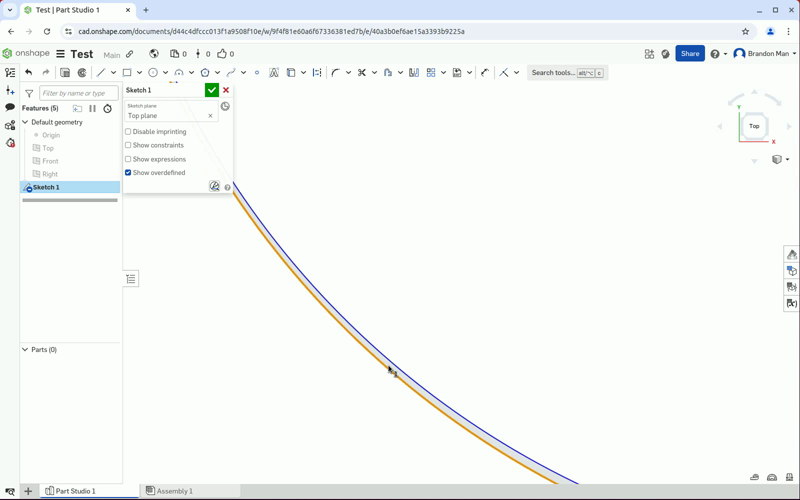
scroll(-6)
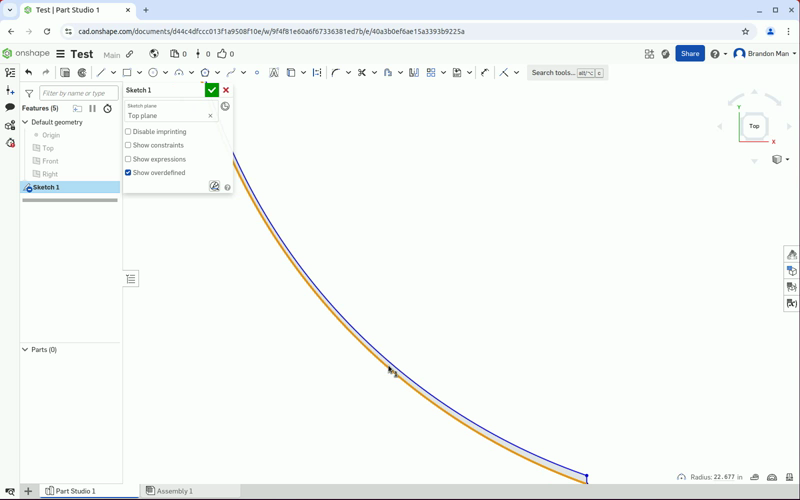
scroll(-6)
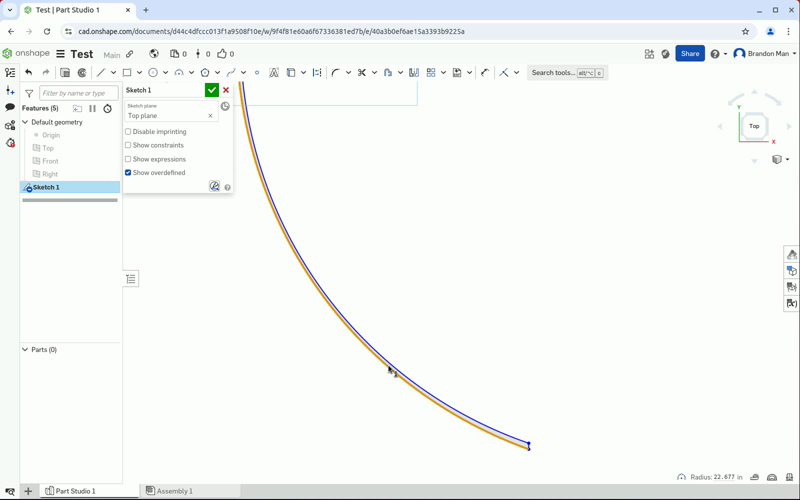
scroll(-6)
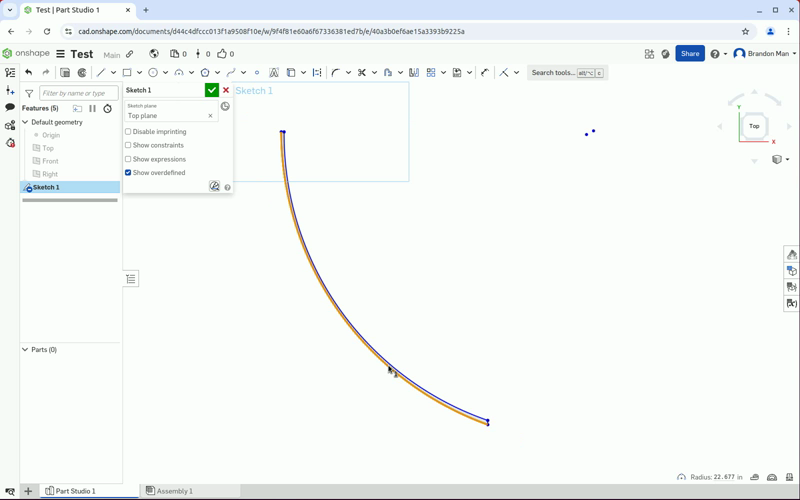
scroll(-6)
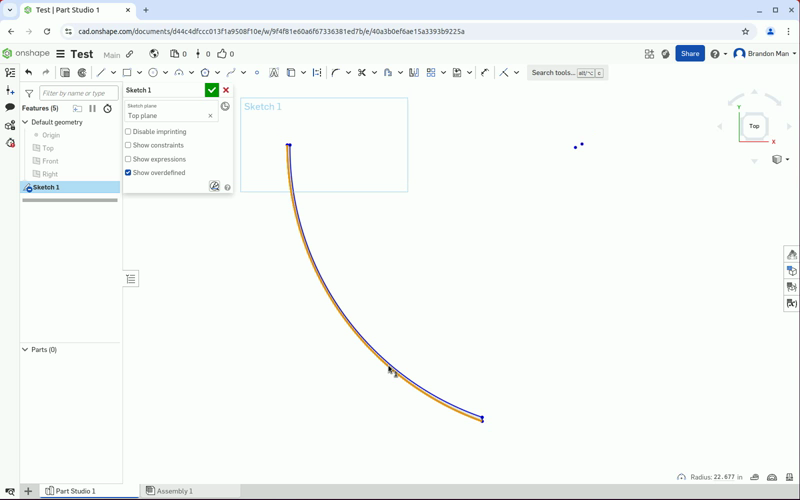
scroll(-6)
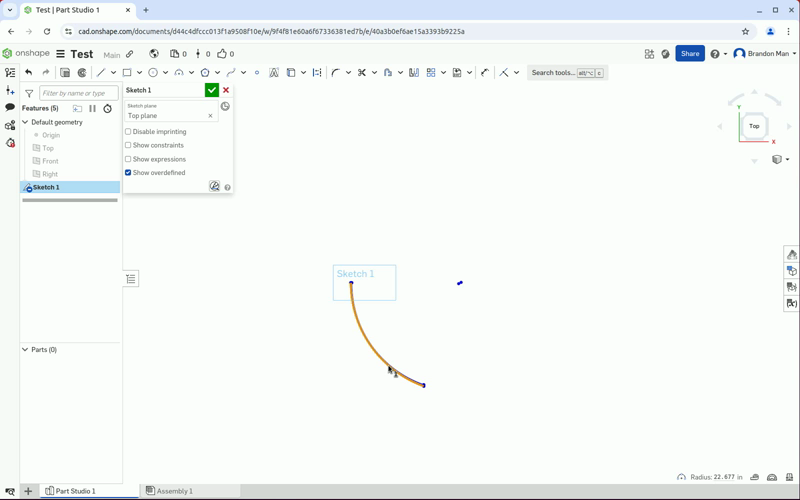
mouse_move(73, 352)
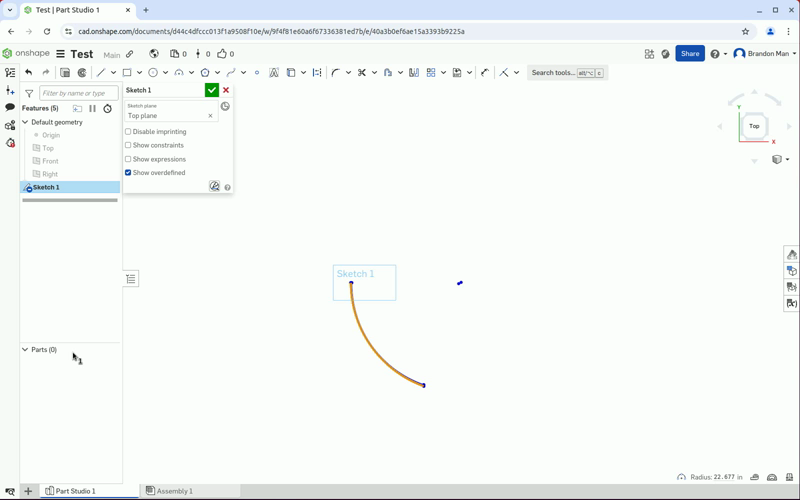
key(shift+y)
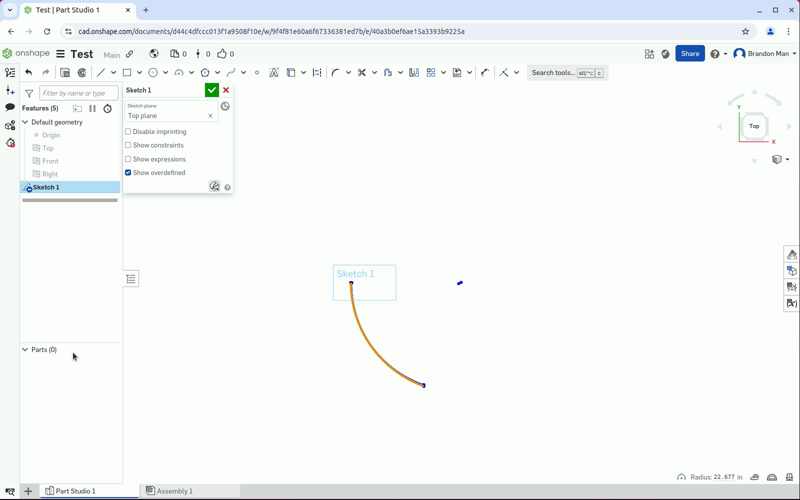
key(shift+e)
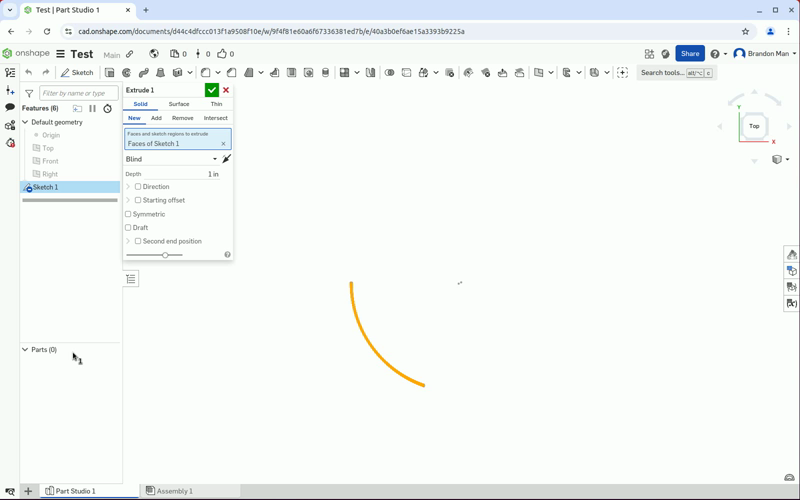
mouse_move(143, 106)
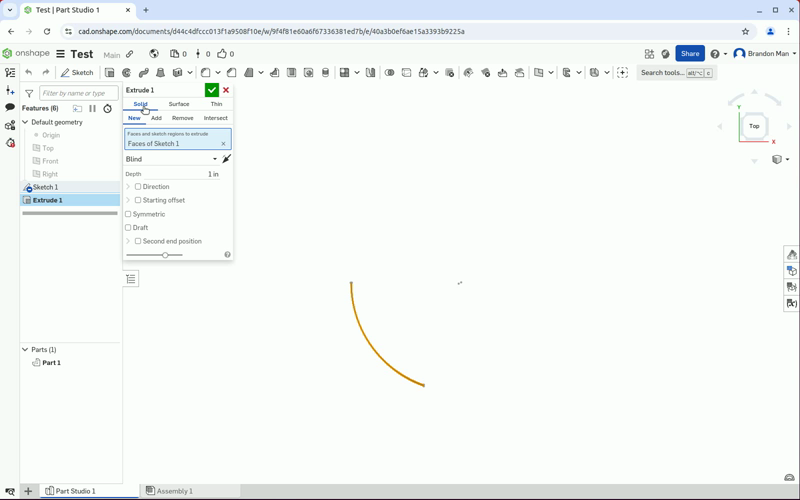
click(143, 106)
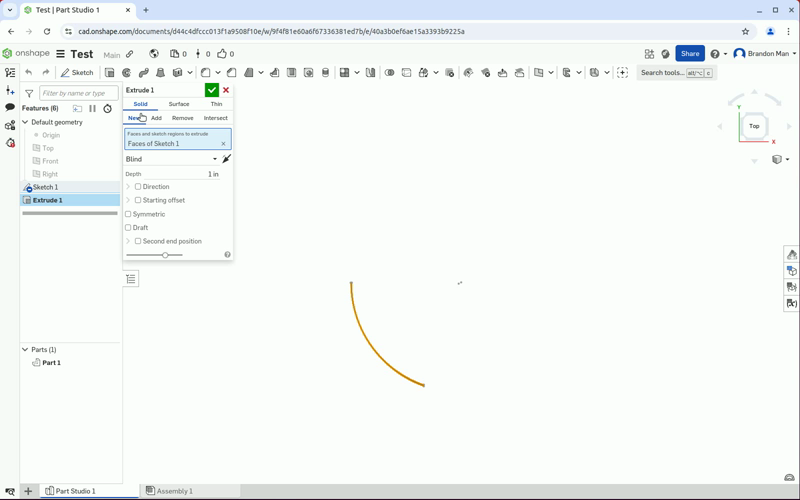
mouse_move(137, 120)
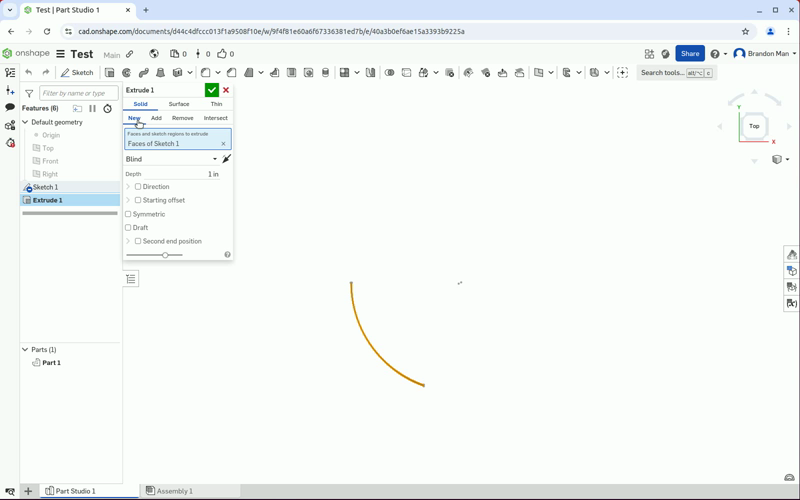
click(137, 120)
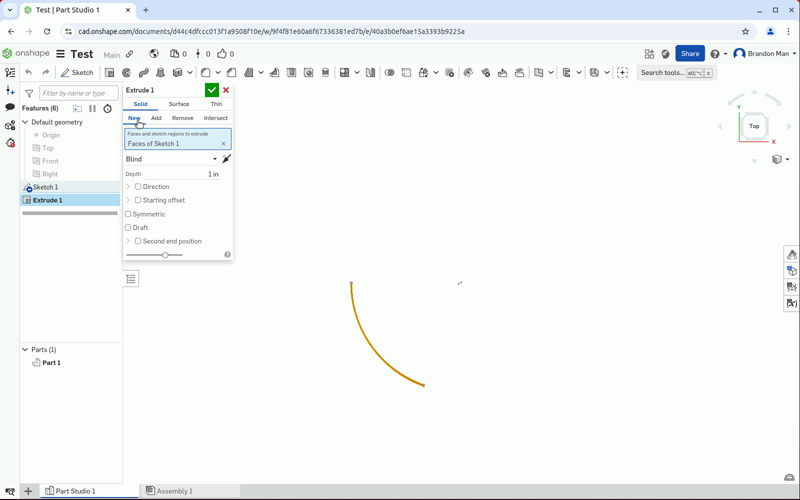
key(tab, 4)
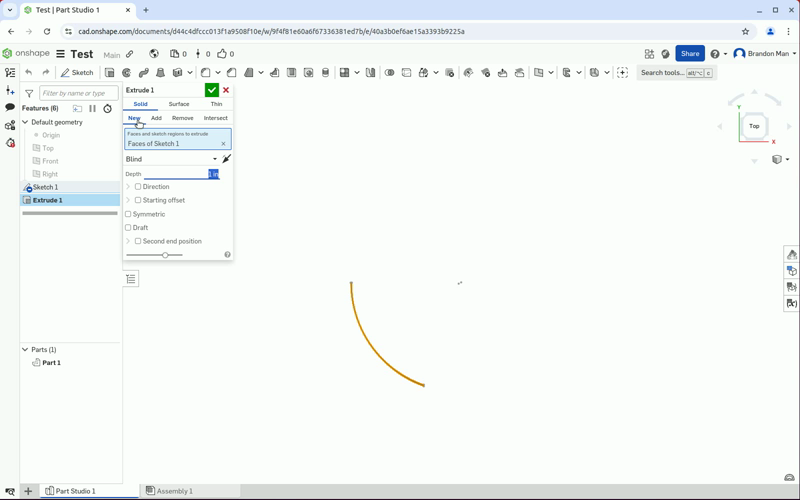
text(5.536)
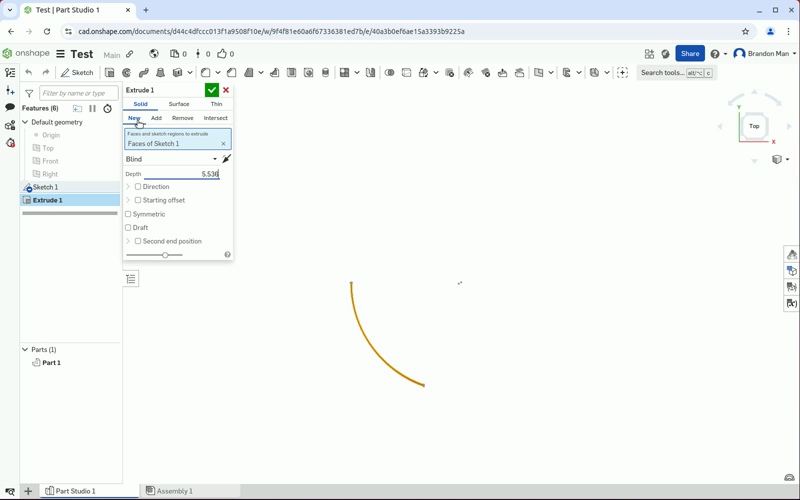
key(enter)
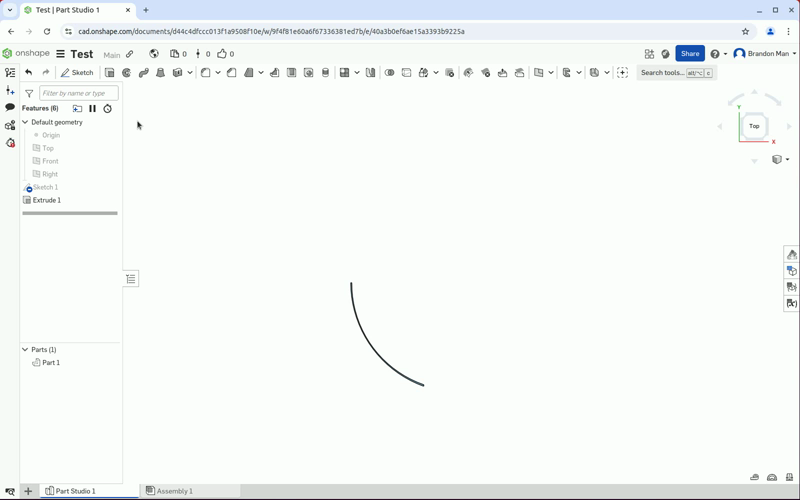
key(shift+h)
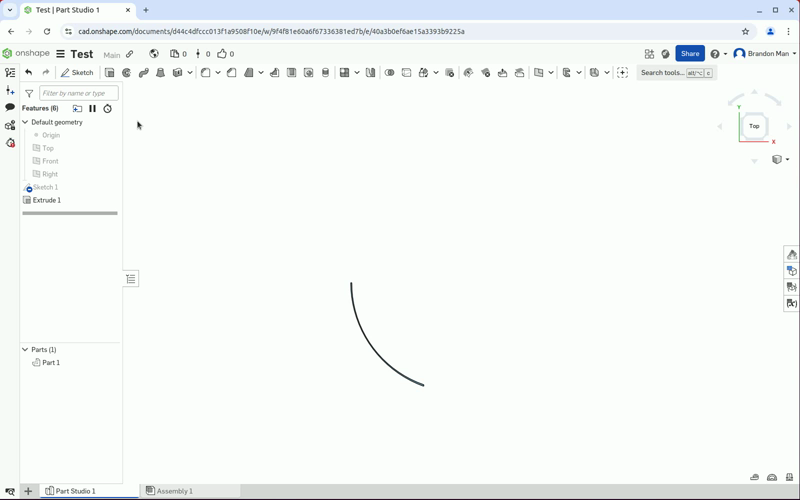
key(shift+h)
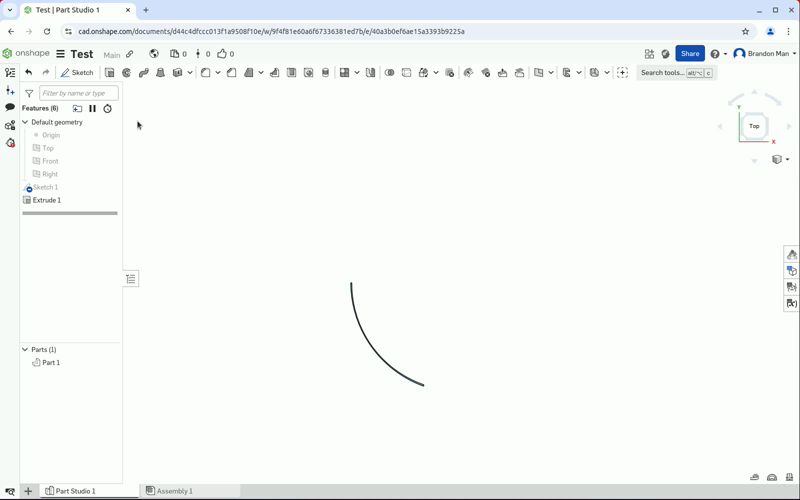
mouse_move(73, 189)
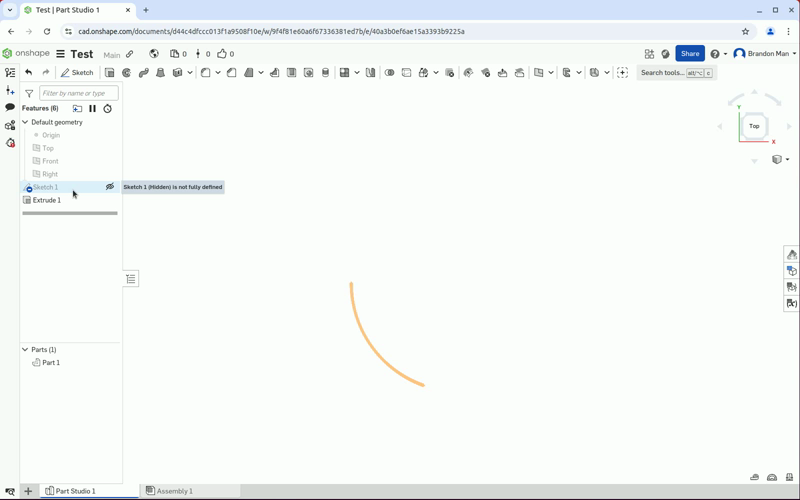
click(73, 189)
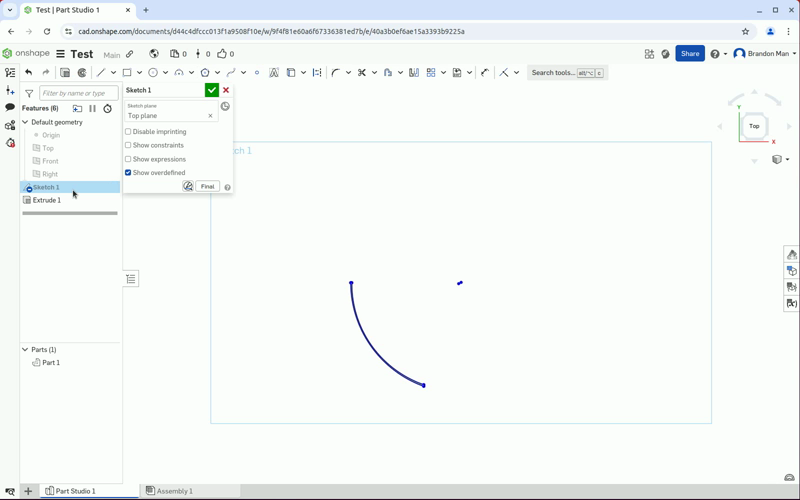
mouse_move(229, 92)
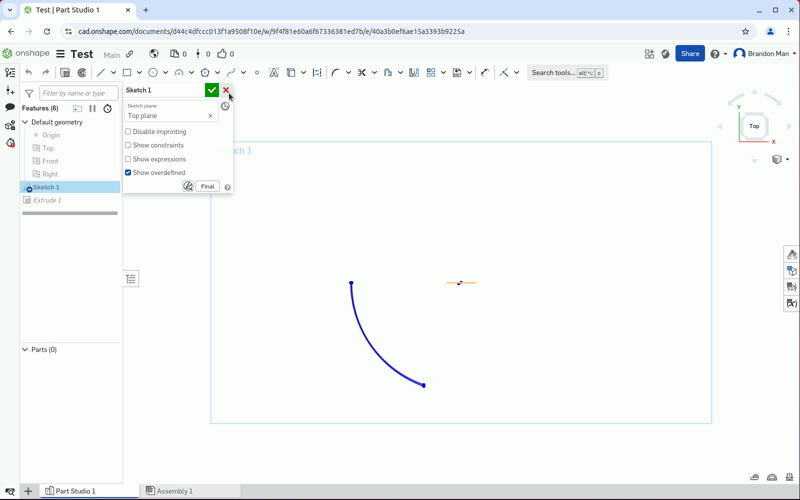
click(229, 92)
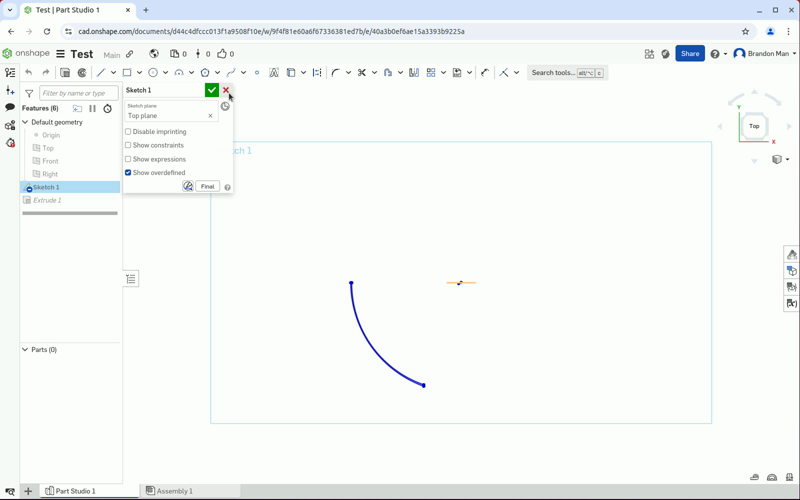
key(shift+s)
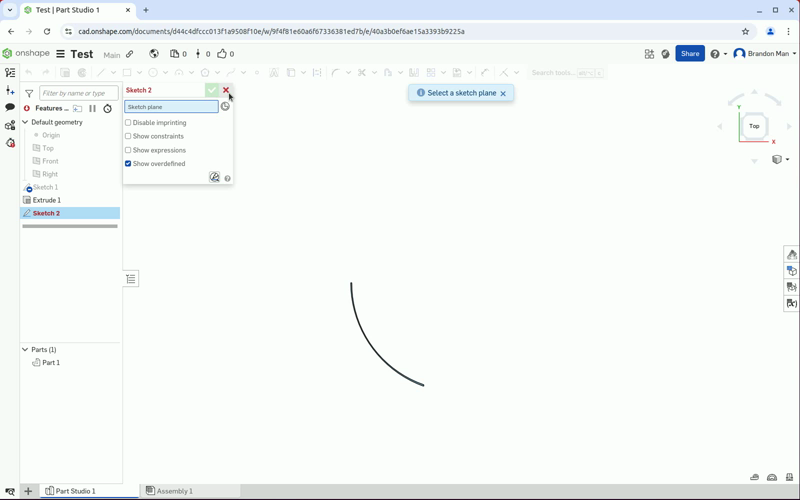
mouse_move(73, 150)
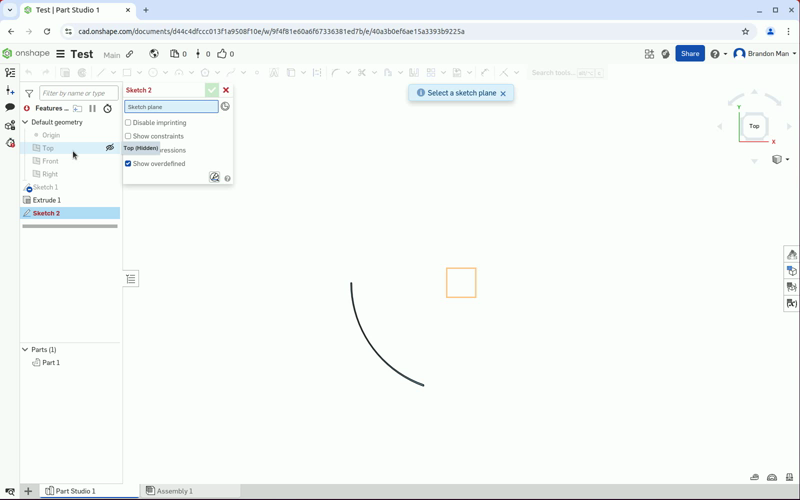
click(73, 150)
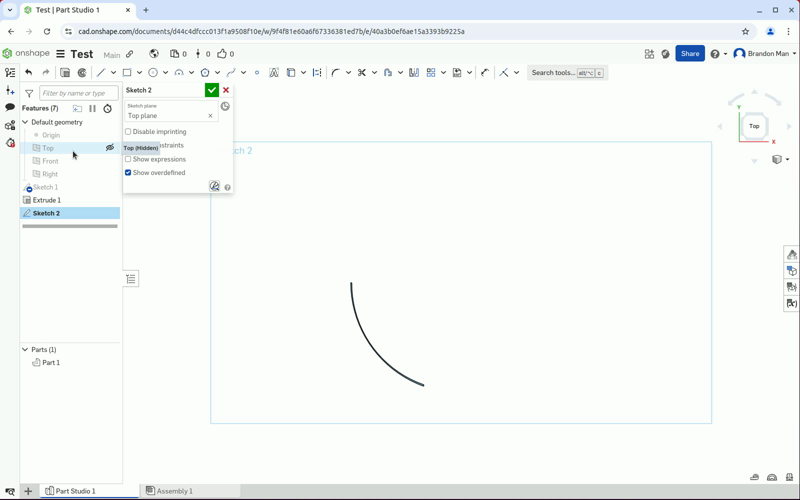
mouse_move(73, 352)
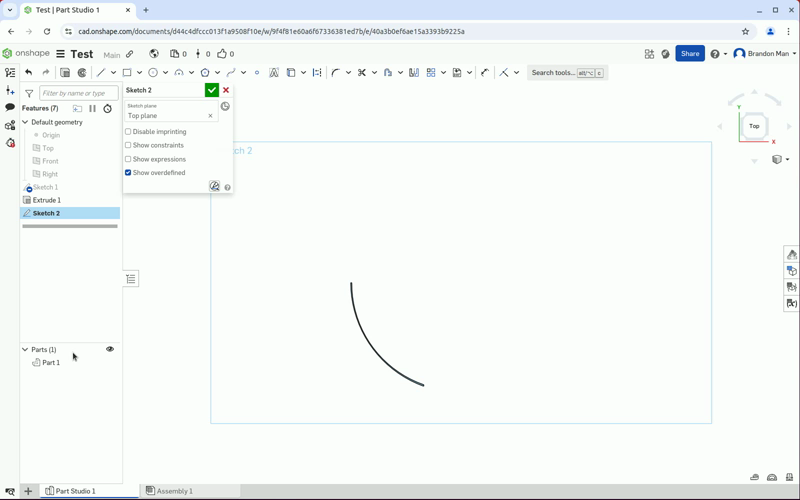
key(y)
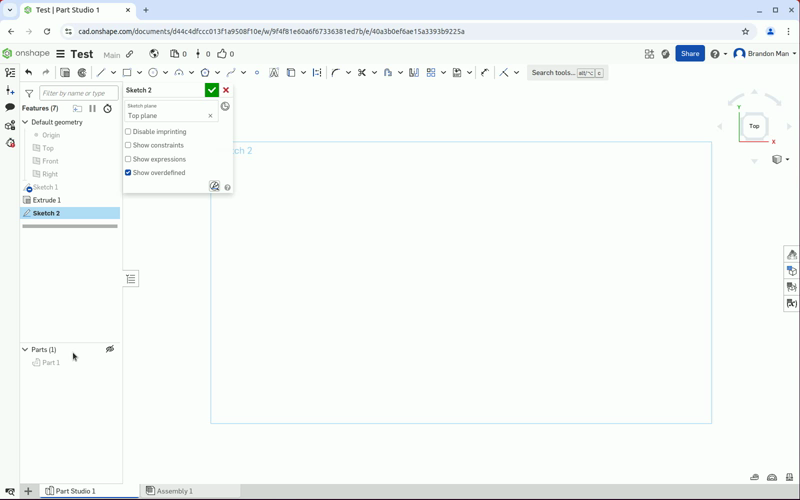
key(l)
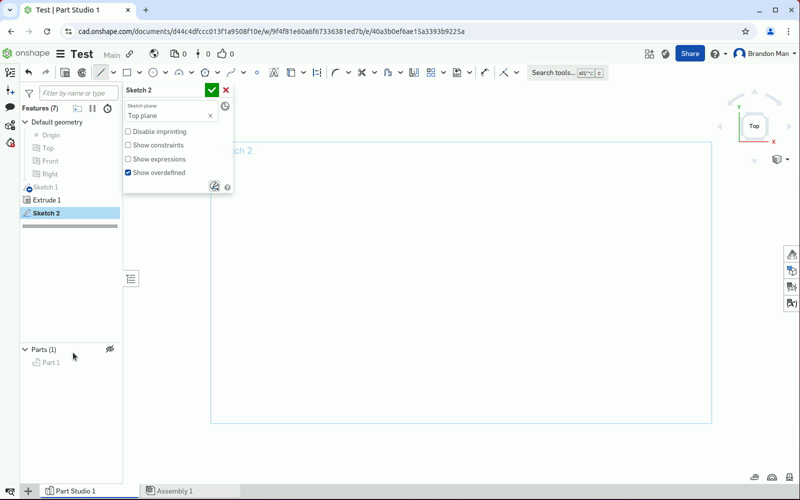
key_down(shift)
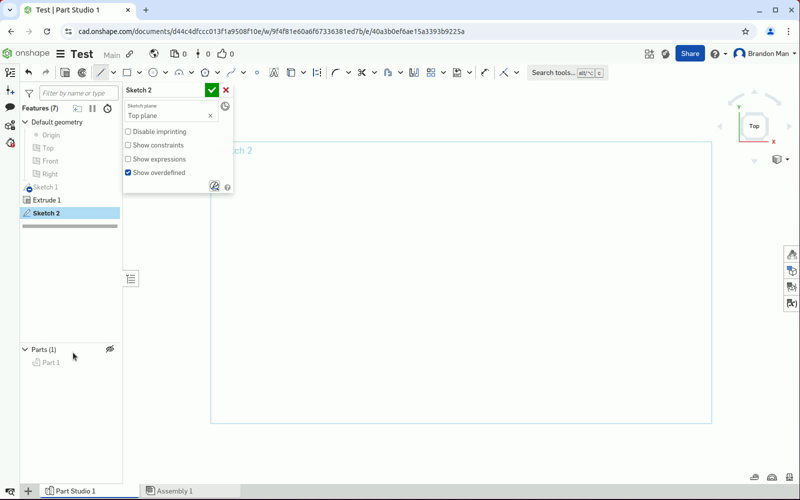
mouse_move(423, 386)
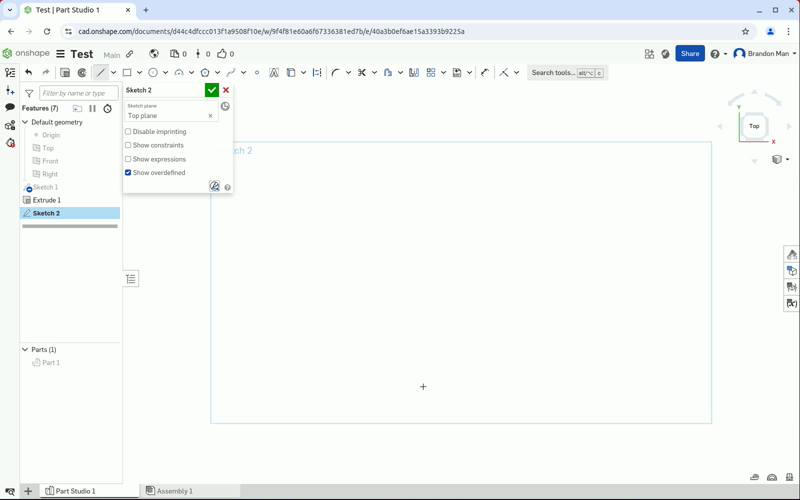
click(423, 386)
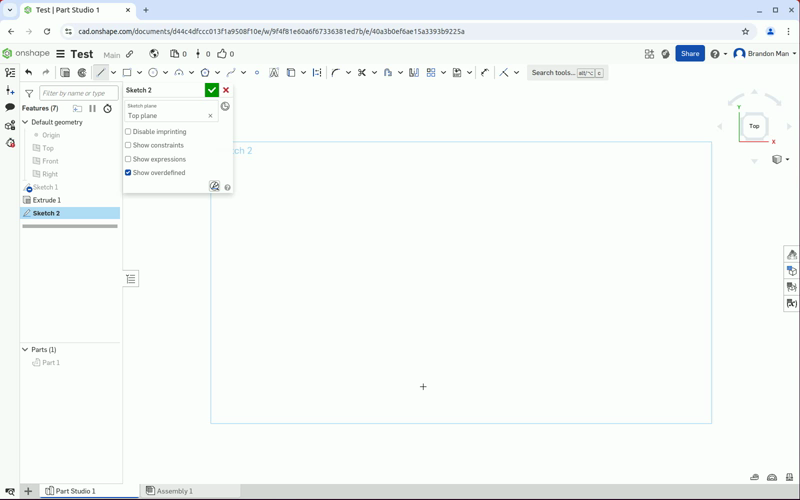
key_up(shift)
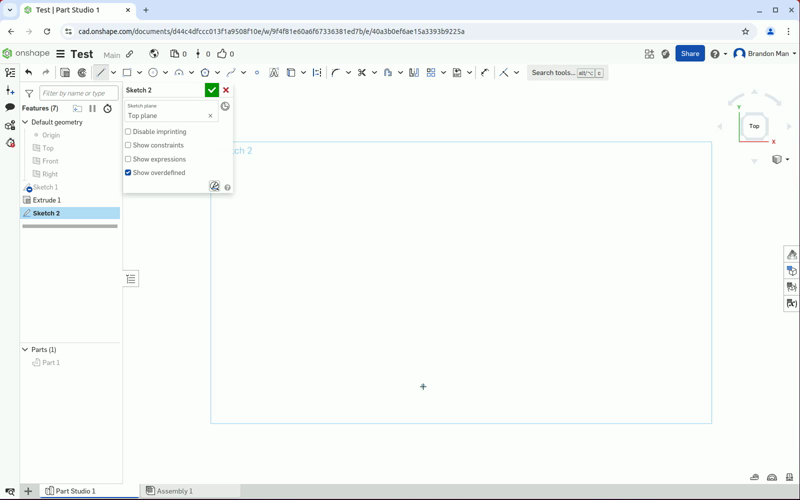
key_down(shift)
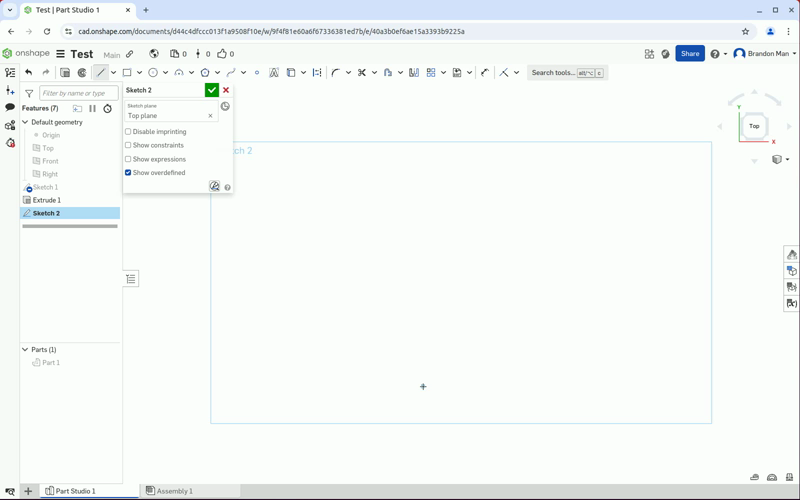
mouse_move(453, 386)
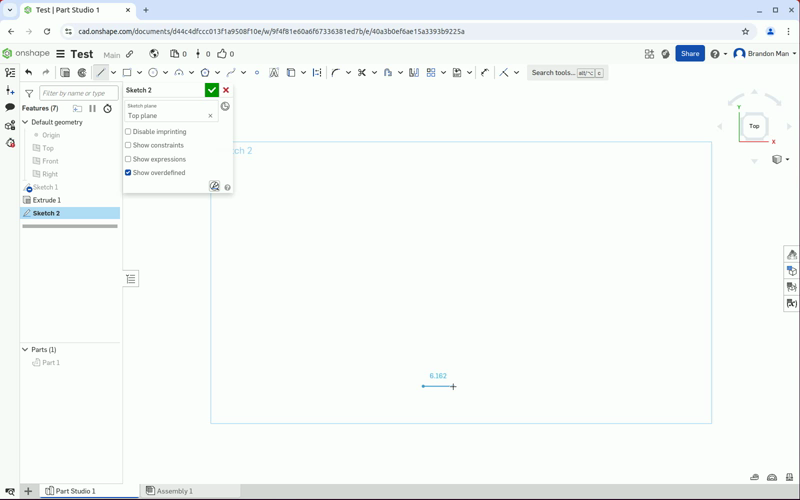
mouse_move(452, 395)
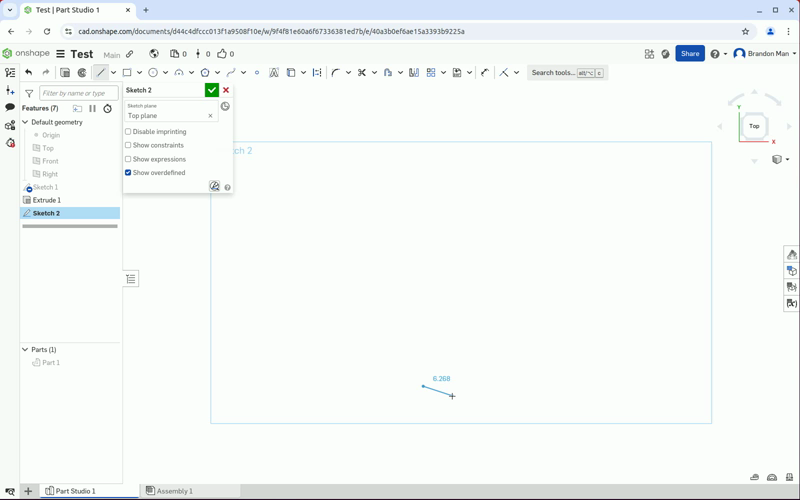
click(452, 395)
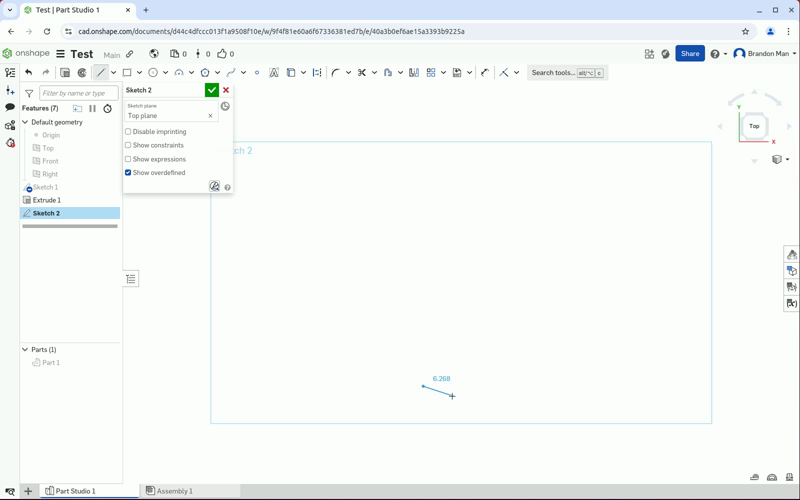
key_up(shift)
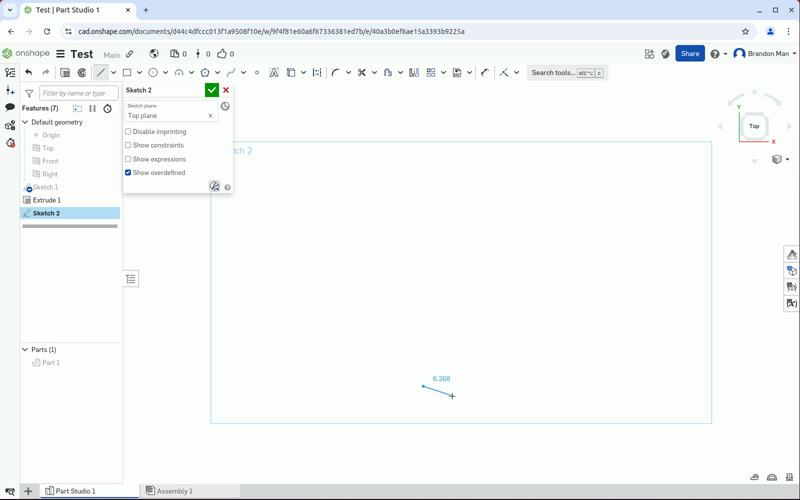
key_down(shift)
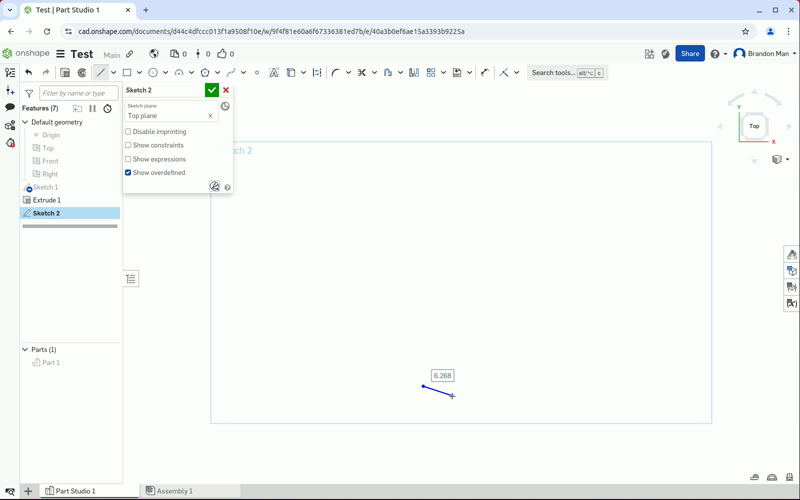
mouse_move(482, 395)
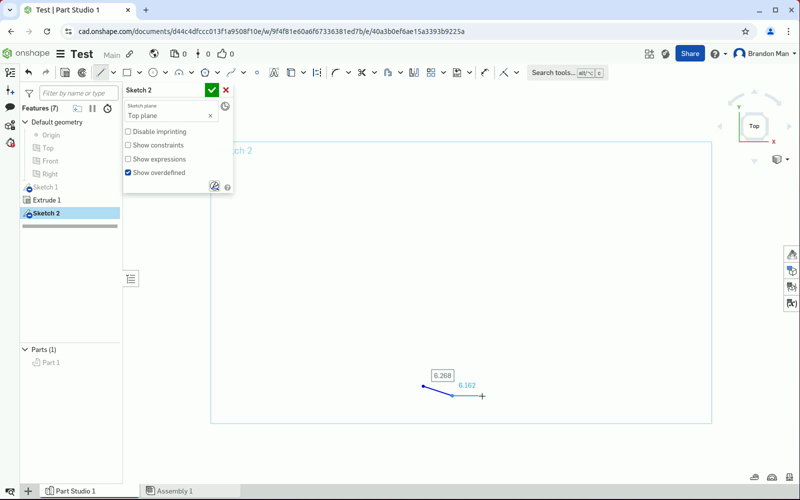
mouse_move(452, 394)
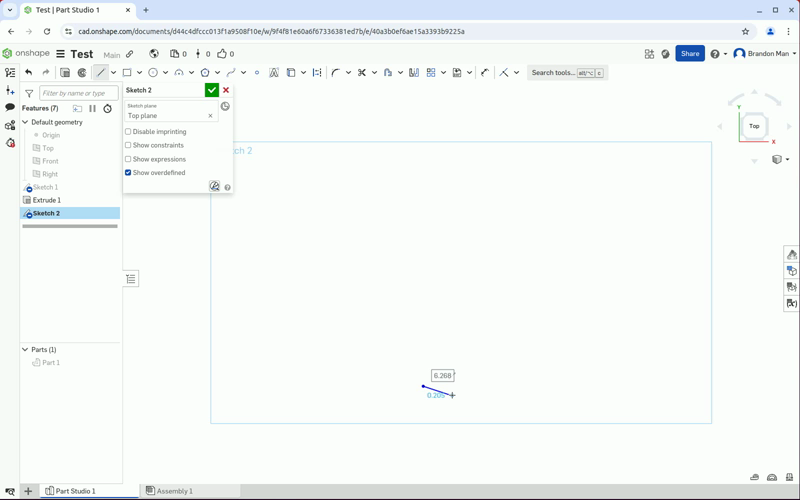
scroll(6)
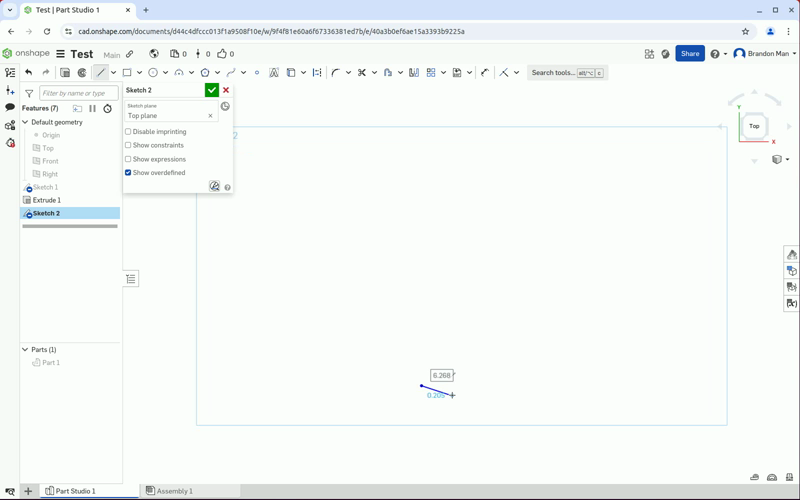
scroll(6)
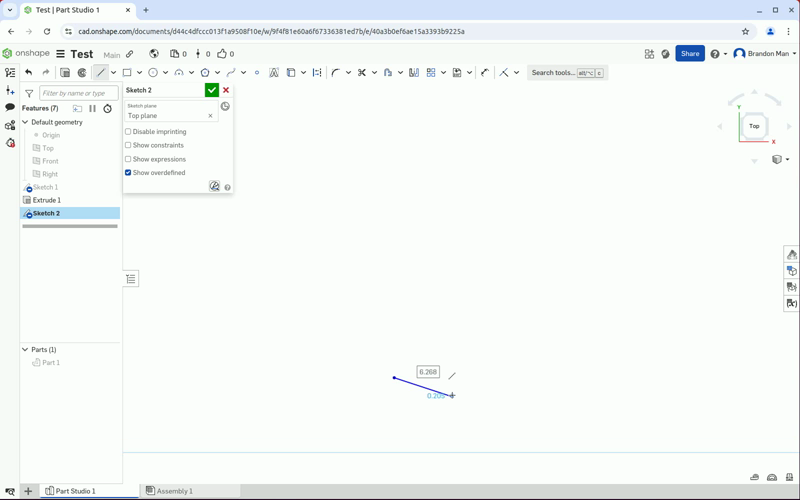
scroll(6)
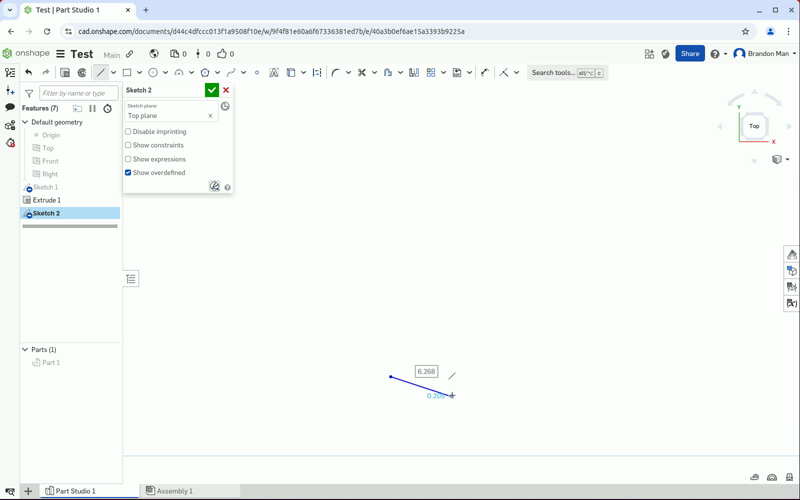
scroll(6)
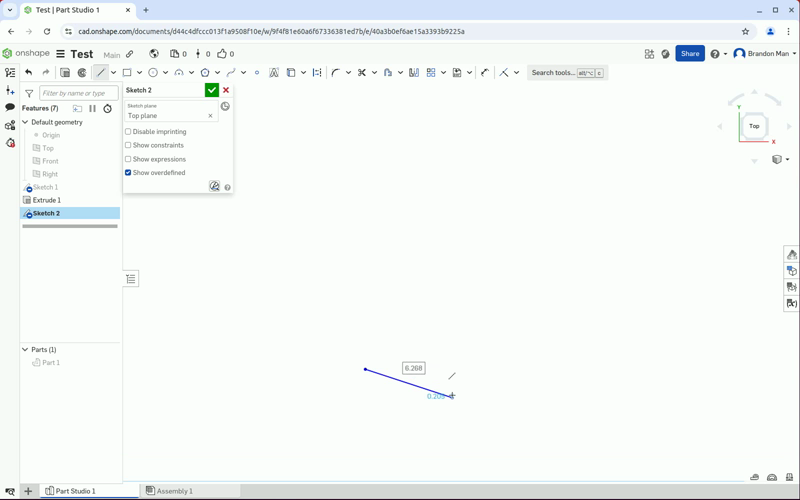
scroll(6)
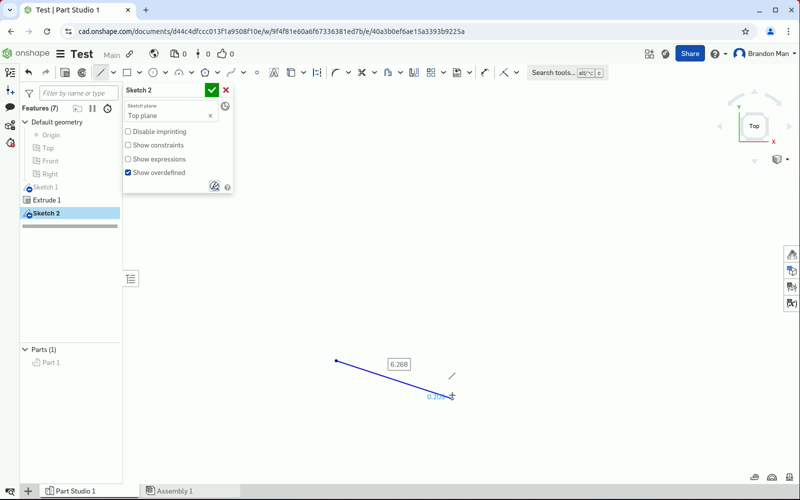
scroll(6)
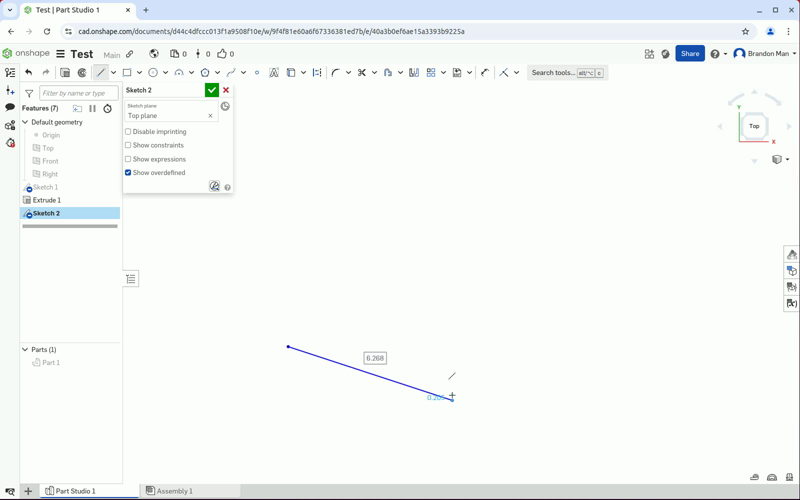
scroll(6)
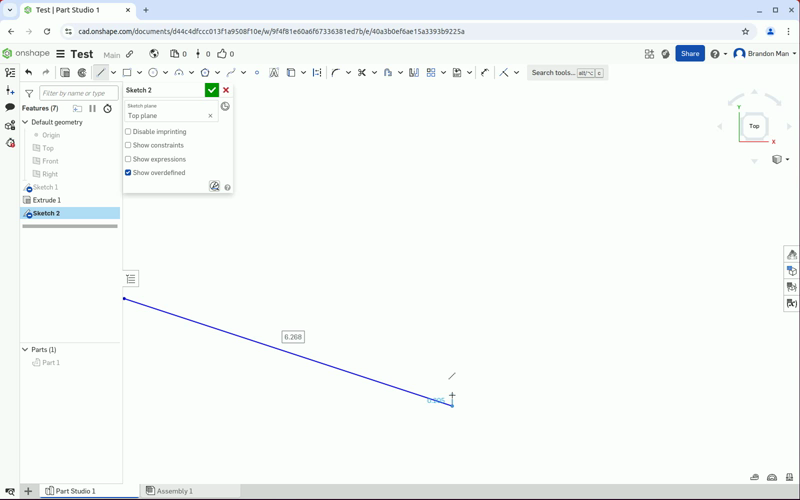
click(452, 394)
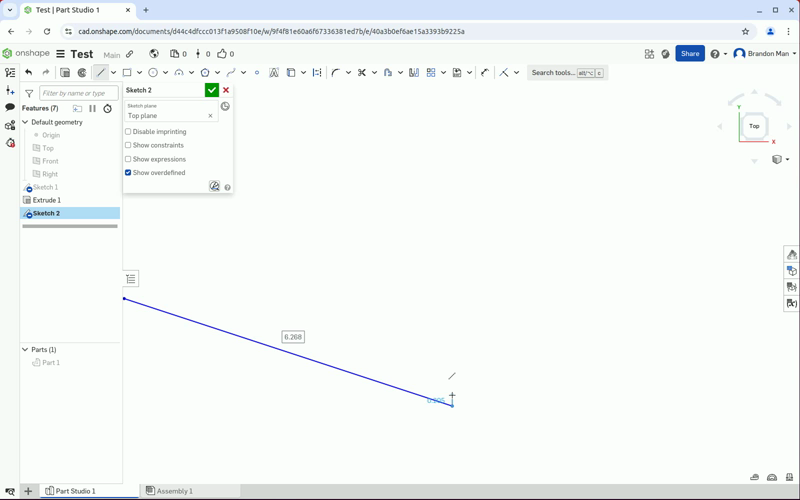
scroll(-6)
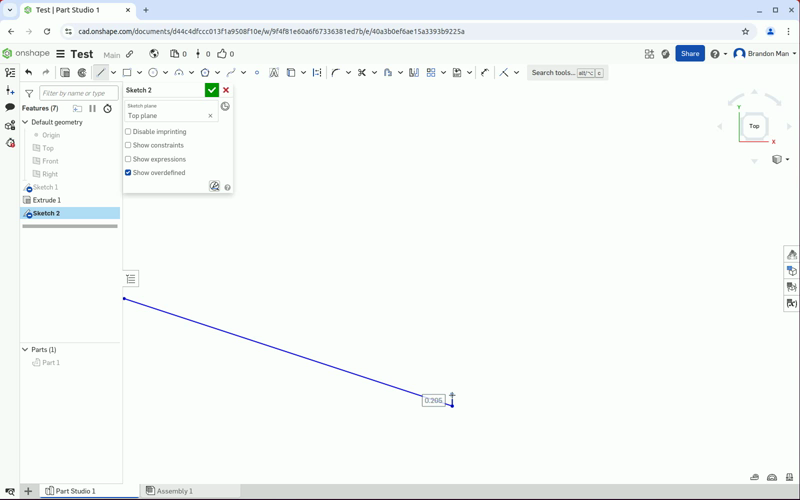
scroll(-6)
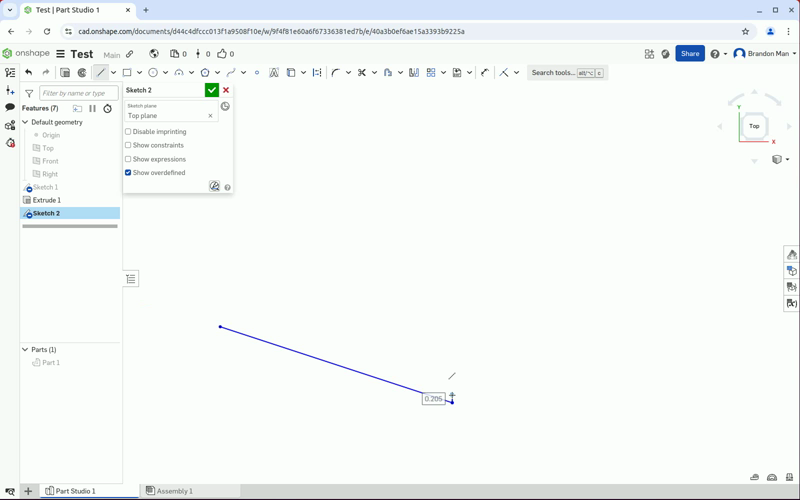
scroll(-6)
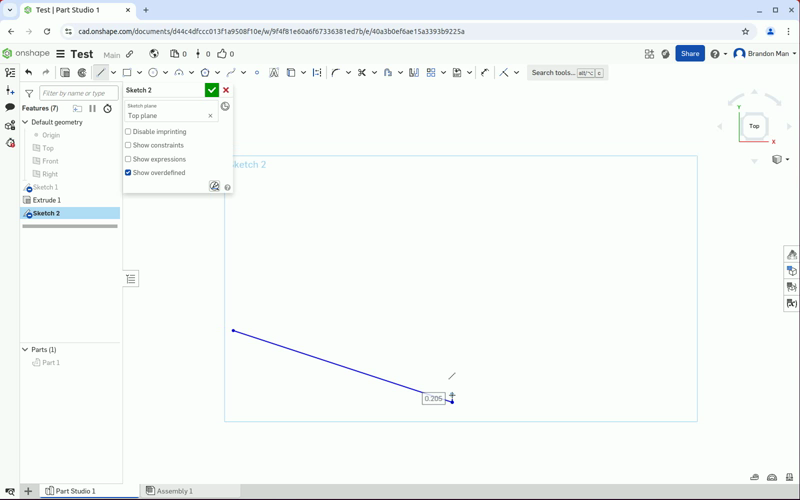
scroll(-6)
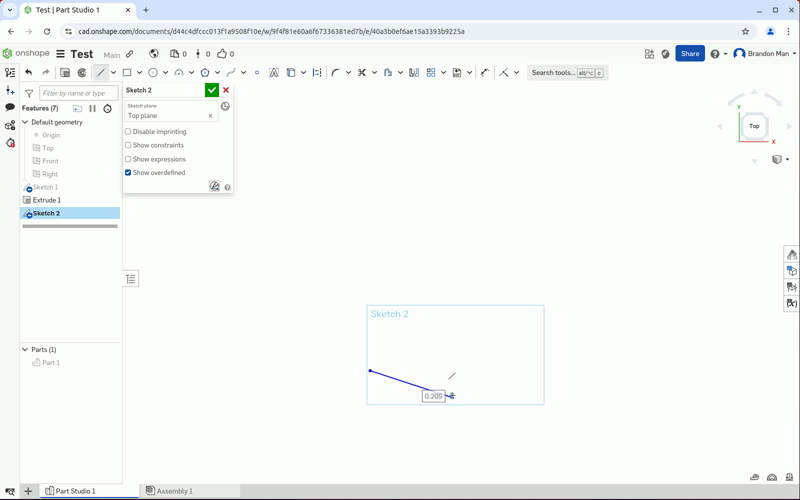
scroll(-6)
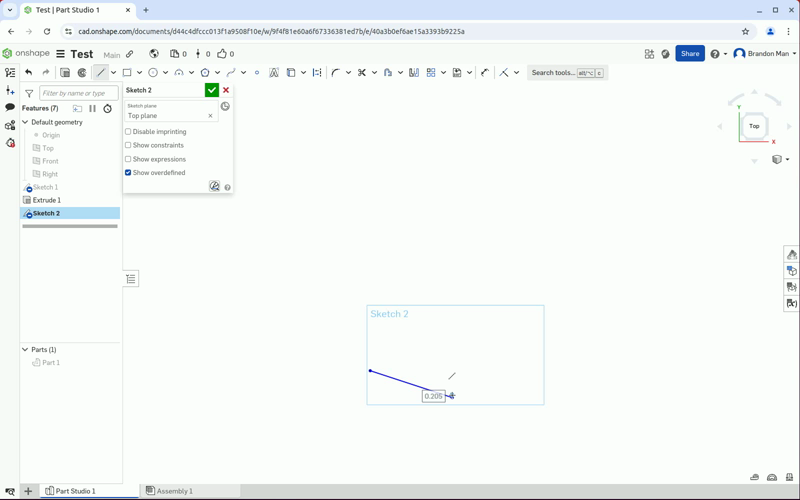
scroll(-6)
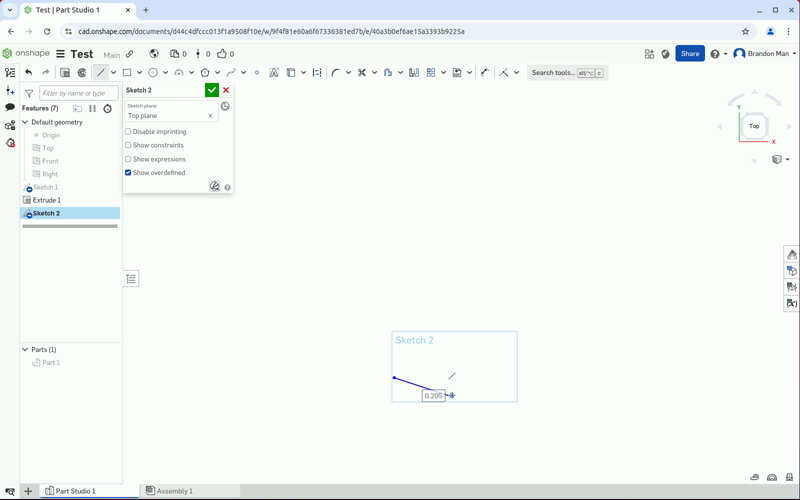
scroll(-6)
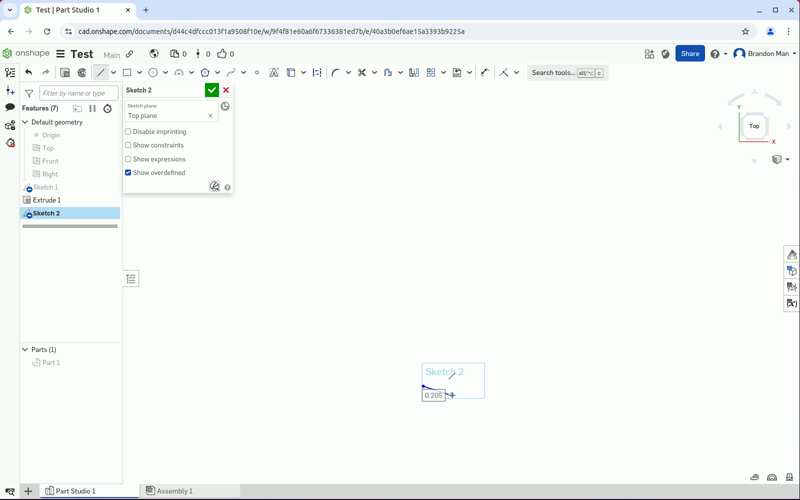
key_up(shift)
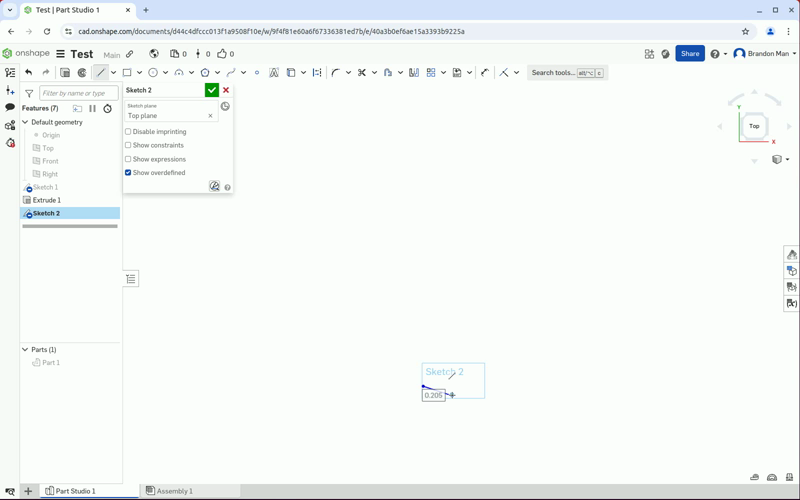
key_down(shift)
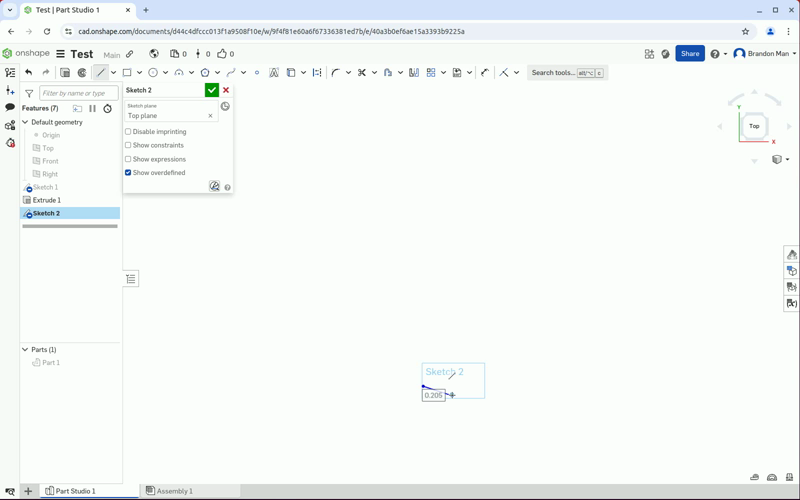
mouse_move(482, 394)
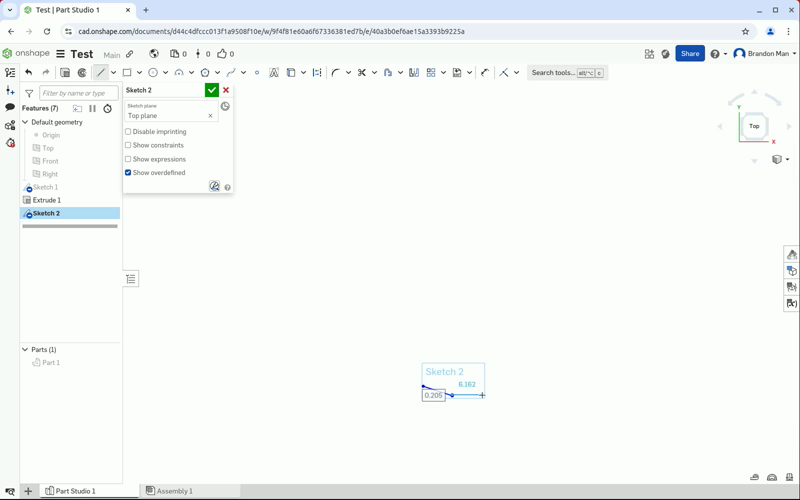
mouse_move(423, 385)
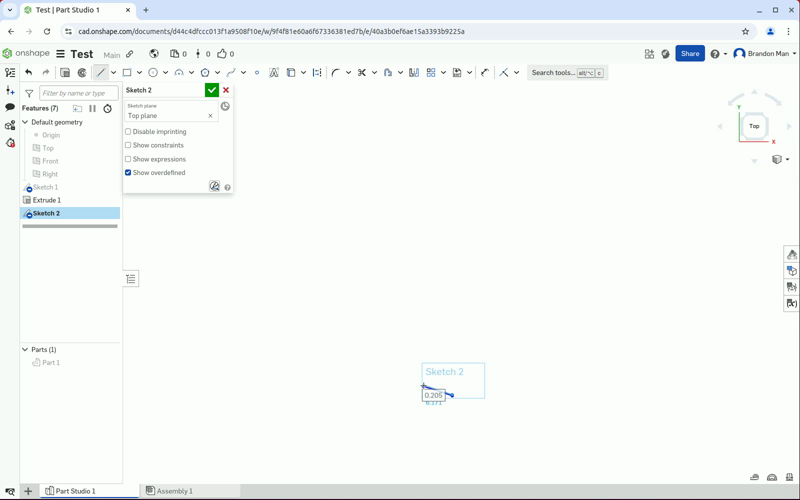
scroll(6)
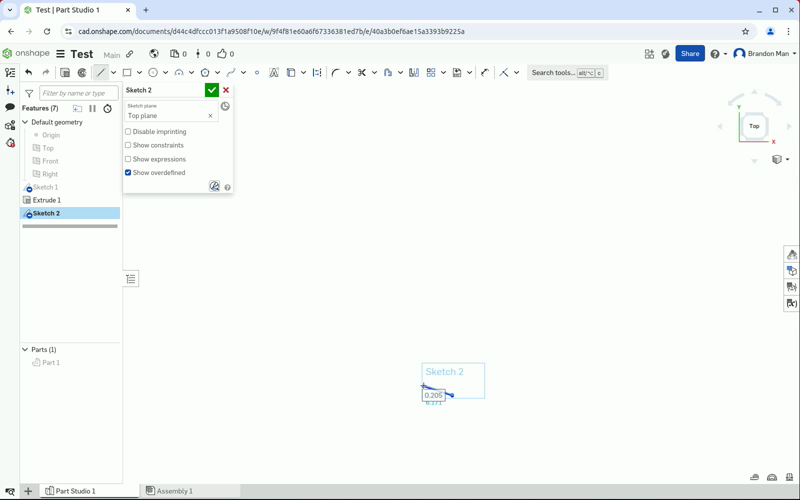
scroll(6)
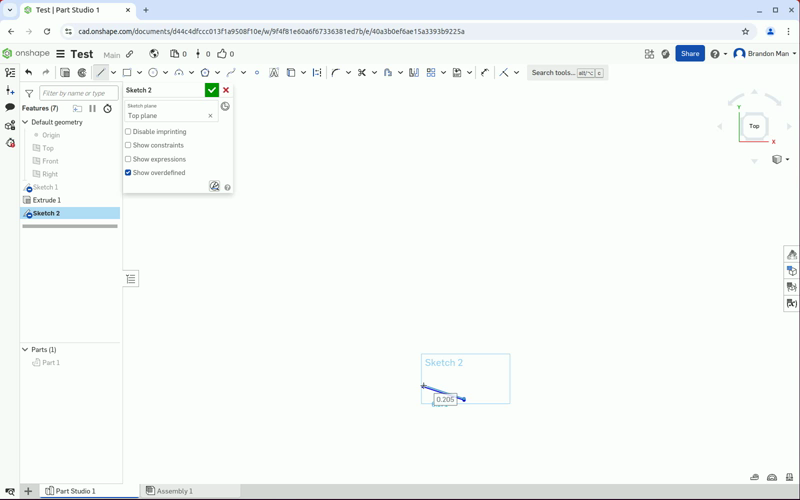
scroll(6)
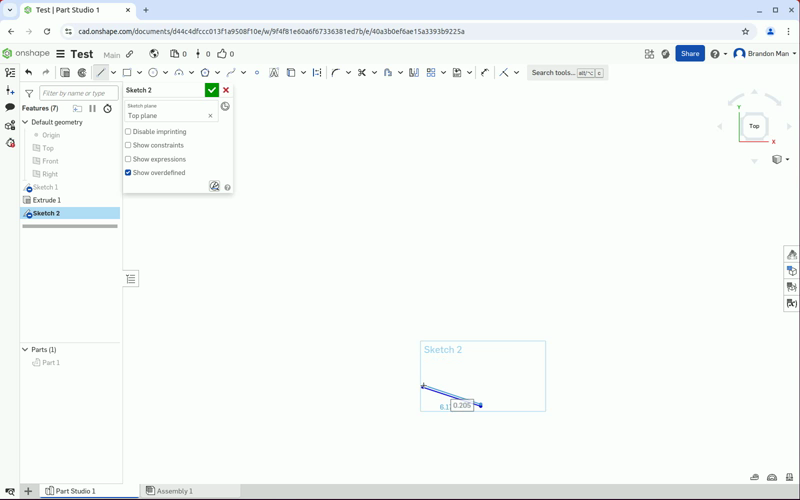
scroll(6)
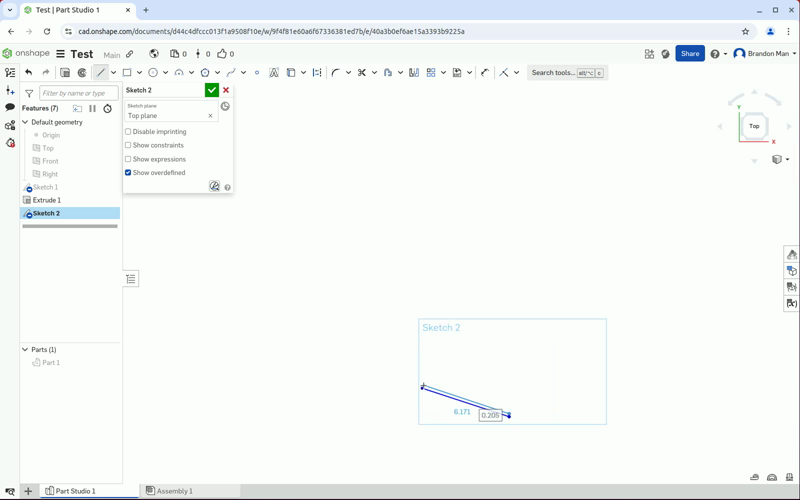
scroll(6)
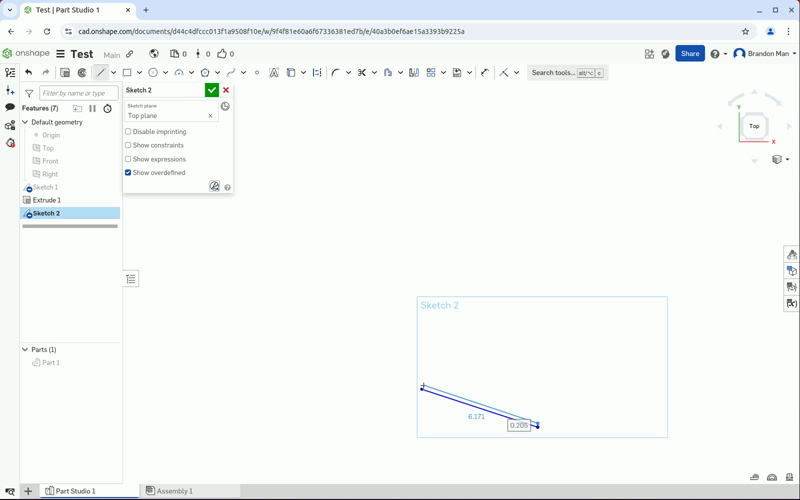
scroll(6)
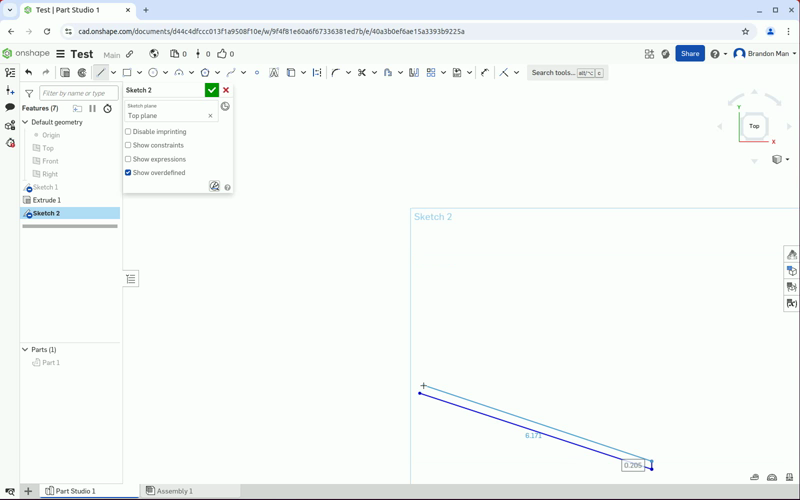
scroll(6)
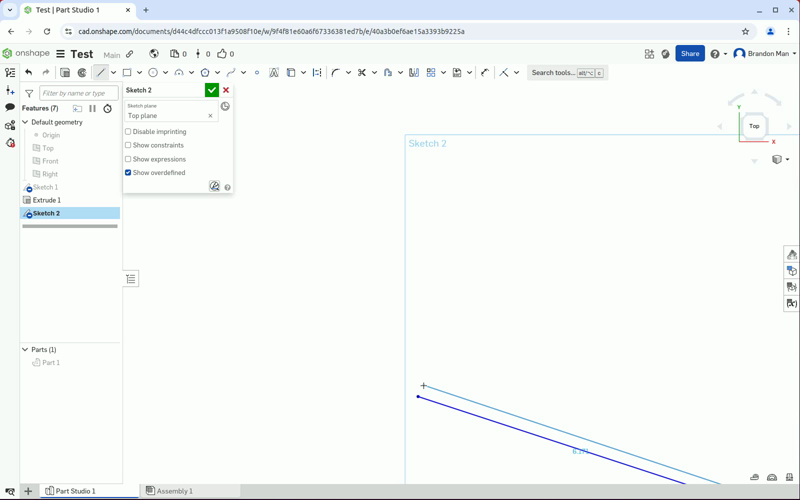
click(423, 385)
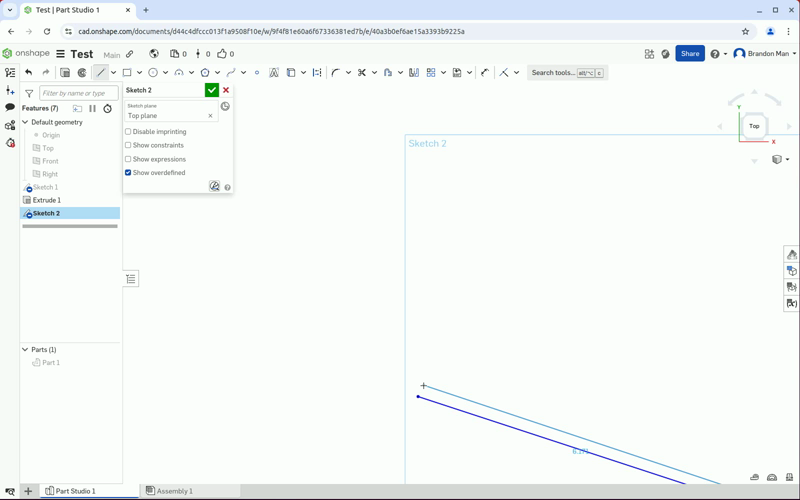
scroll(-6)
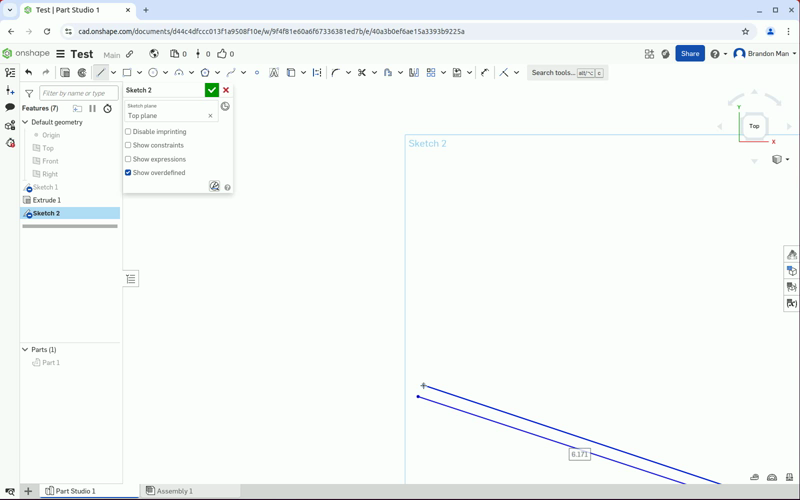
scroll(-6)
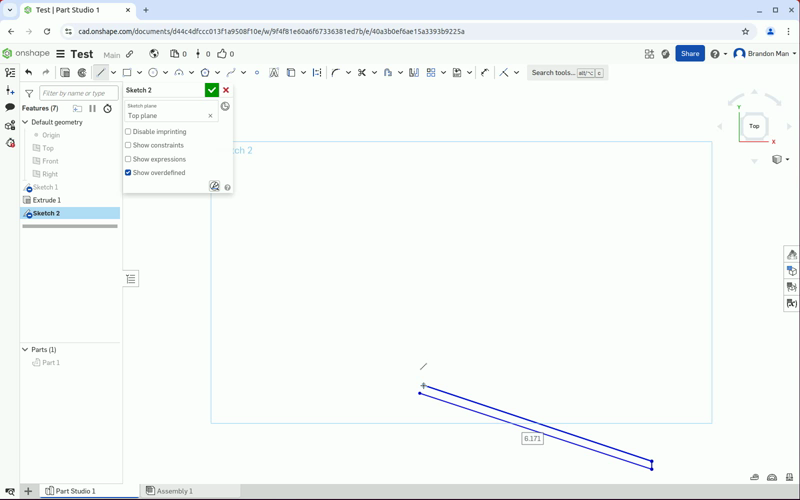
scroll(-6)
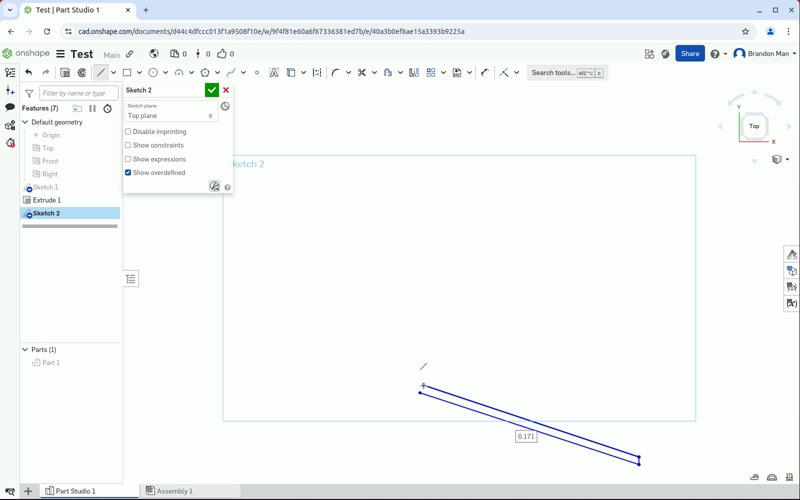
scroll(-6)
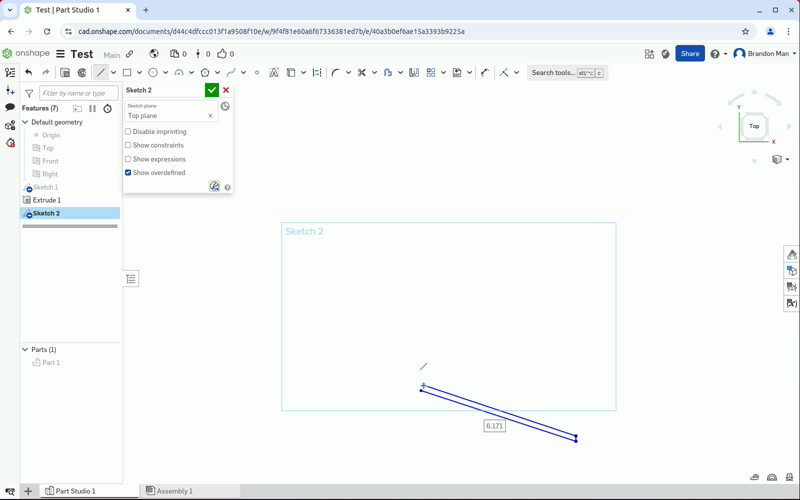
scroll(-6)
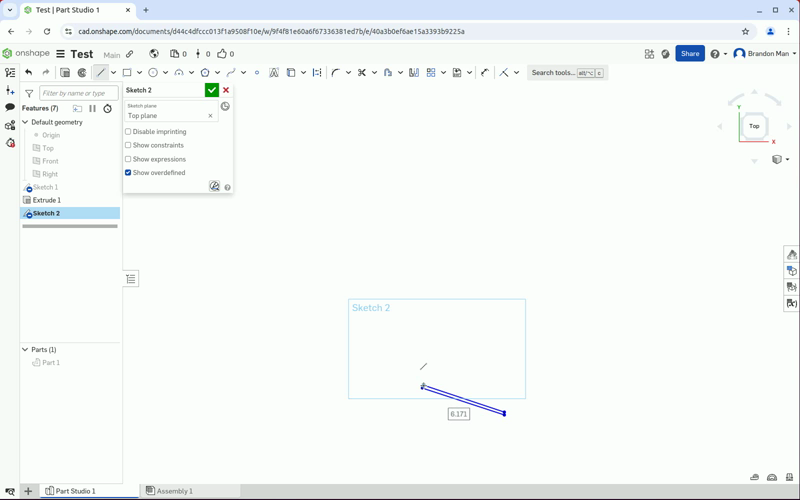
scroll(-6)
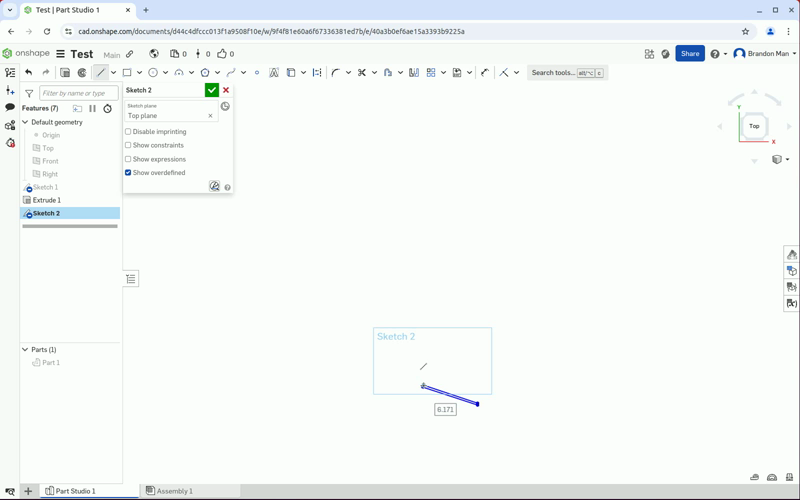
scroll(-6)
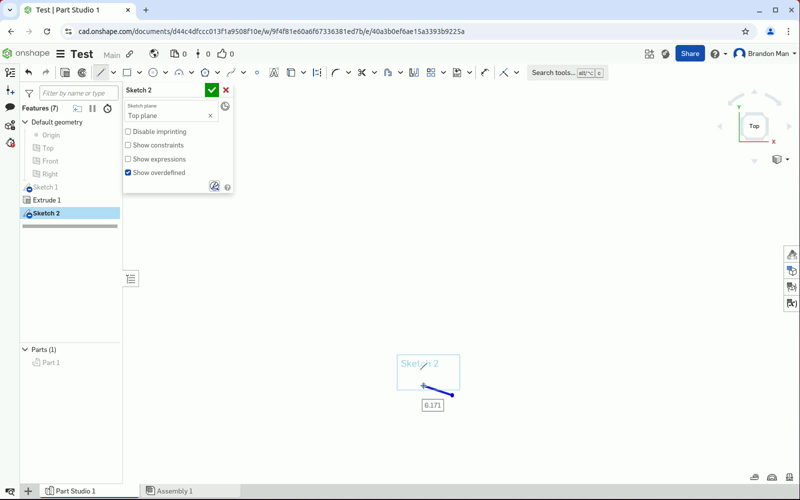
key_up(shift)
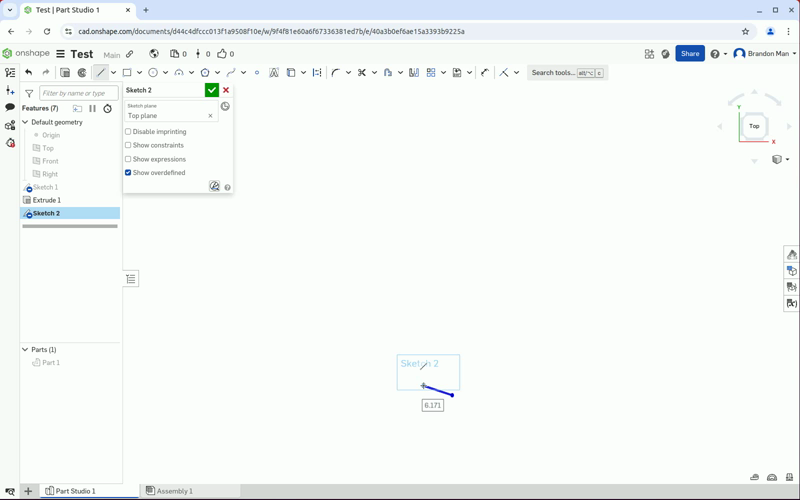
mouse_move(453, 385)
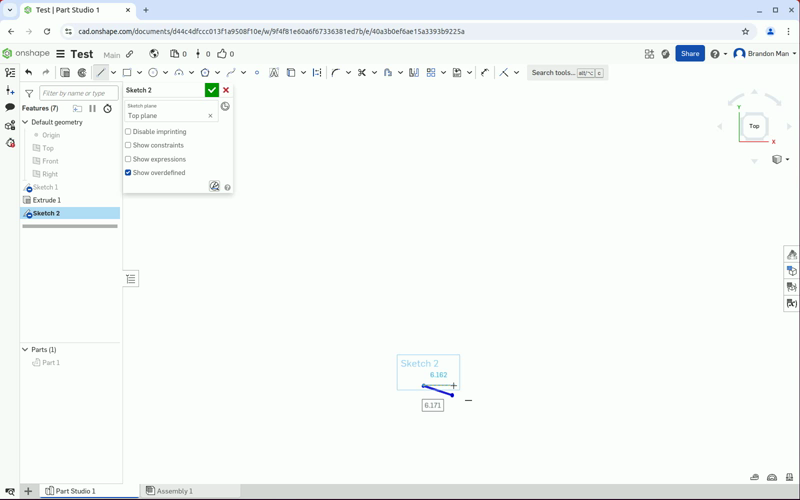
key_down(shift)
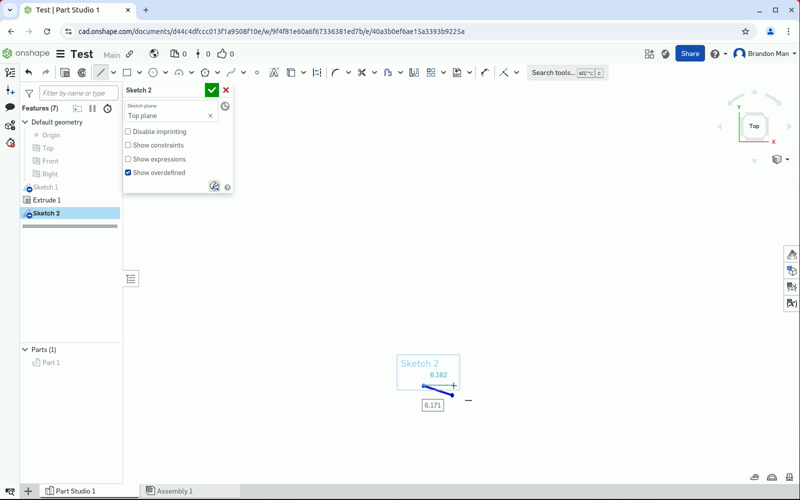
mouse_move(423, 386)
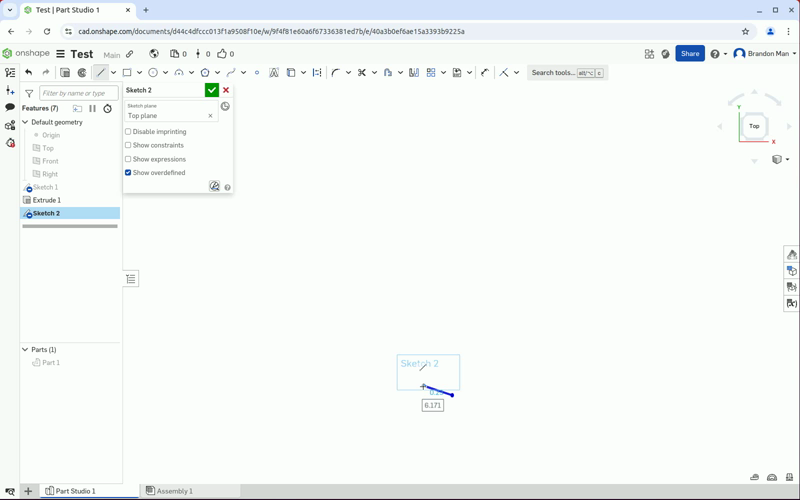
scroll(6)
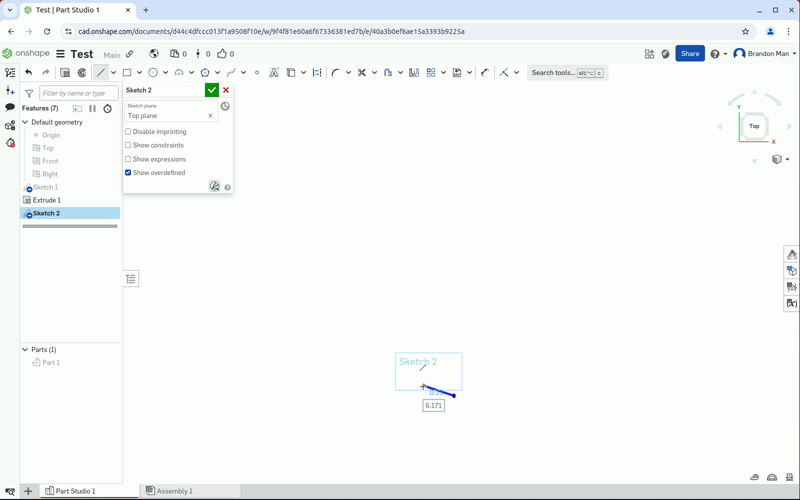
scroll(6)
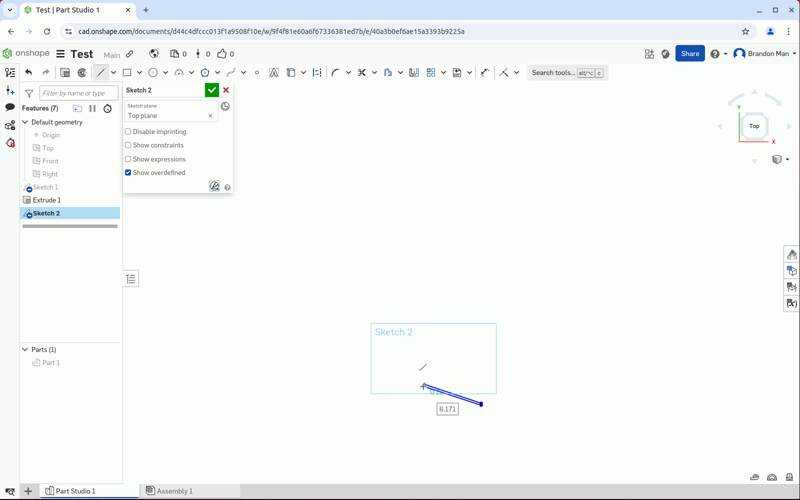
scroll(6)
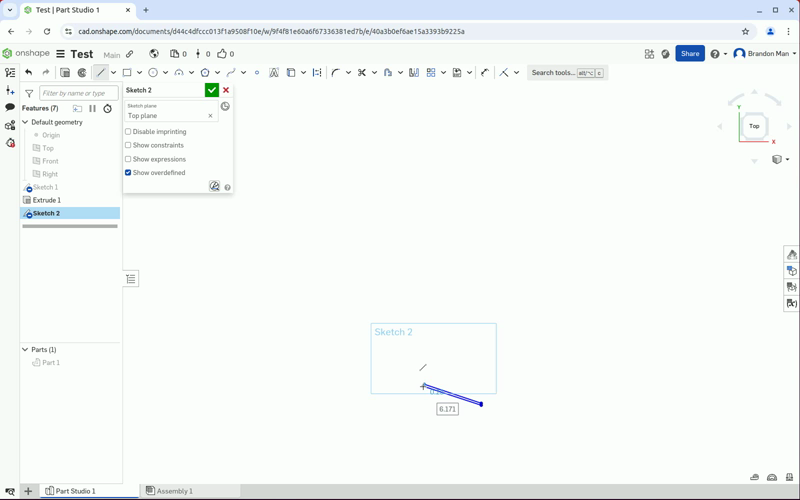
scroll(6)
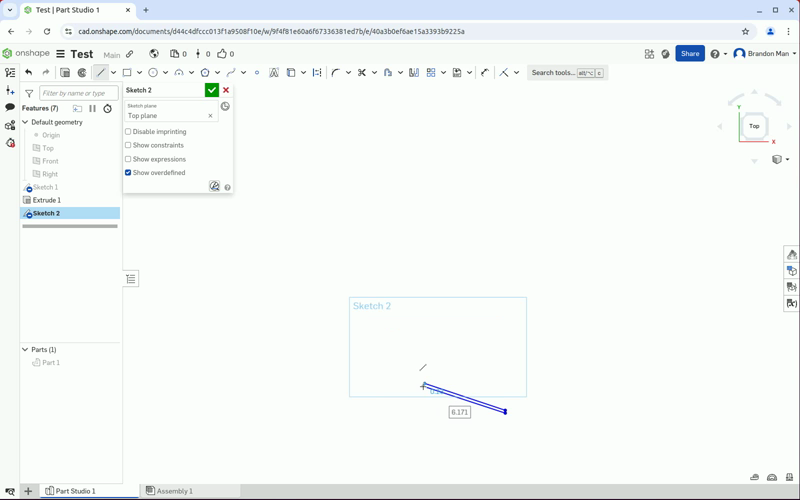
scroll(6)
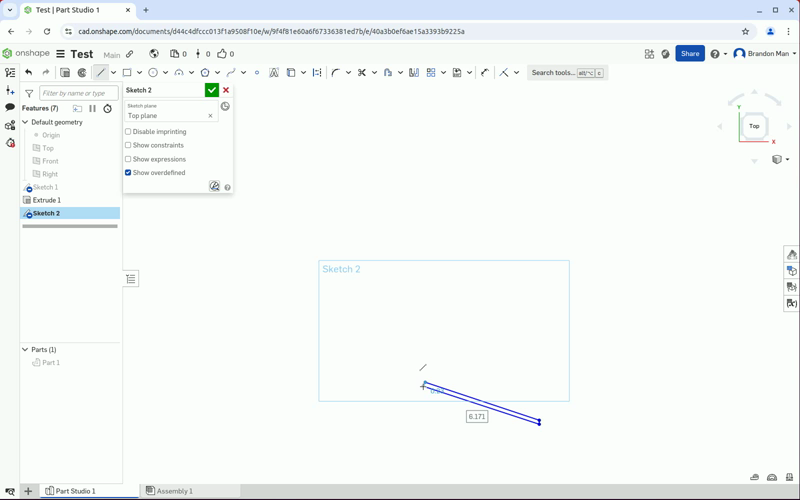
scroll(6)
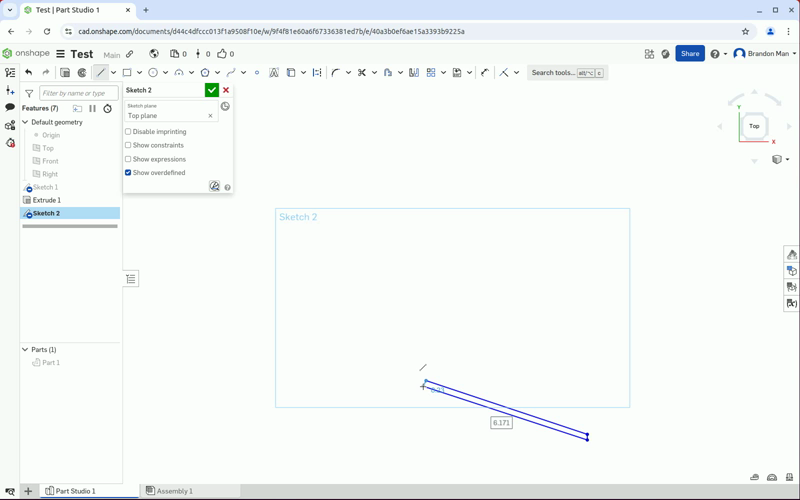
scroll(6)
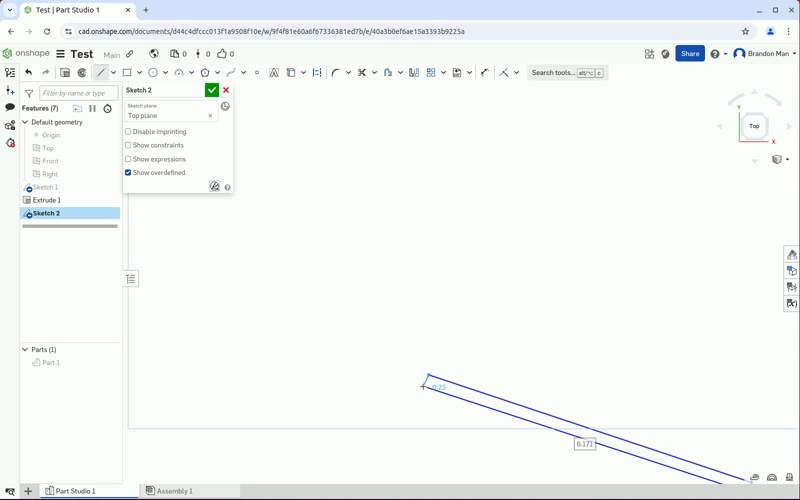
key_up(shift)
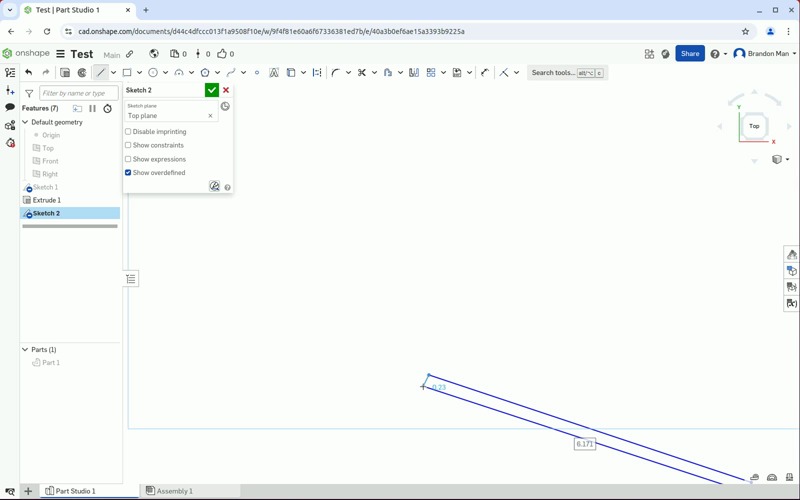
click(423, 386)
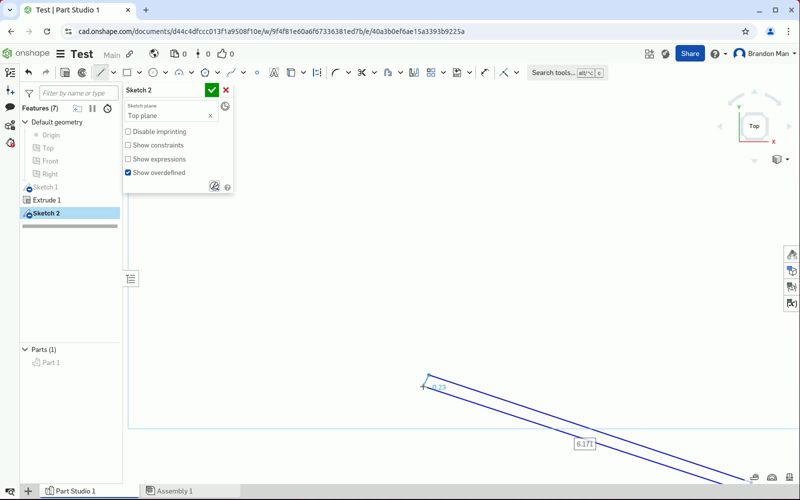
scroll(-6)
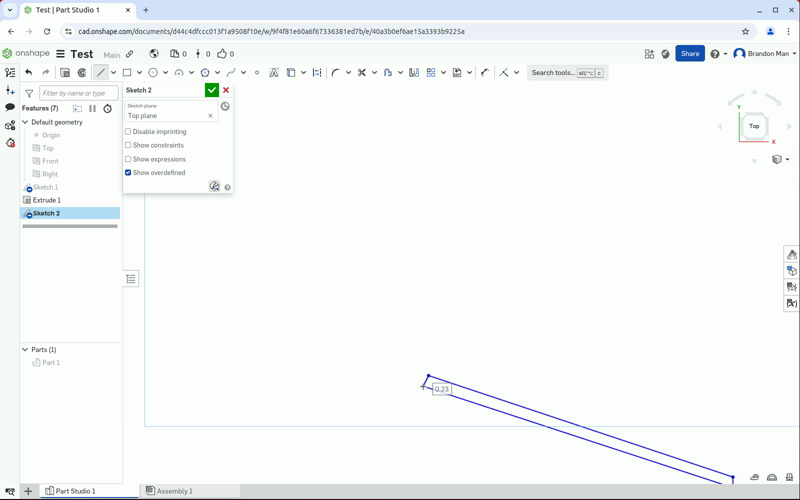
scroll(-6)
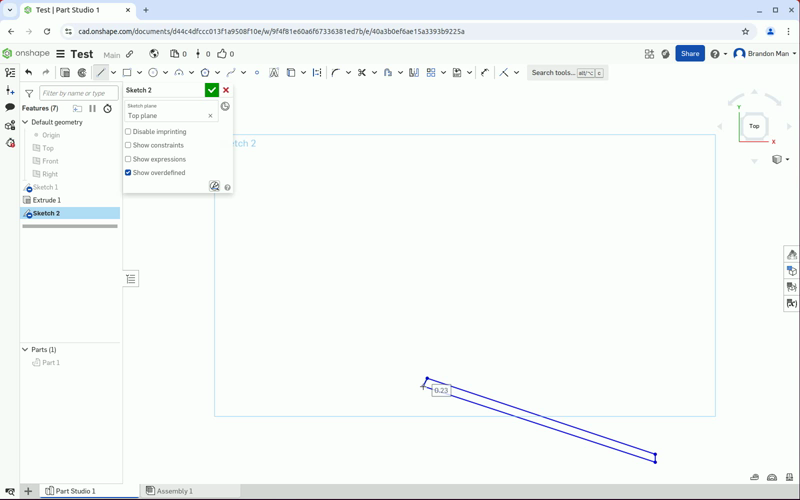
scroll(-6)
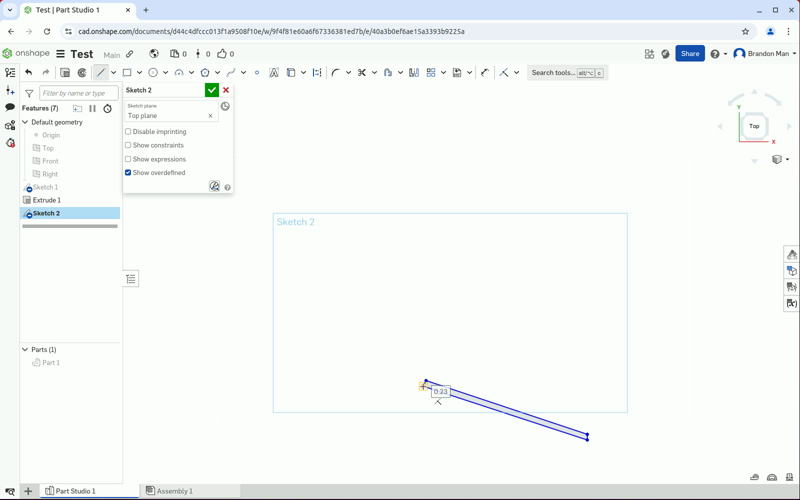
scroll(-6)
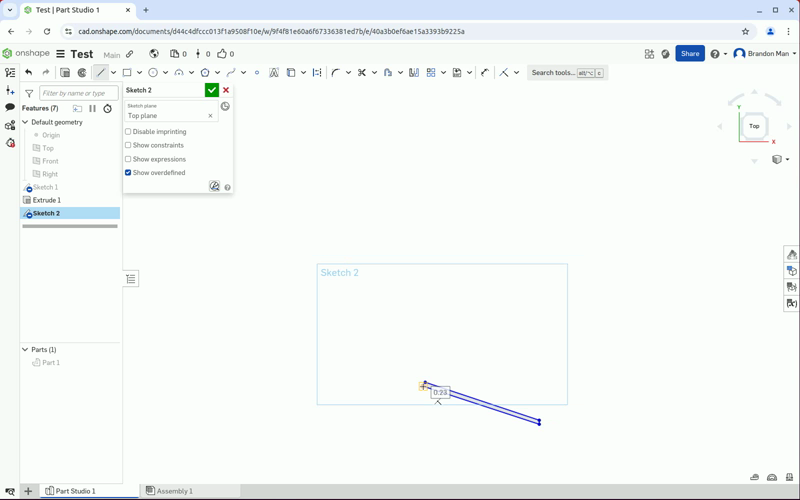
scroll(-6)
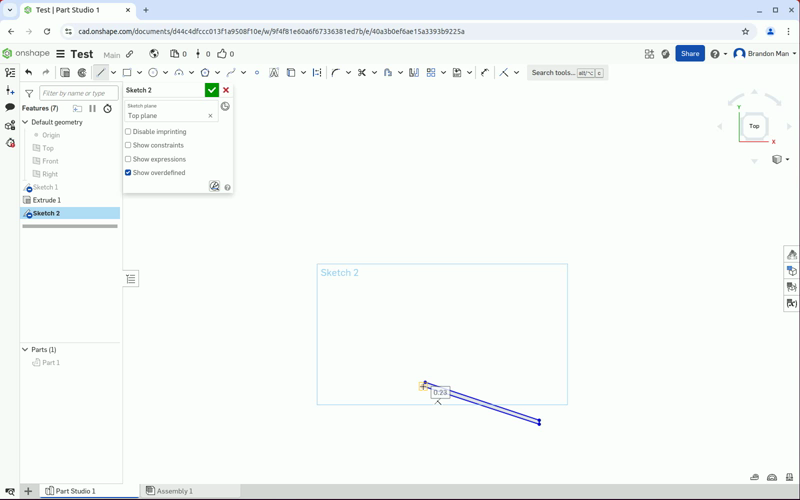
scroll(-6)
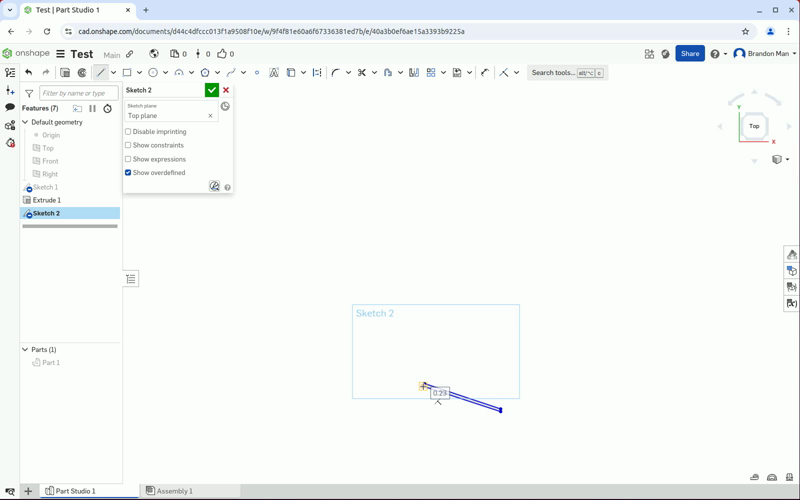
scroll(-6)
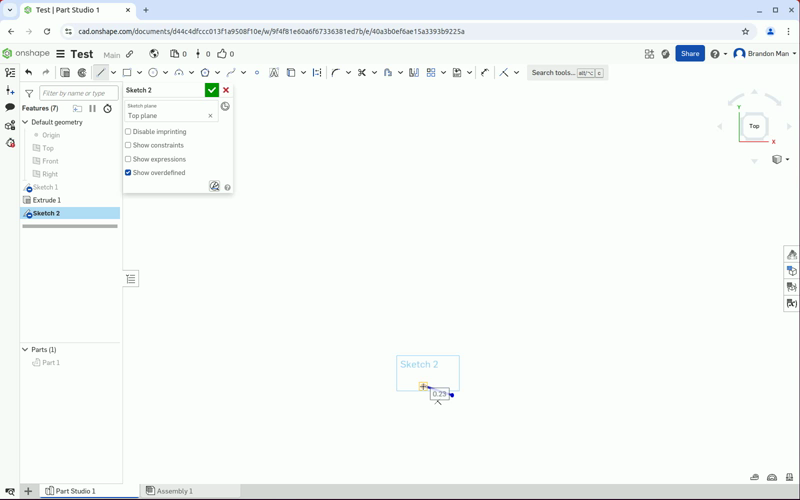
key(esc)
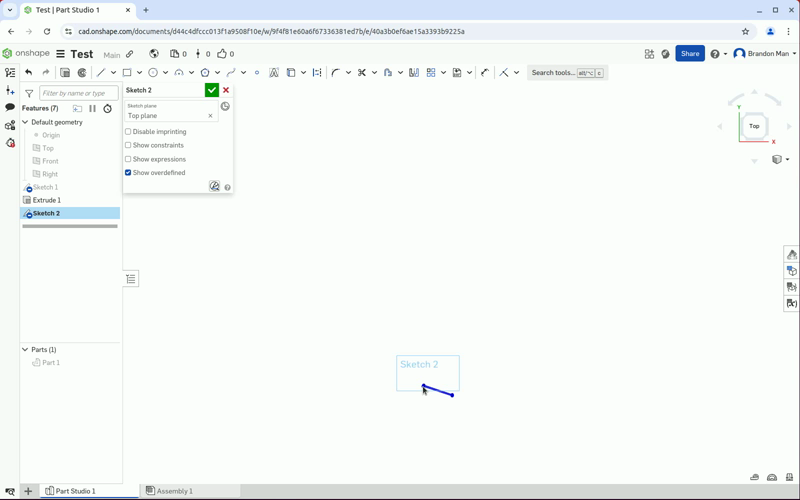
mouse_move(426, 386)
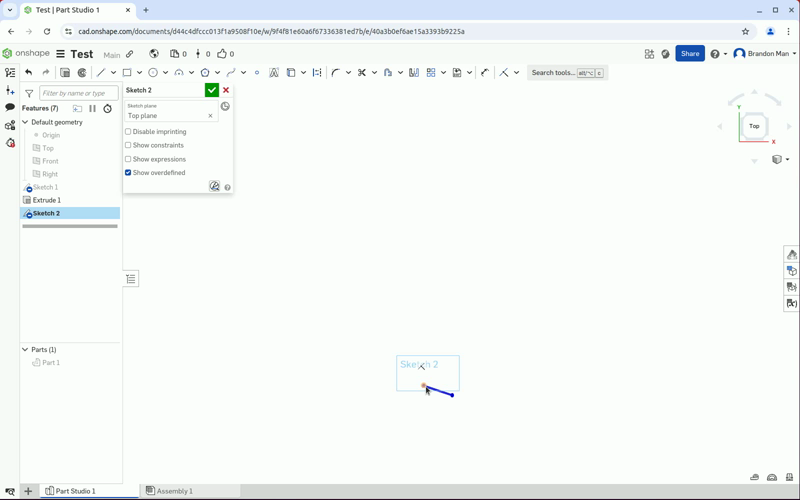
scroll(6)
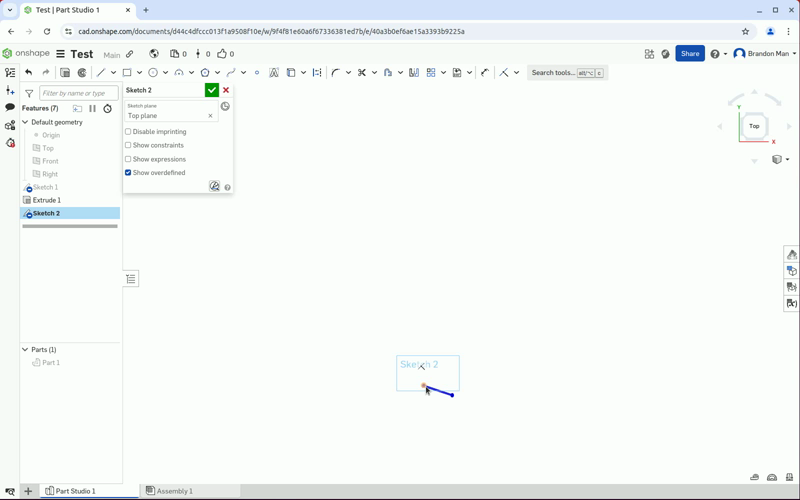
scroll(6)
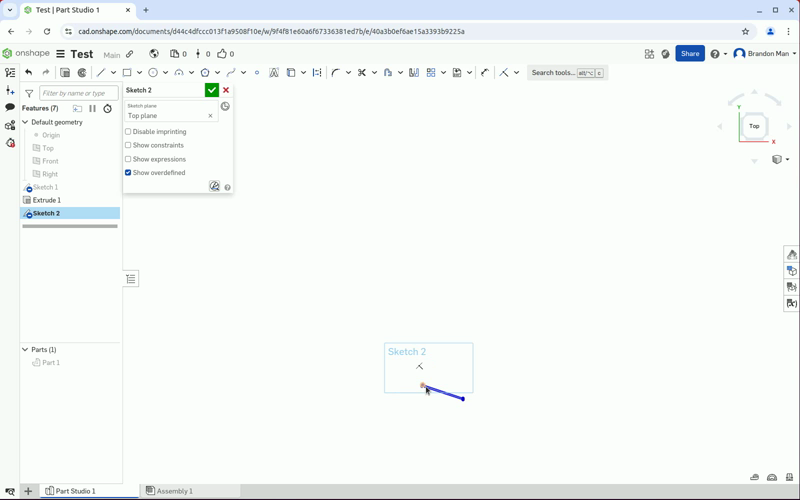
scroll(6)
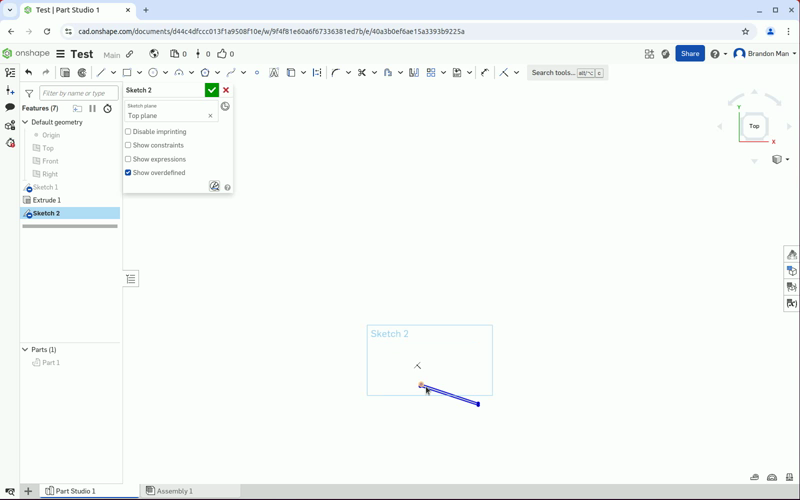
scroll(6)
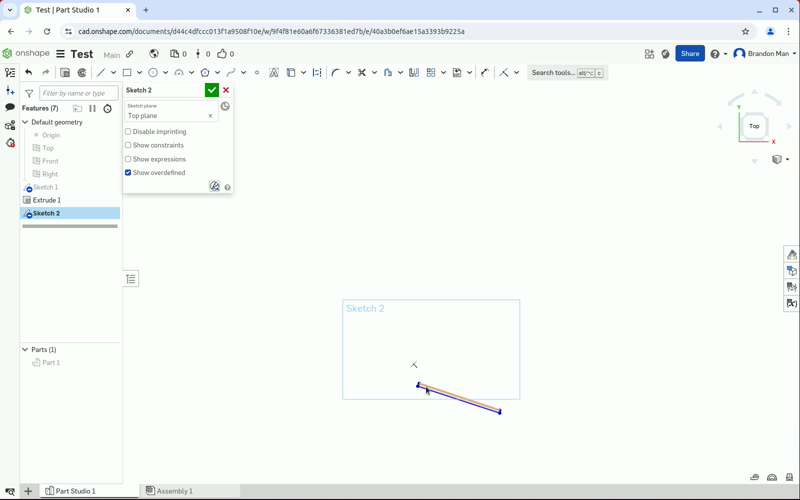
scroll(6)
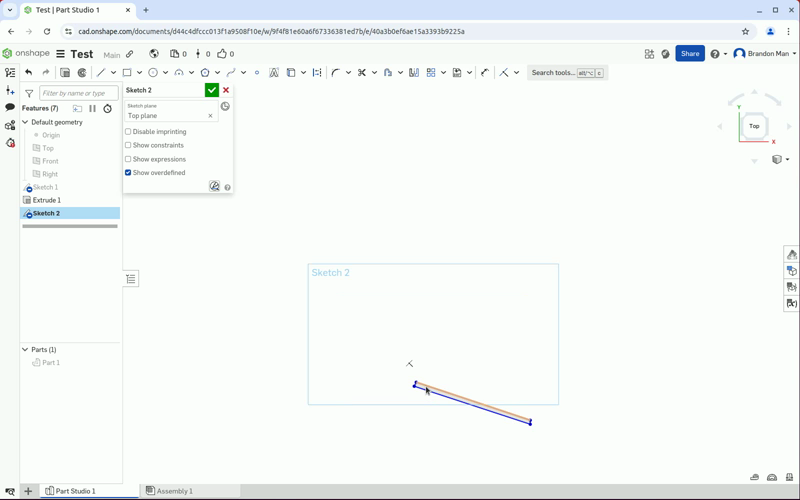
scroll(6)
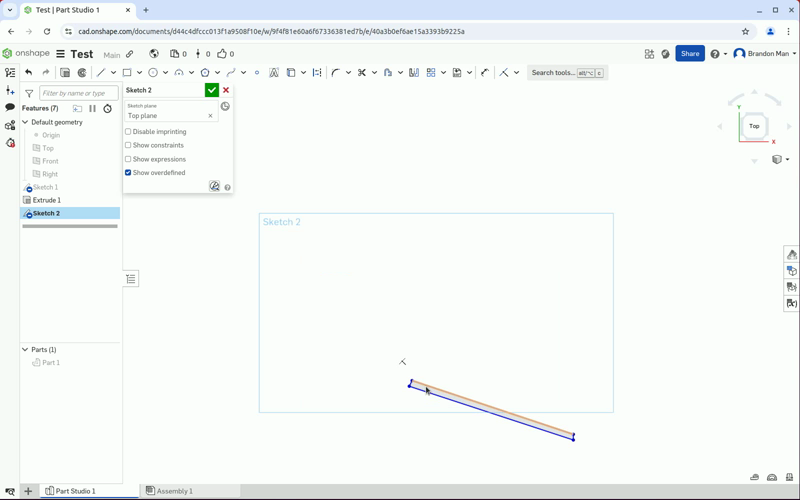
scroll(6)
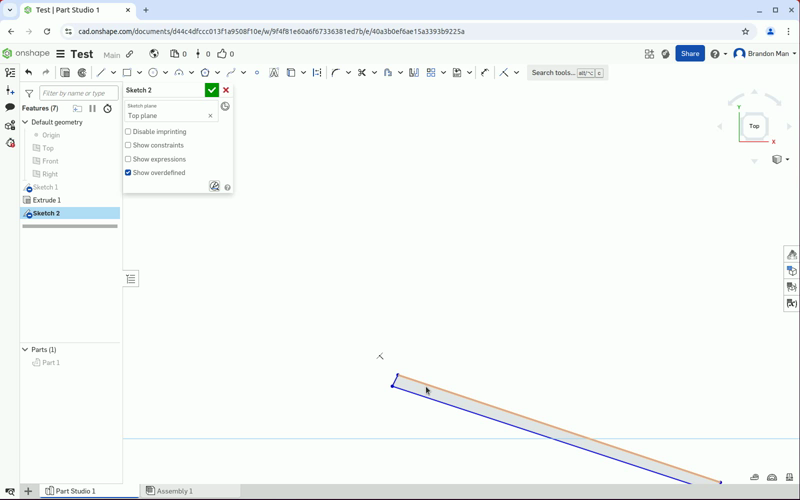
click(426, 386)
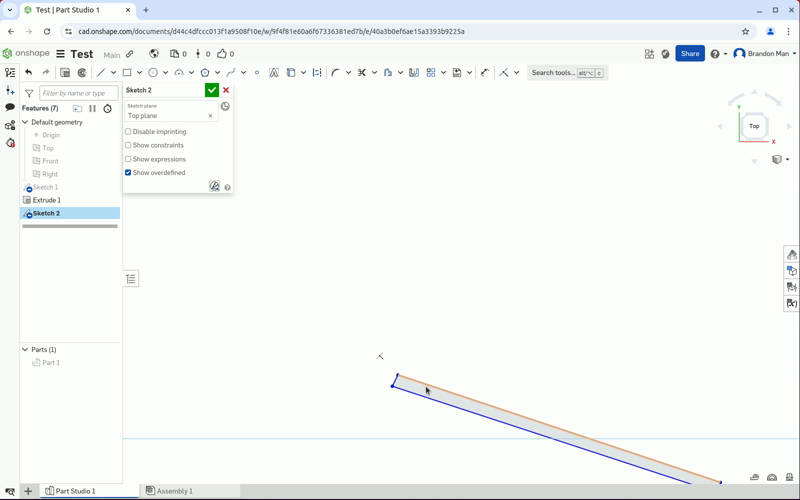
scroll(-6)
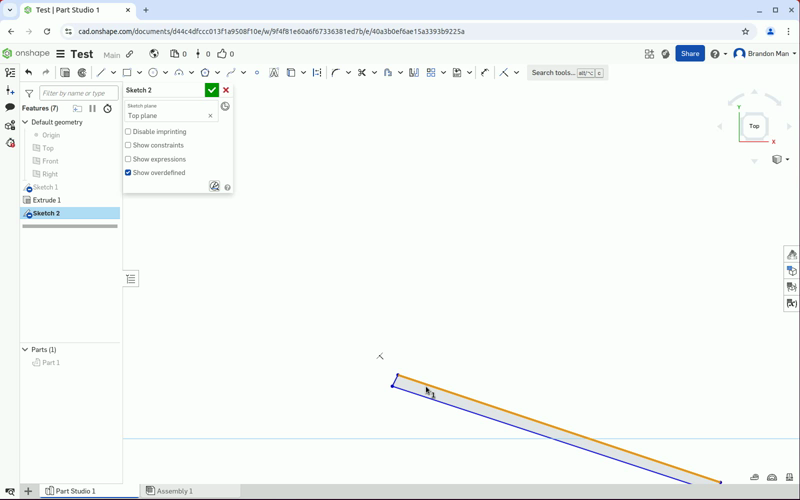
scroll(-6)
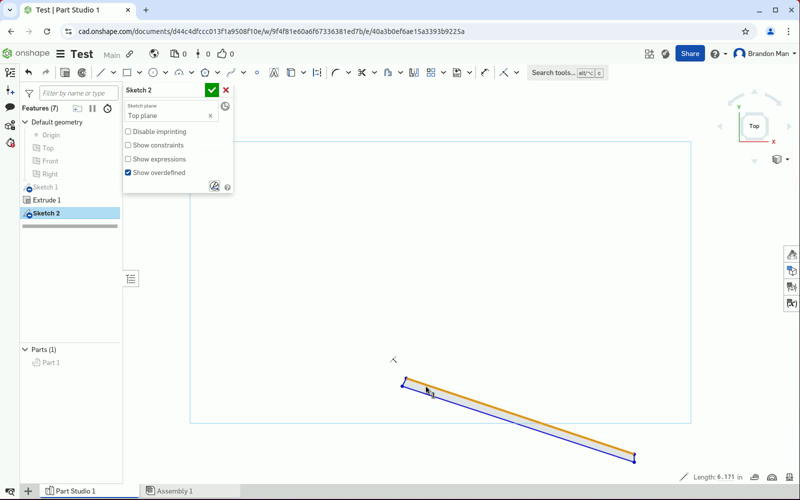
scroll(-6)
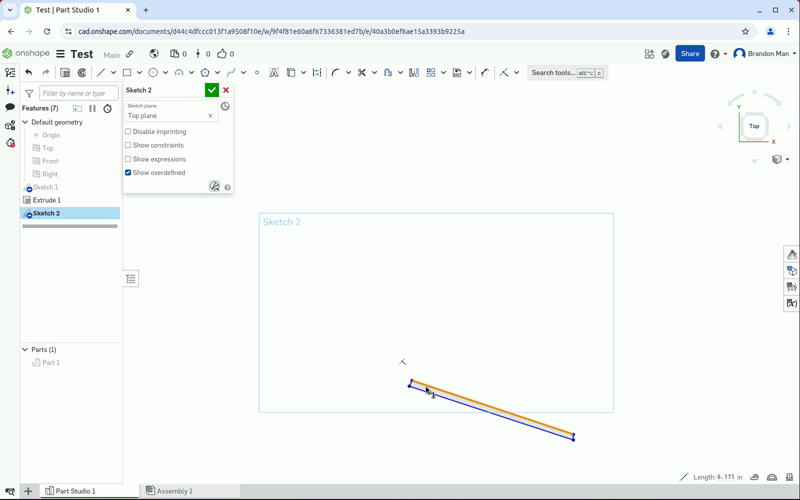
scroll(-6)
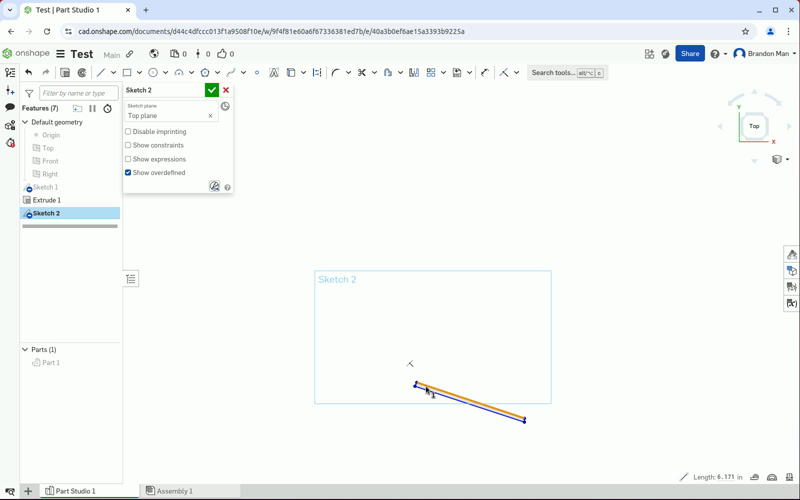
scroll(-6)
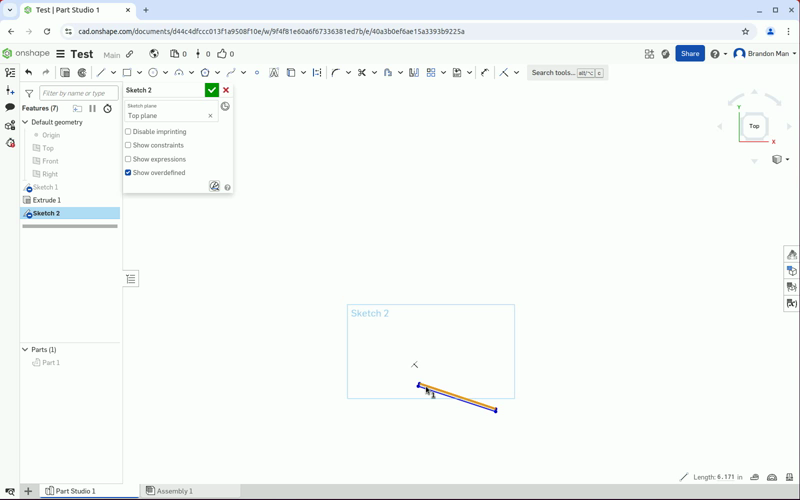
scroll(-6)
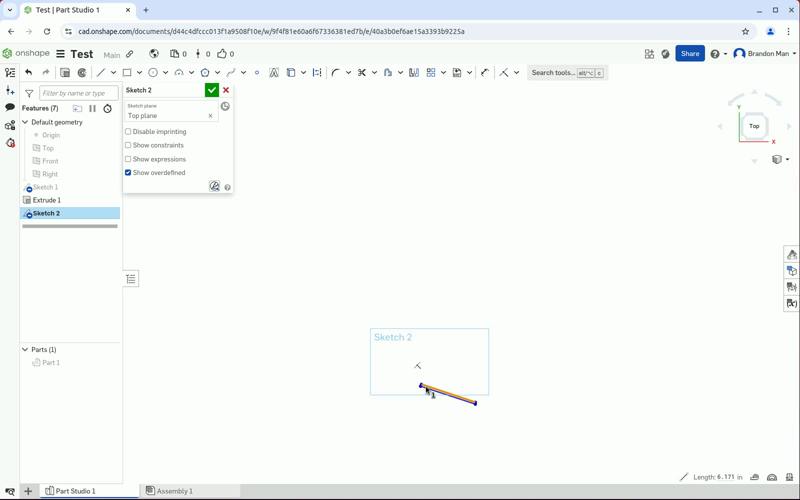
scroll(-6)
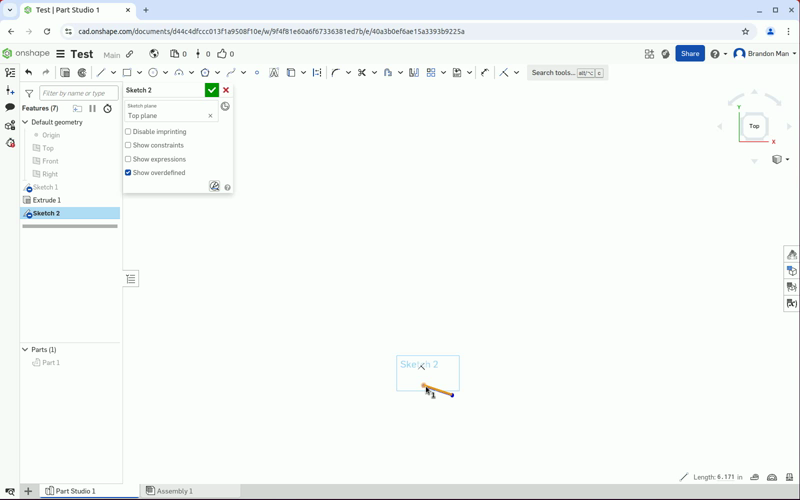
mouse_move(73, 352)
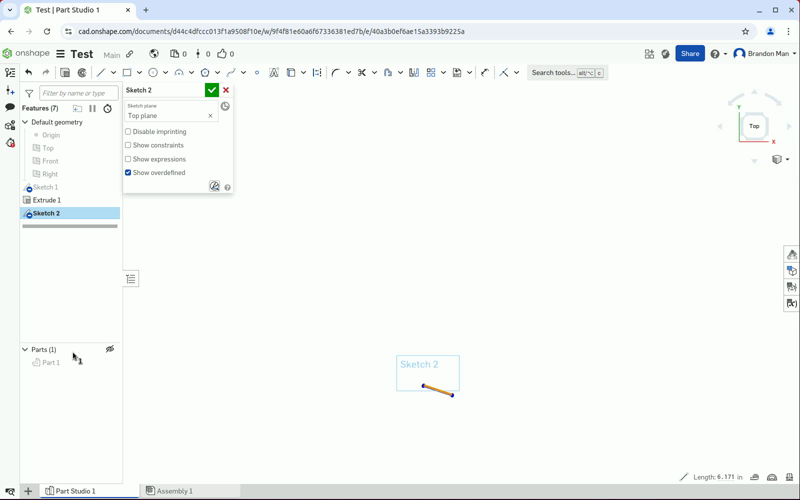
key(shift+y)
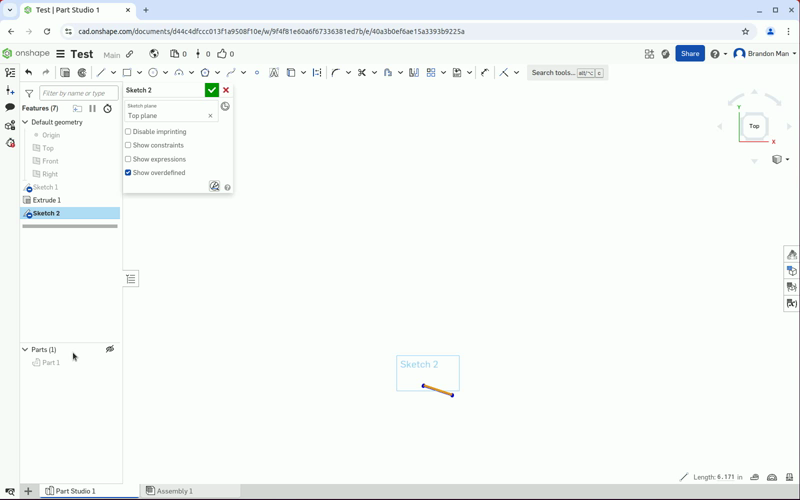
key(shift+e)
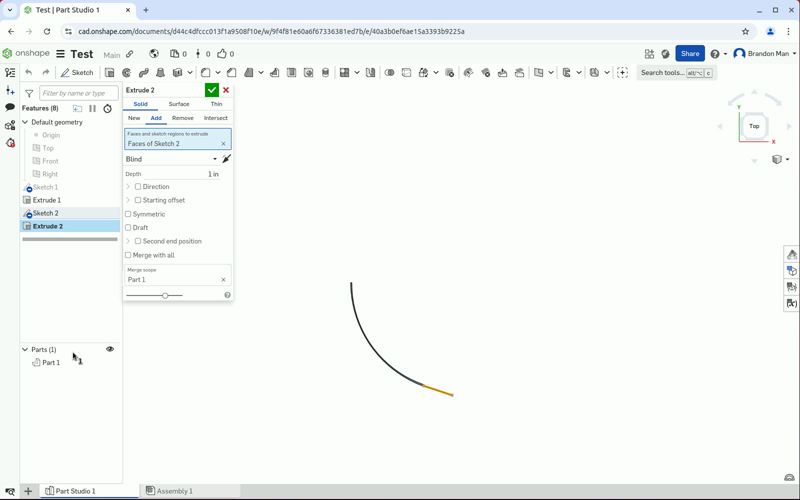
mouse_move(143, 106)
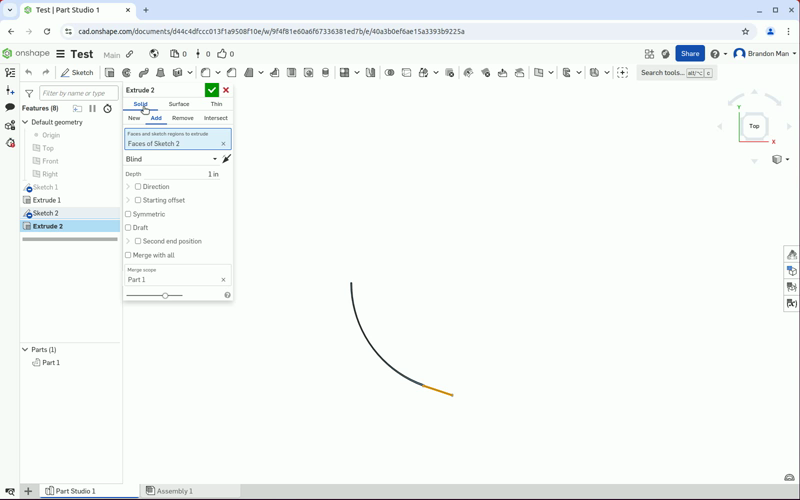
click(143, 106)
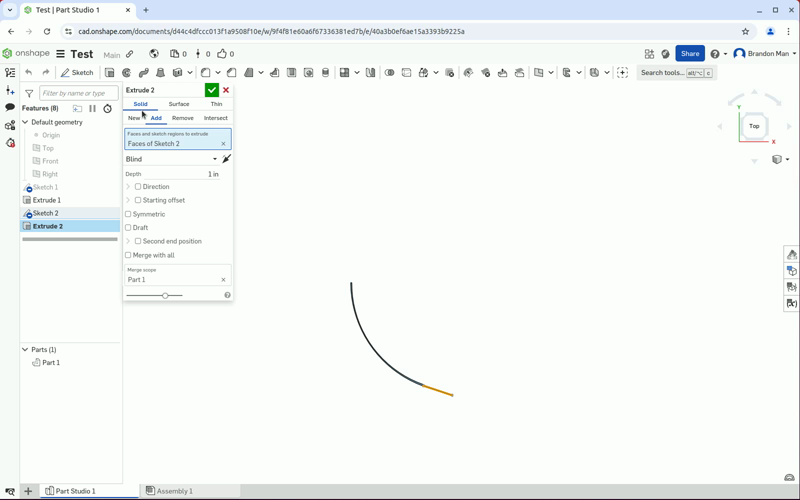
mouse_move(137, 120)
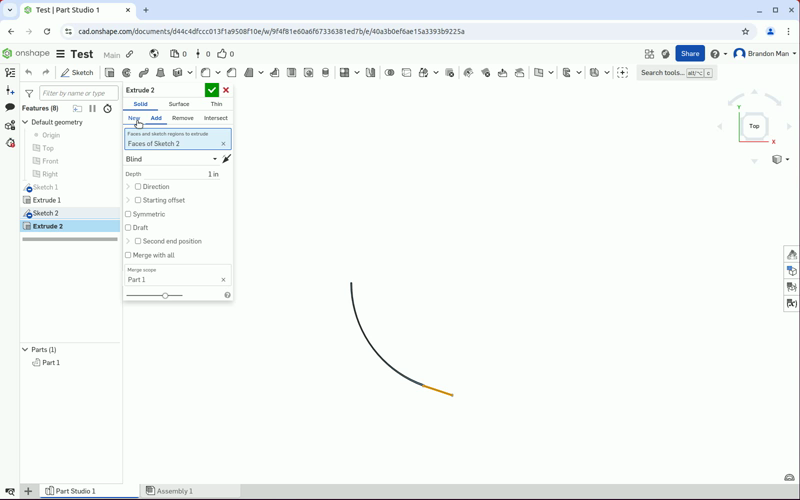
click(137, 120)
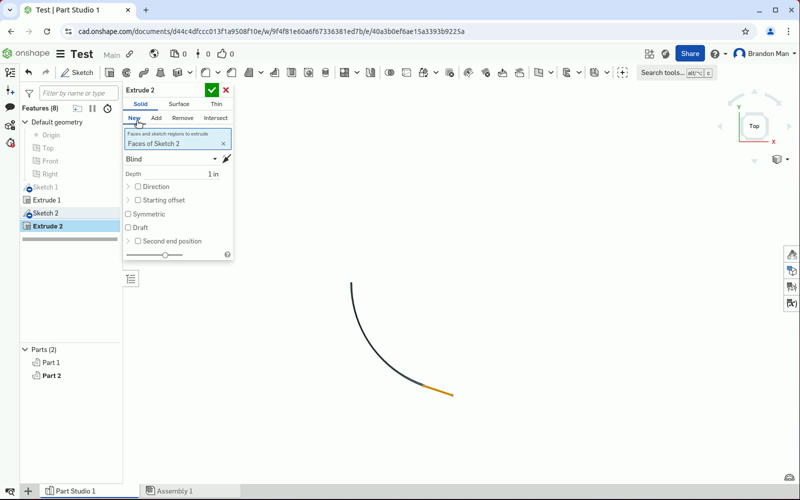
key(tab, 4)
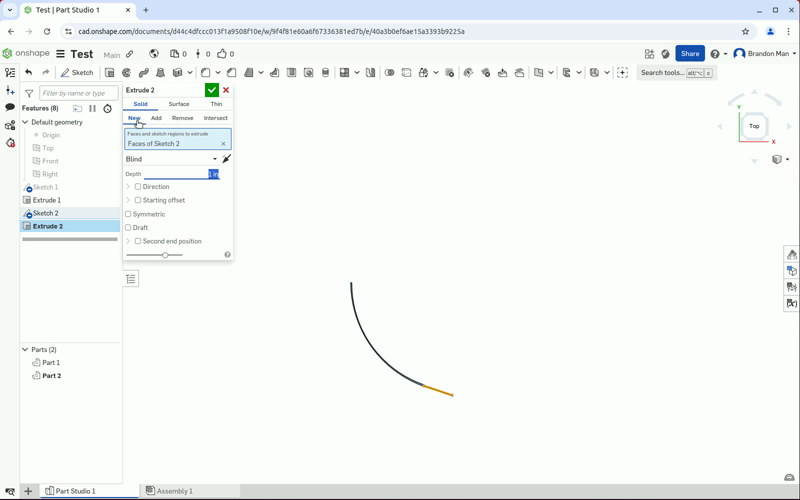
text(5.536)
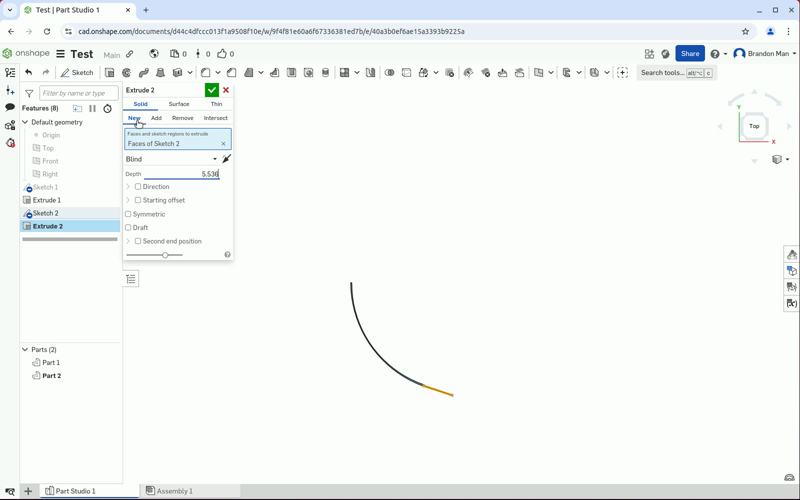
key(enter)
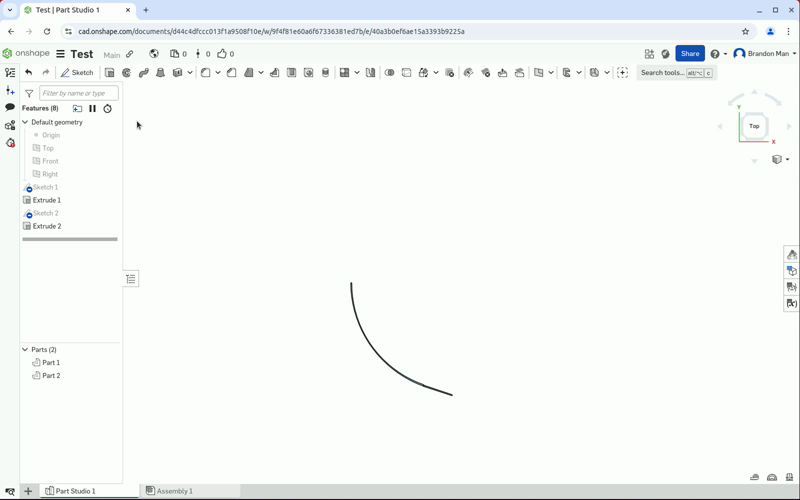
key(shift+h)
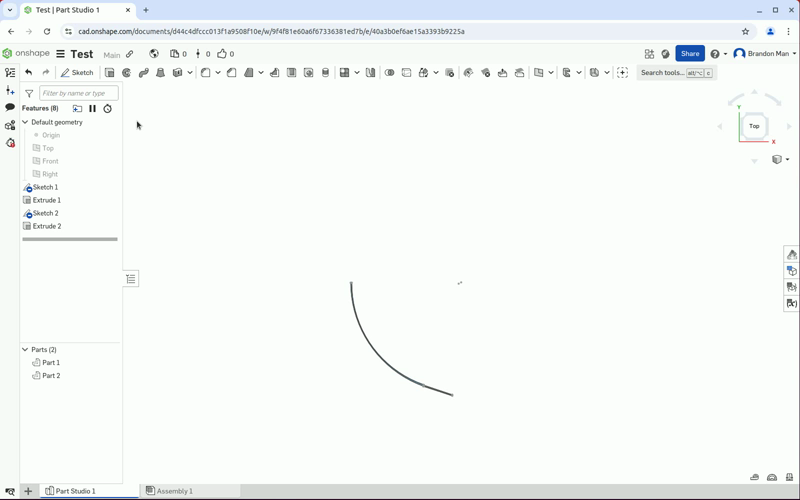
key(shift+h)
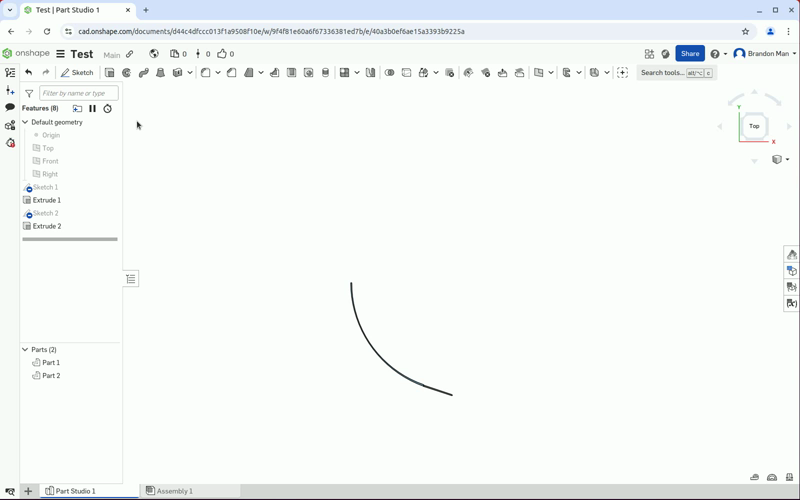
mouse_move(73, 189)
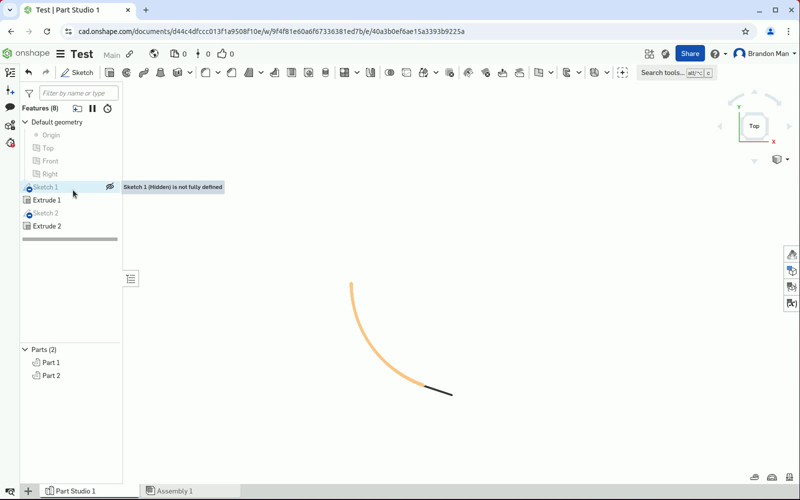
click(73, 189)
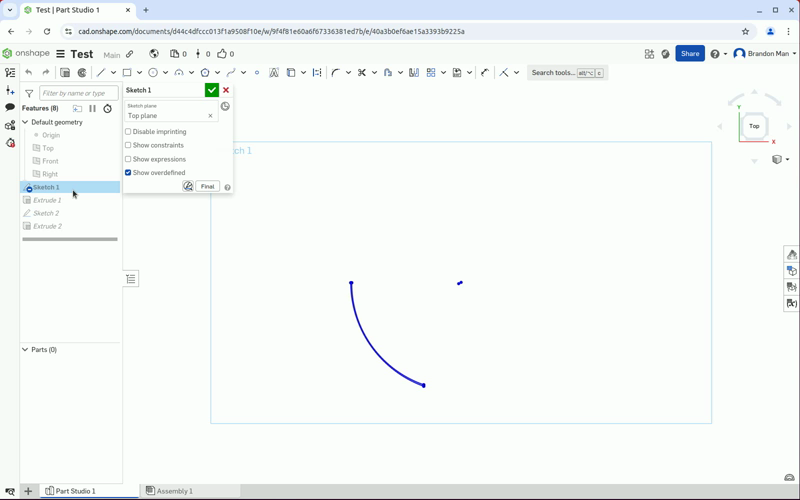
mouse_move(229, 92)
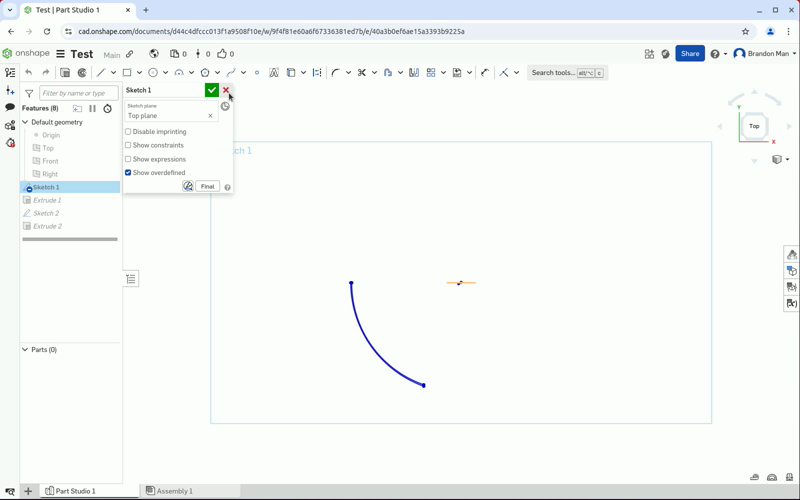
click(229, 92)
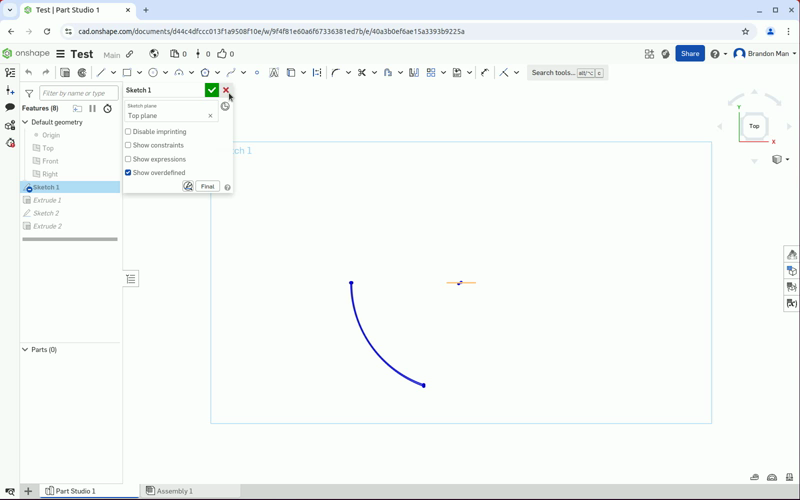
key(shift+s)
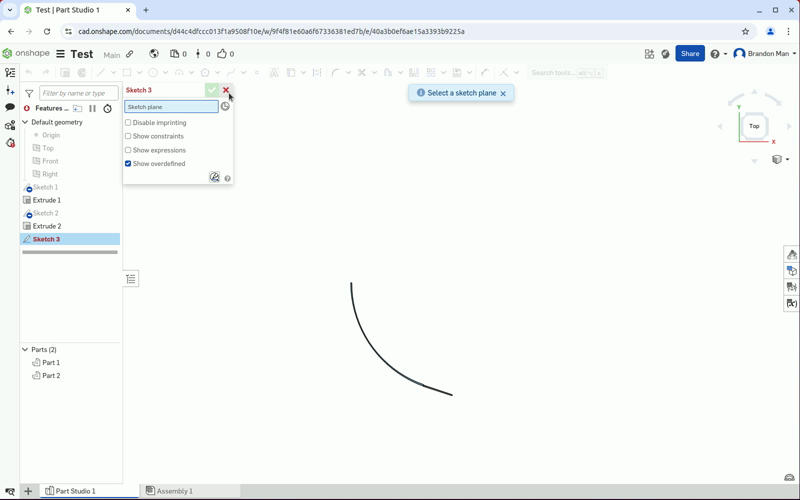
mouse_move(73, 150)
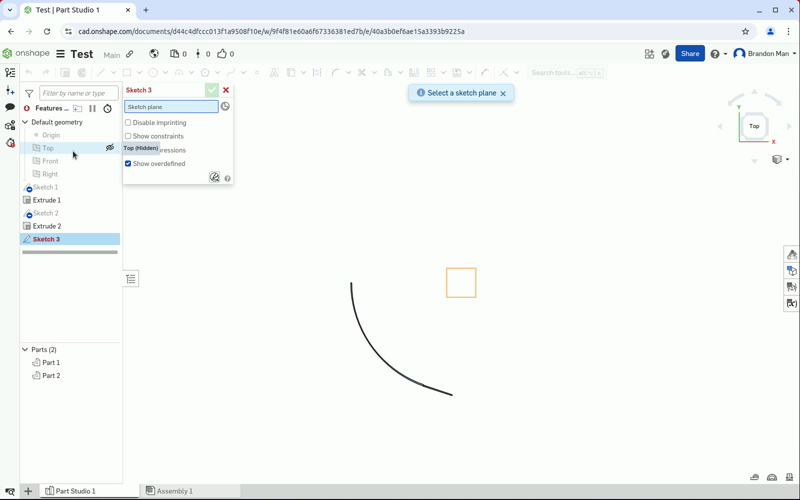
click(73, 150)
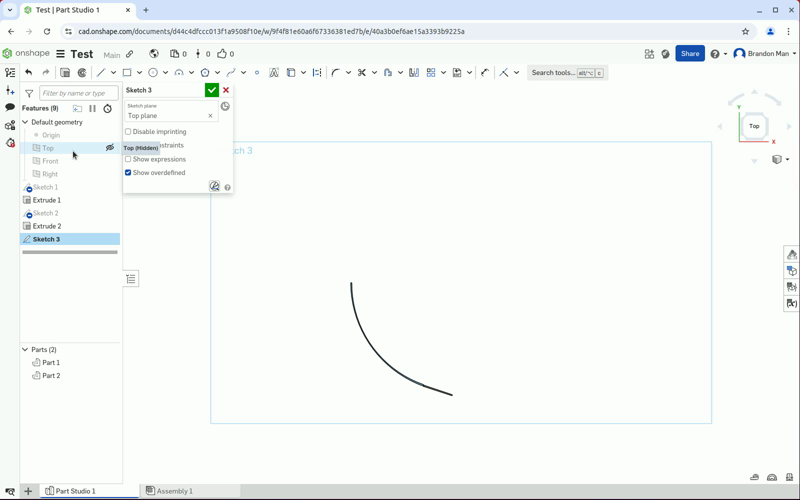
mouse_move(73, 352)
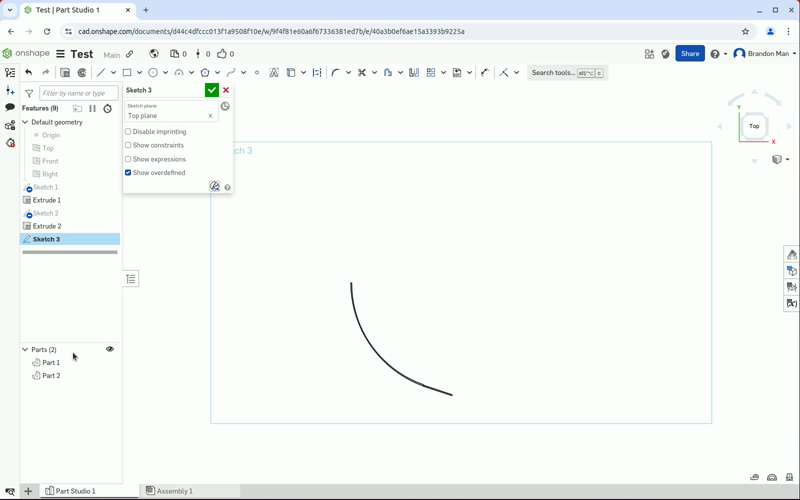
key(y)
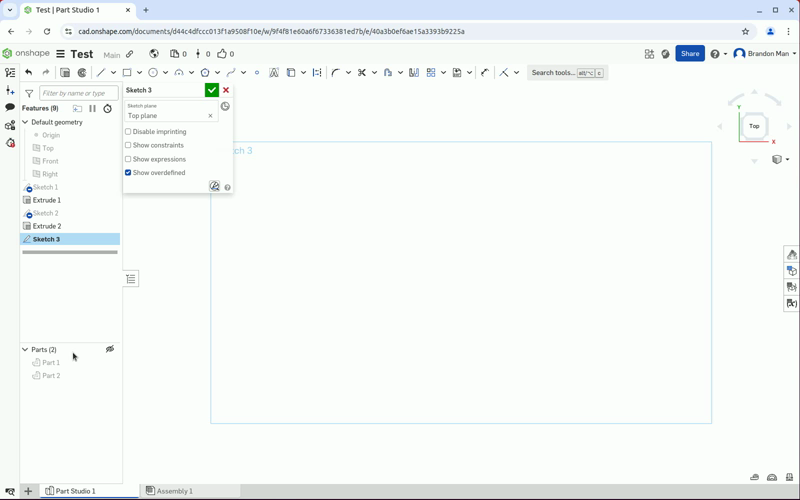
key(l)
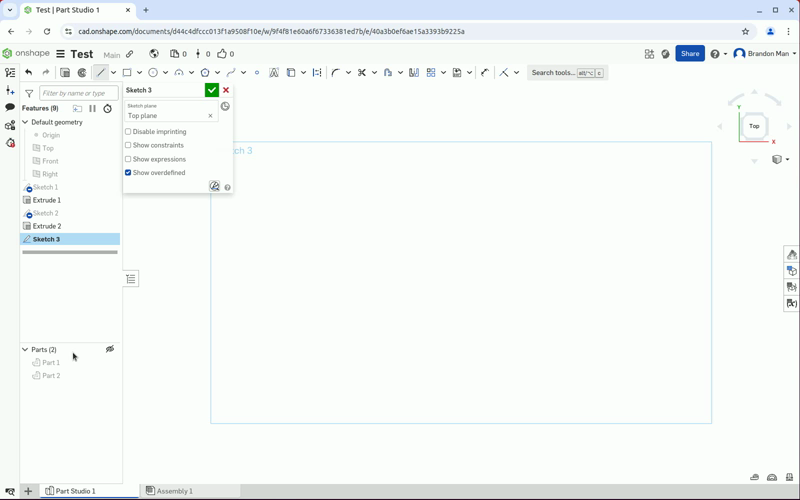
key_down(shift)
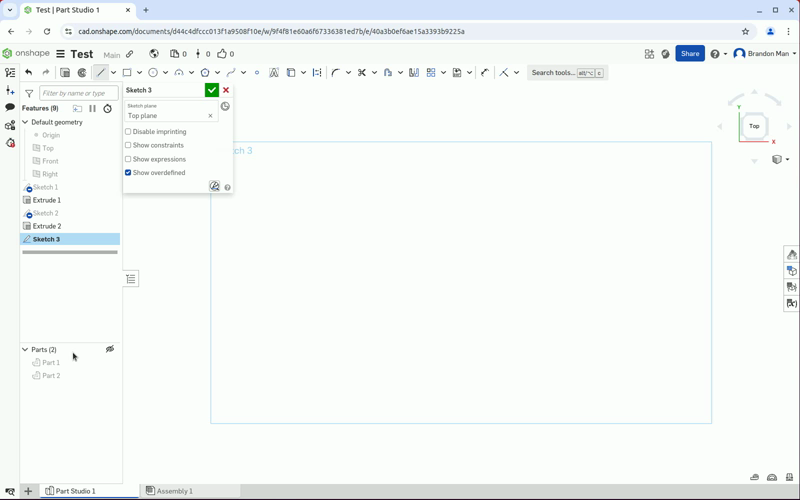
mouse_move(451, 395)
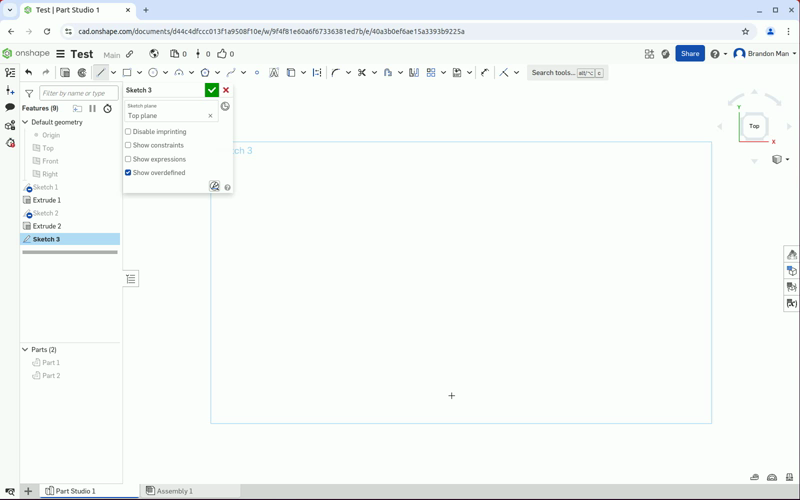
click(451, 395)
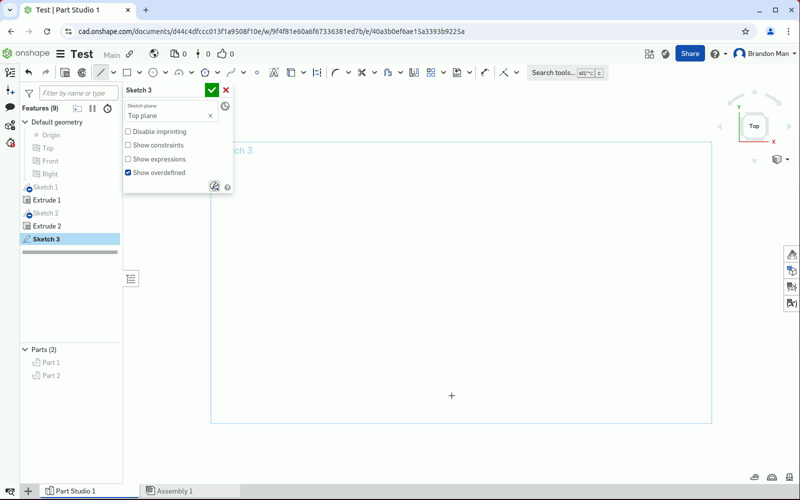
key_up(shift)
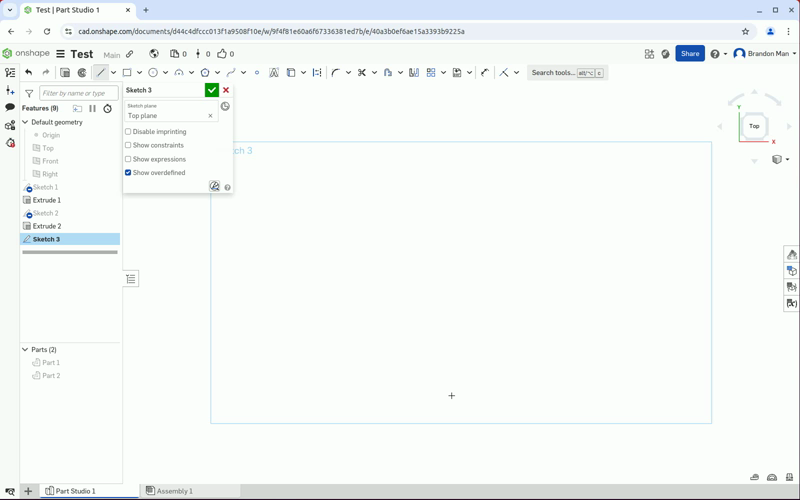
key_down(shift)
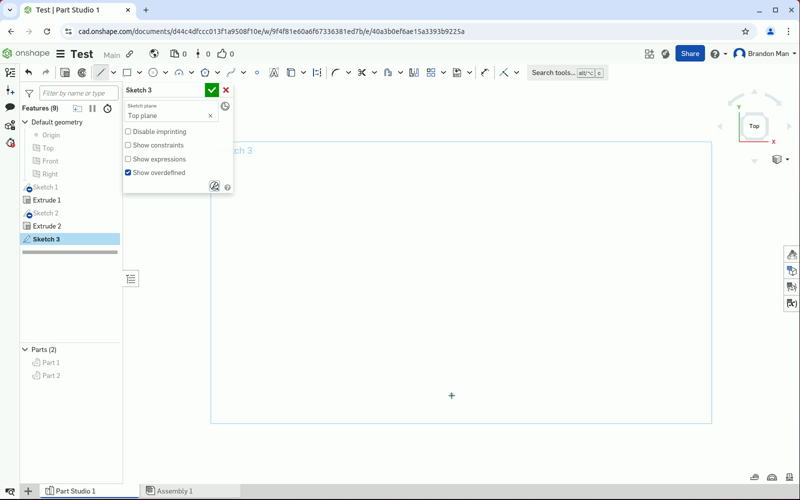
mouse_move(481, 395)
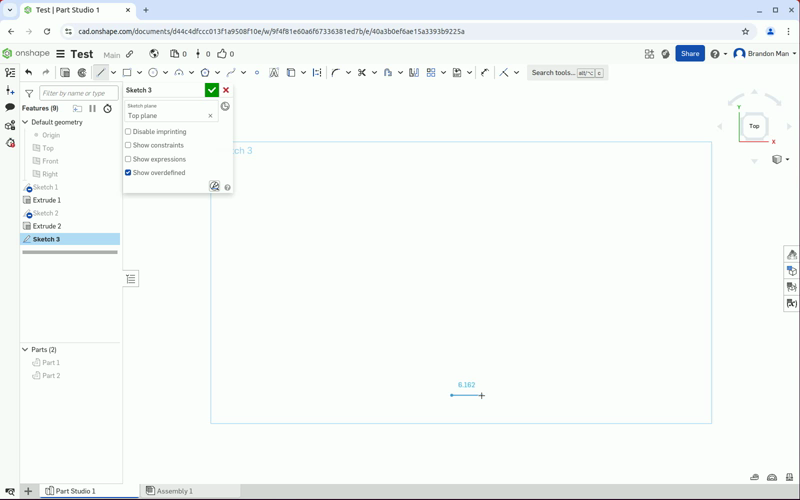
mouse_move(461, 395)
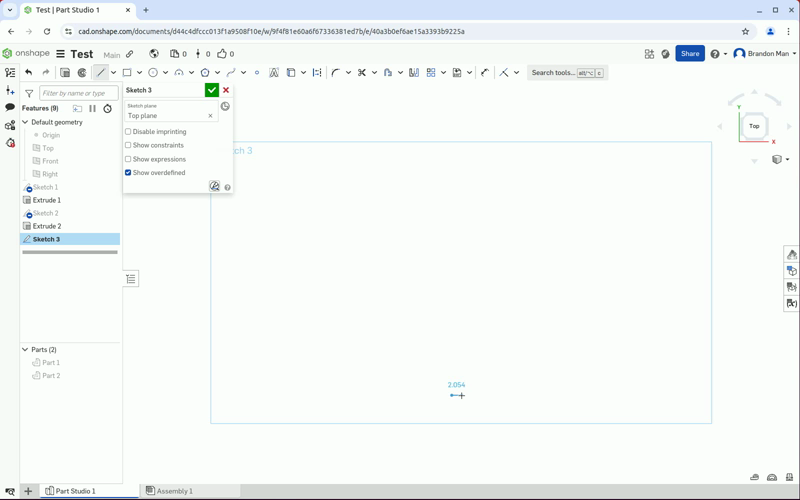
click(461, 395)
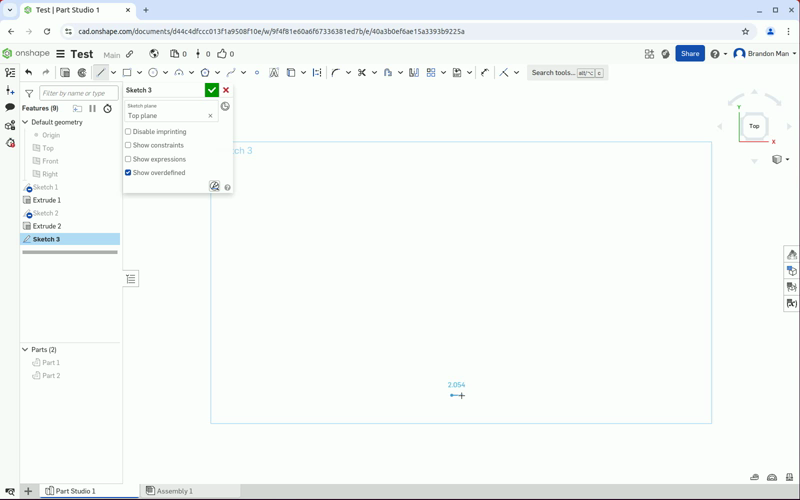
key_up(shift)
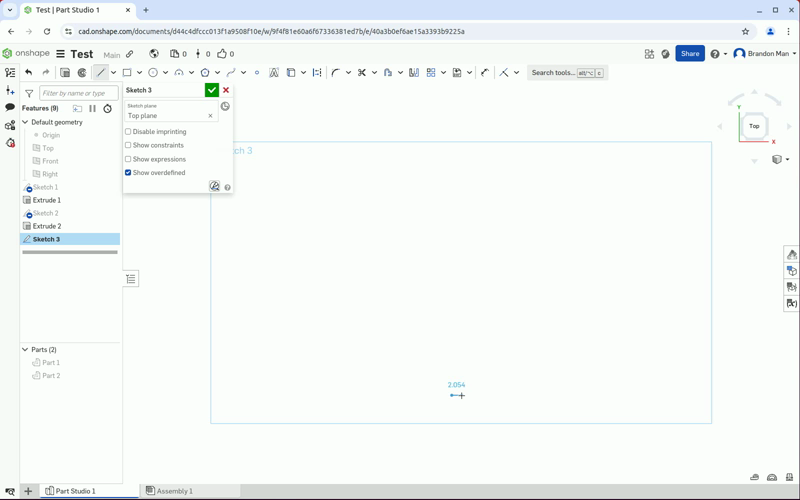
key_down(shift)
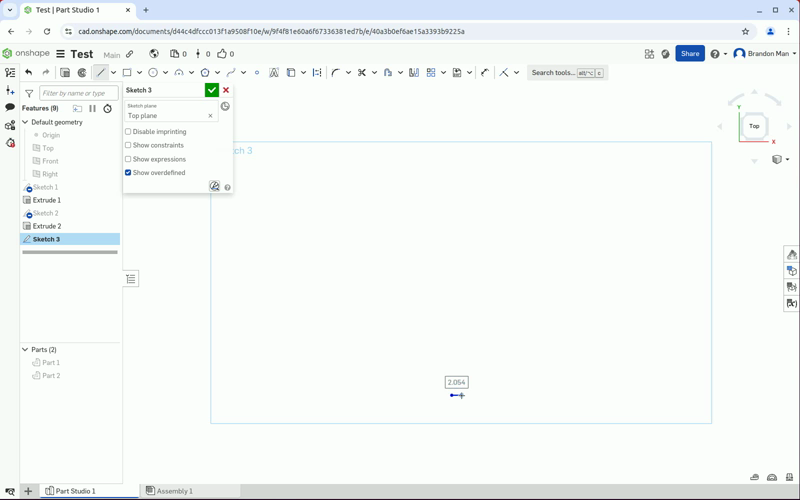
mouse_move(492, 395)
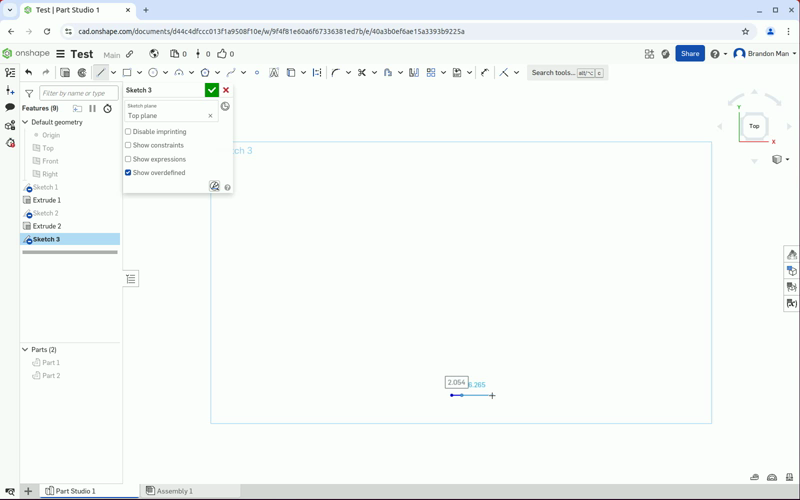
mouse_move(461, 394)
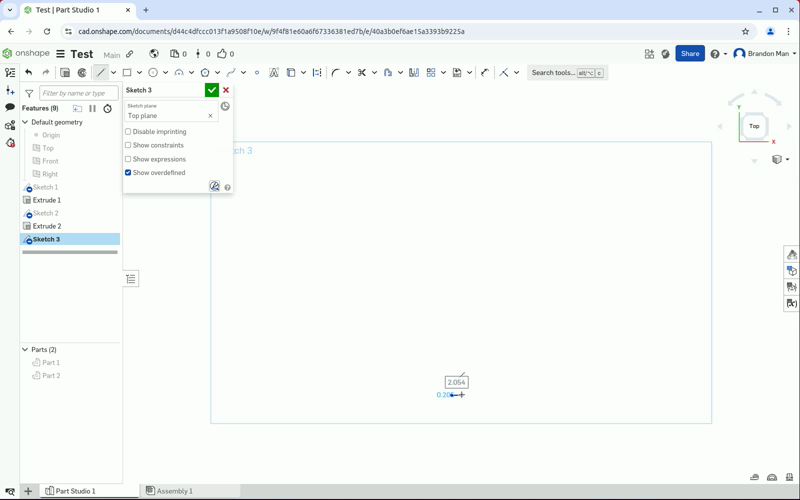
scroll(6)
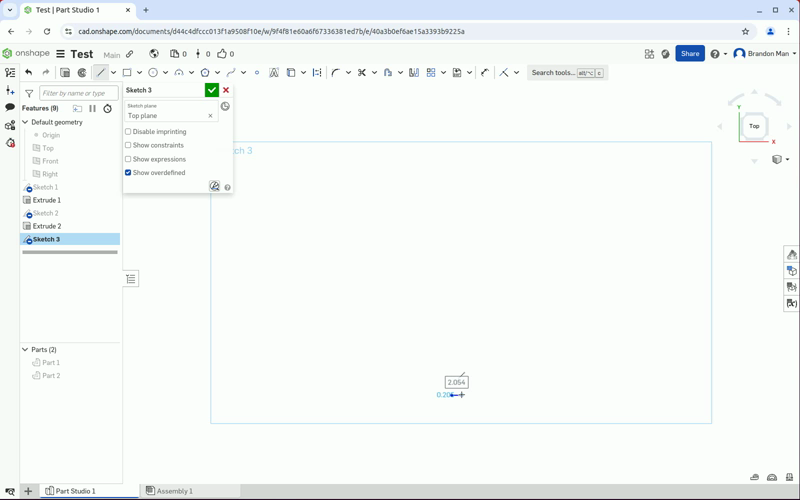
scroll(6)
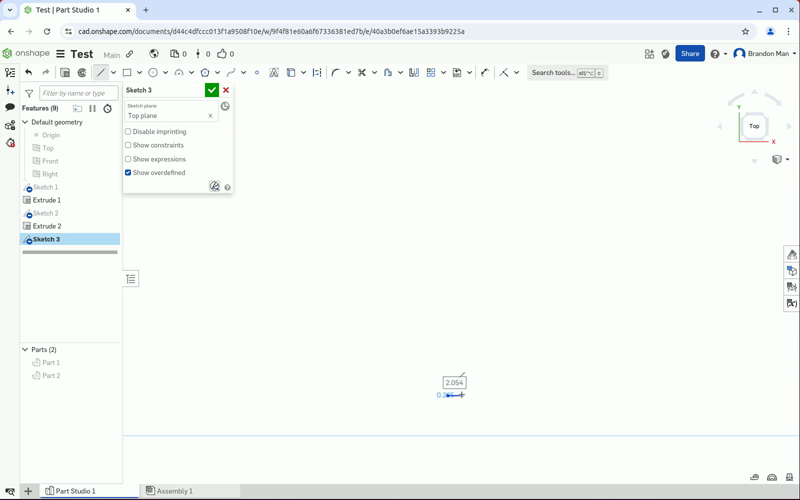
scroll(6)
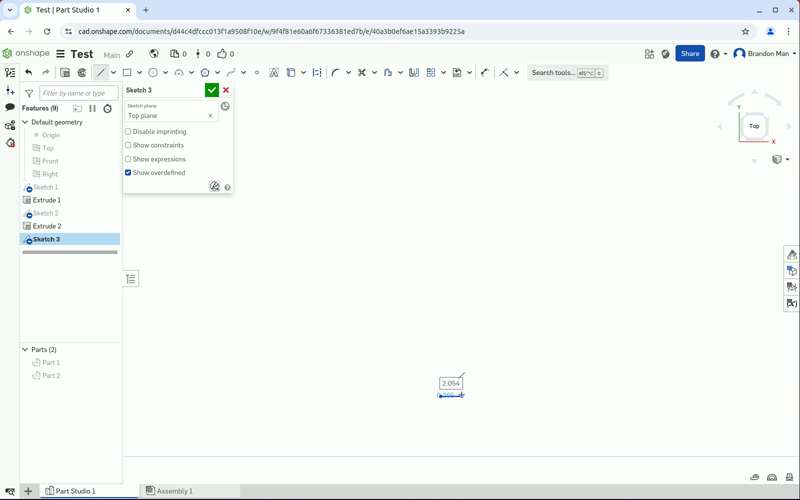
scroll(6)
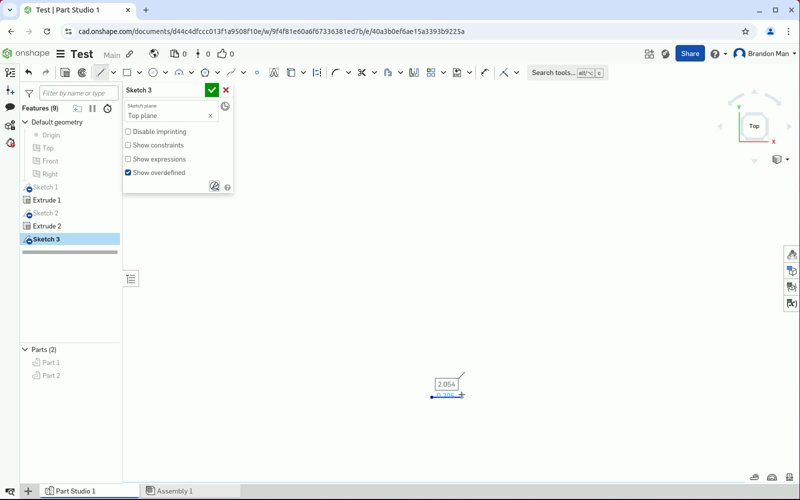
scroll(6)
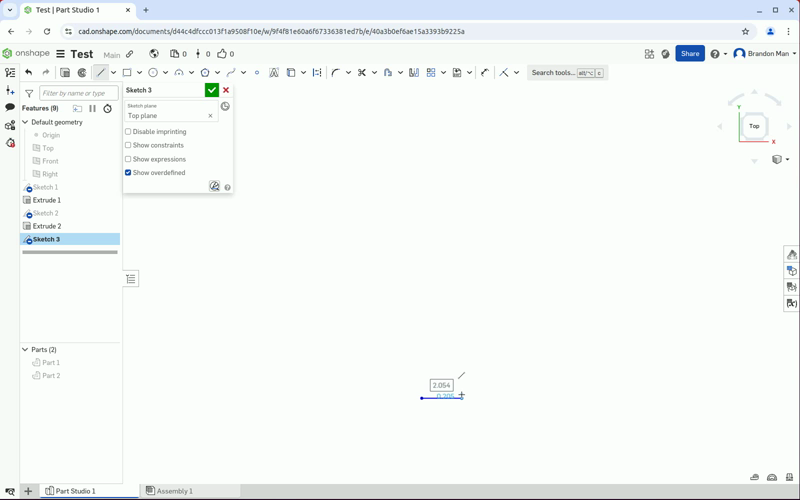
scroll(6)
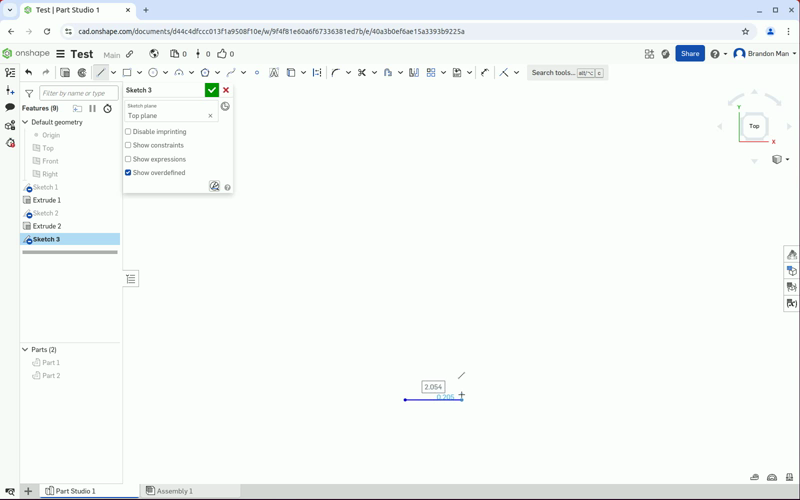
scroll(6)
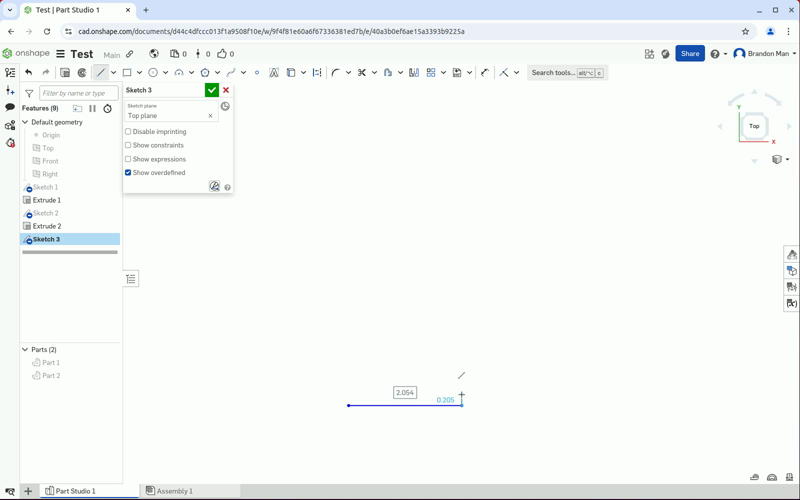
click(461, 394)
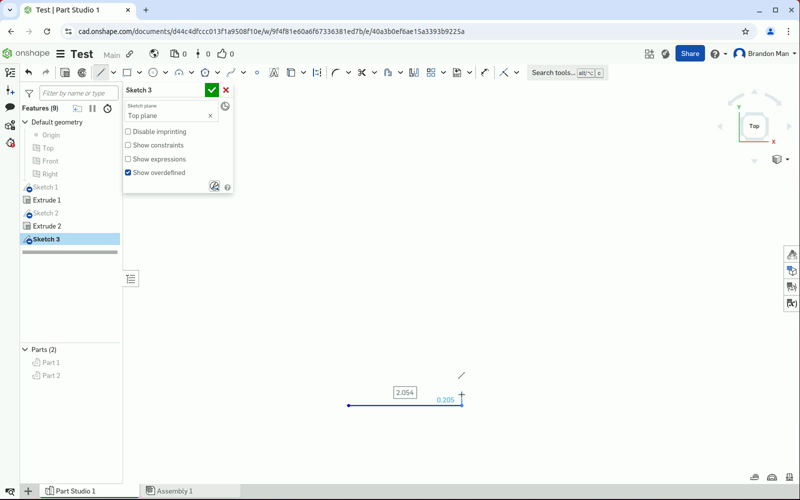
scroll(-6)
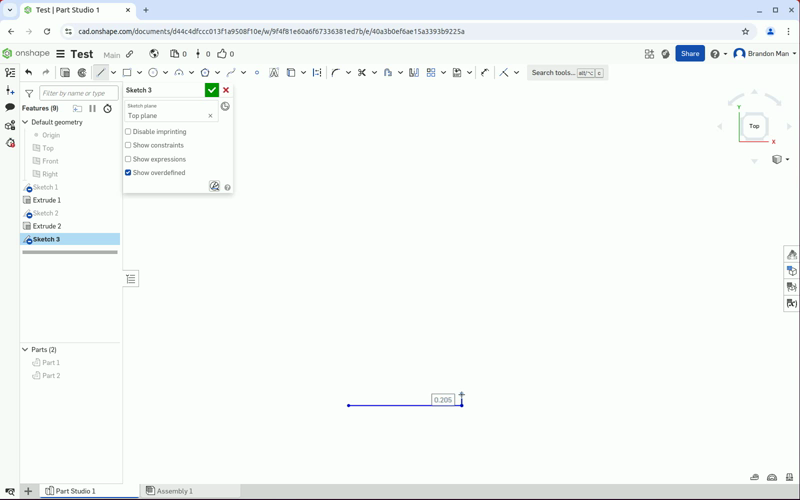
scroll(-6)
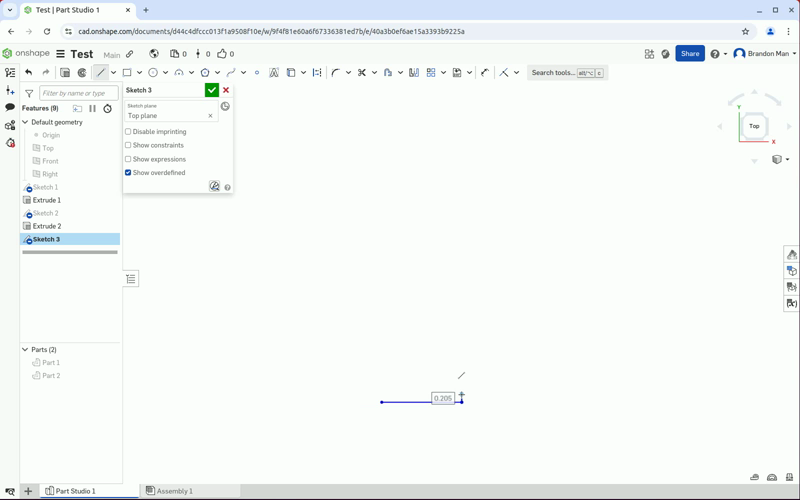
scroll(-6)
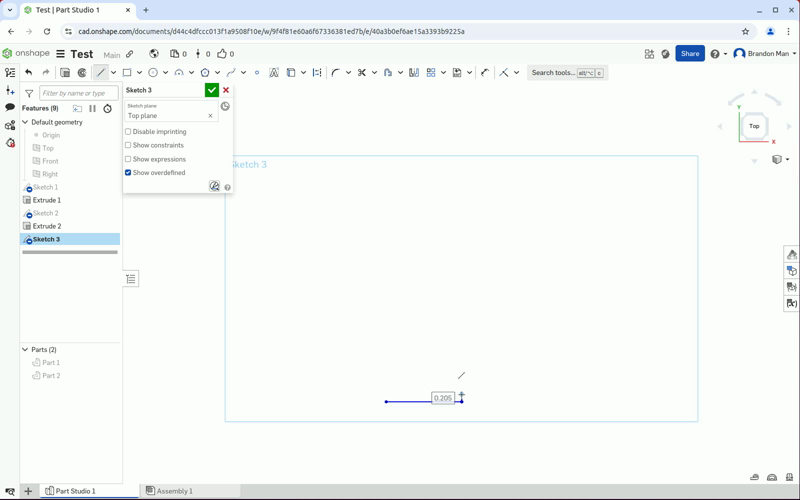
scroll(-6)
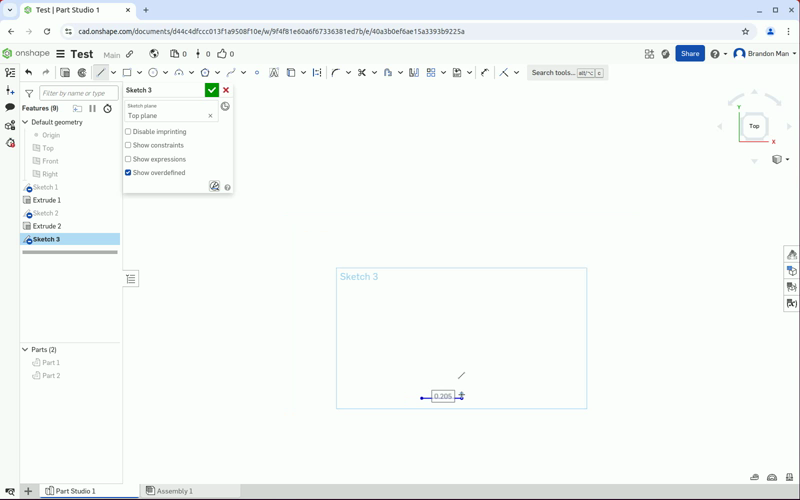
scroll(-6)
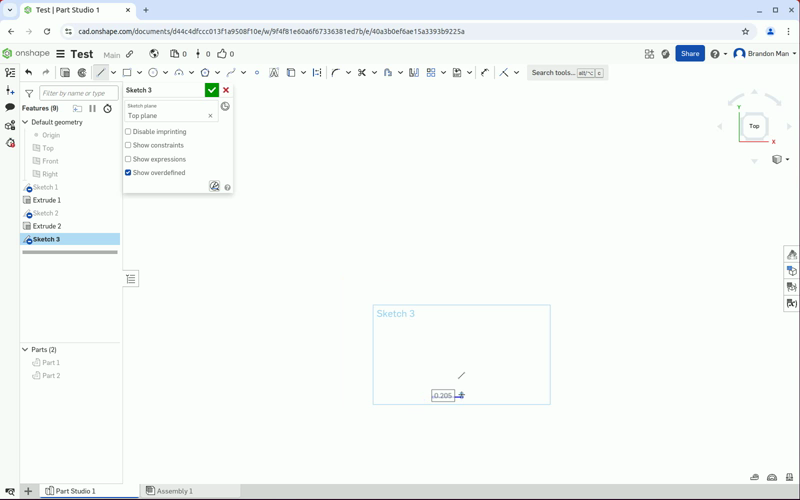
scroll(-6)
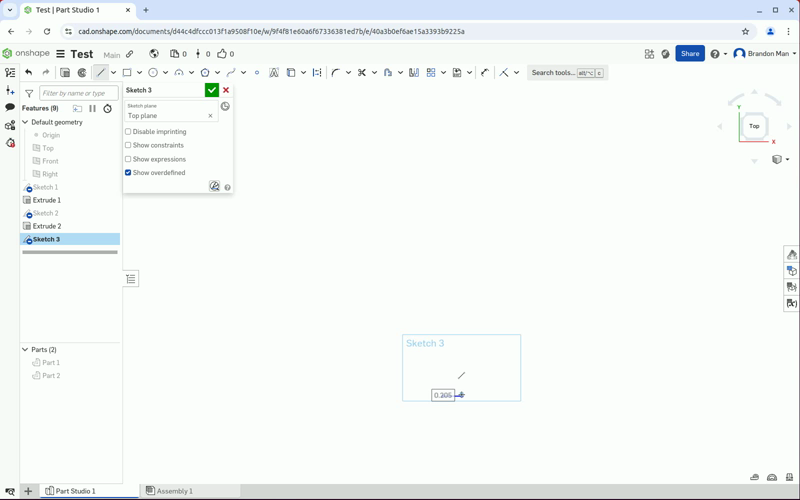
scroll(-6)
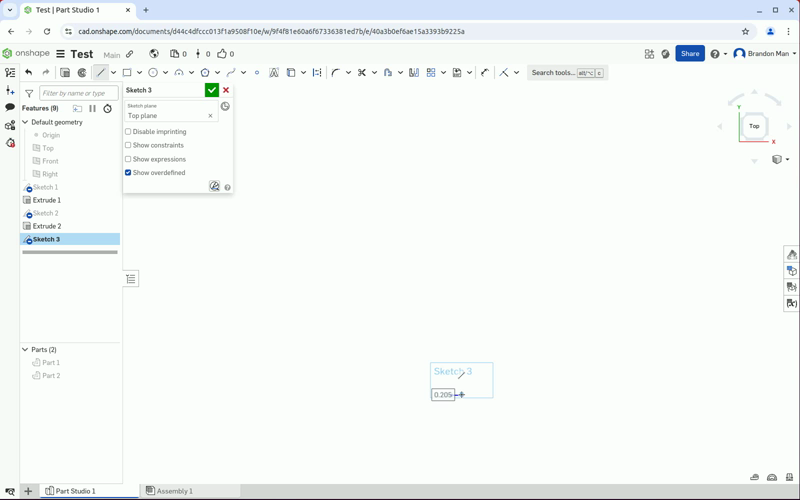
key_up(shift)
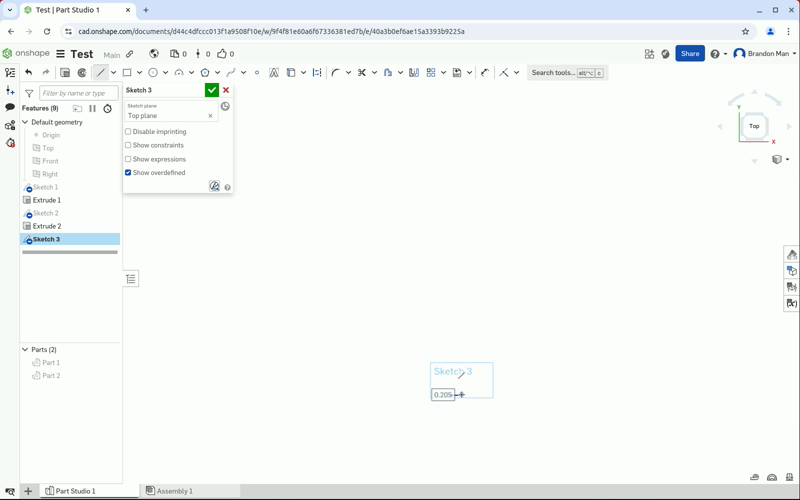
key_down(shift)
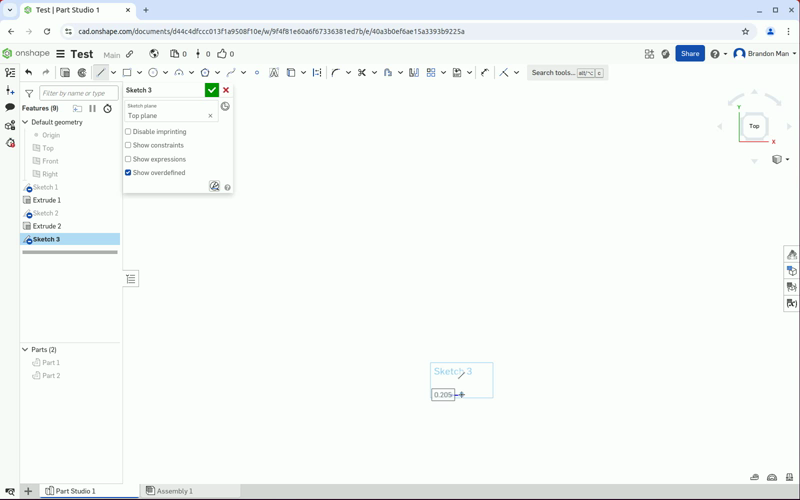
mouse_move(492, 394)
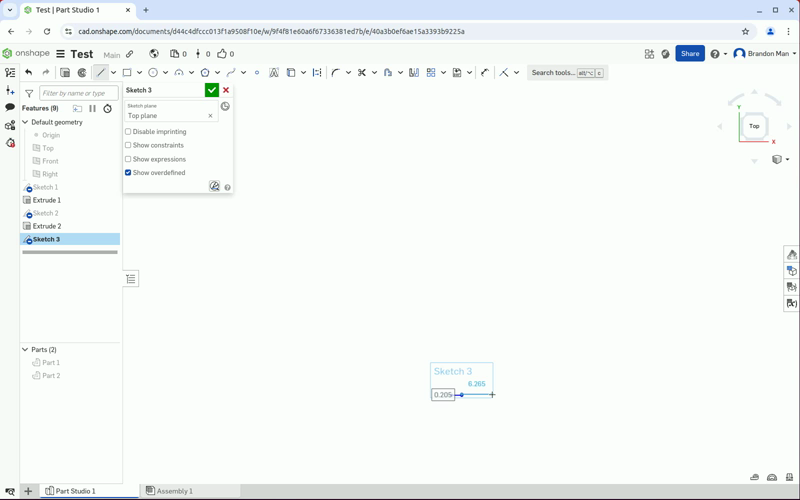
mouse_move(451, 394)
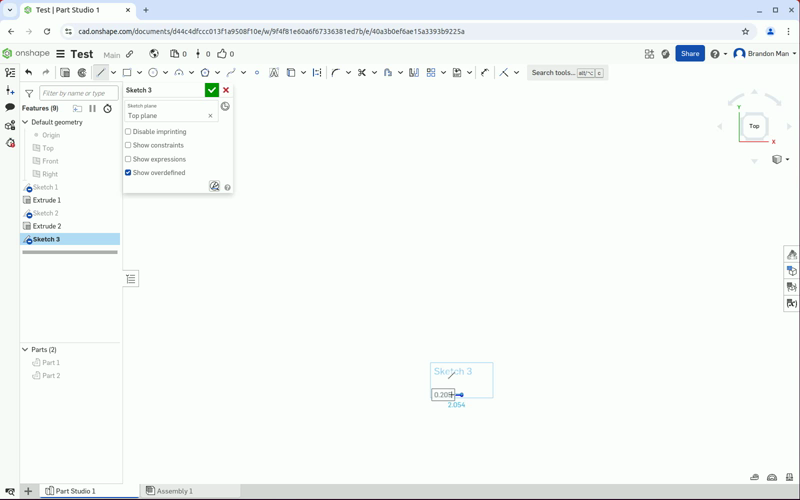
scroll(6)
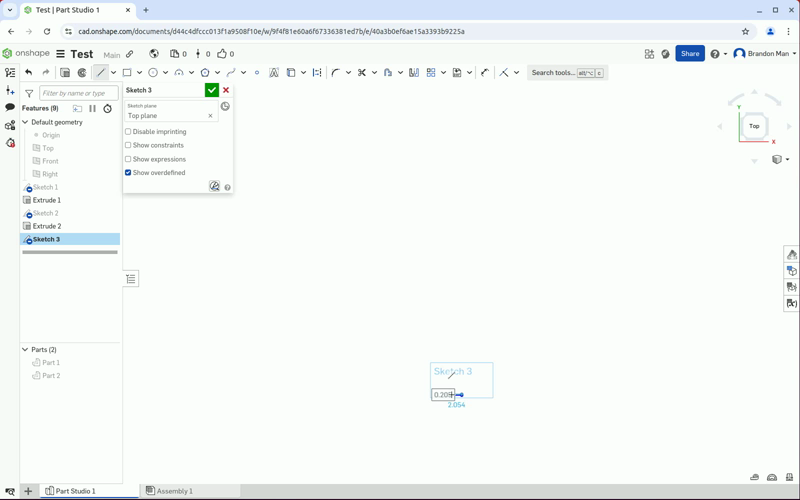
scroll(6)
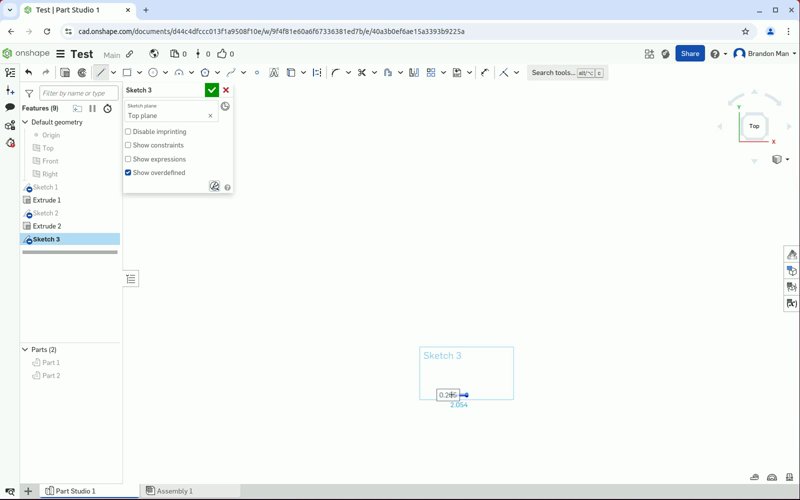
scroll(6)
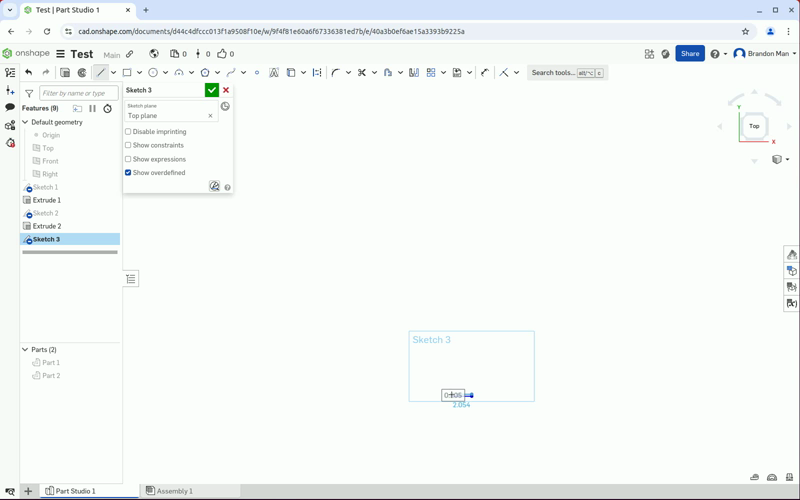
scroll(6)
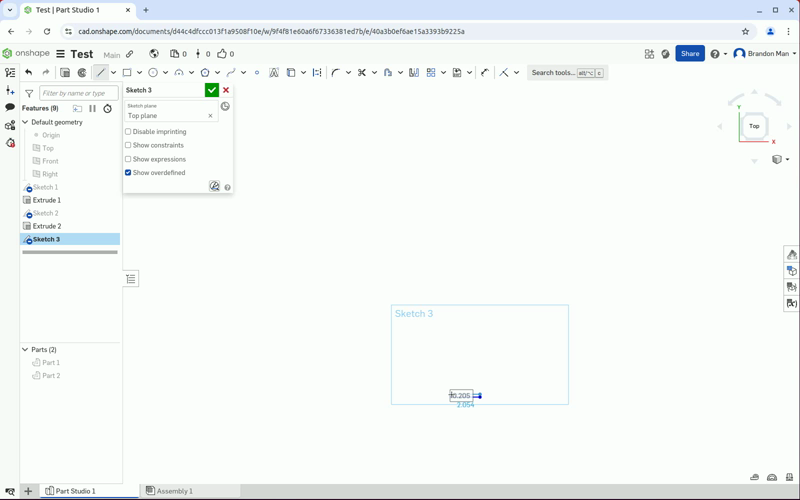
scroll(6)
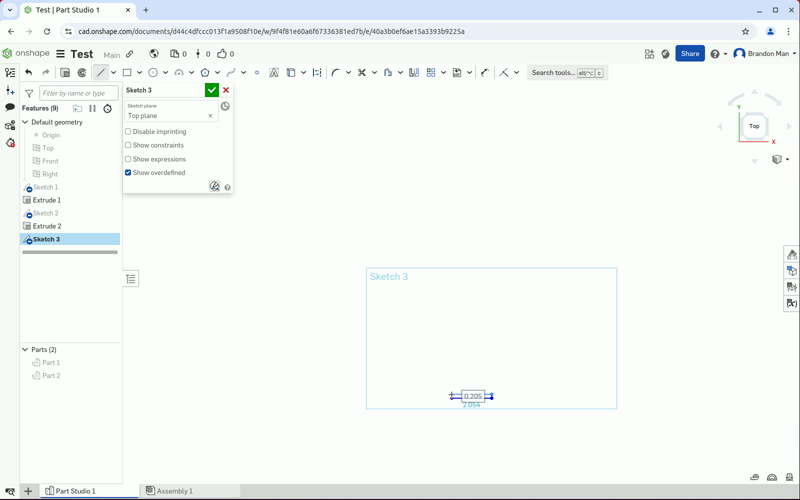
scroll(6)
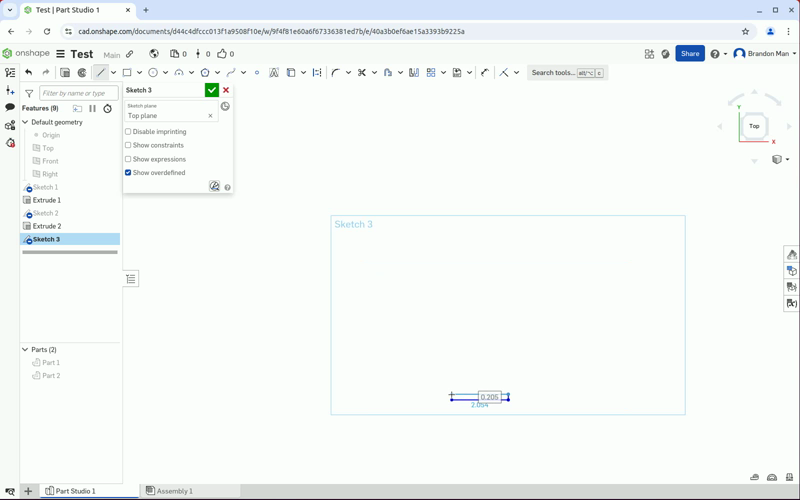
scroll(6)
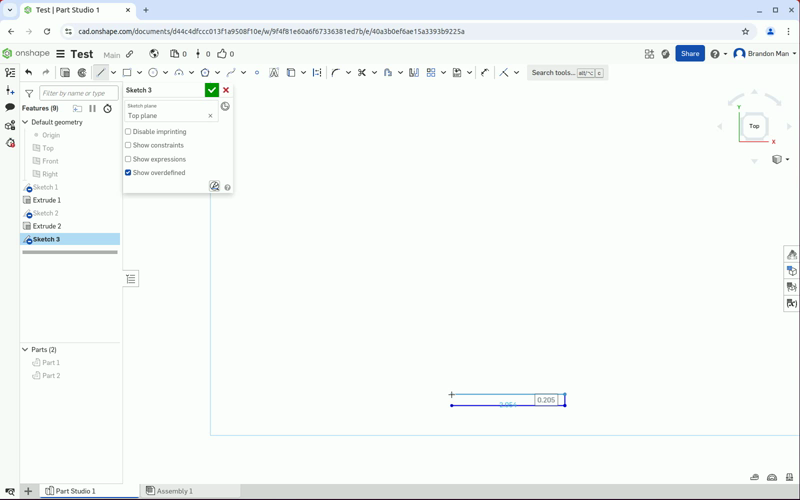
click(451, 394)
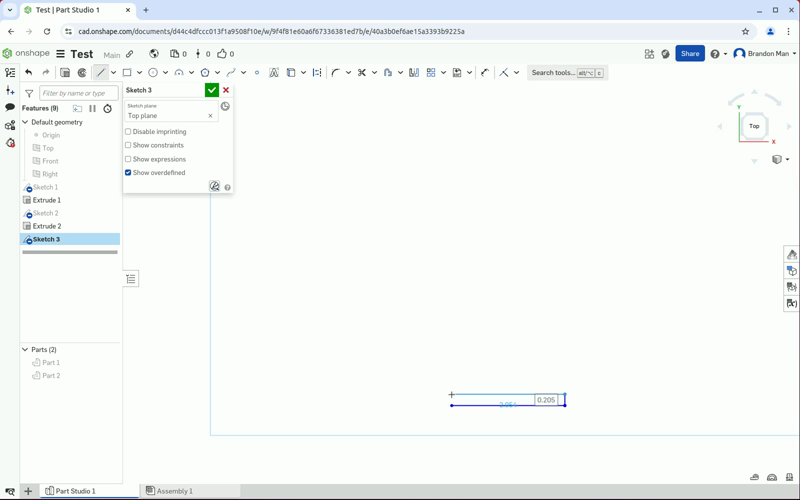
scroll(-6)
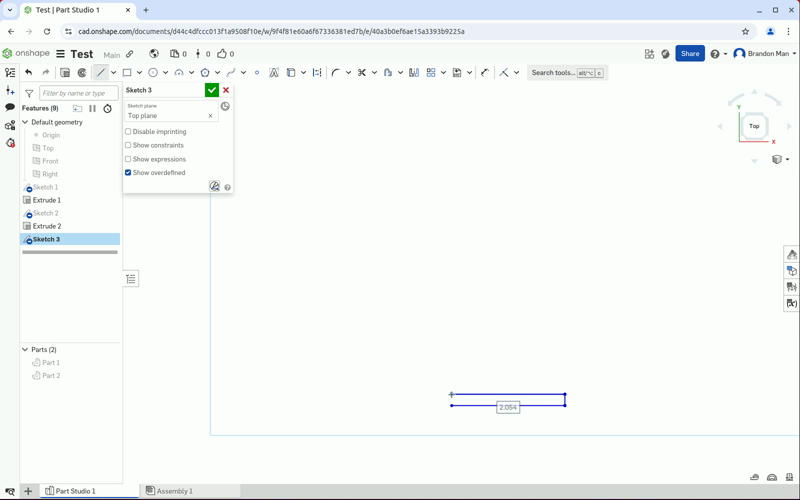
scroll(-6)
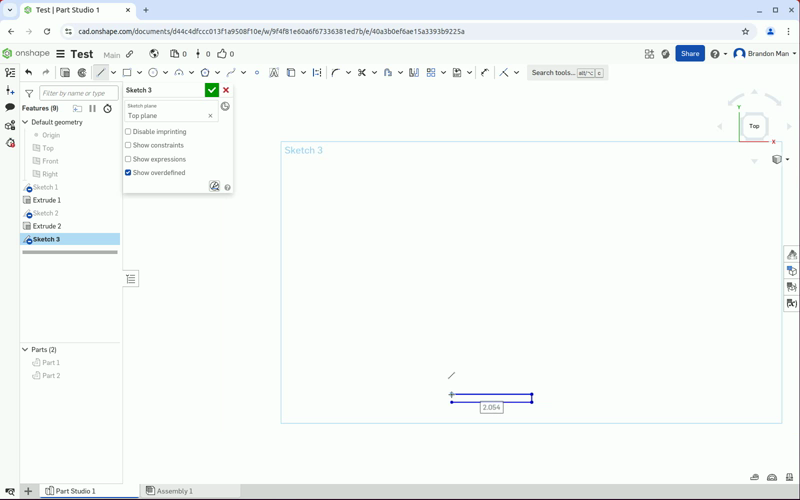
scroll(-6)
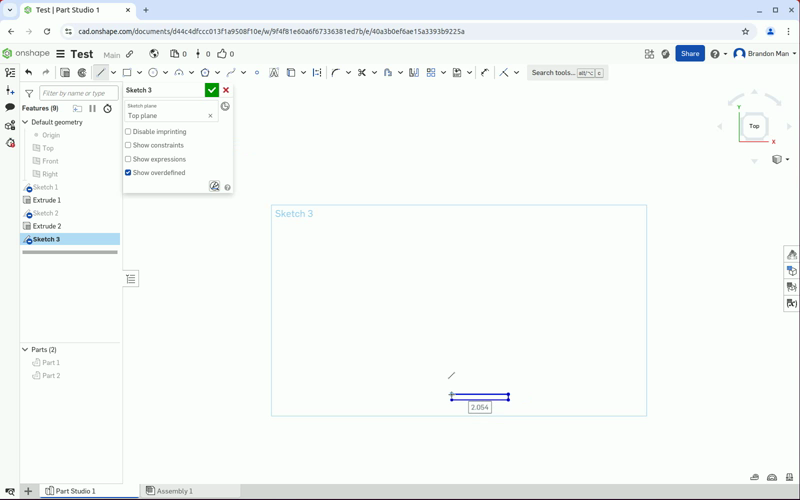
scroll(-6)
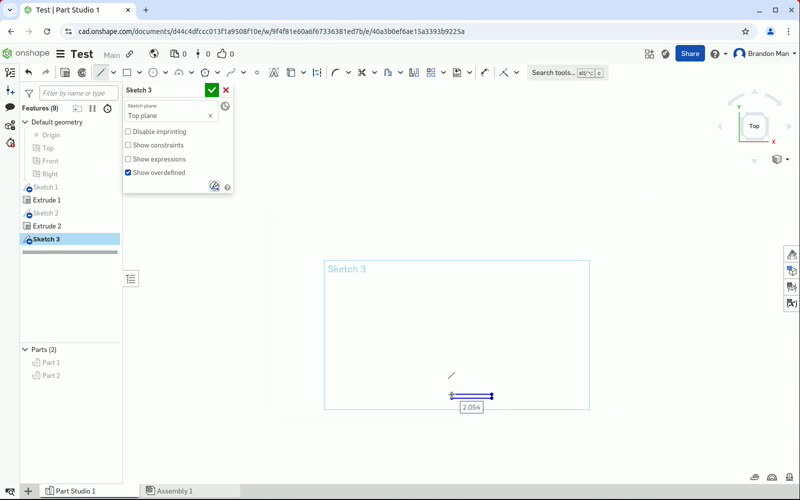
scroll(-6)
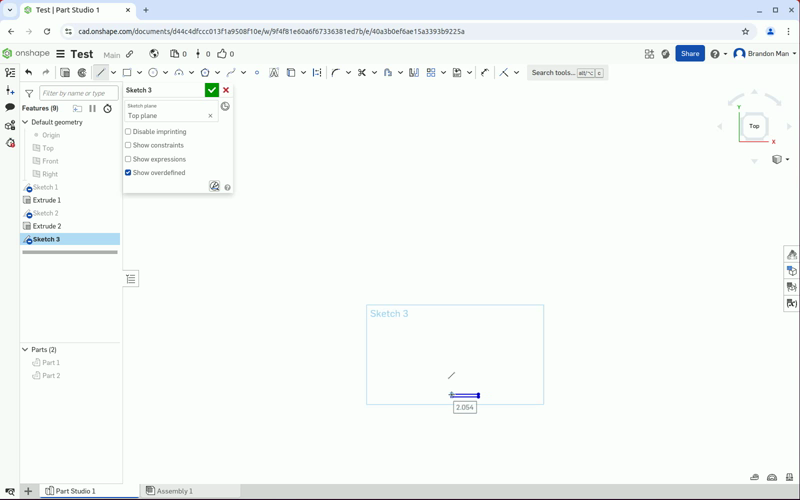
scroll(-6)
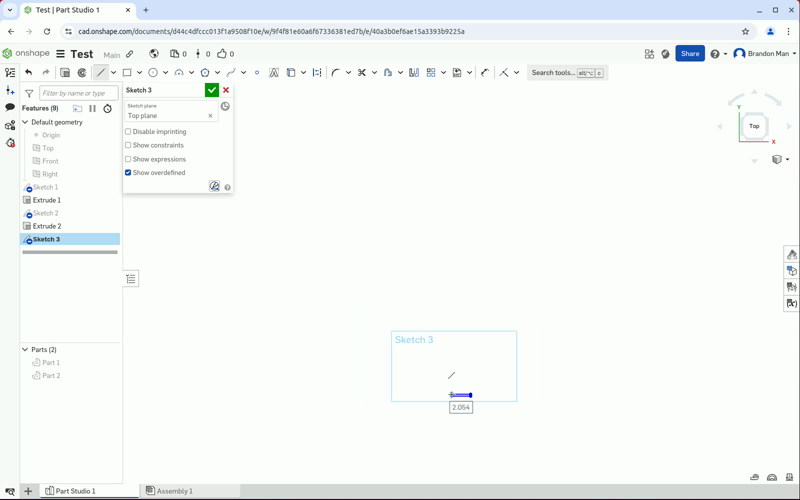
scroll(-6)
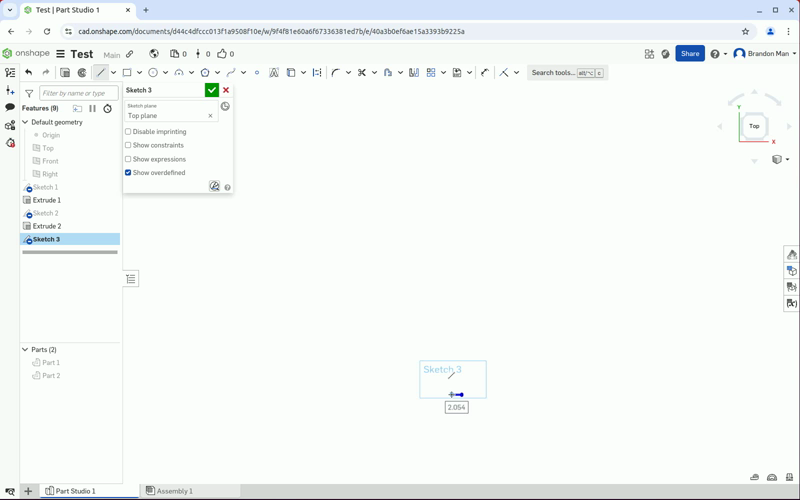
key_up(shift)
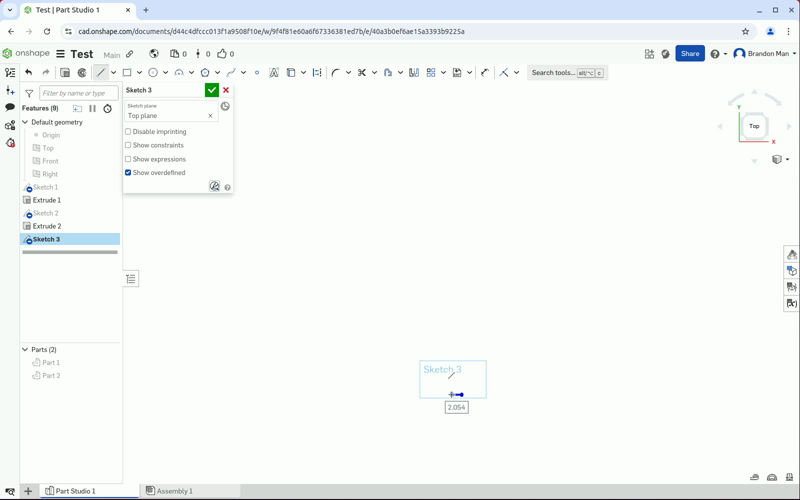
mouse_move(481, 394)
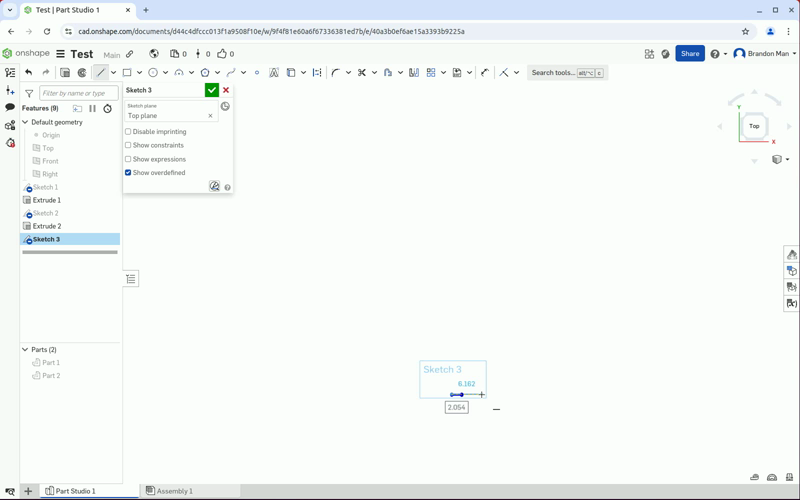
key_down(shift)
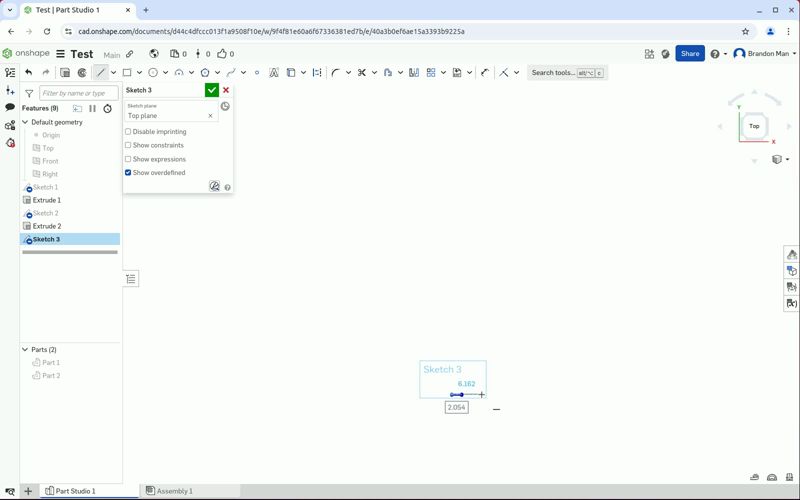
mouse_move(451, 395)
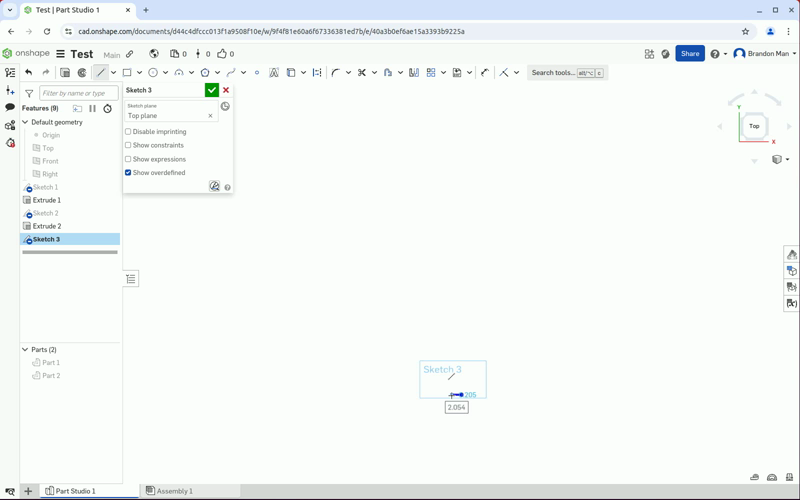
scroll(6)
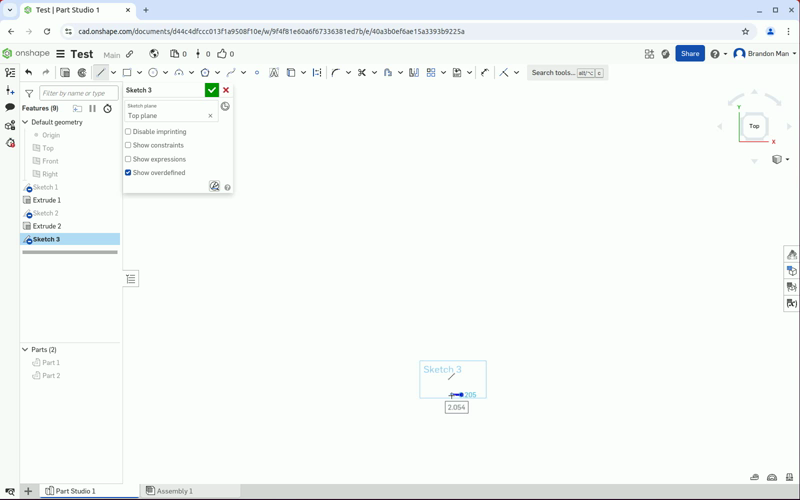
scroll(6)
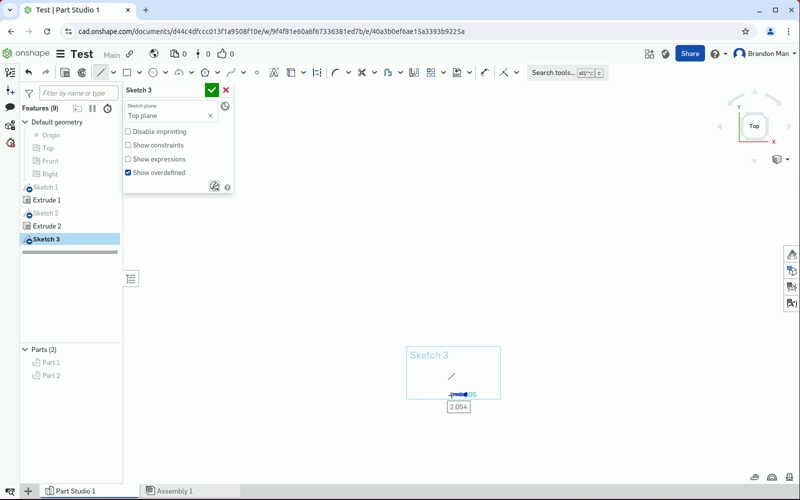
scroll(6)
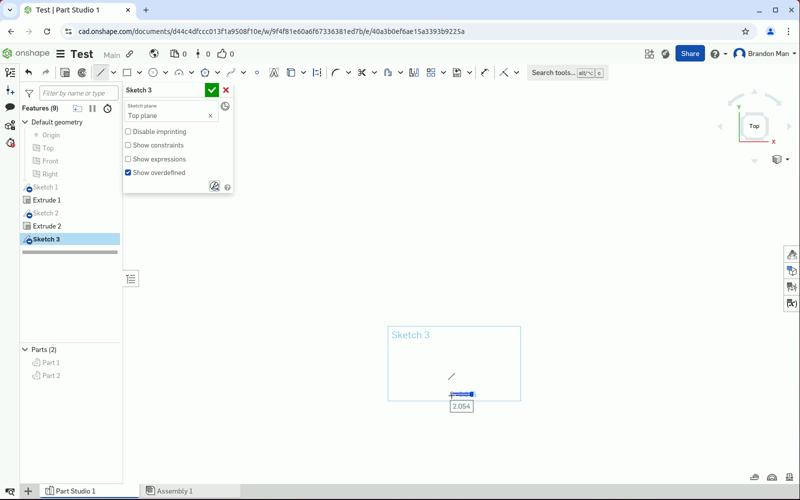
scroll(6)
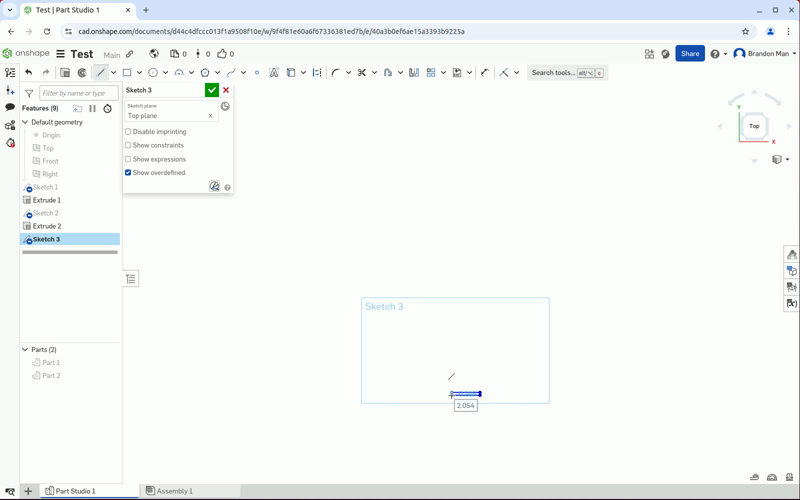
scroll(6)
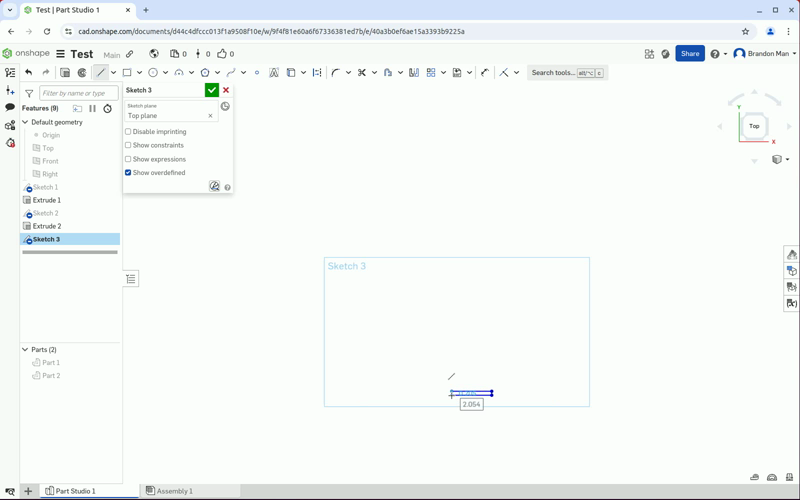
scroll(6)
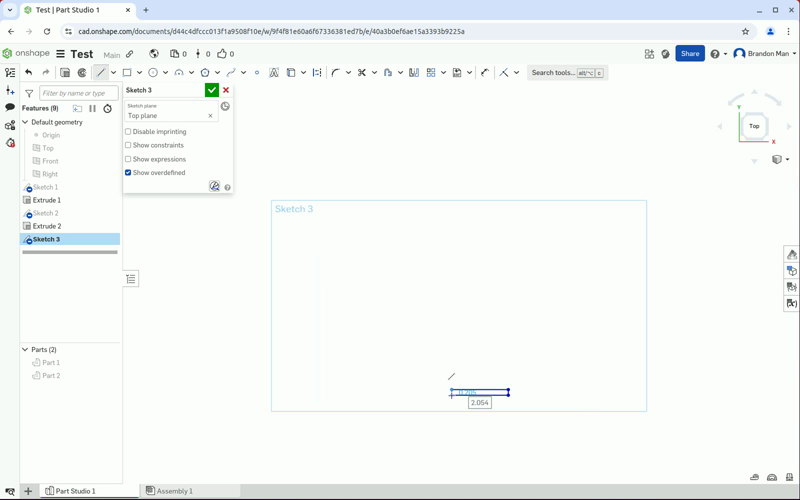
scroll(6)
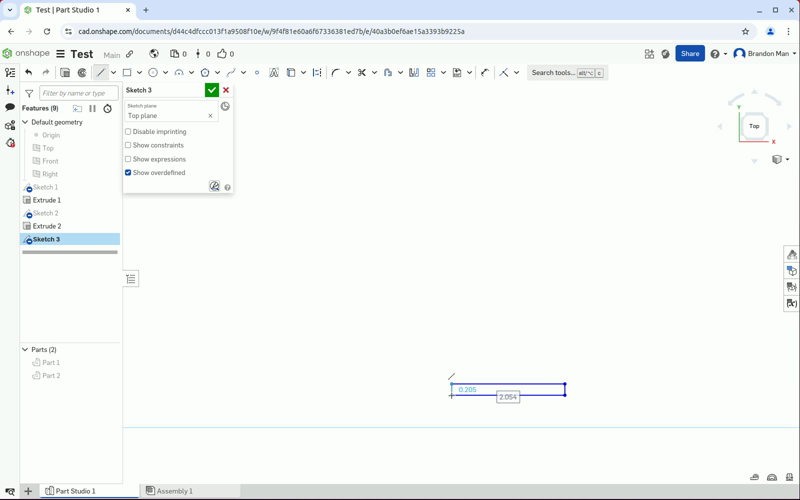
key_up(shift)
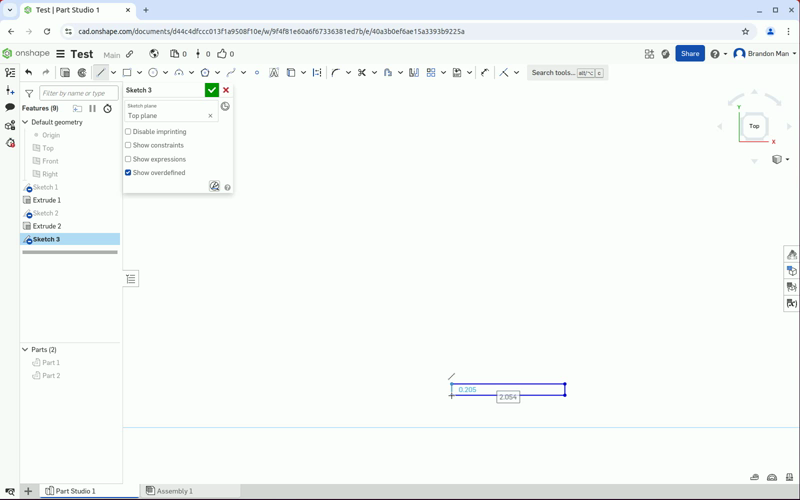
click(451, 395)
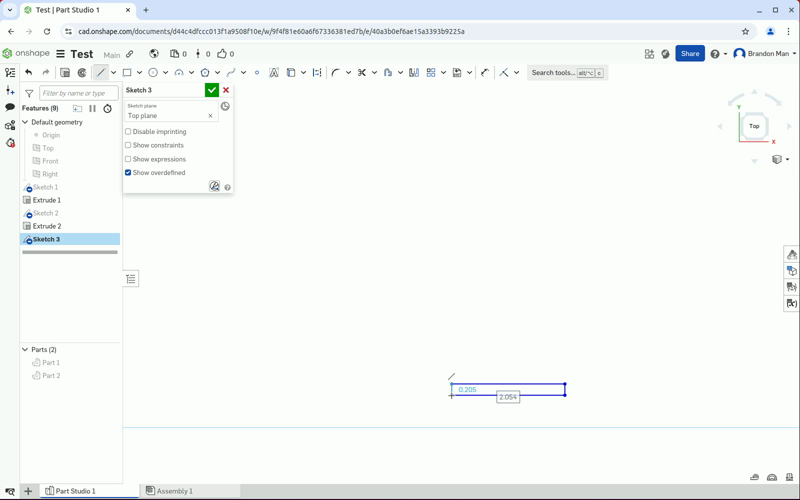
scroll(-6)
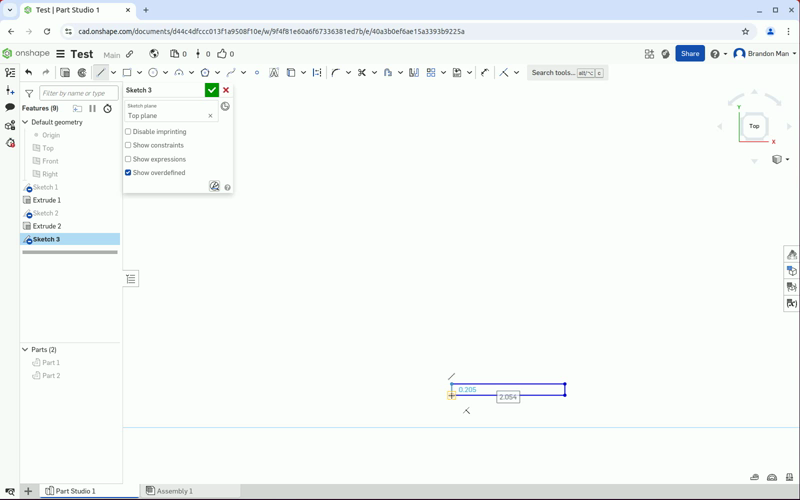
scroll(-6)
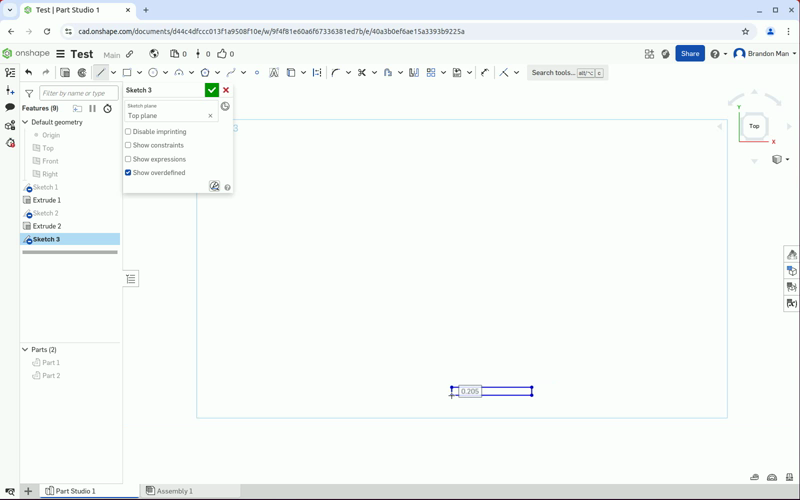
scroll(-6)
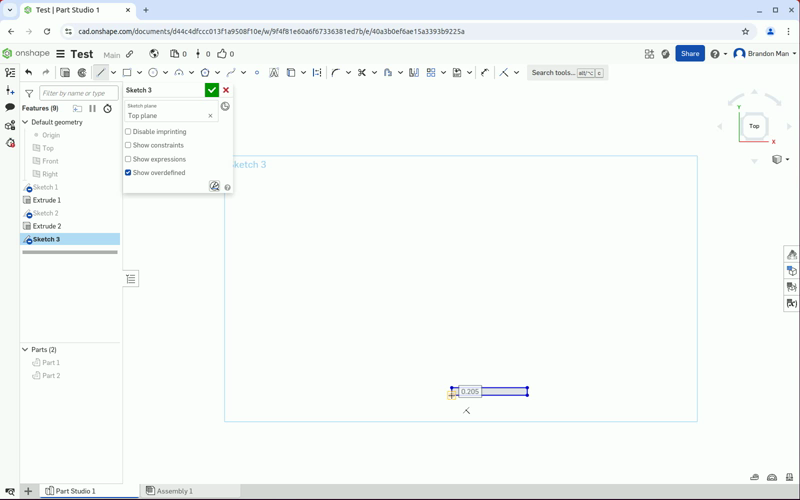
scroll(-6)
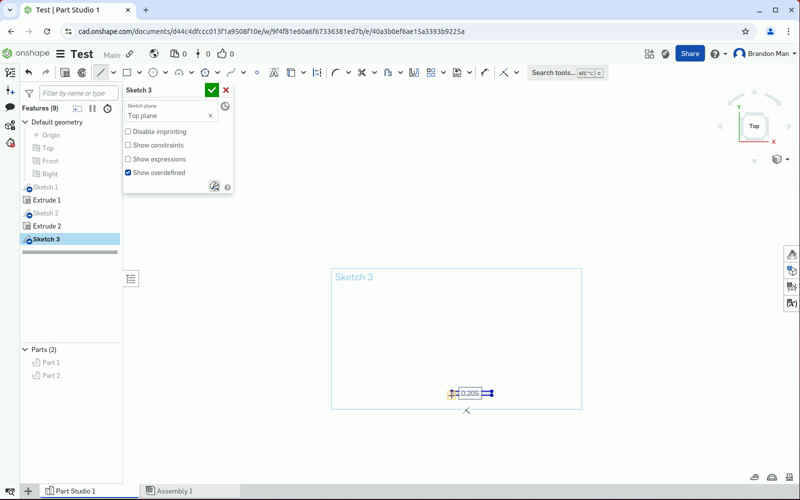
scroll(-6)
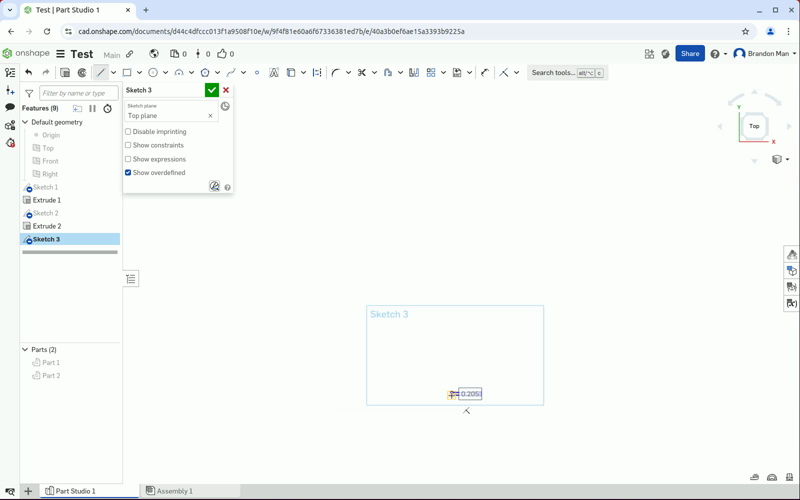
scroll(-6)
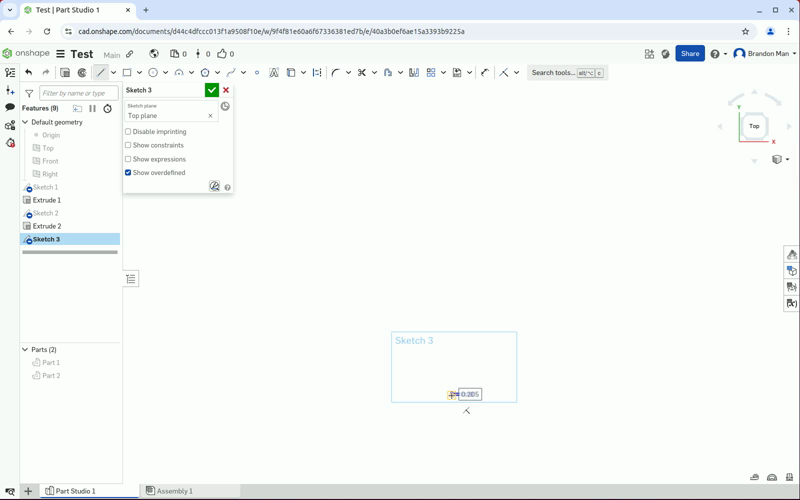
scroll(-6)
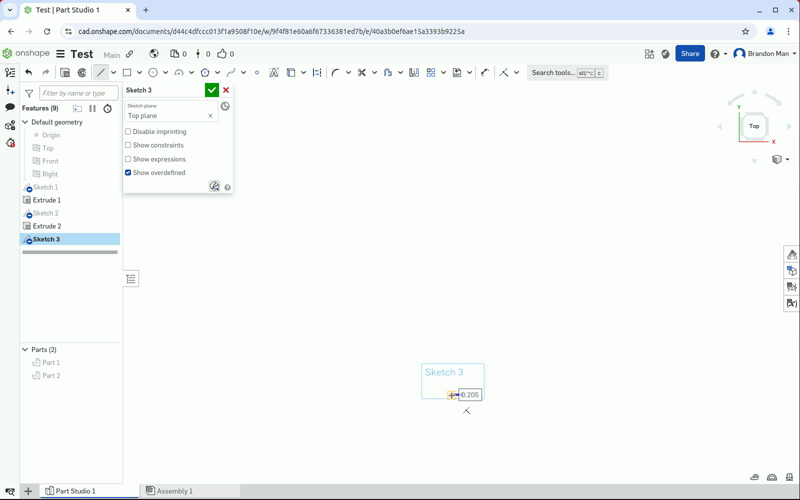
key(esc)
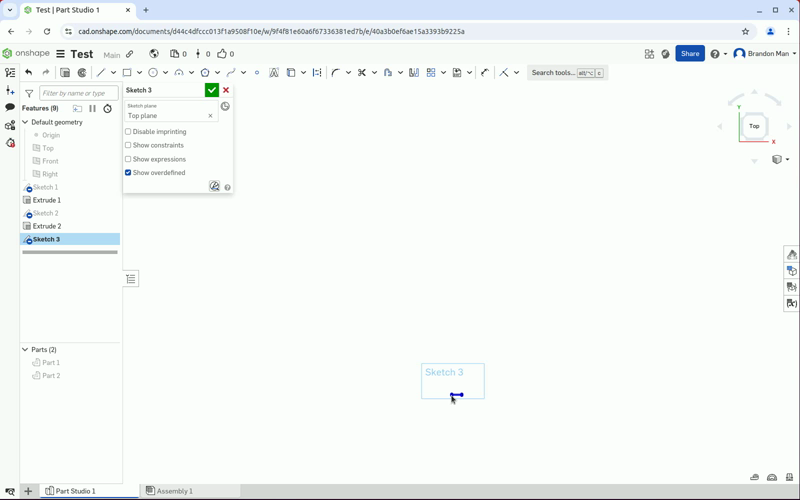
mouse_move(456, 394)
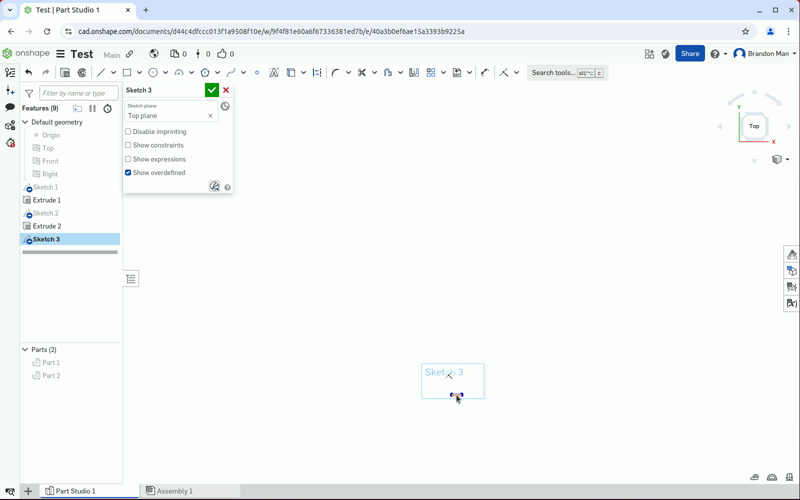
scroll(6)
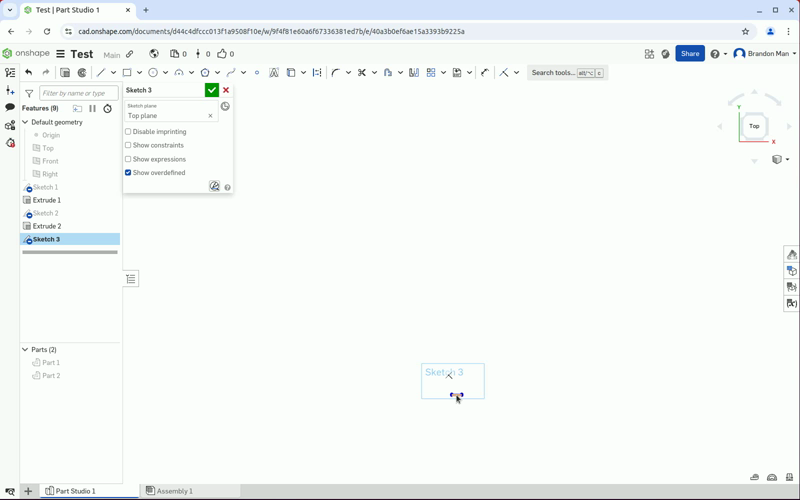
scroll(6)
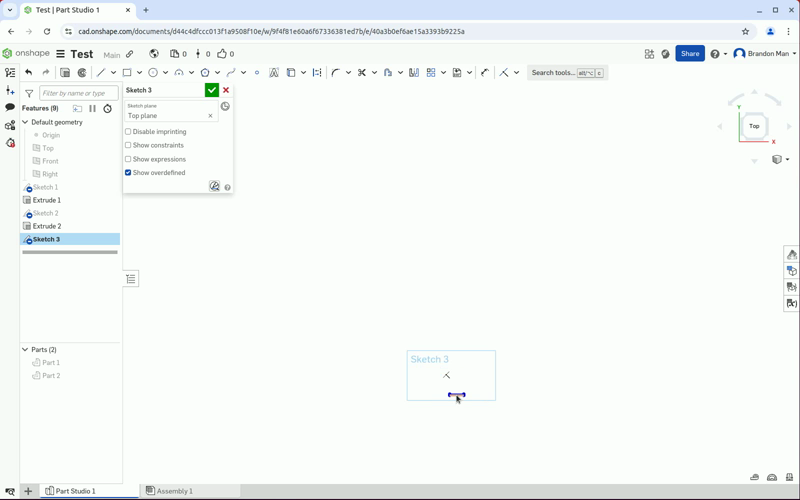
scroll(6)
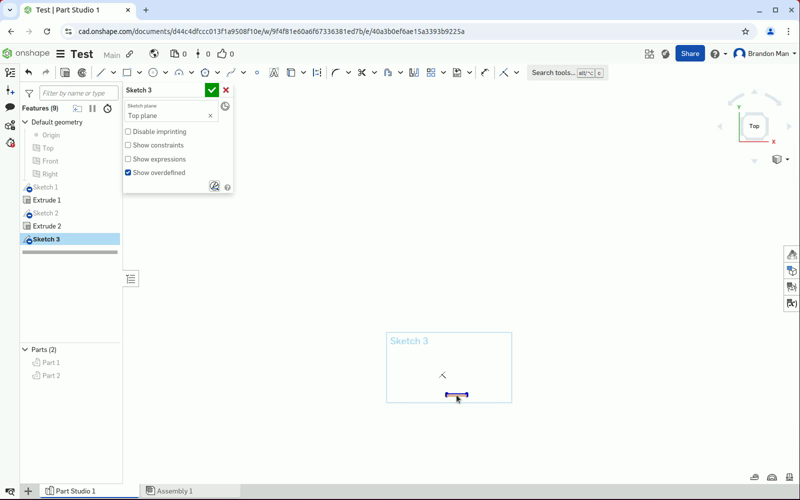
scroll(6)
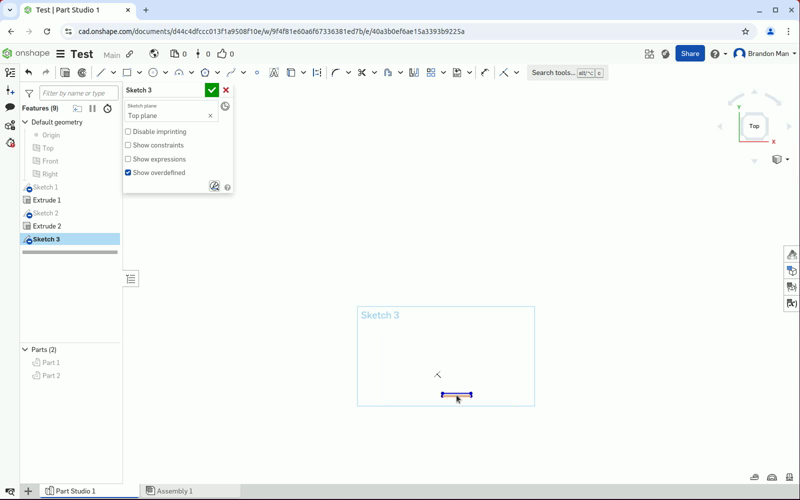
scroll(6)
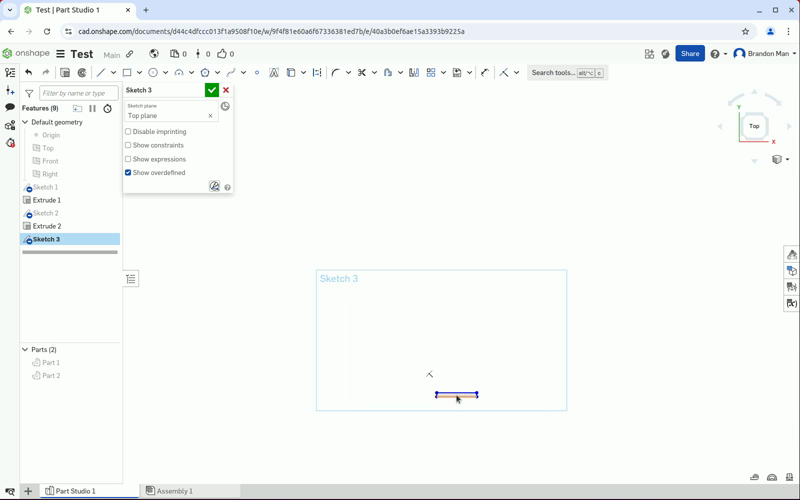
scroll(6)
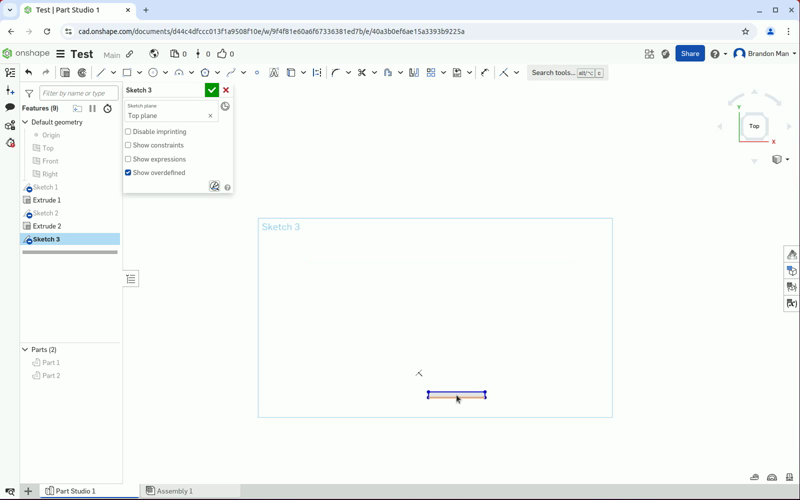
scroll(6)
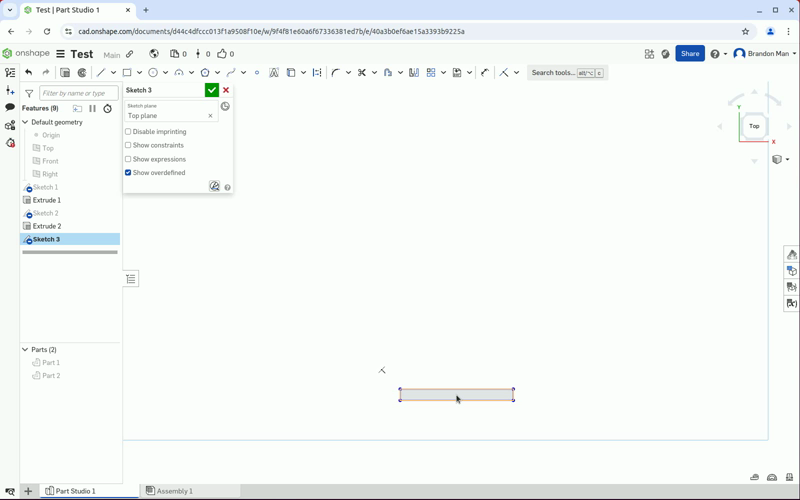
click(456, 394)
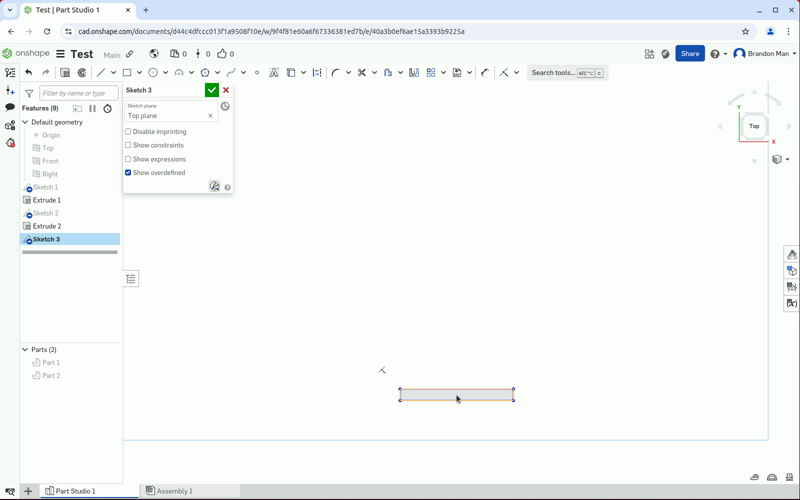
scroll(-6)
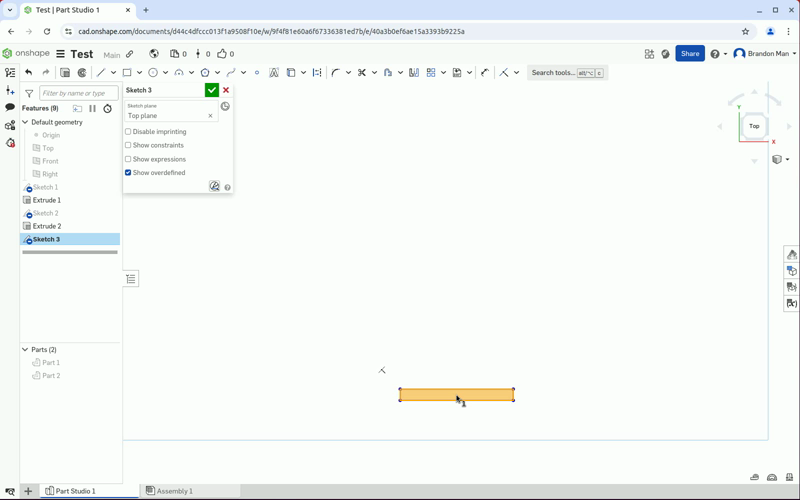
scroll(-6)
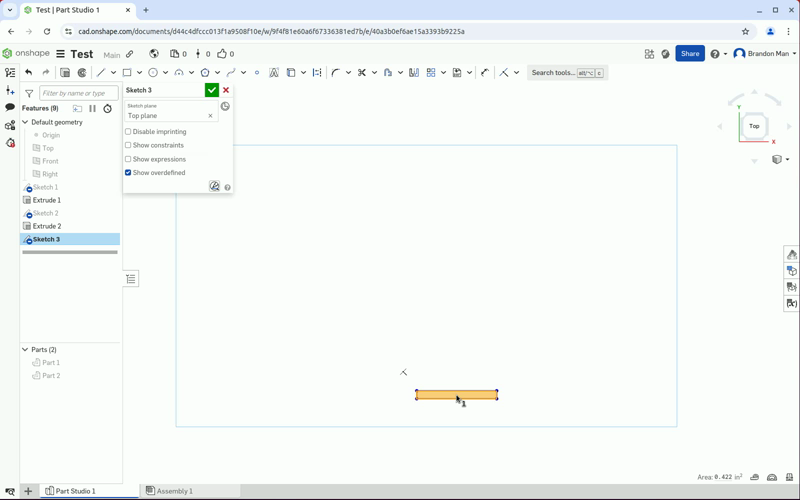
scroll(-6)
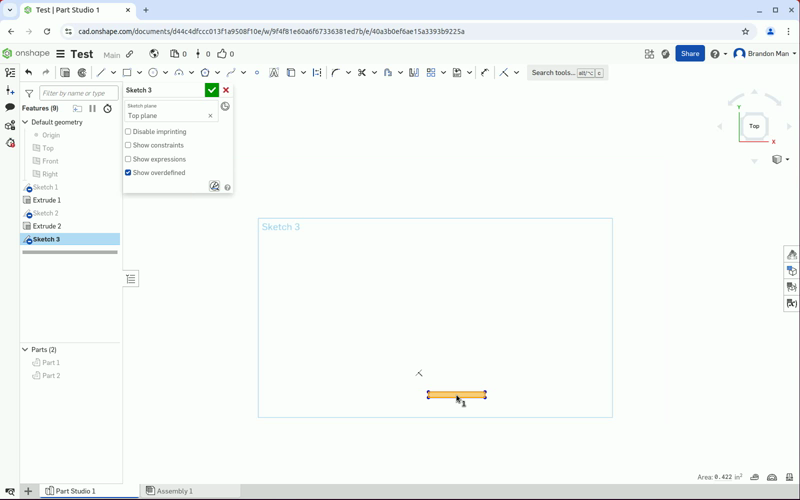
scroll(-6)
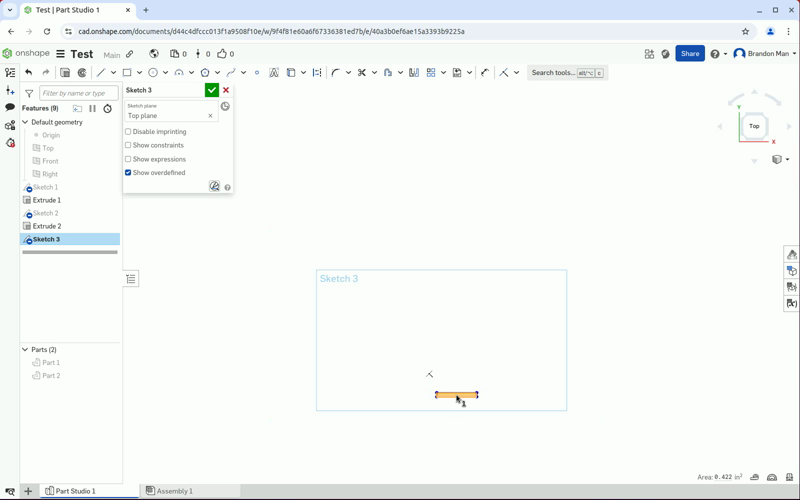
scroll(-6)
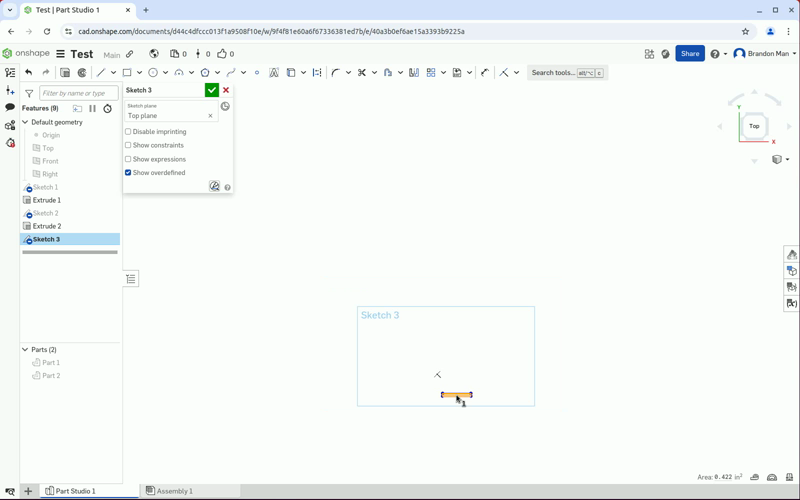
scroll(-6)
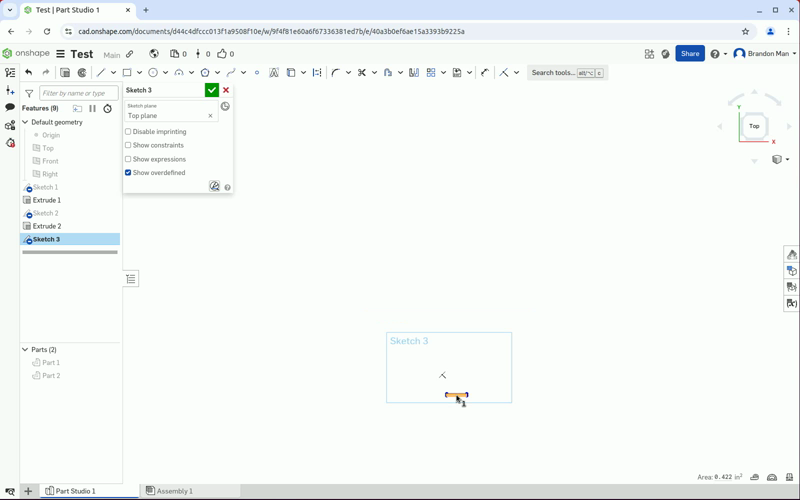
scroll(-6)
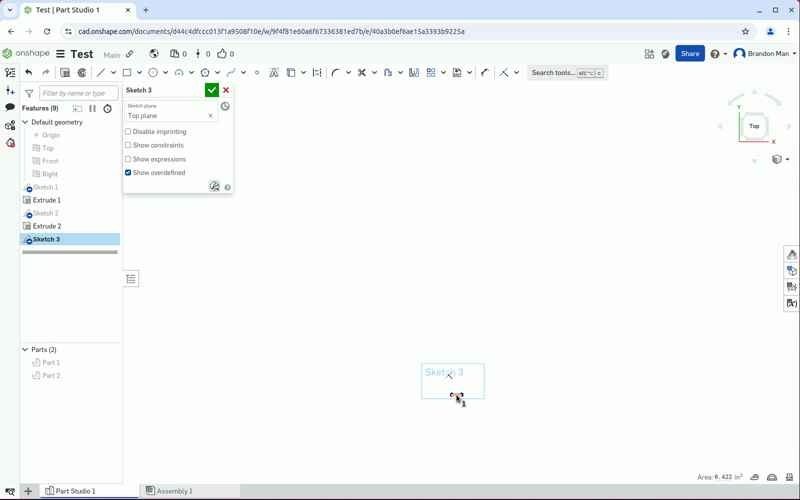
mouse_move(73, 352)
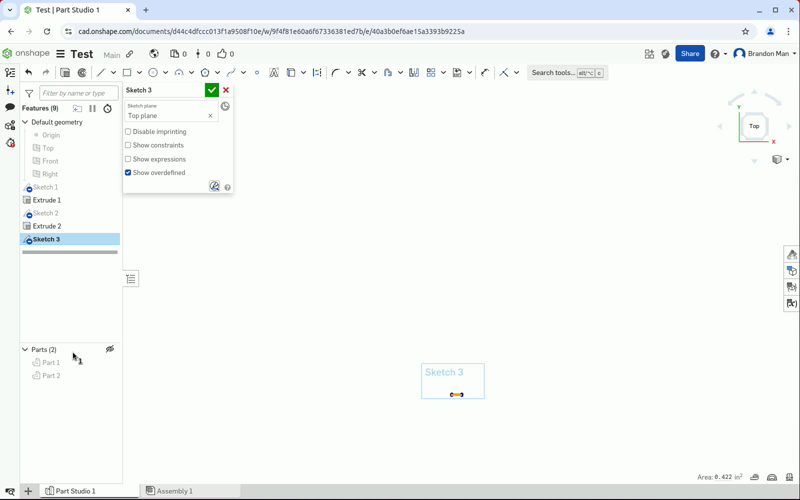
key(shift+y)
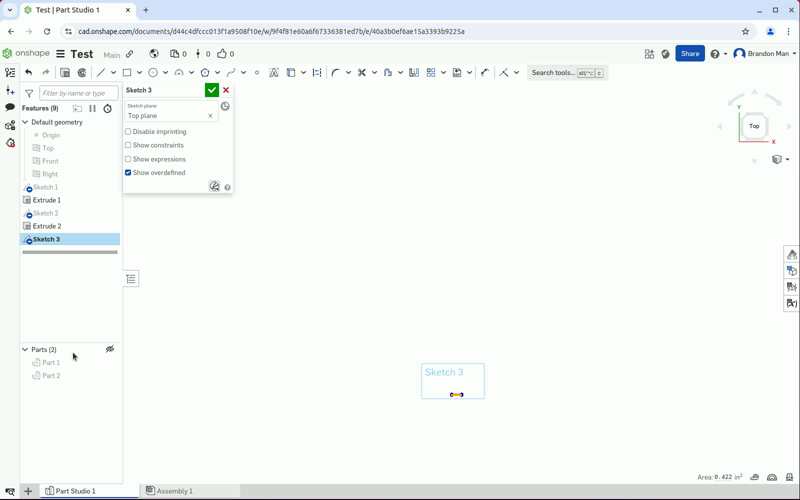
key(shift+e)
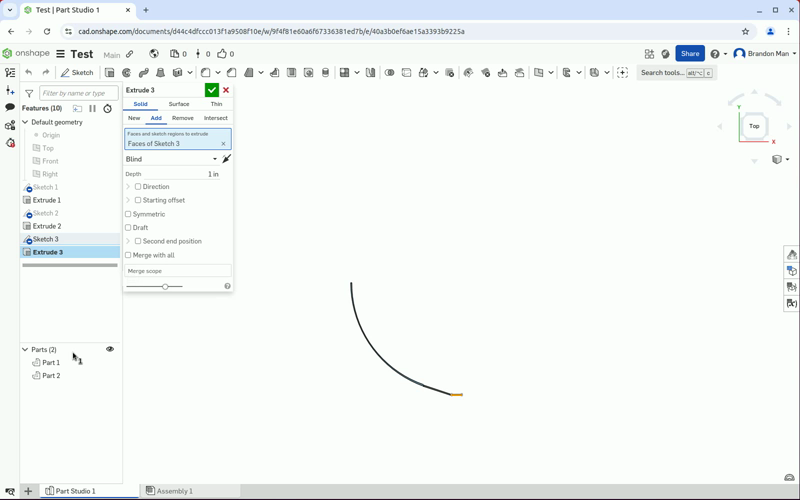
mouse_move(143, 106)
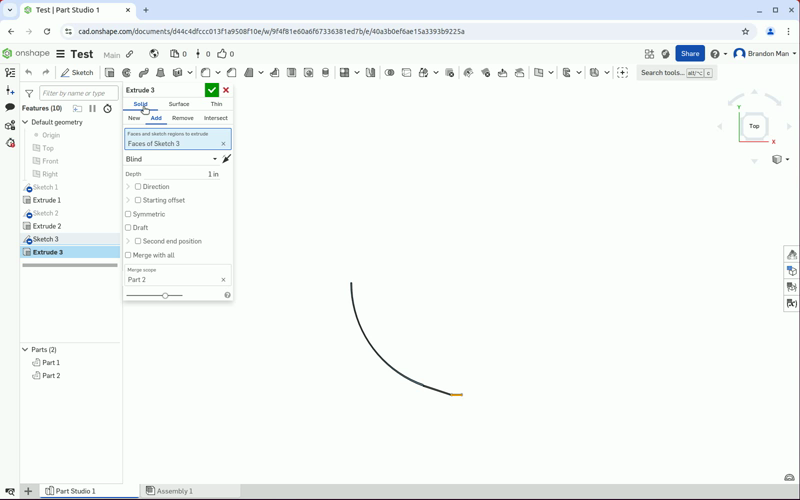
click(143, 106)
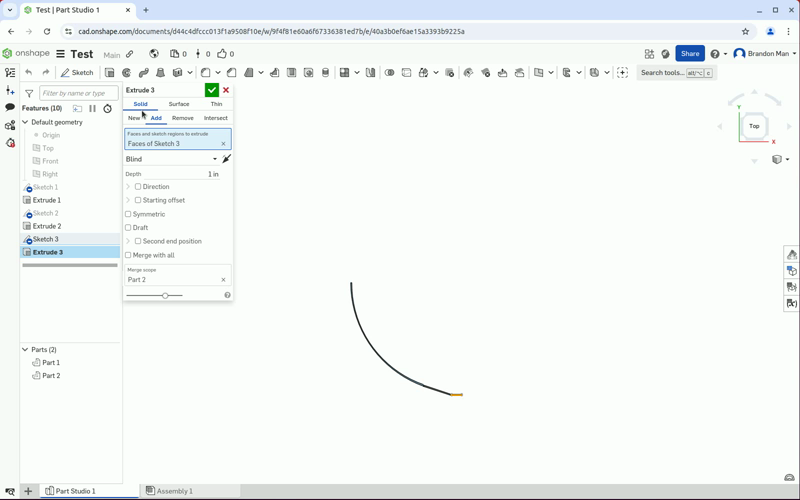
mouse_move(137, 120)
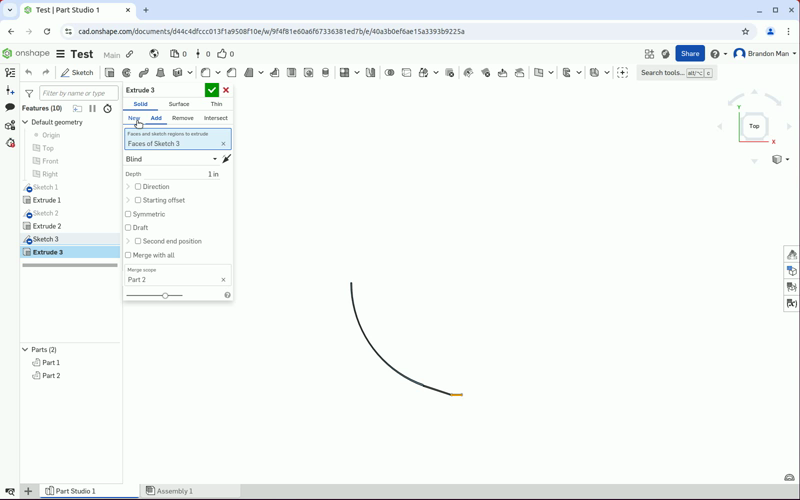
click(137, 120)
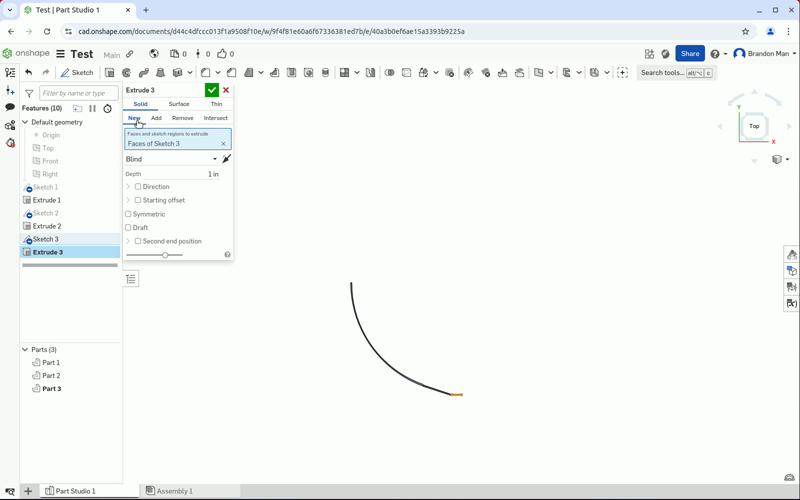
key(tab, 4)
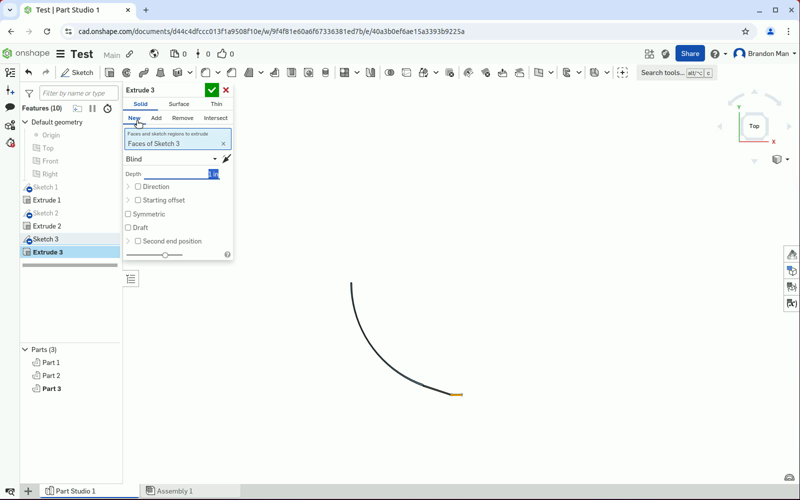
text(5.536)
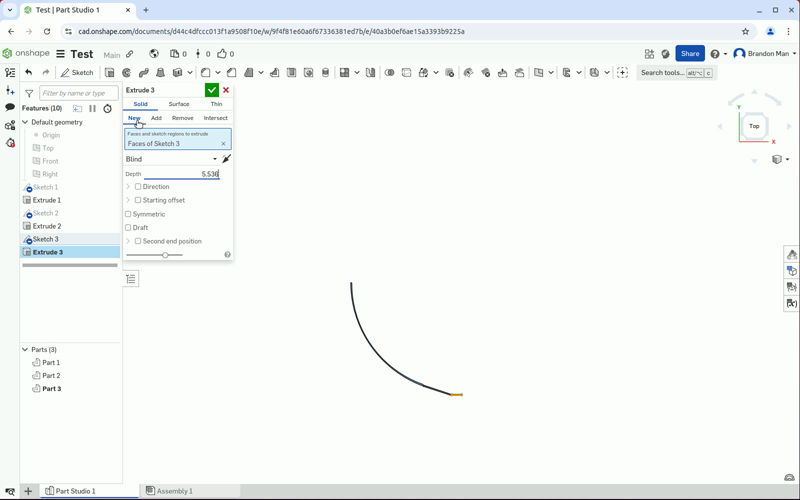
key(enter)
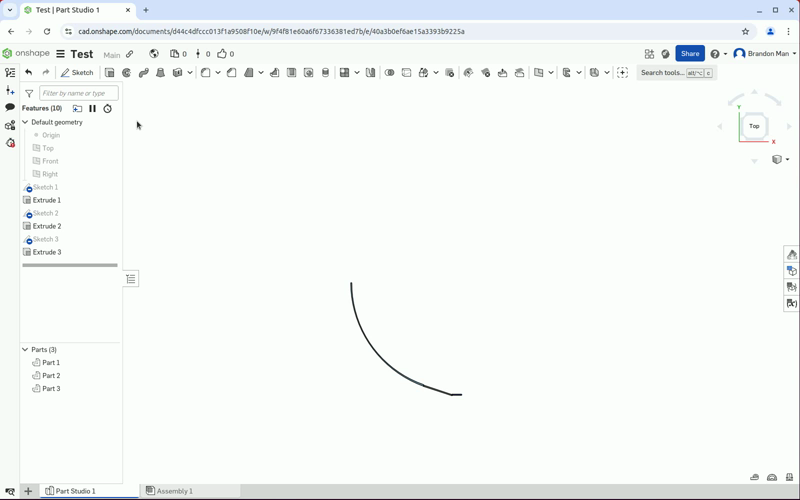
key(shift+h)
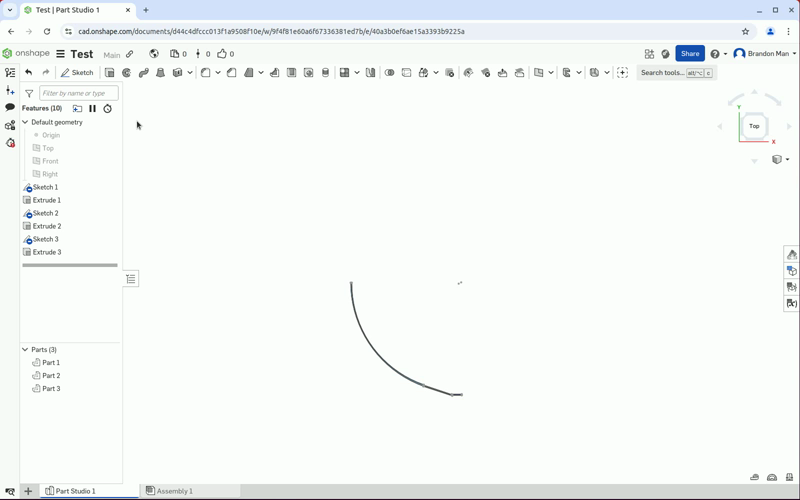
key(shift+h)
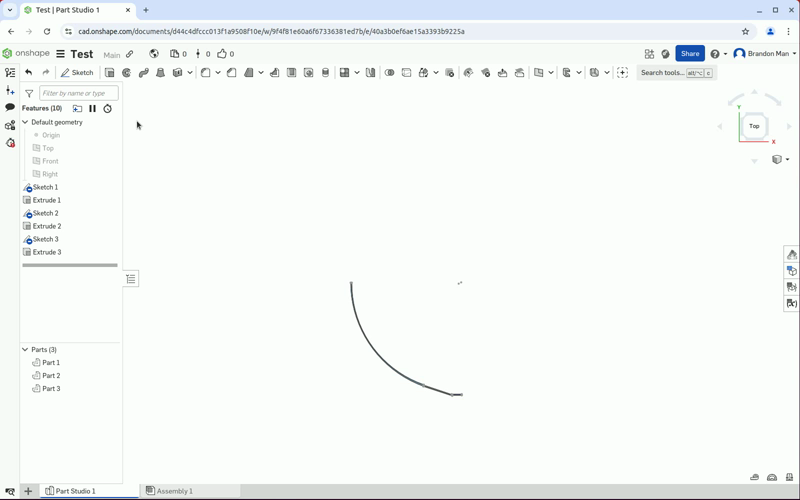
key(shift+7)
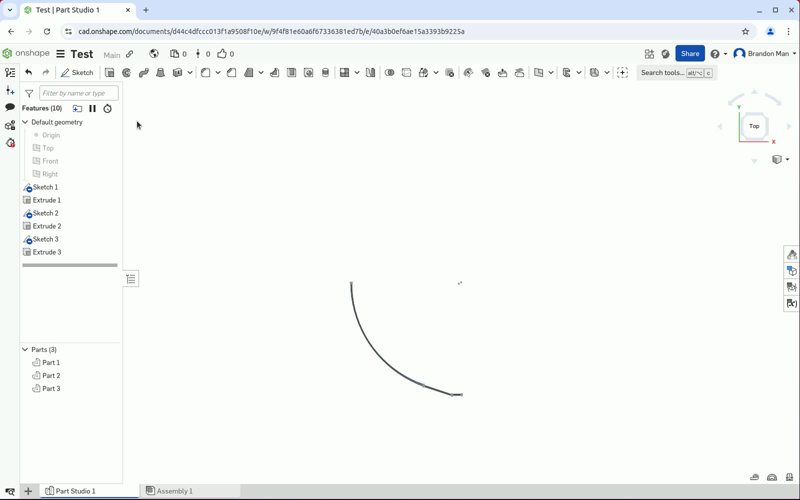
key(up, 3)
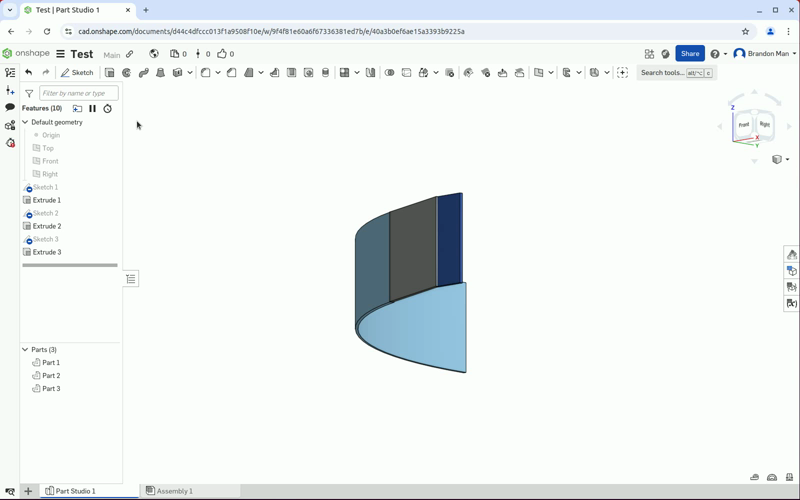
key(left, 3)
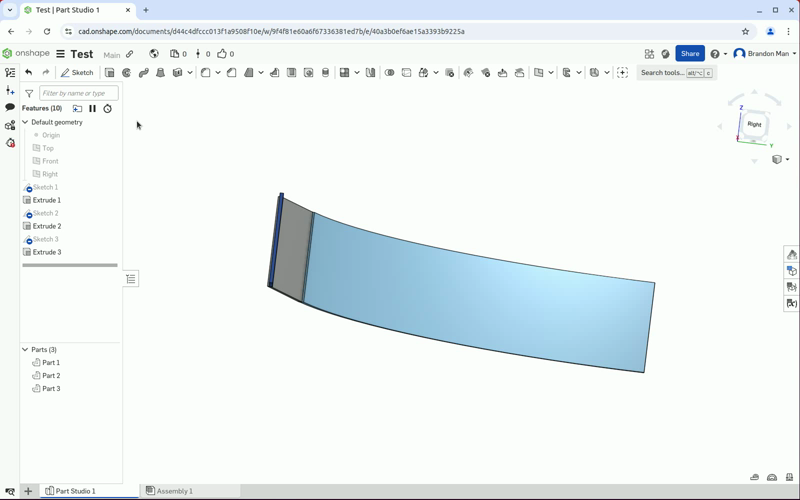
key(right, 3)
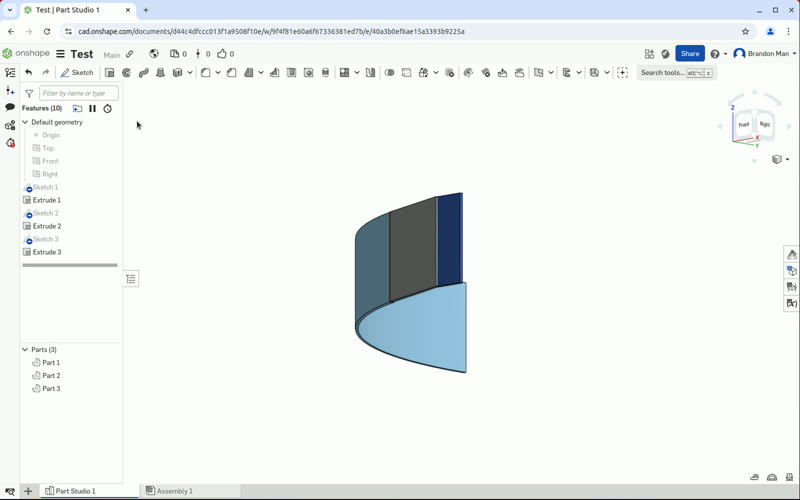
key(down, 3)
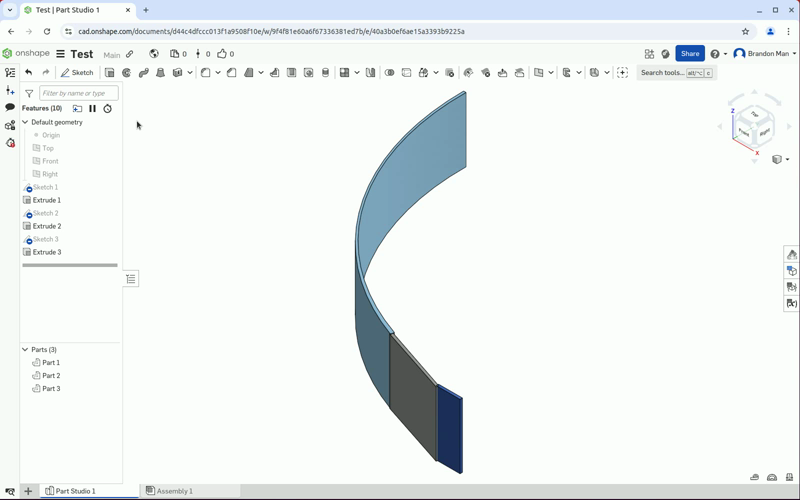
mouse_move(73, 189)
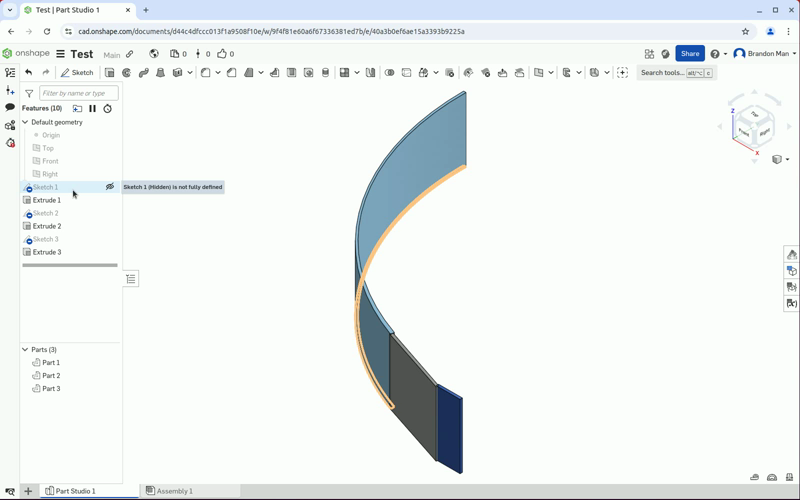
click(73, 189)